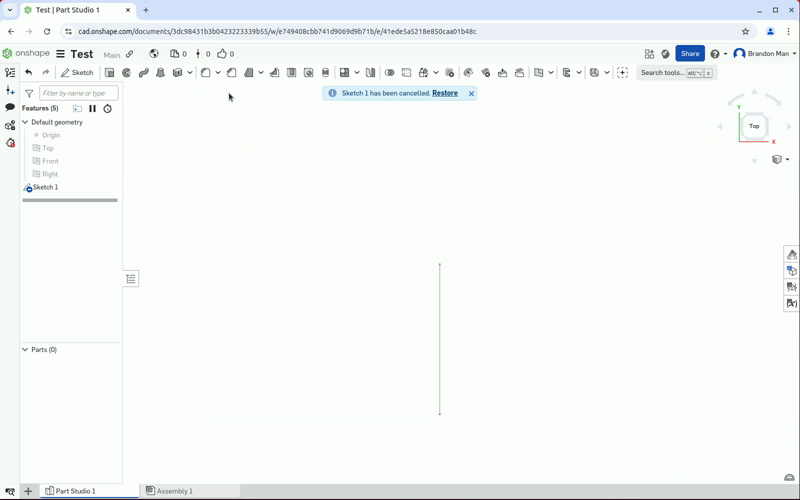
key(shift+h)
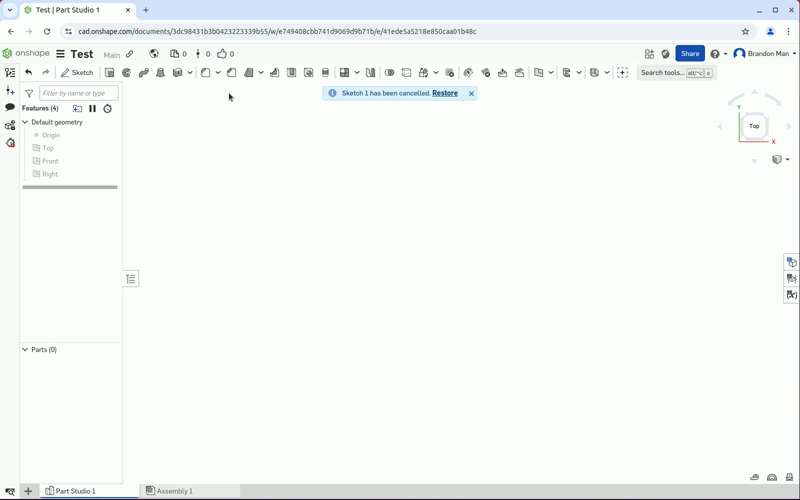
mouse_move(73, 352)
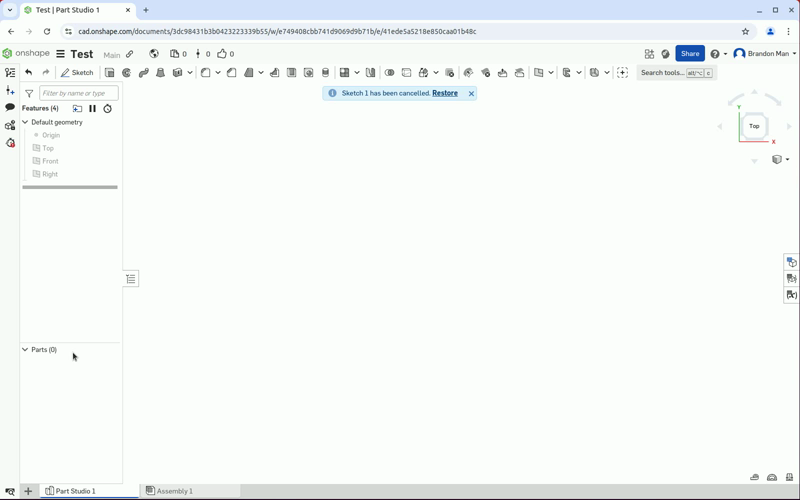
key(y)
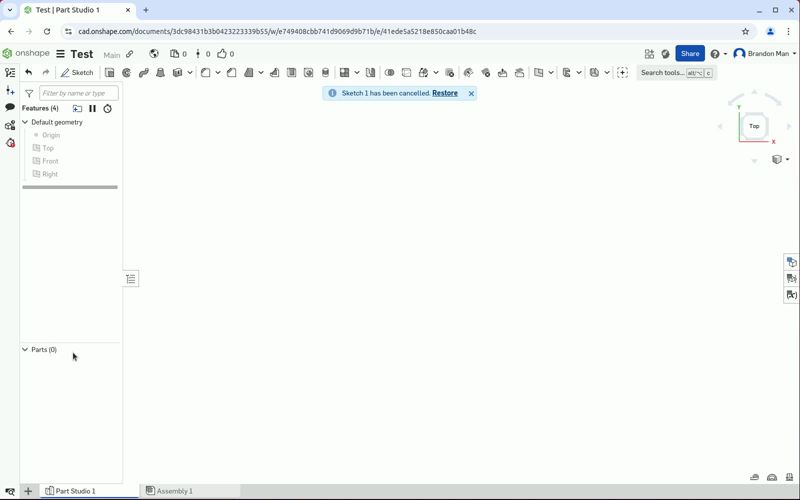
key(shift+p)
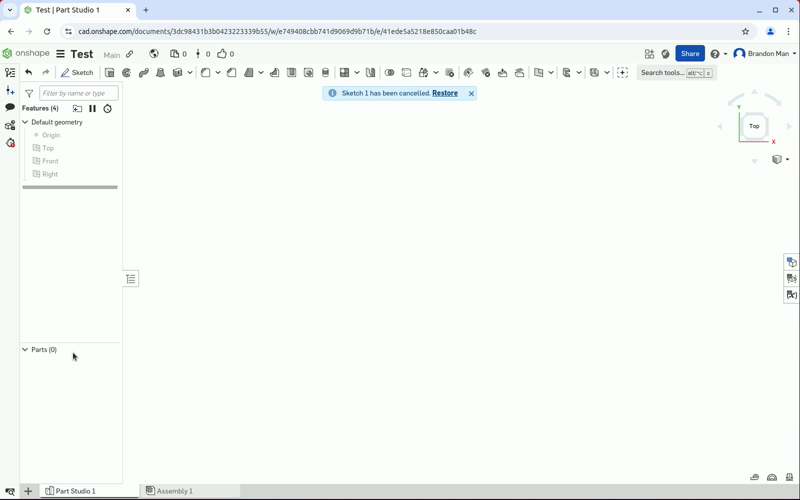
key(space)
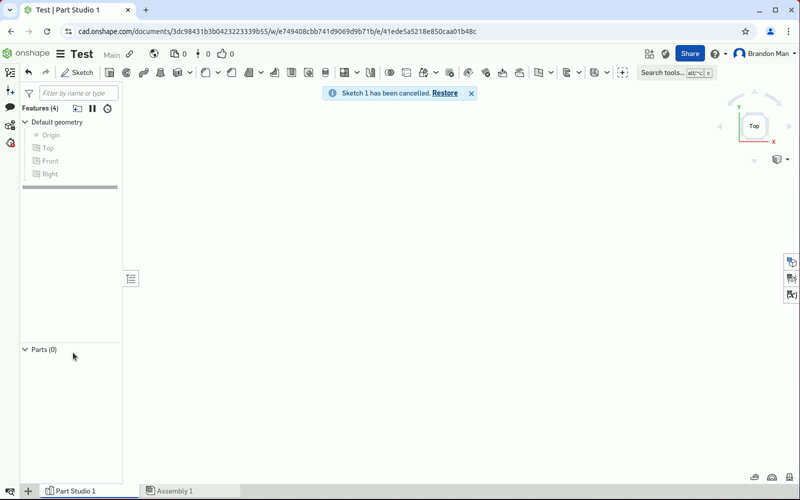
key_down(shift)
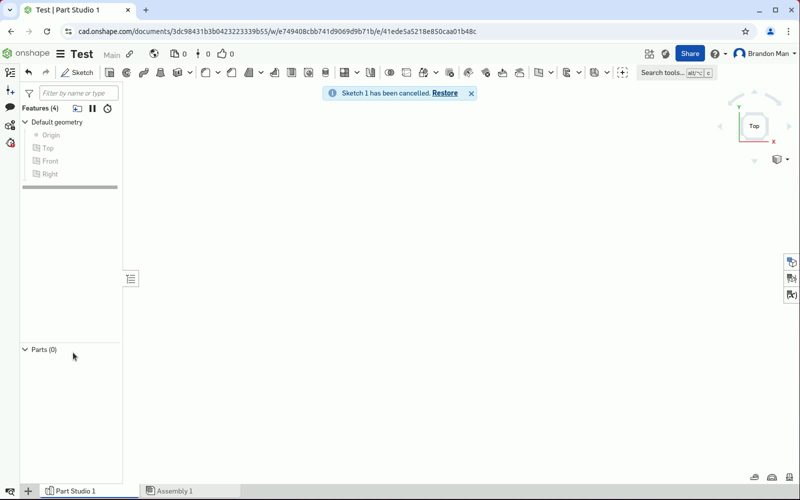
key(up)
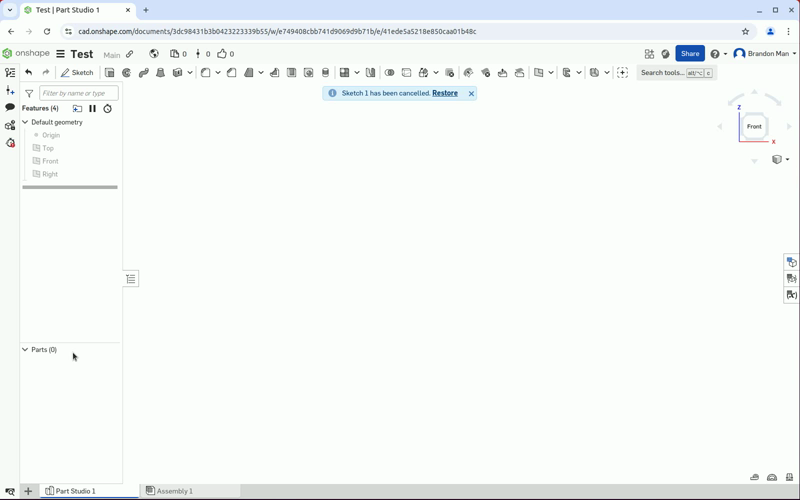
key_up(shift)
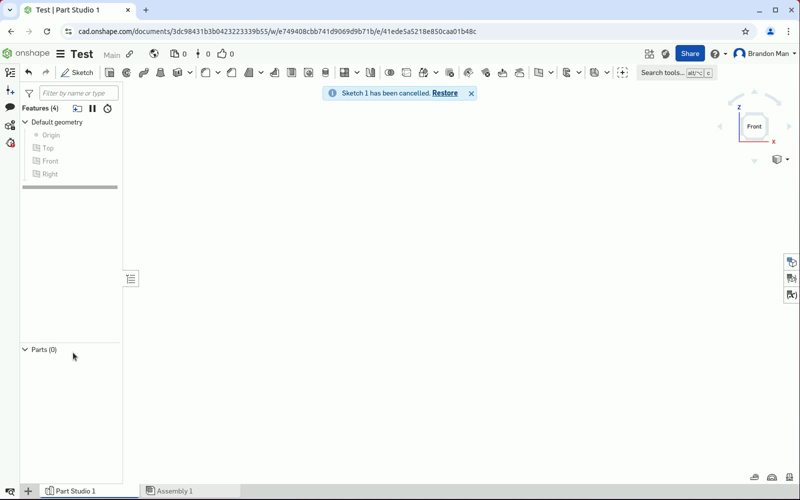
mouse_move(73, 352)
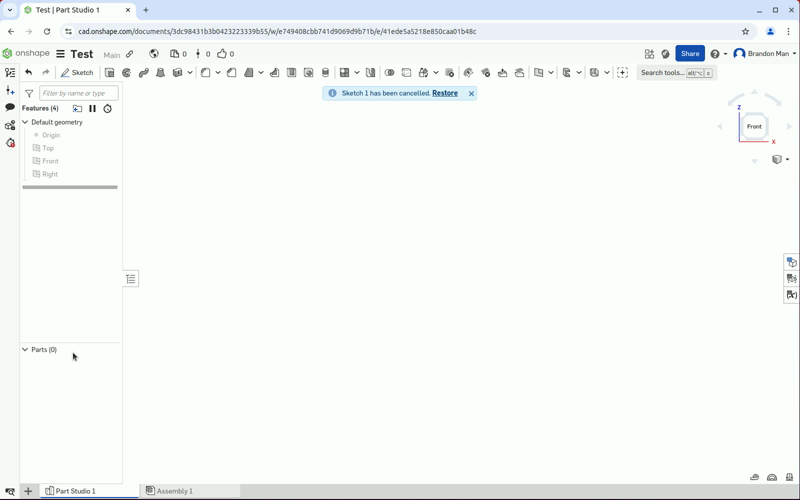
key(shift+y)
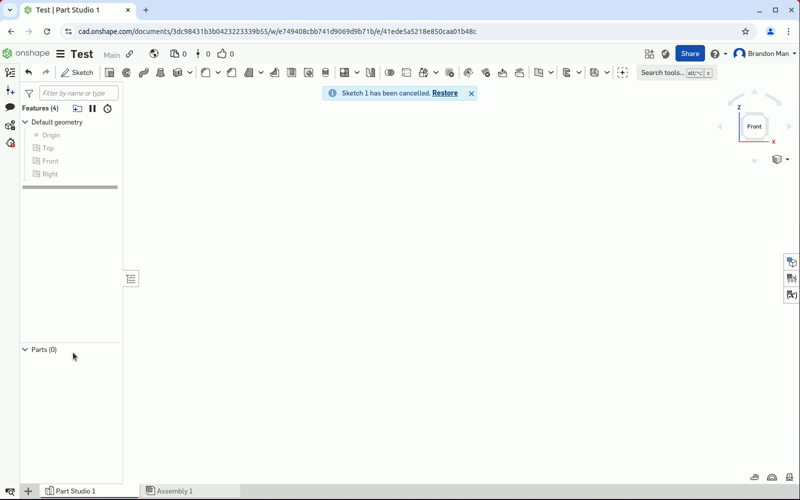
key(shift+s)
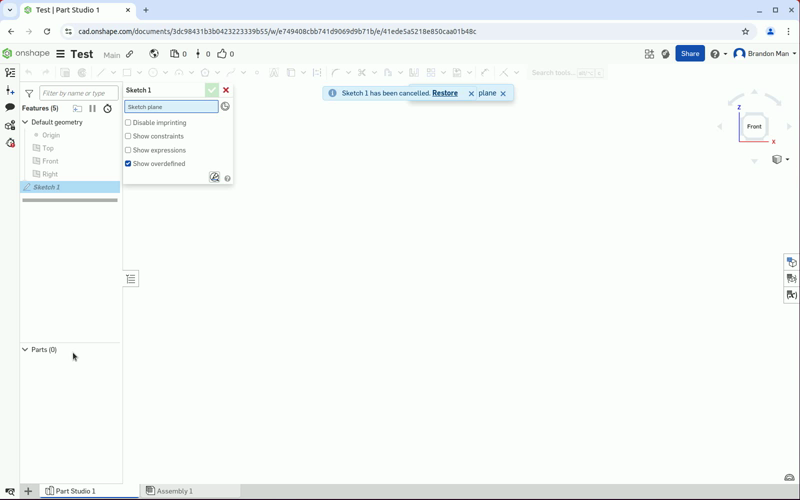
mouse_move(73, 163)
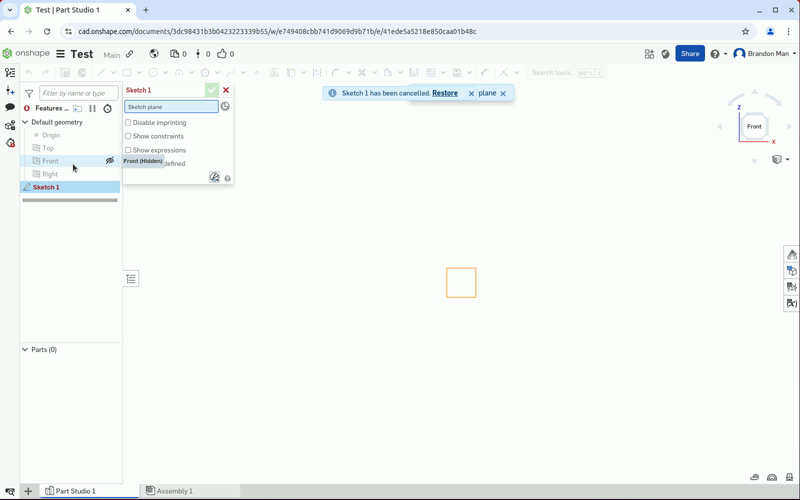
click(73, 163)
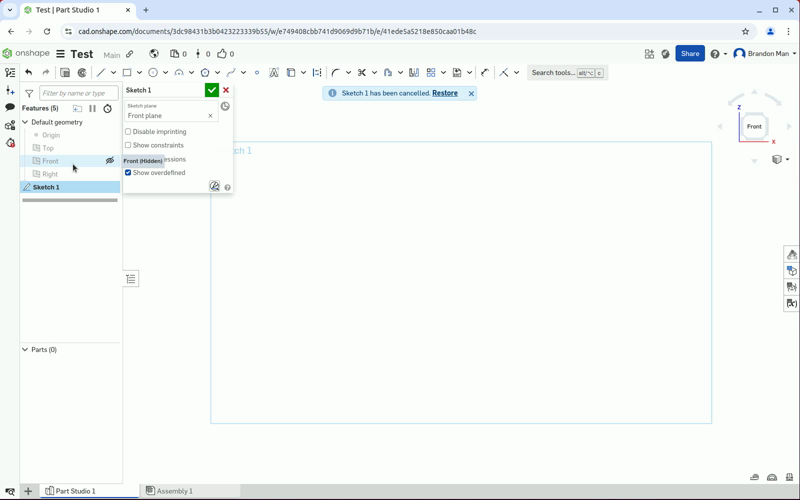
mouse_move(73, 352)
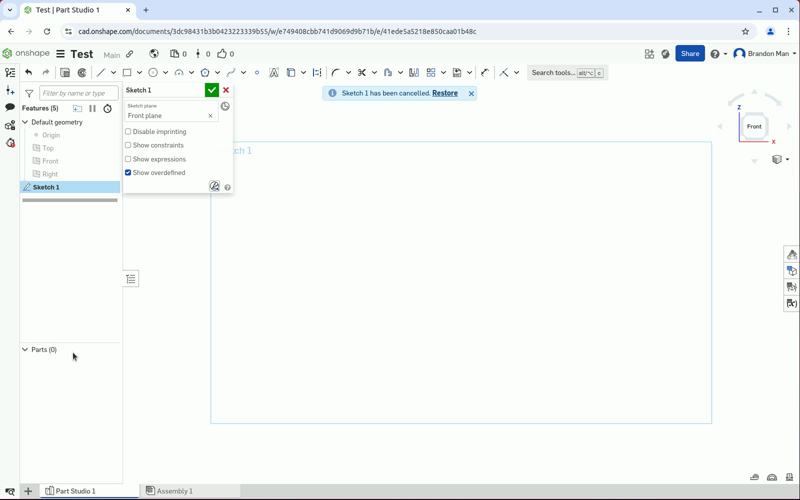
key(y)
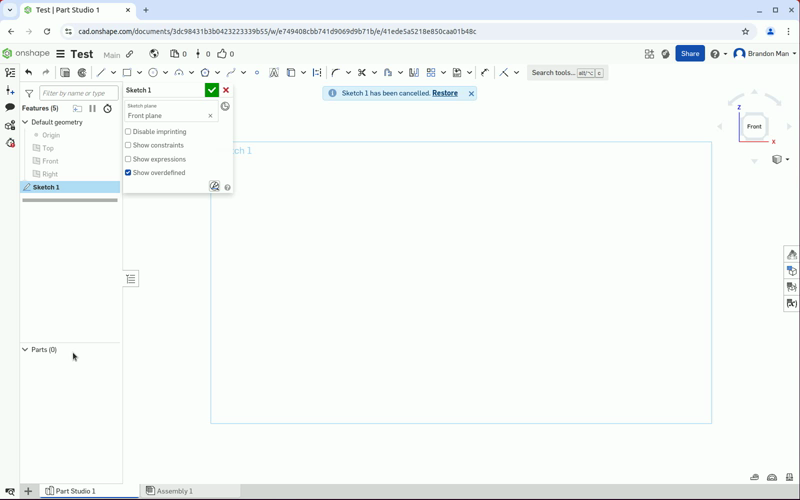
key(l)
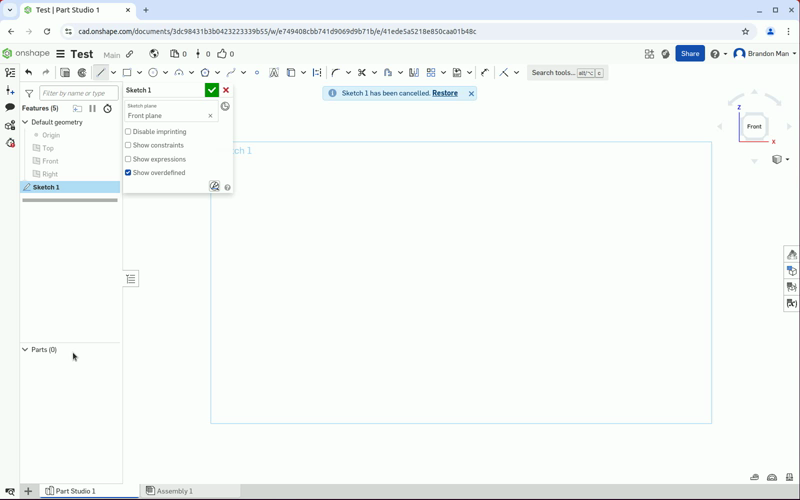
key_down(shift)
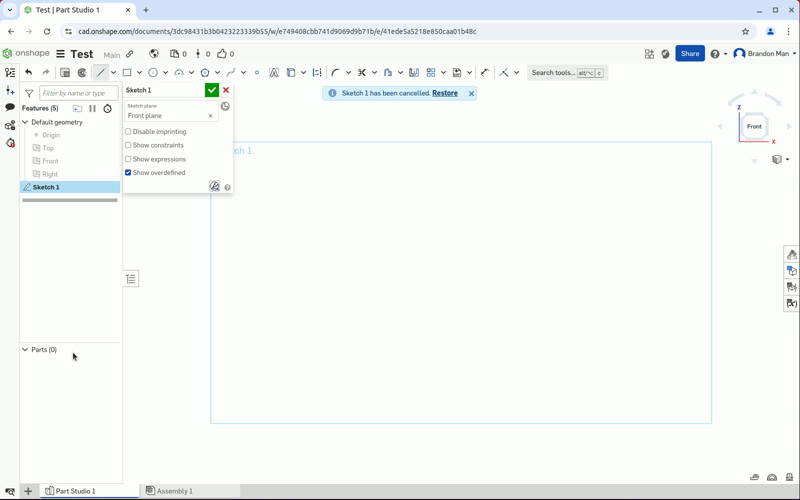
mouse_move(460, 282)
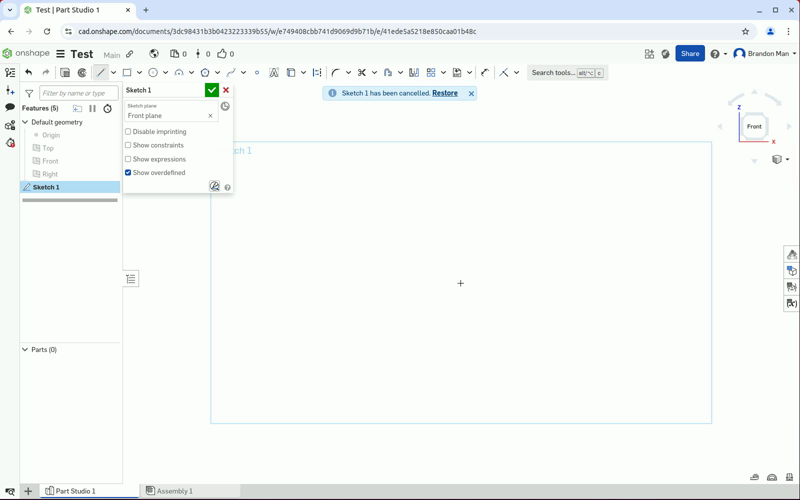
click(460, 282)
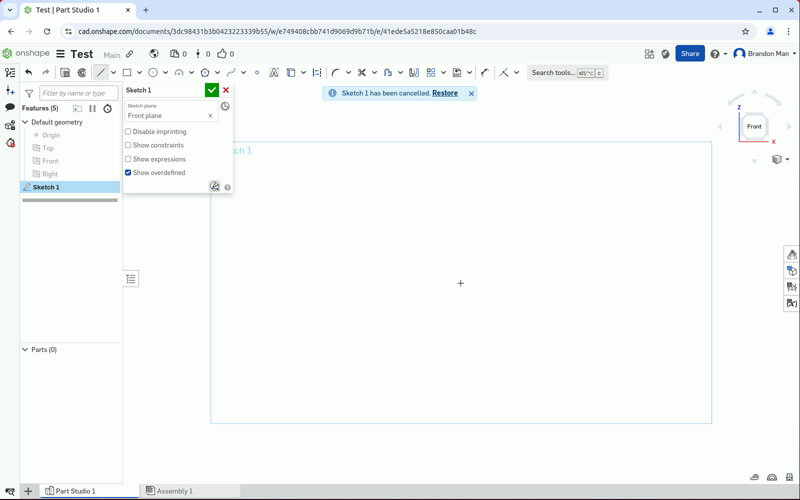
key_up(shift)
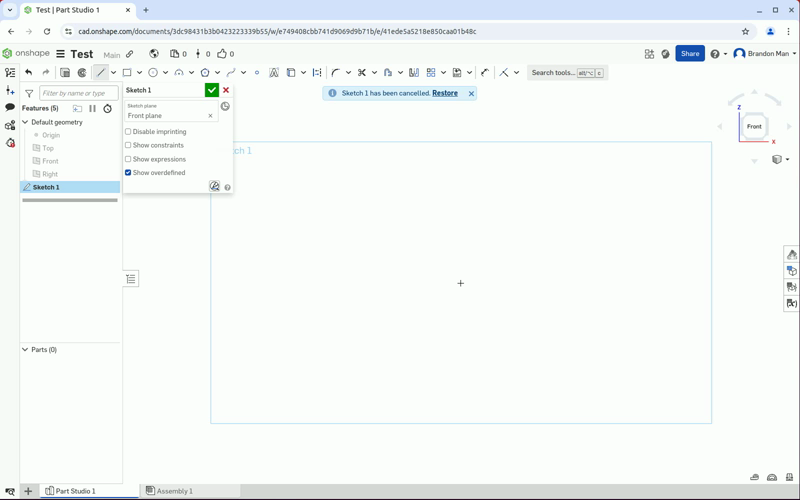
key_down(shift)
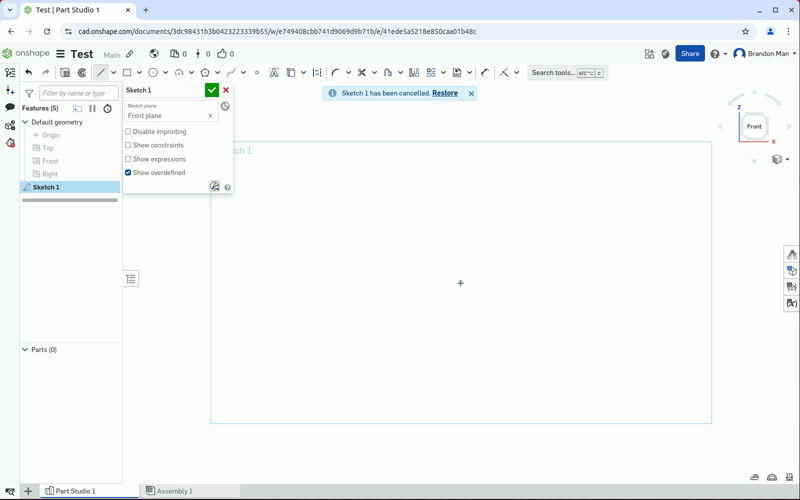
mouse_move(490, 282)
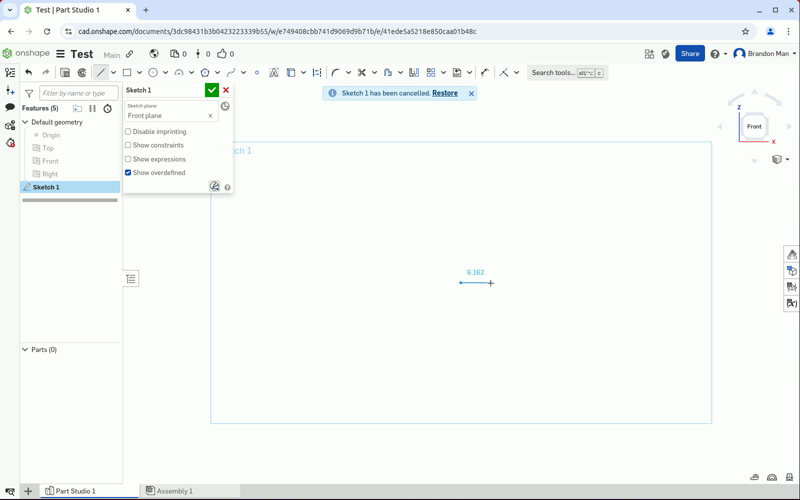
mouse_move(463, 282)
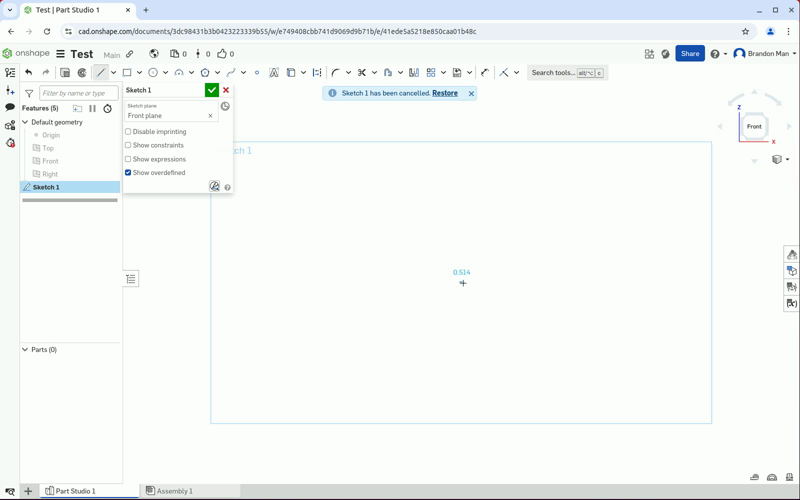
scroll(6)
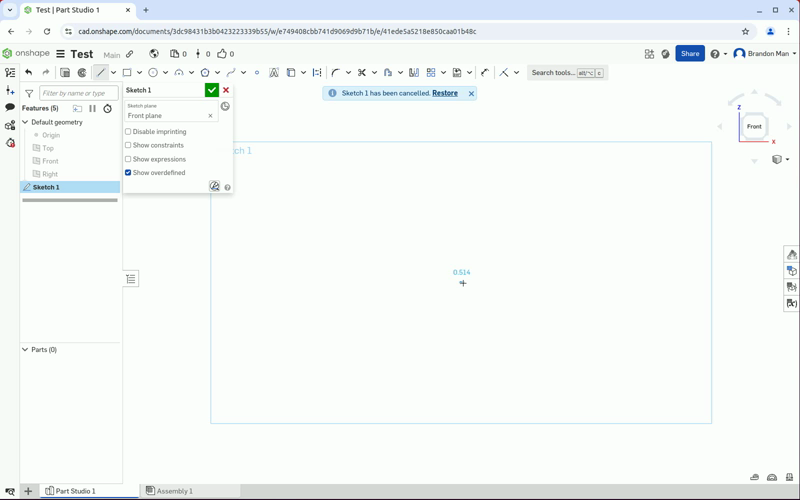
scroll(6)
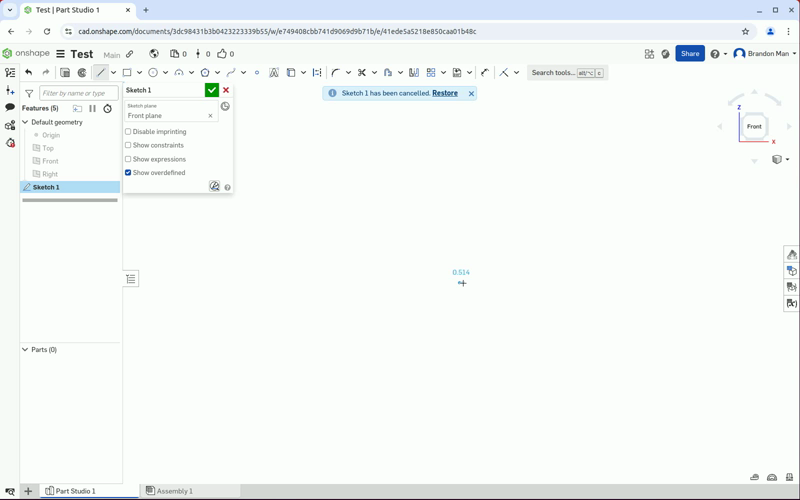
scroll(6)
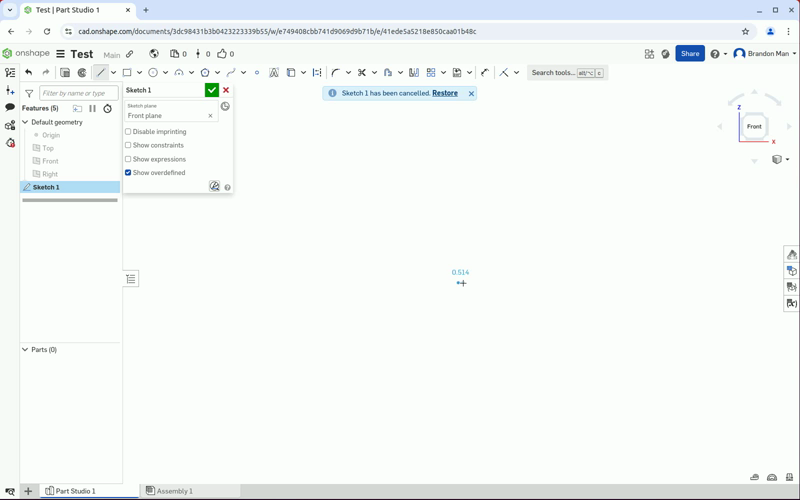
scroll(6)
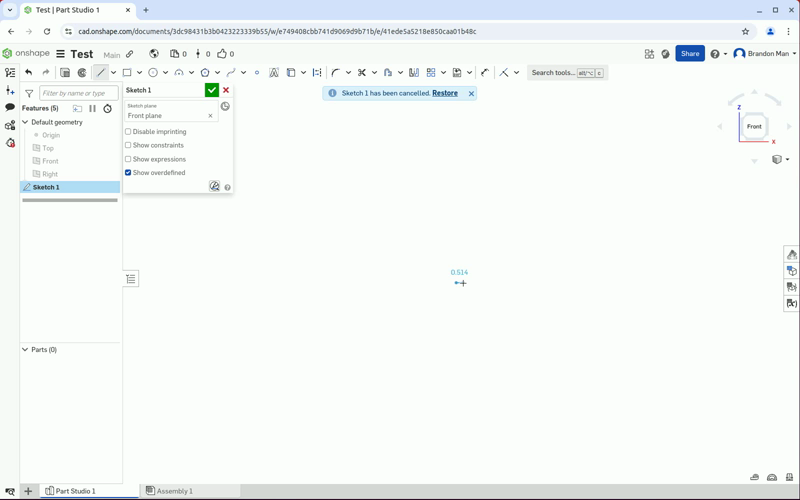
scroll(6)
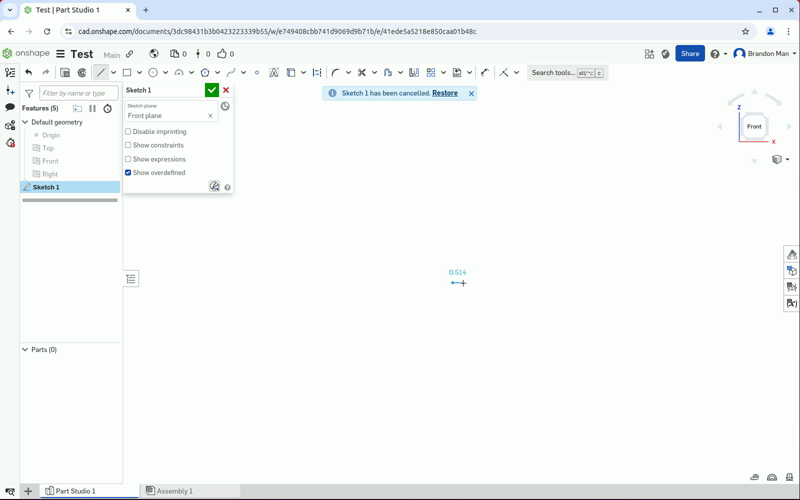
scroll(6)
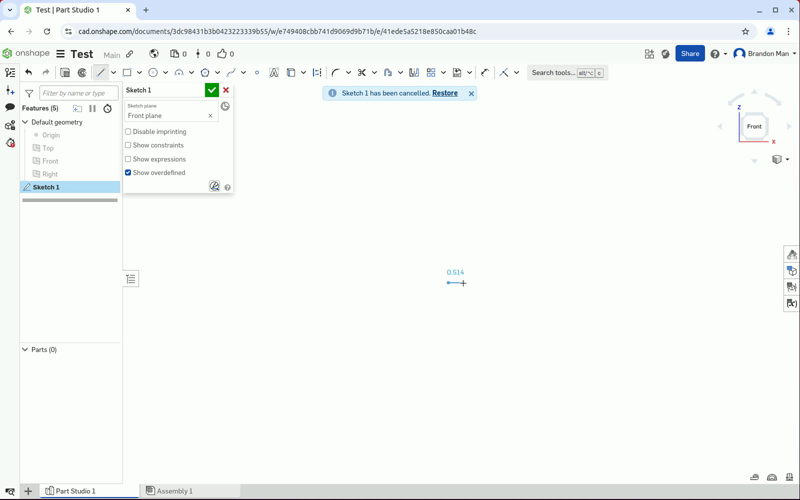
scroll(6)
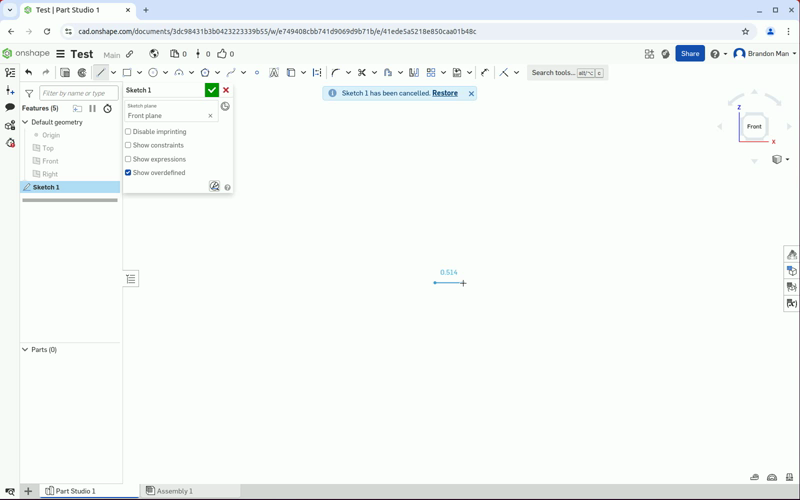
click(463, 282)
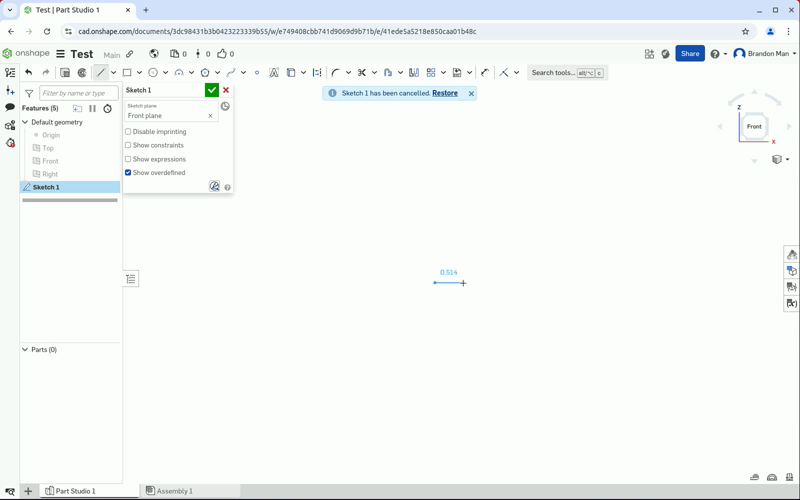
scroll(-6)
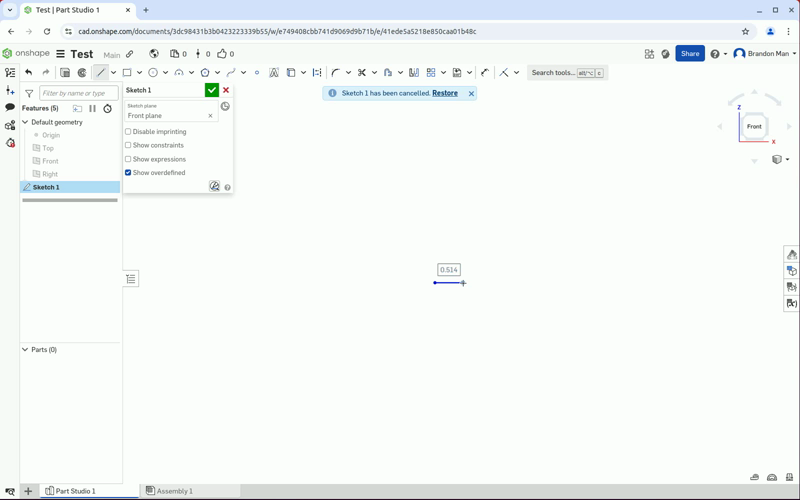
scroll(-6)
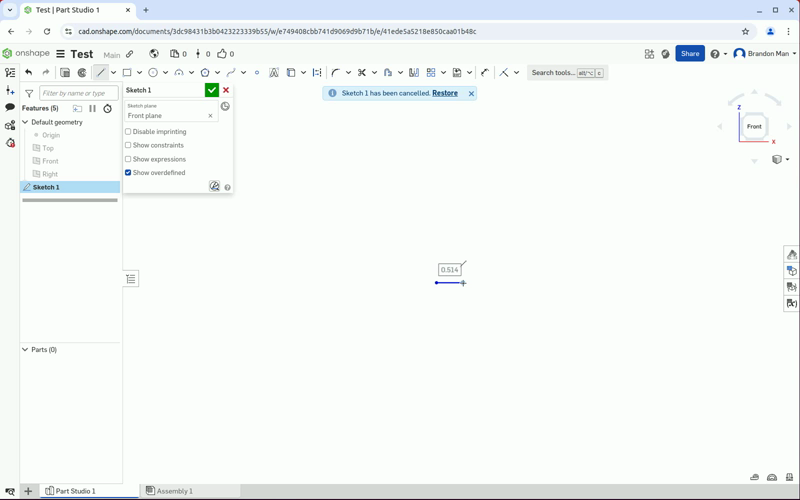
scroll(-6)
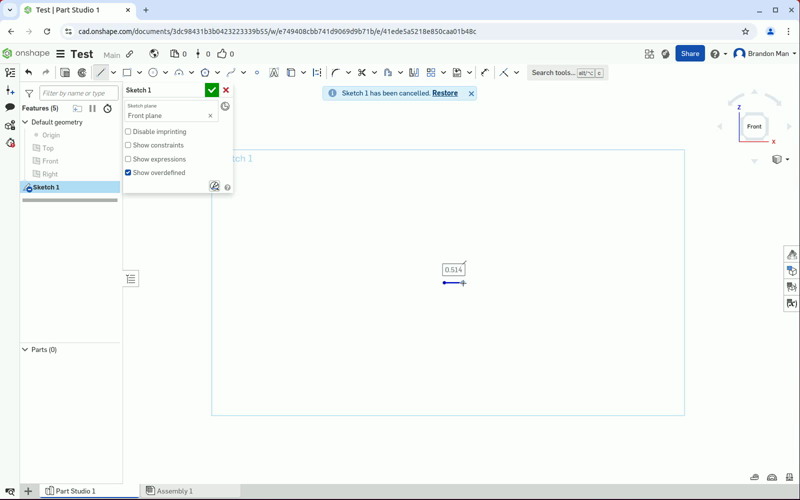
scroll(-6)
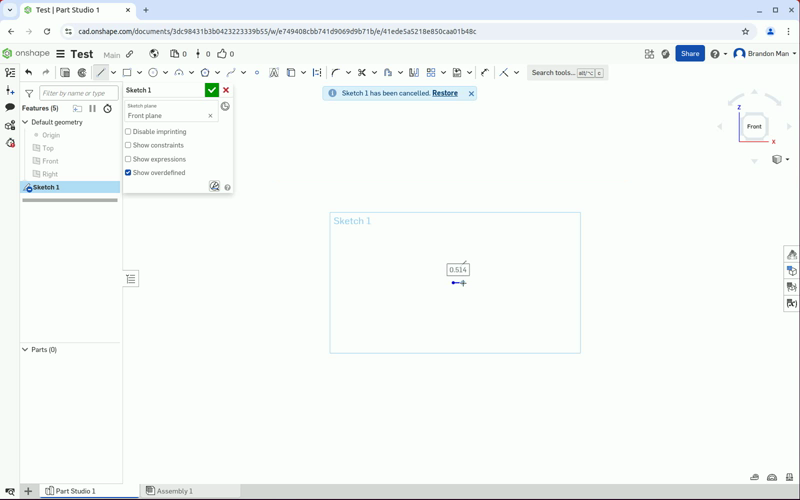
scroll(-6)
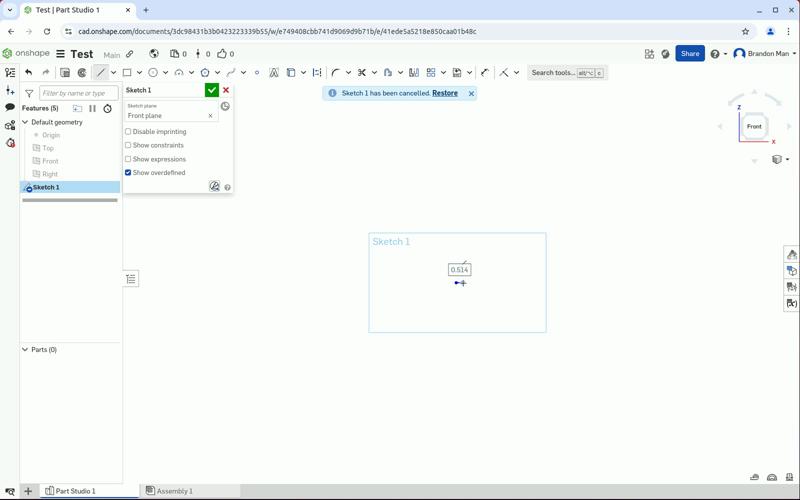
scroll(-6)
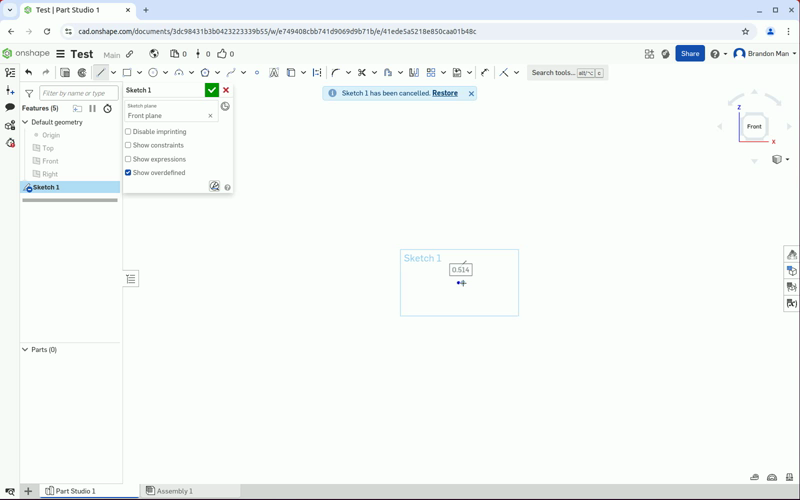
scroll(-6)
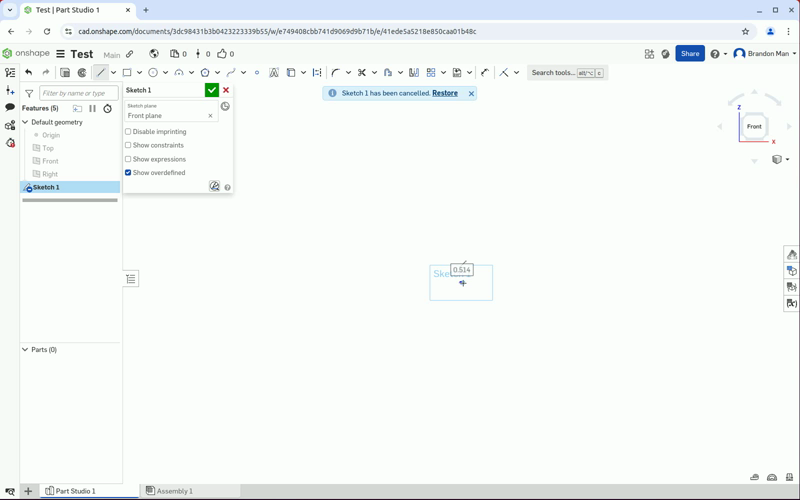
key_up(shift)
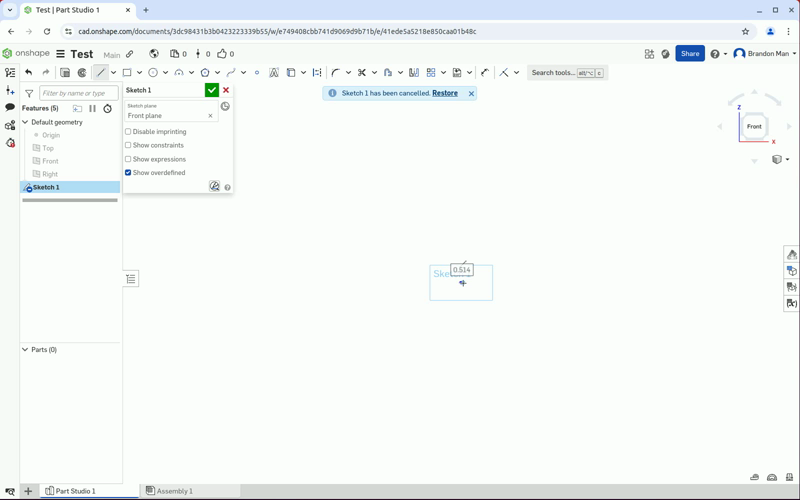
key_down(shift)
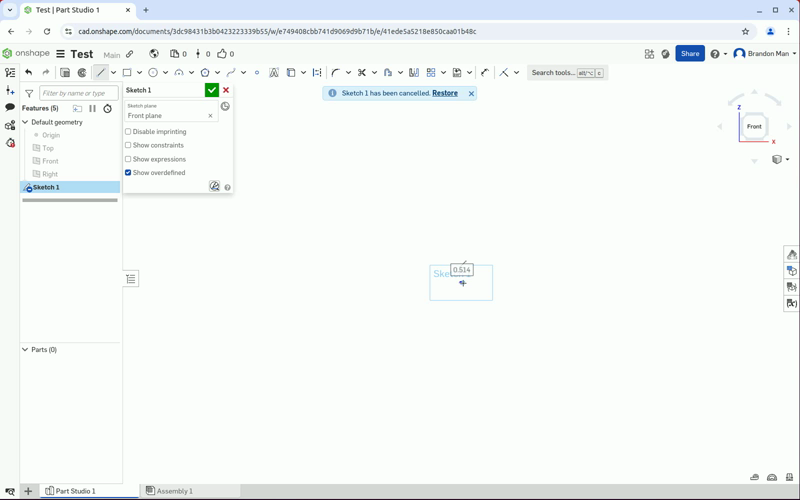
key_up(shift)
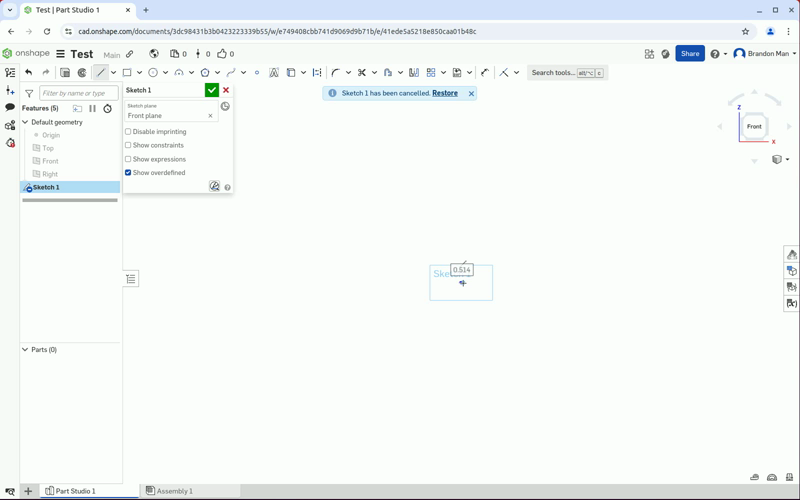
key_down(shift)
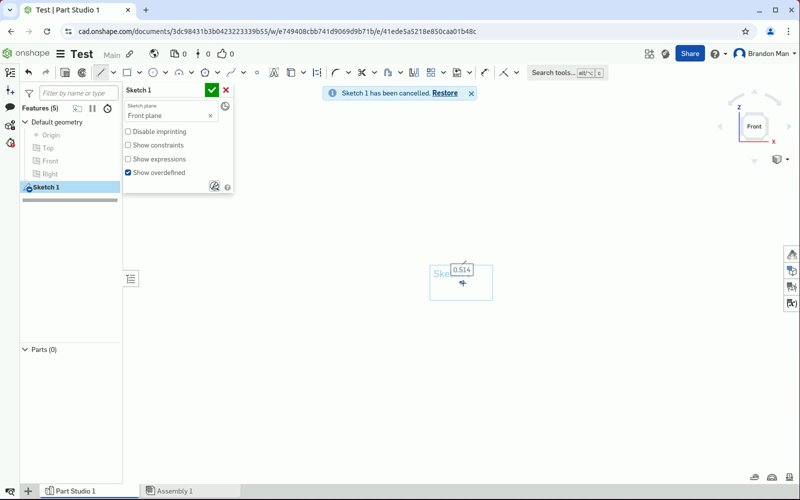
mouse_move(493, 282)
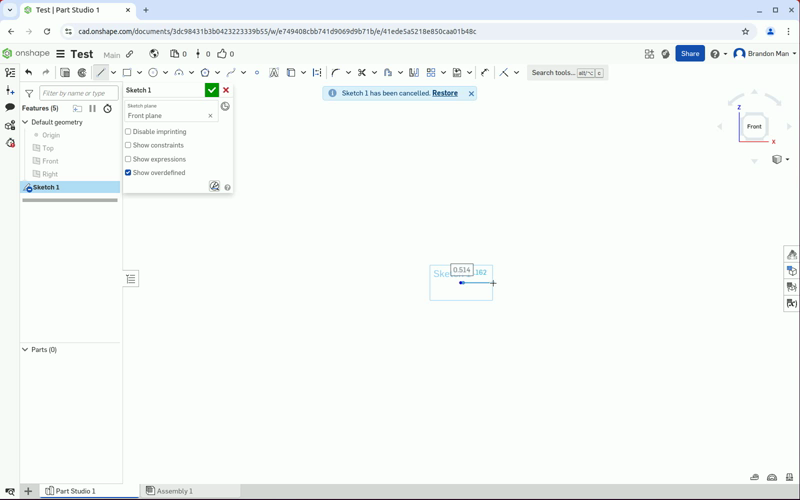
mouse_move(461, 282)
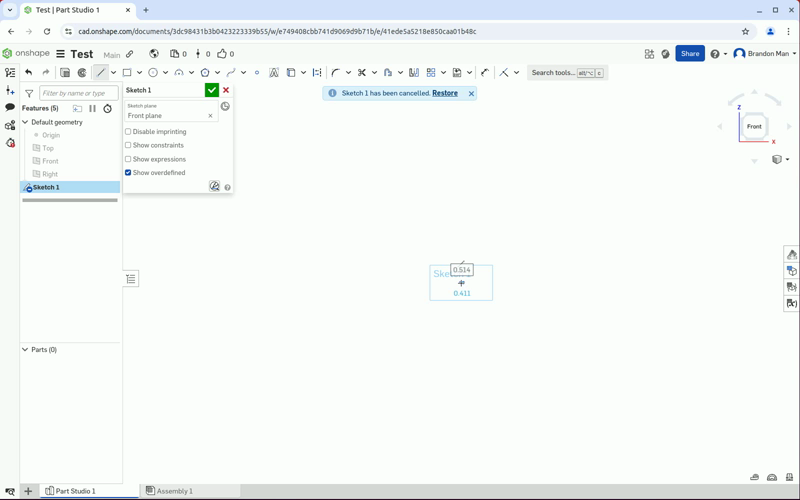
scroll(6)
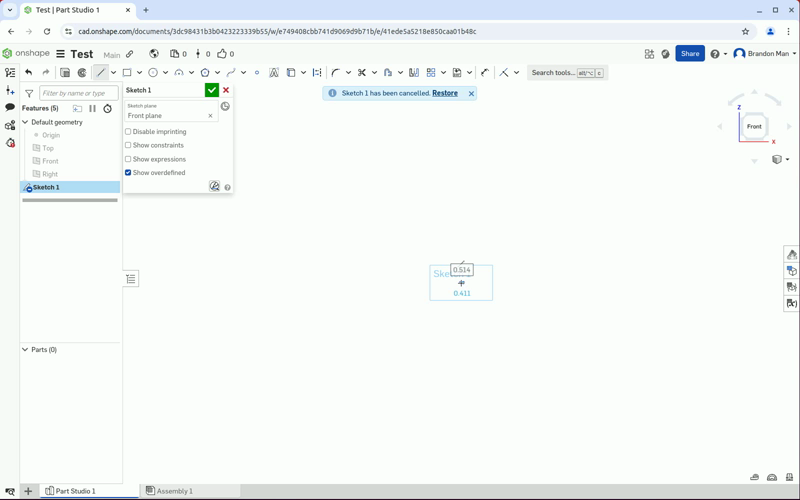
scroll(6)
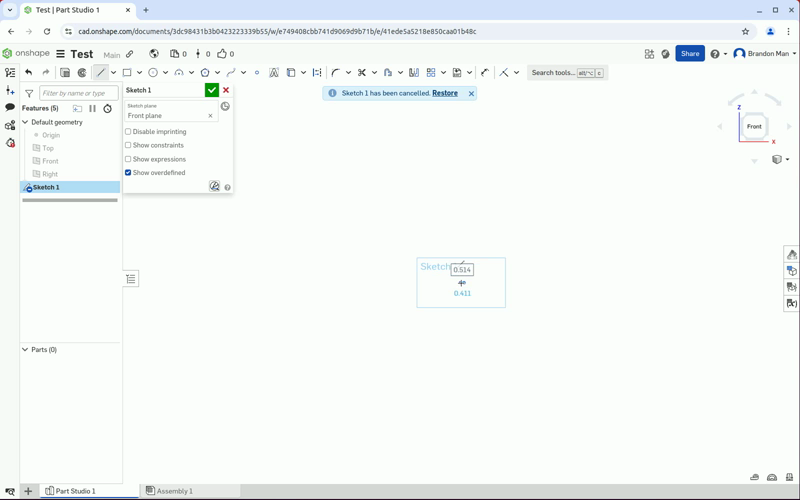
scroll(6)
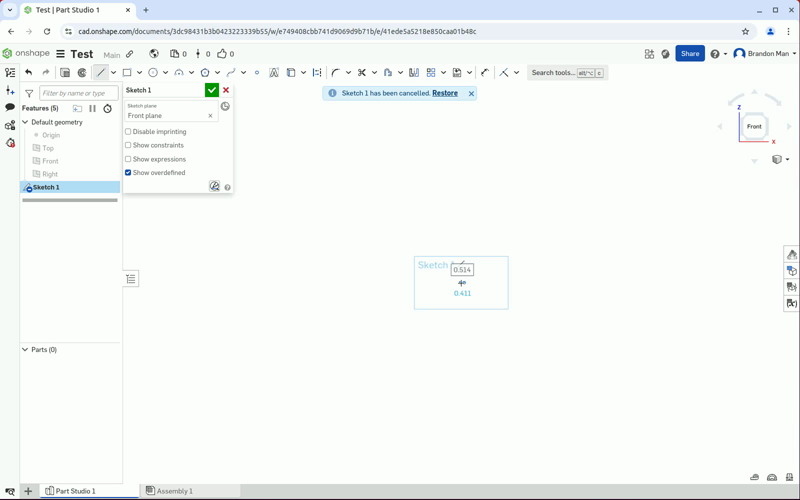
scroll(6)
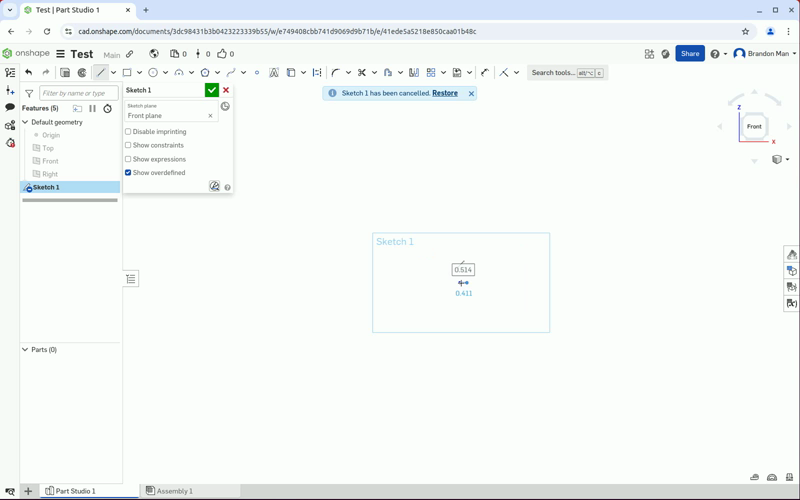
scroll(6)
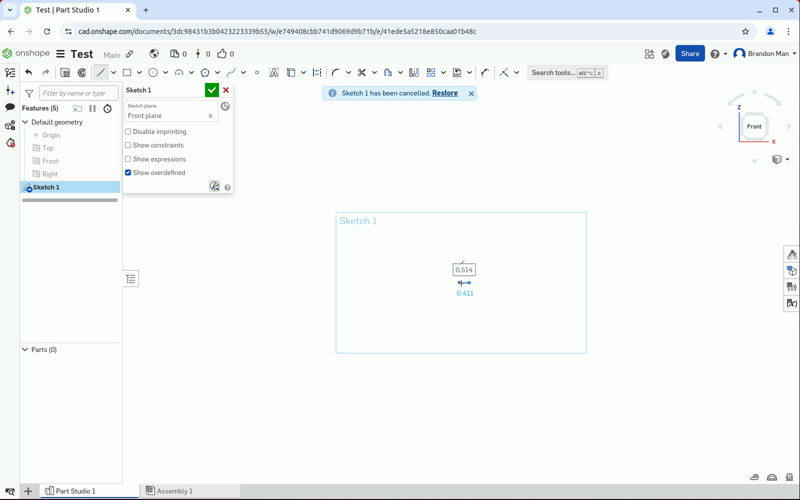
scroll(6)
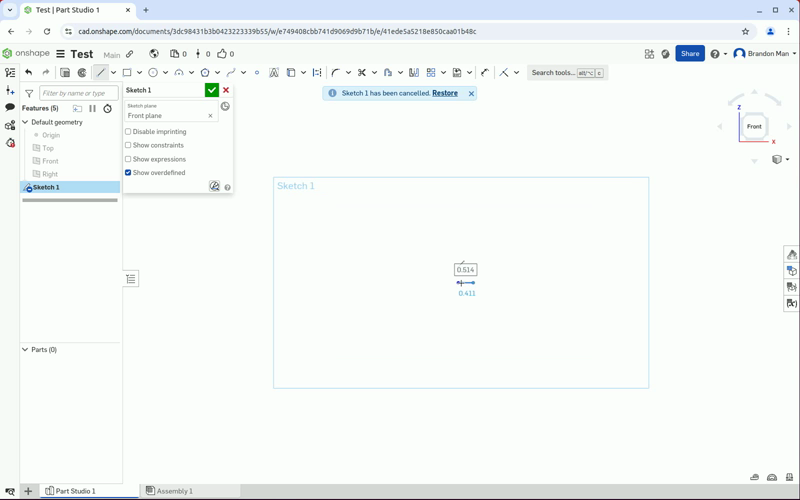
scroll(6)
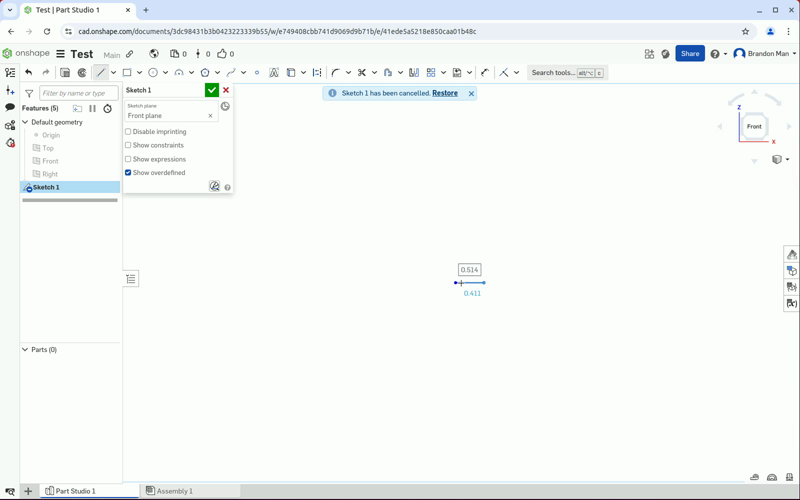
click(461, 282)
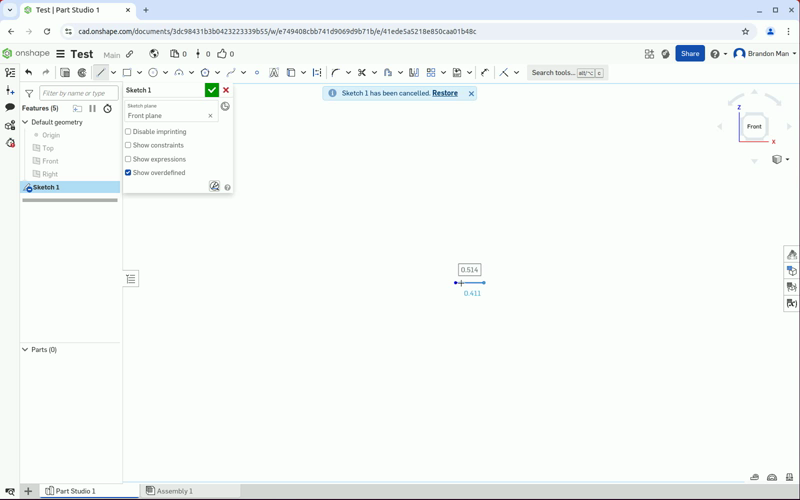
scroll(-6)
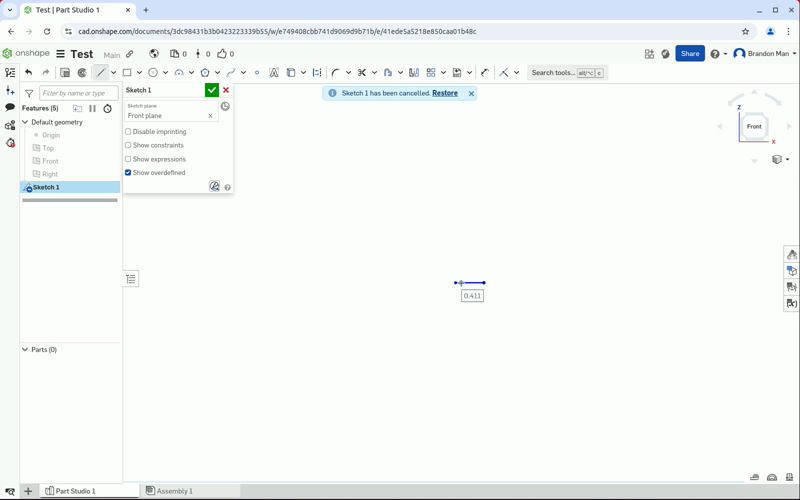
scroll(-6)
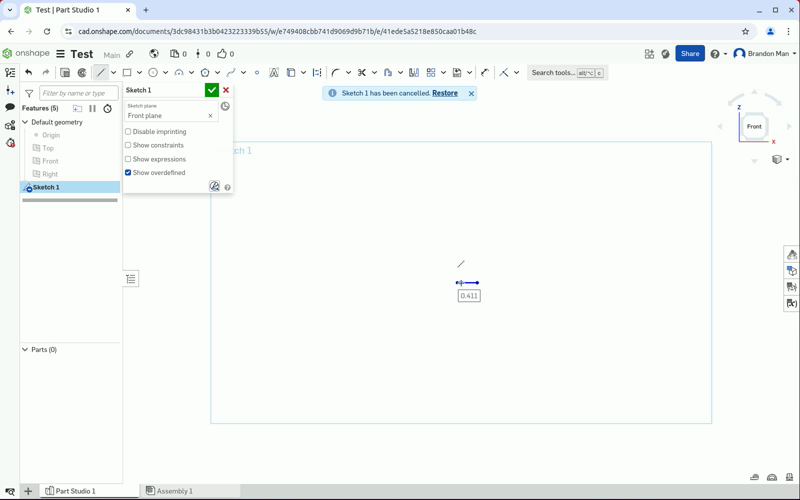
scroll(-6)
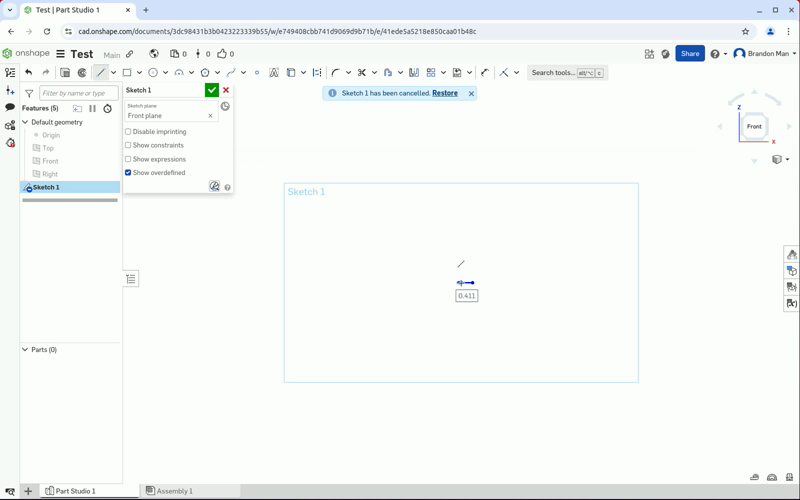
scroll(-6)
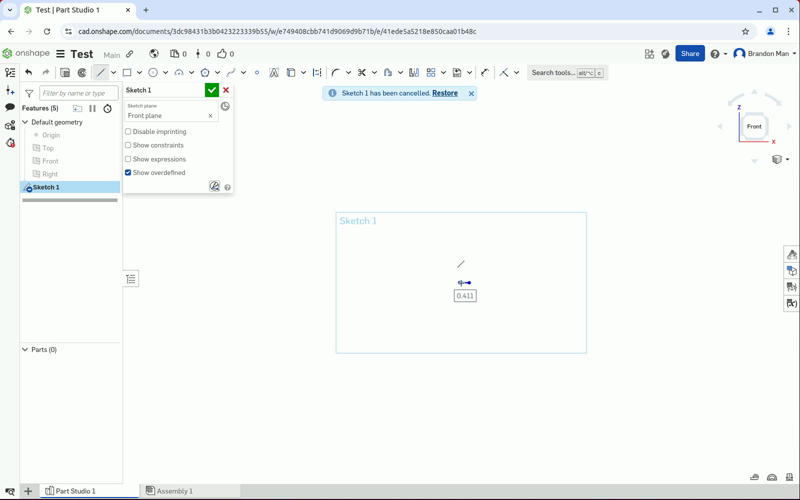
scroll(-6)
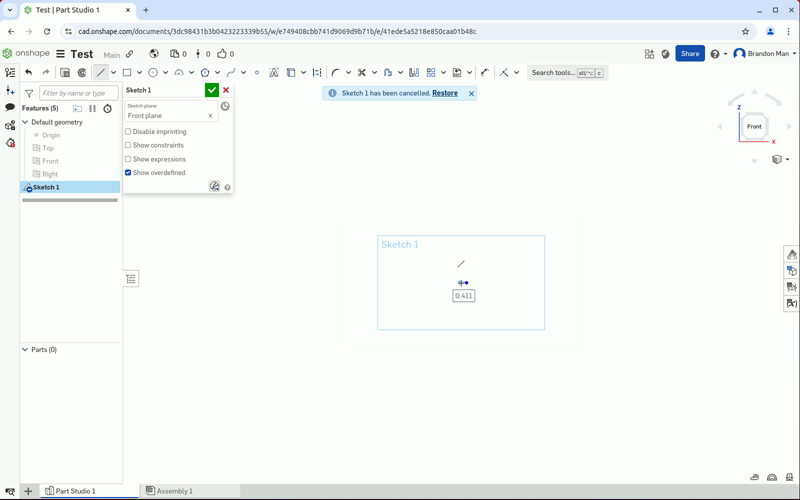
scroll(-6)
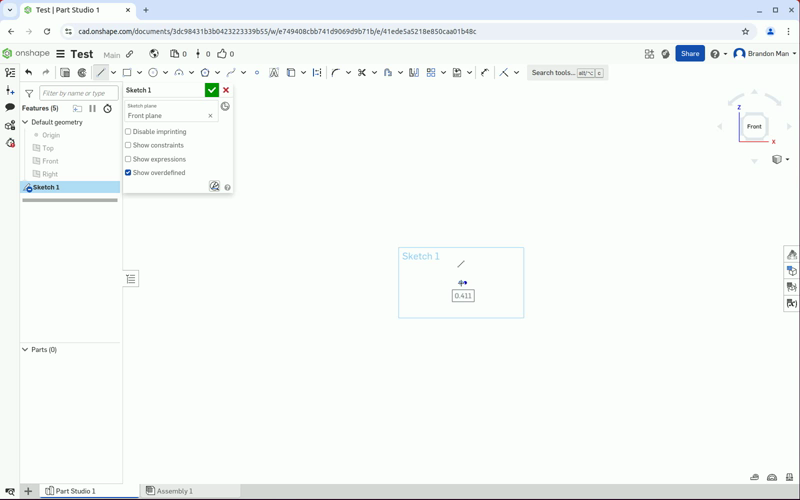
scroll(-6)
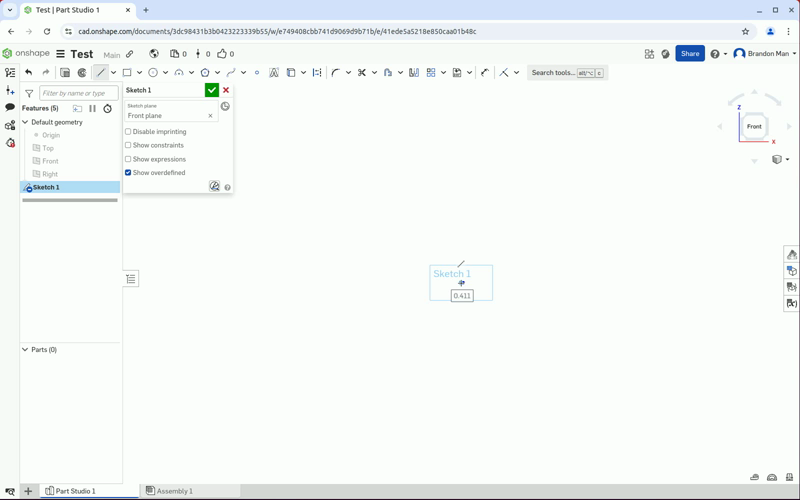
key_up(shift)
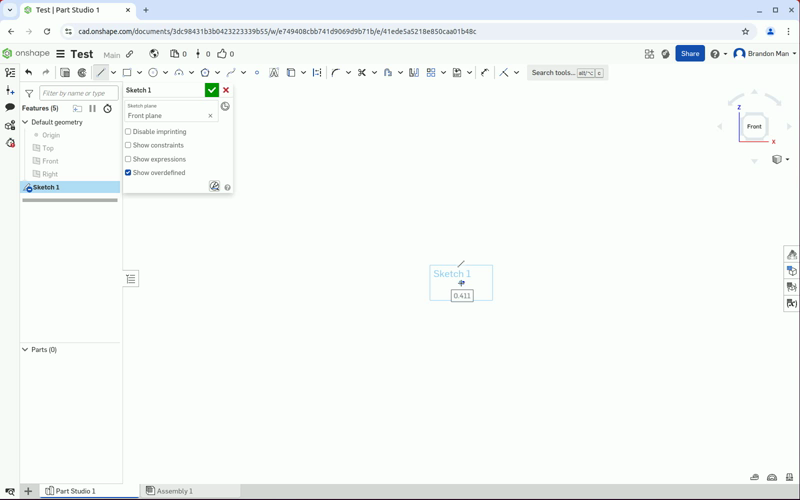
key_down(shift)
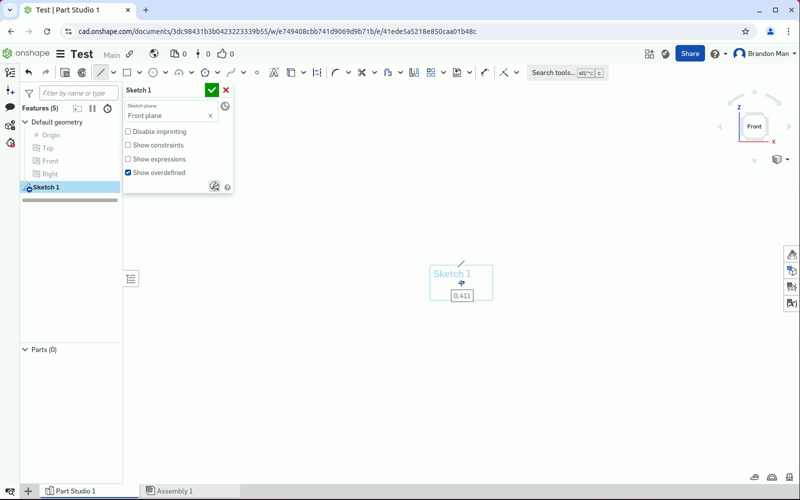
mouse_move(491, 282)
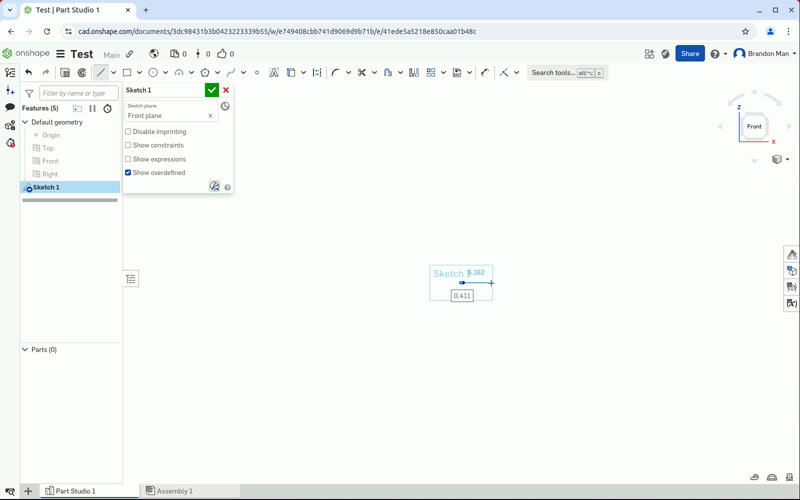
mouse_move(461, 280)
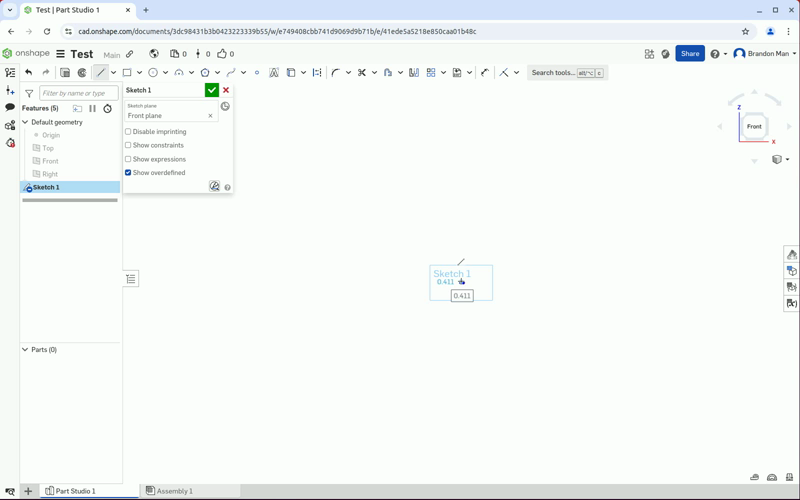
scroll(6)
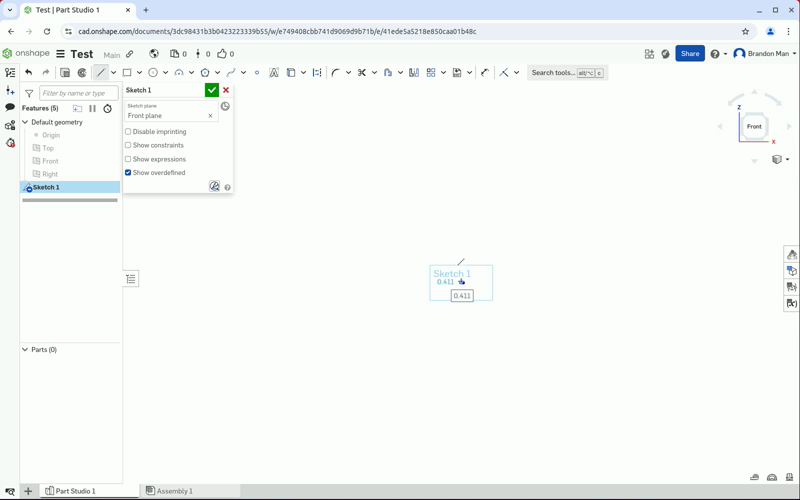
scroll(6)
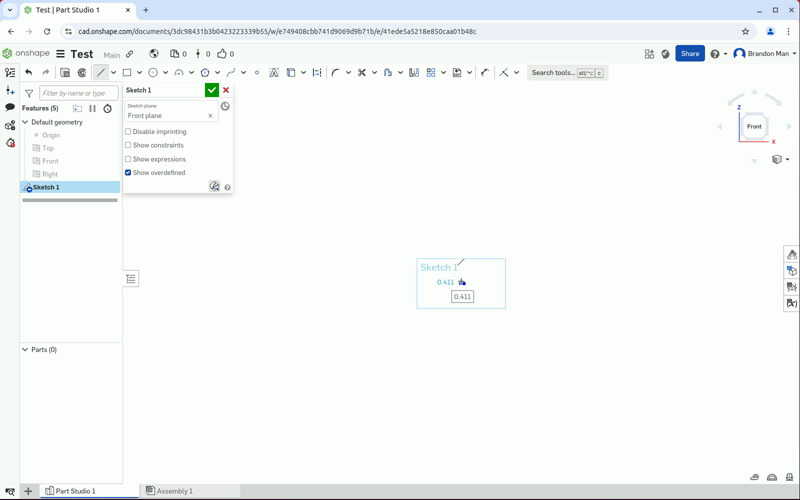
scroll(6)
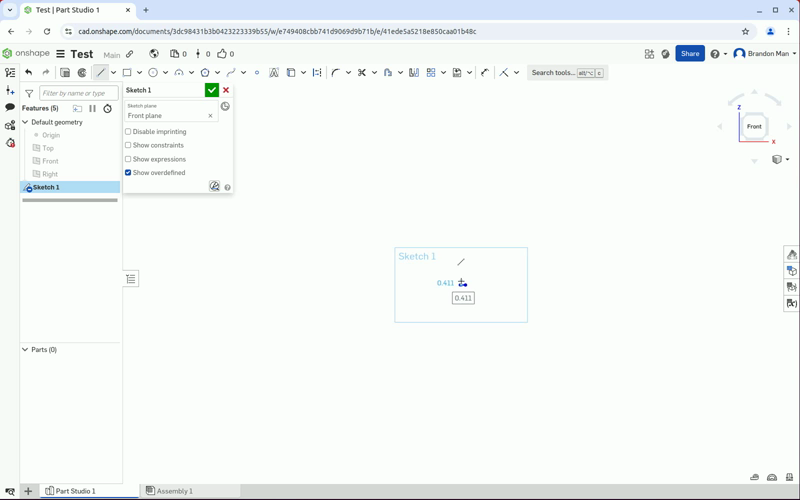
scroll(6)
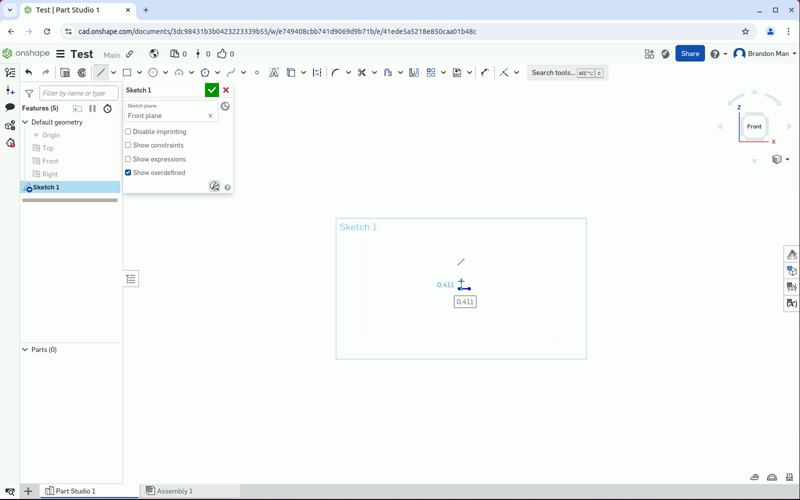
scroll(6)
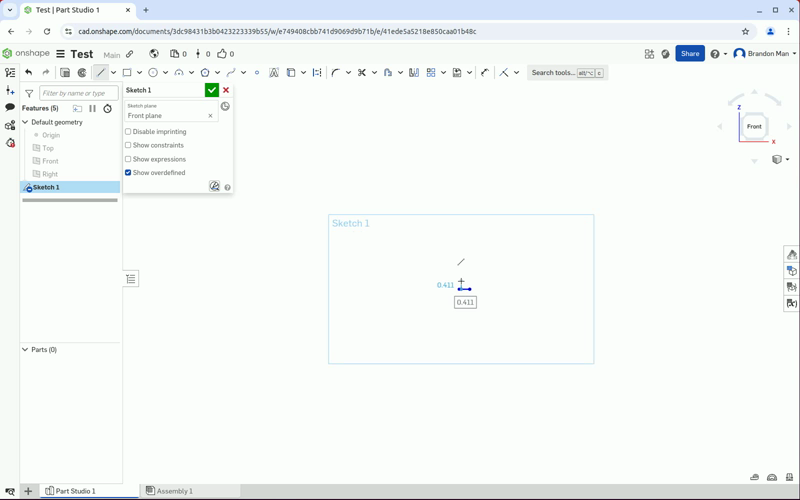
scroll(6)
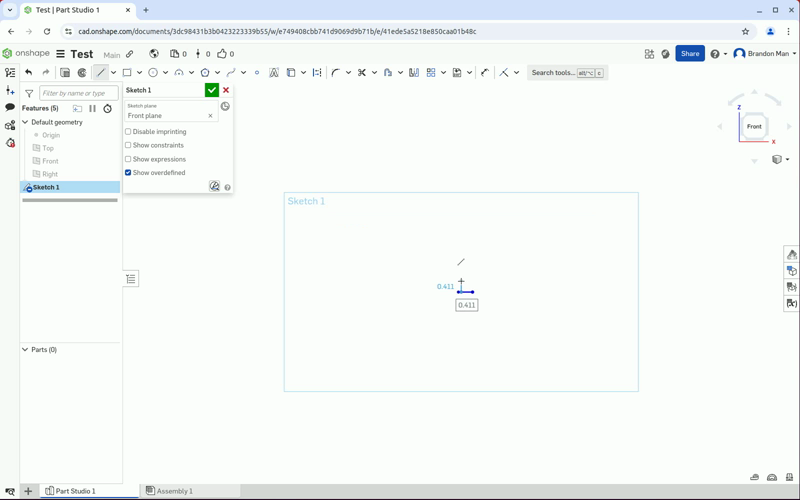
scroll(6)
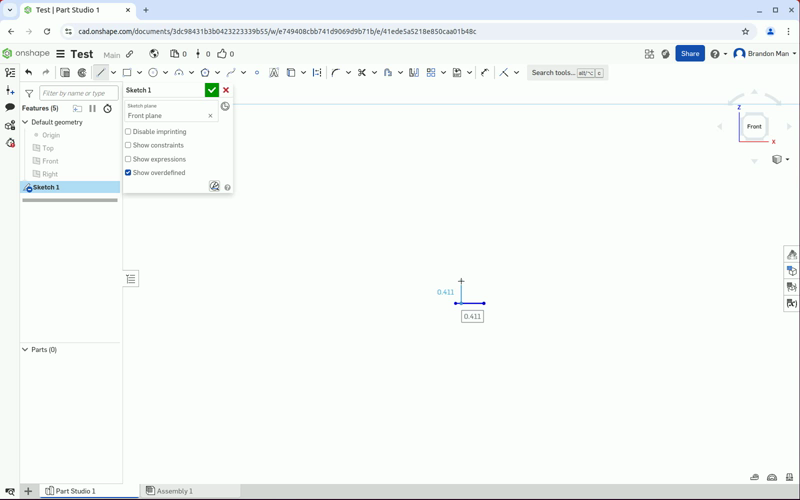
click(461, 280)
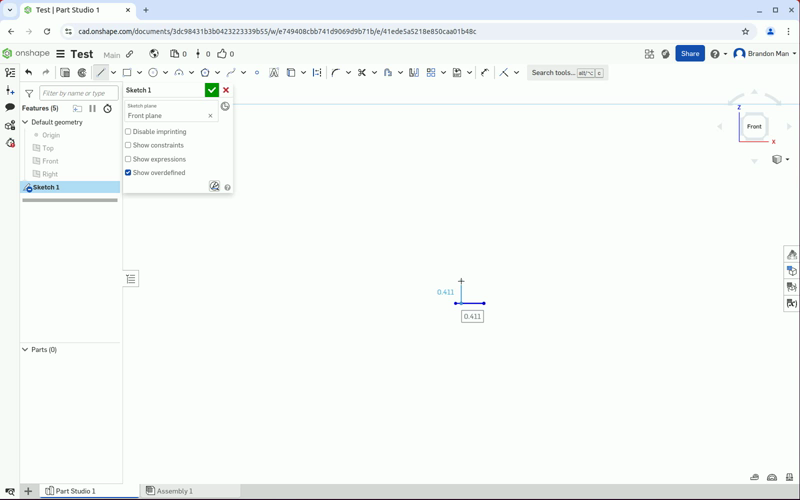
scroll(-6)
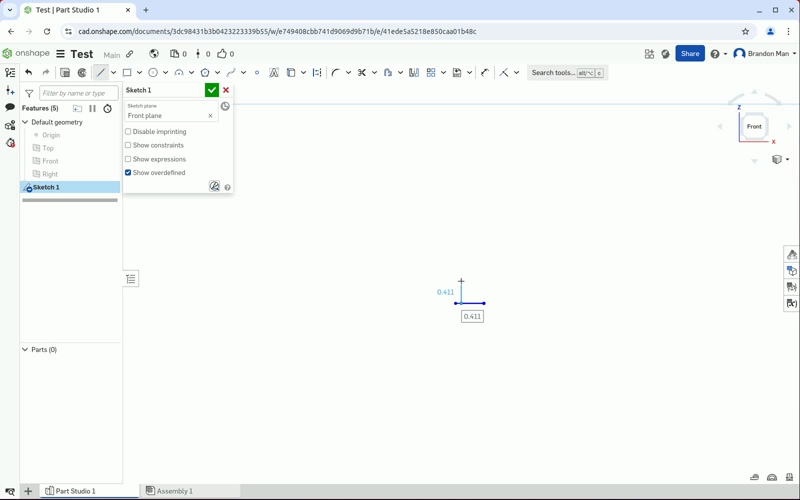
scroll(-6)
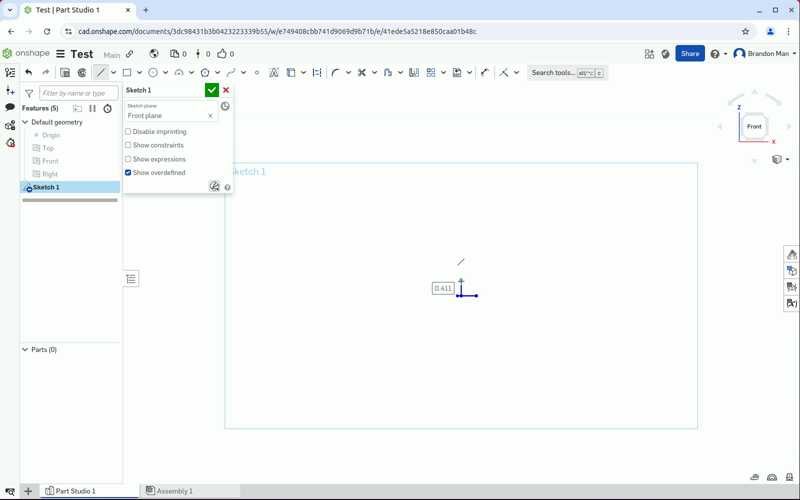
scroll(-6)
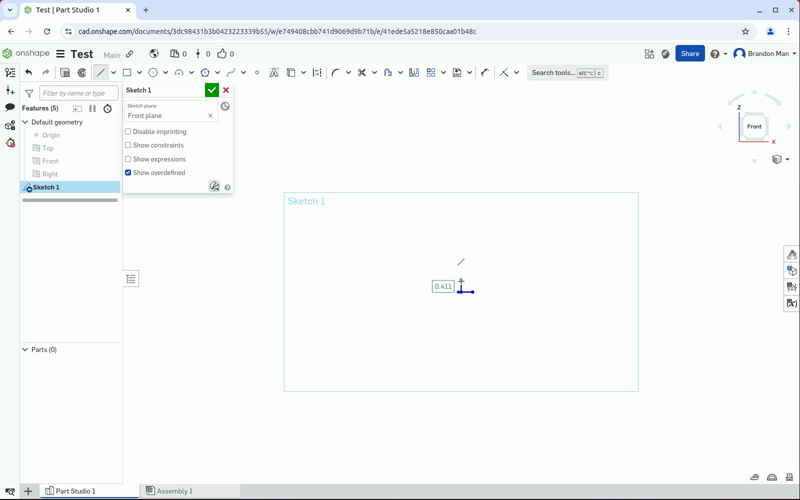
scroll(-6)
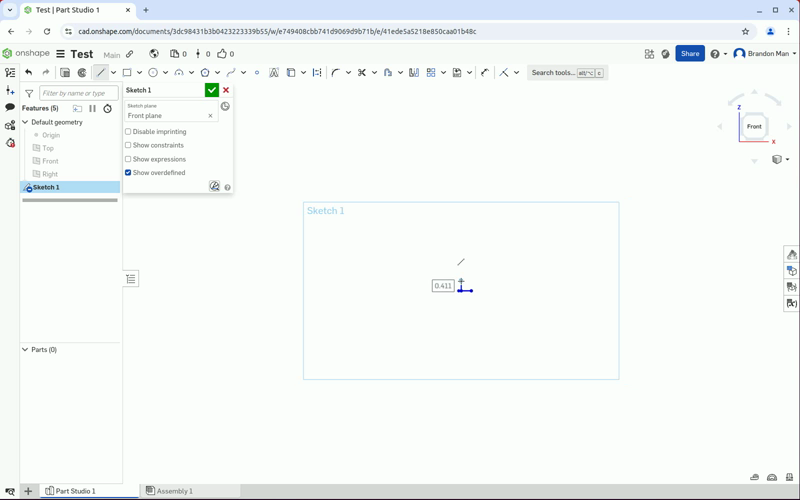
scroll(-6)
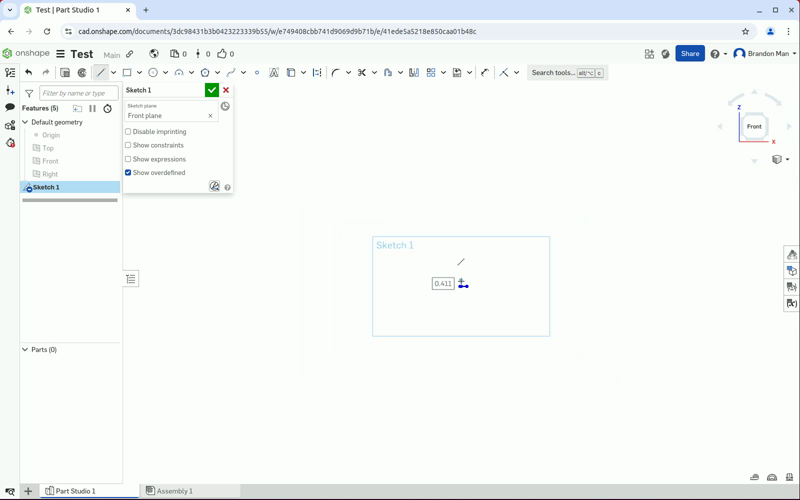
scroll(-6)
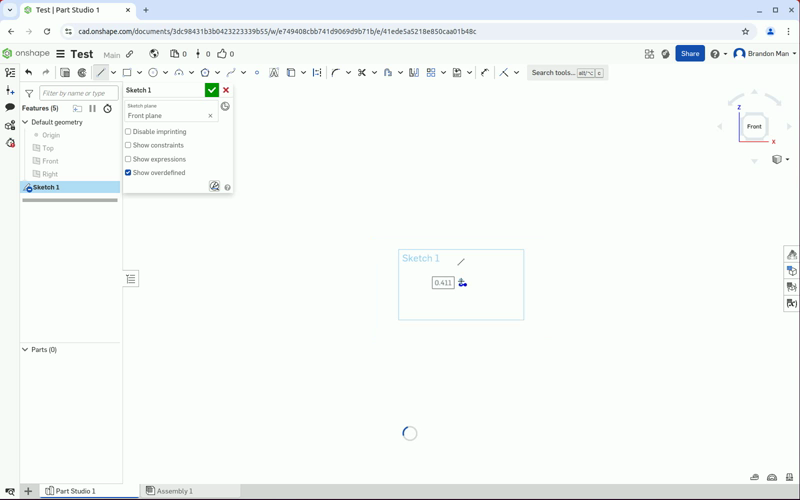
scroll(-6)
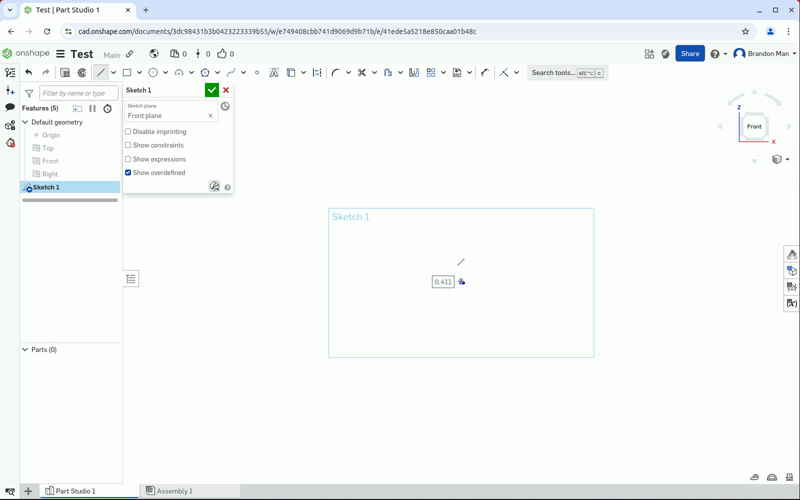
key_up(shift)
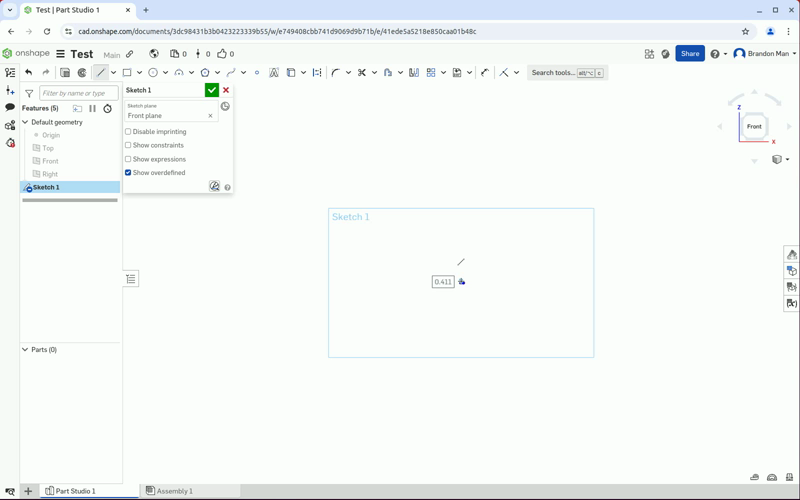
key_down(shift)
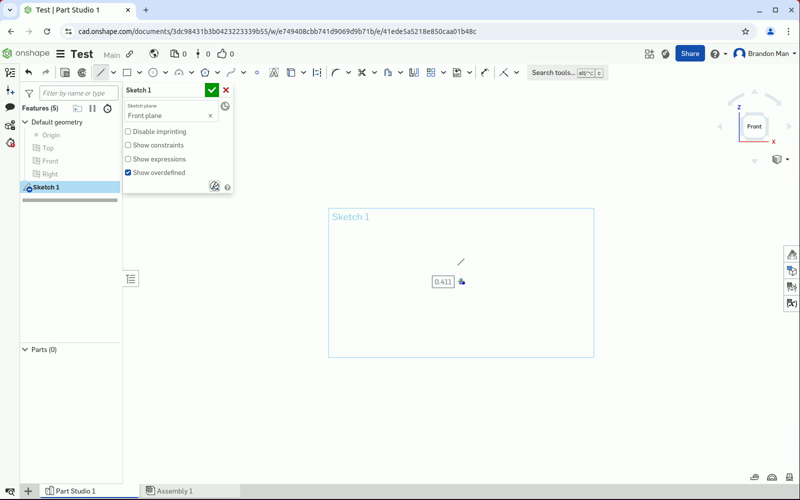
key_up(shift)
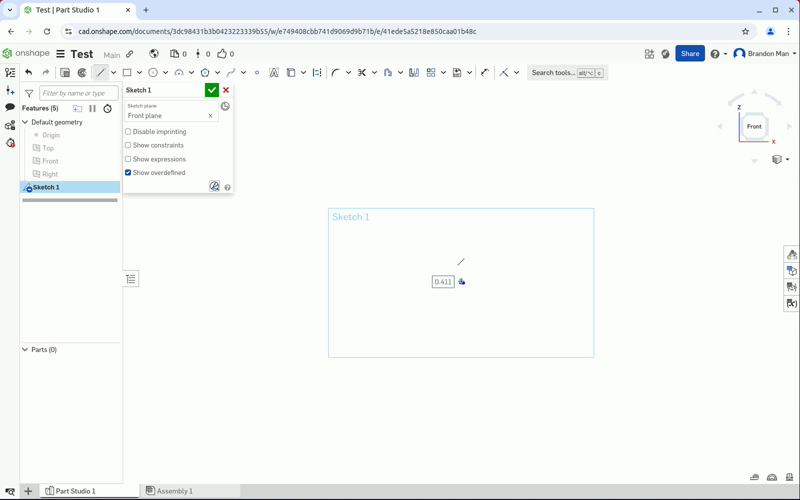
mouse_move(490, 280)
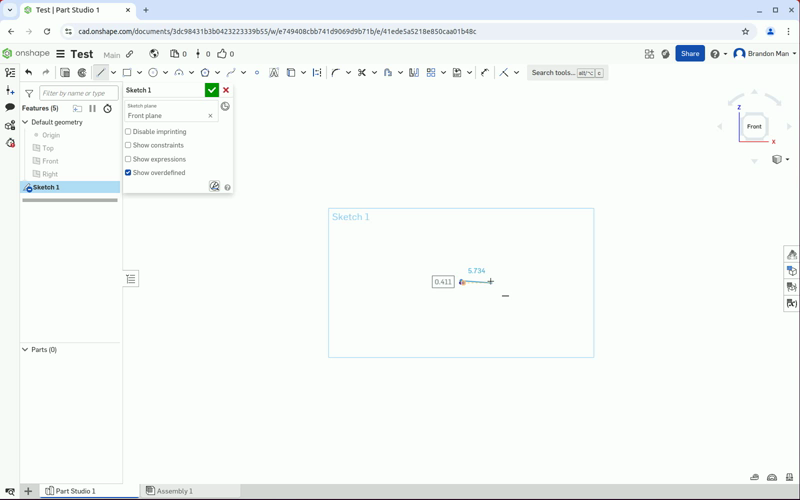
key_down(shift)
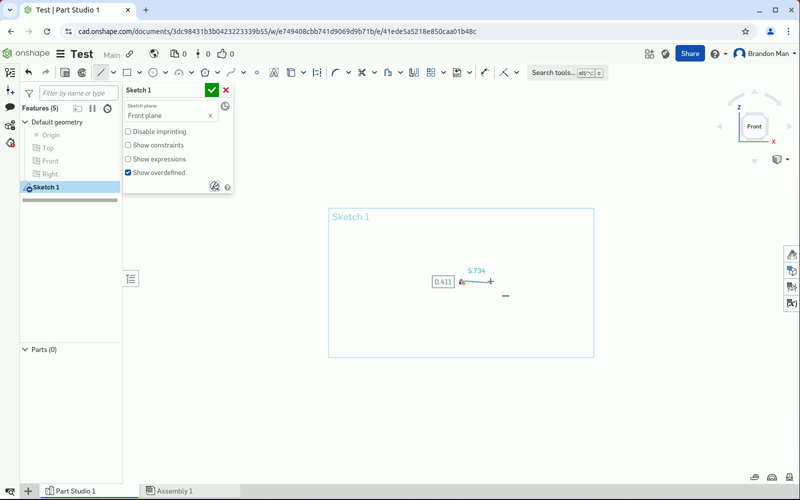
mouse_move(460, 282)
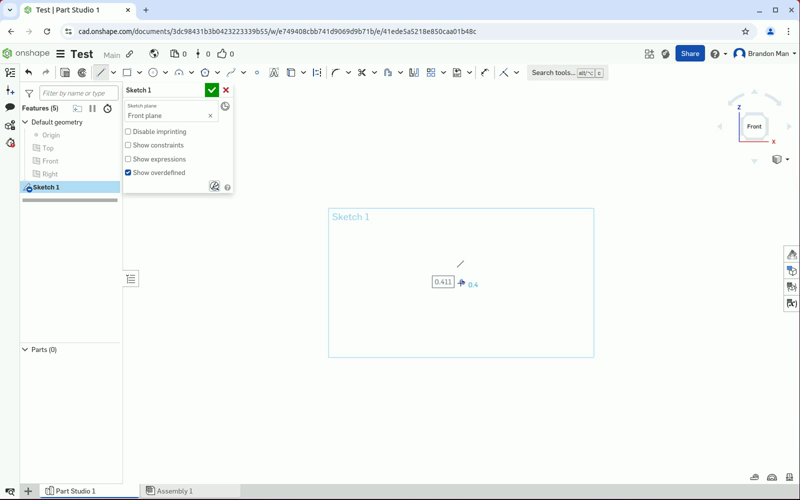
scroll(6)
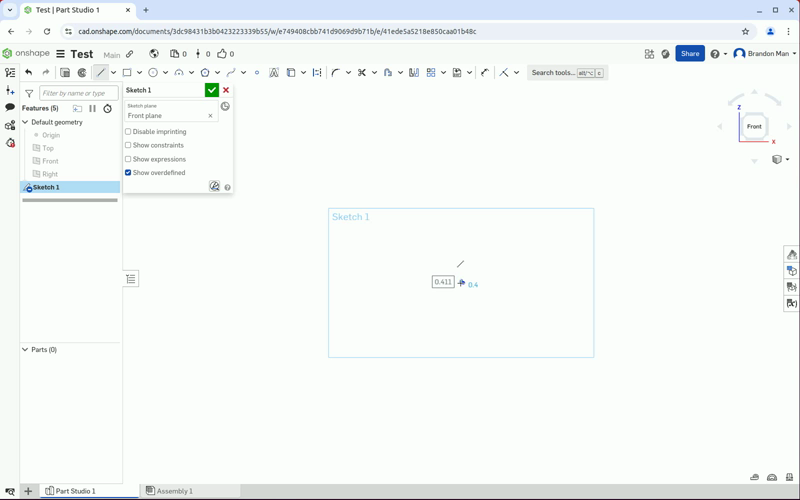
scroll(6)
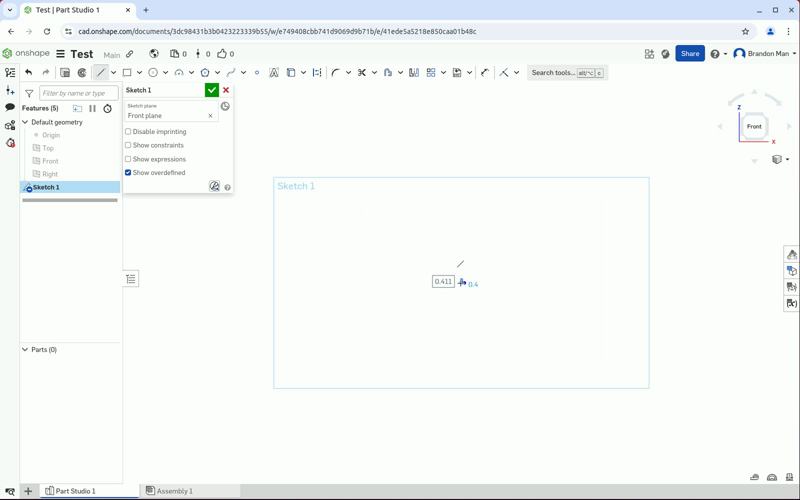
scroll(6)
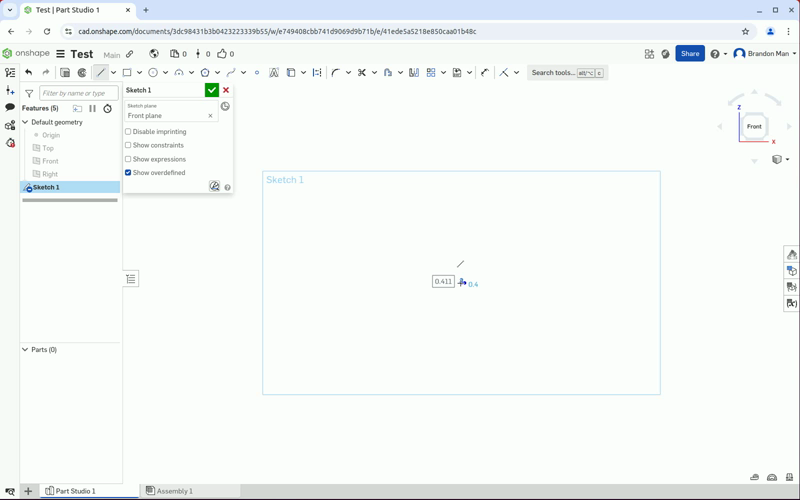
scroll(6)
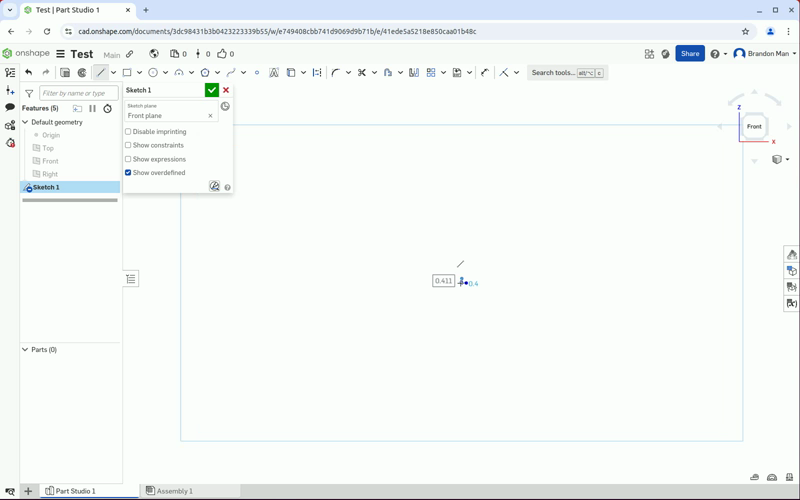
scroll(6)
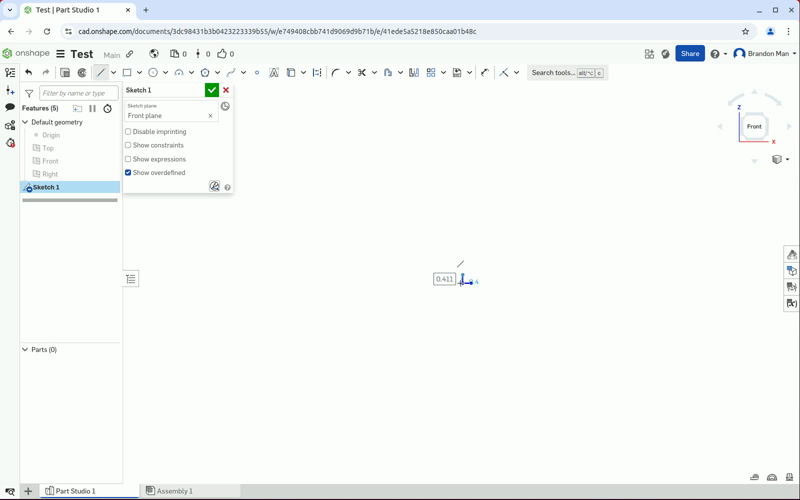
scroll(6)
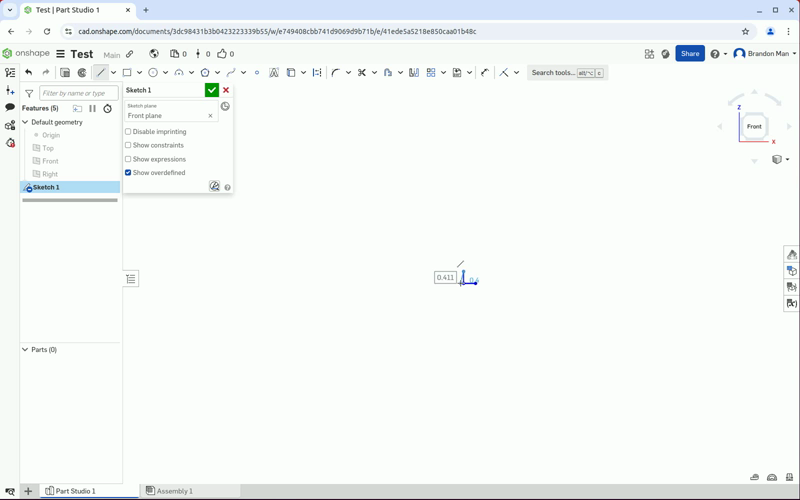
scroll(6)
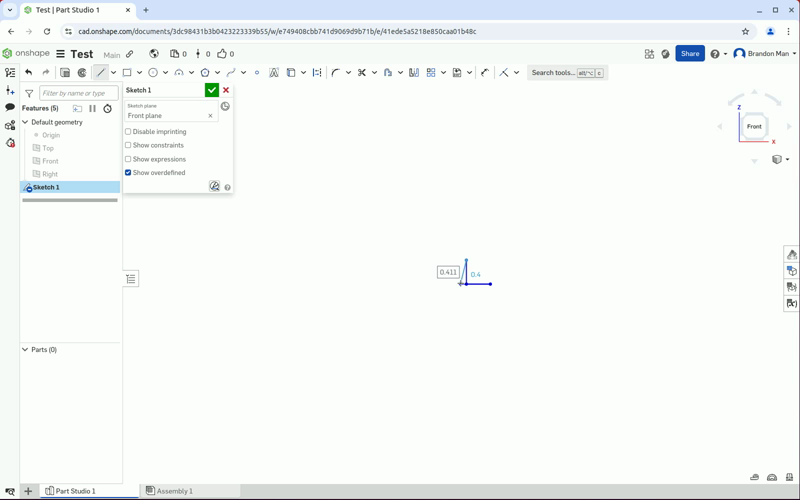
key_up(shift)
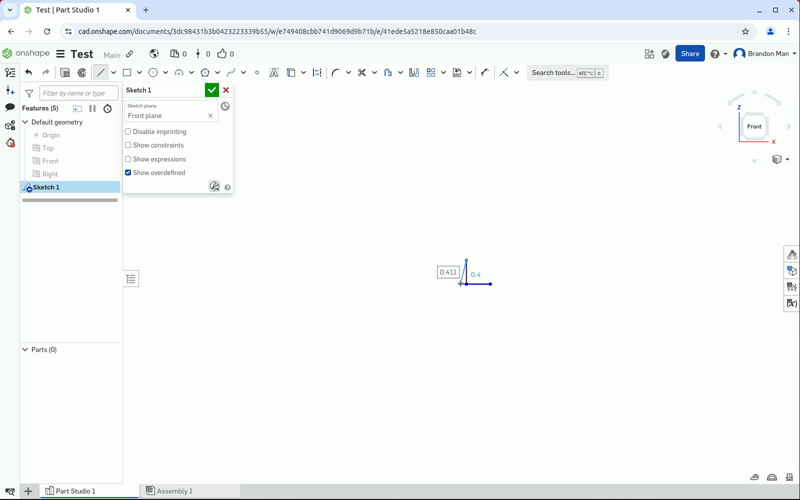
click(460, 282)
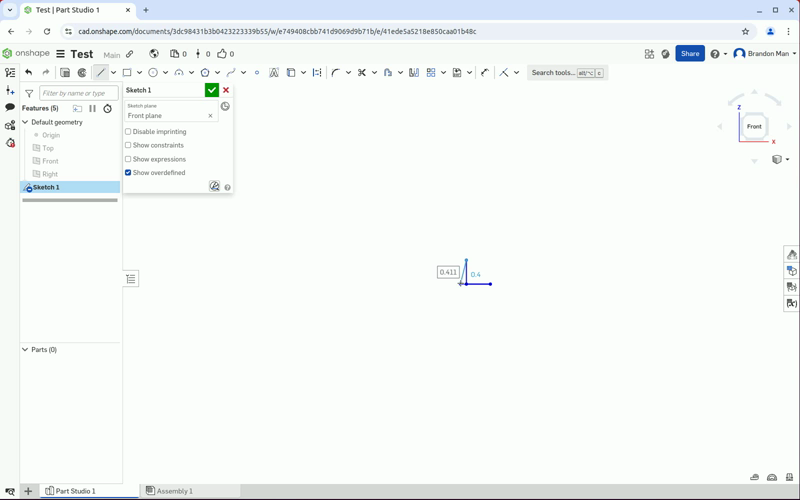
scroll(-6)
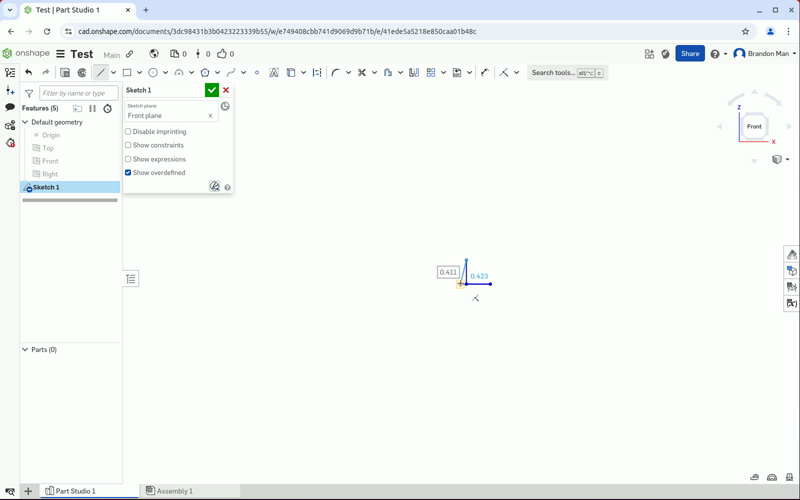
scroll(-6)
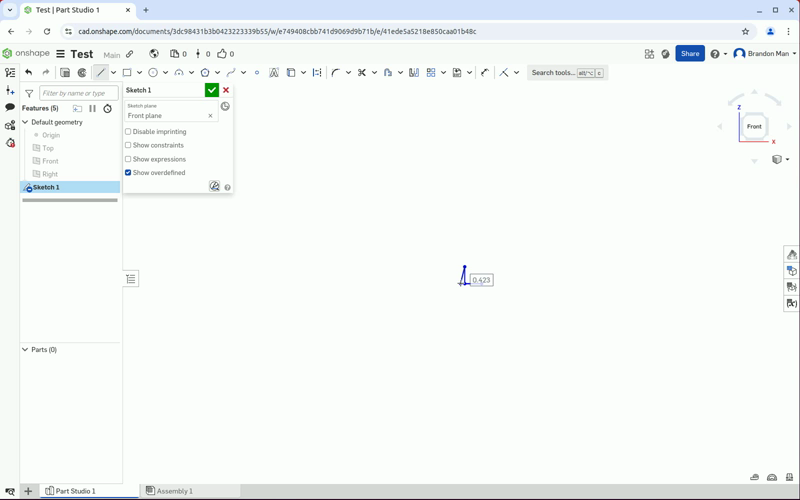
scroll(-6)
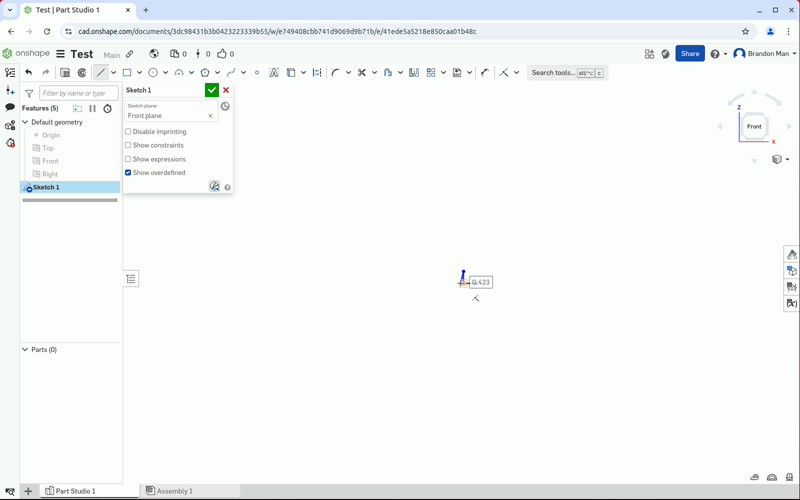
scroll(-6)
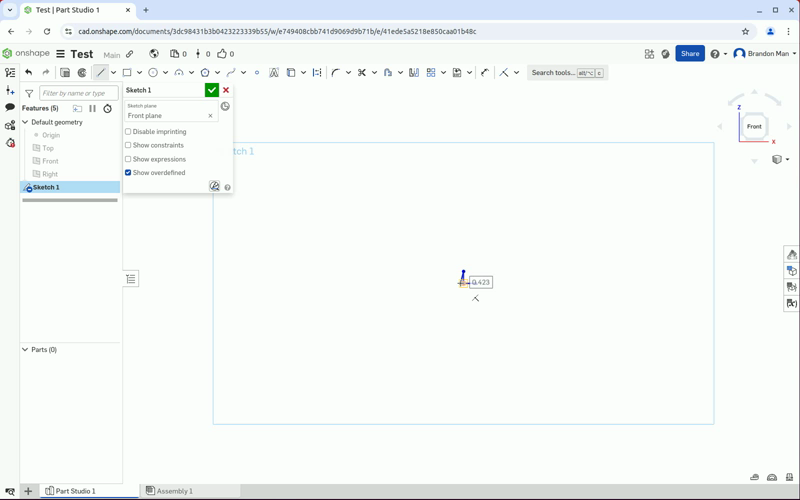
scroll(-6)
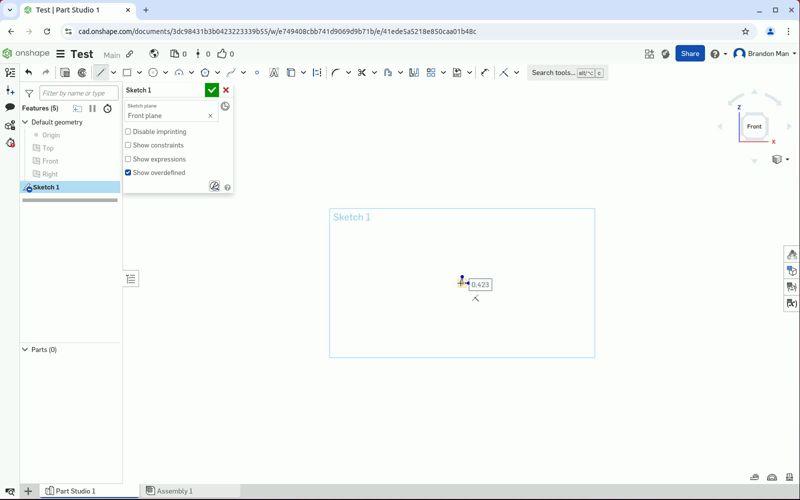
scroll(-6)
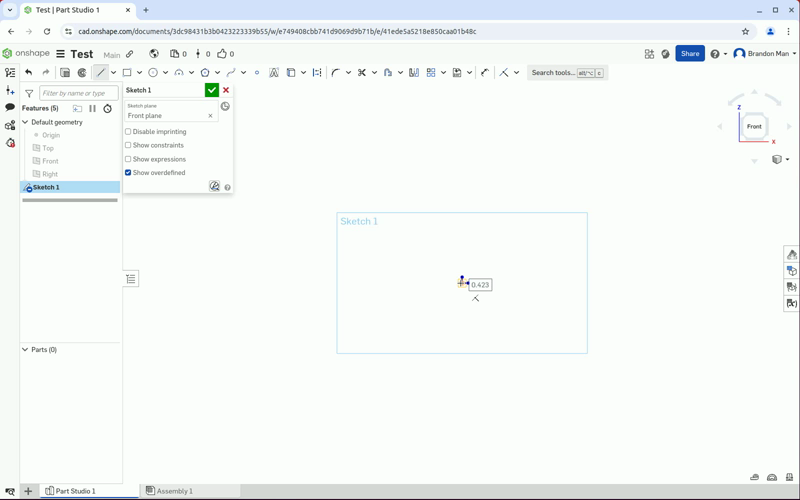
scroll(-6)
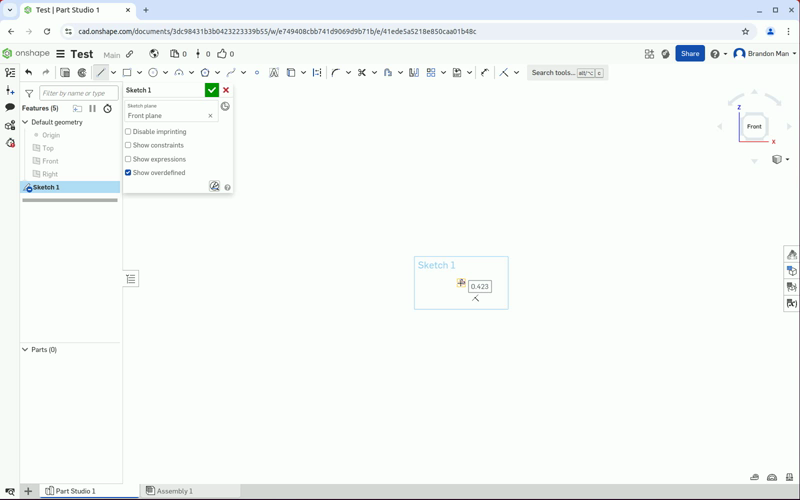
key(esc)
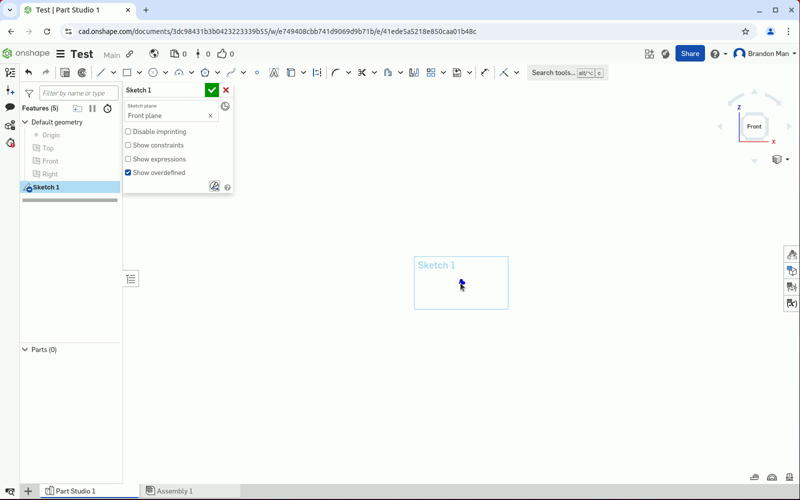
mouse_move(460, 282)
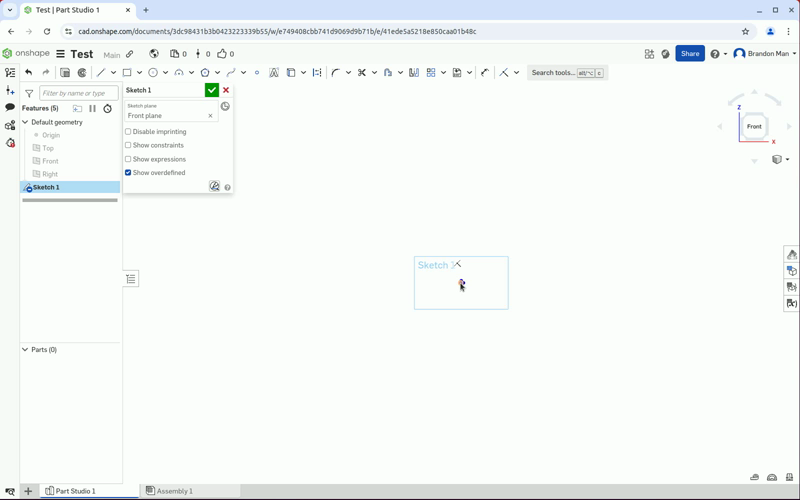
scroll(6)
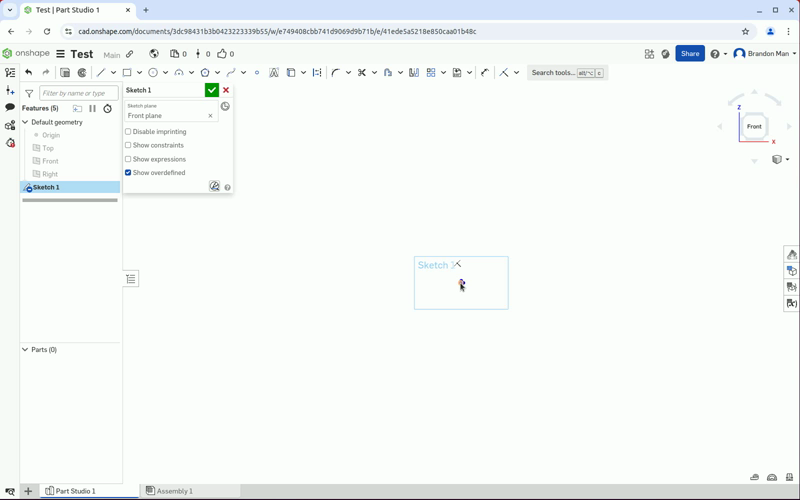
scroll(6)
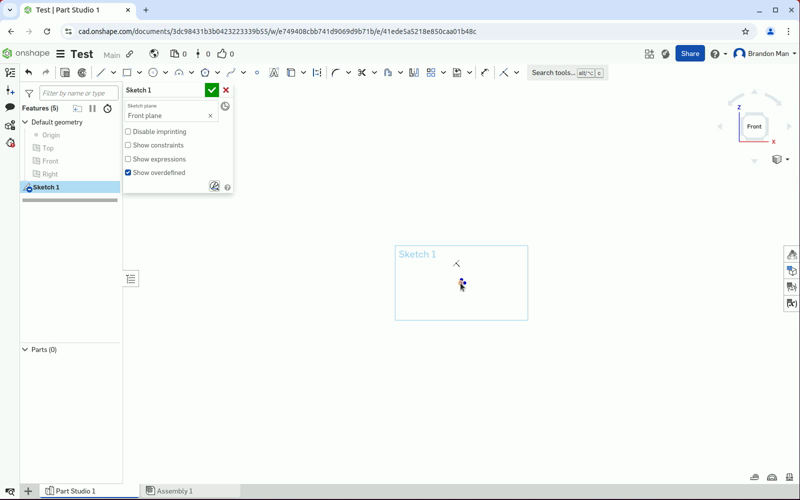
scroll(6)
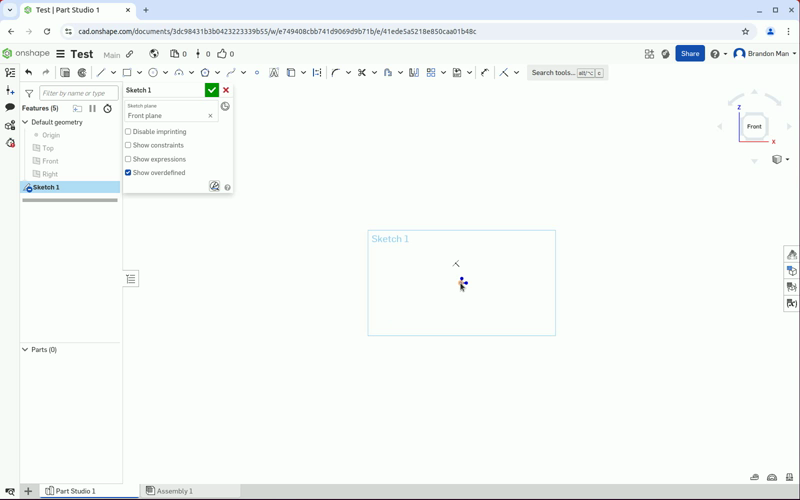
scroll(6)
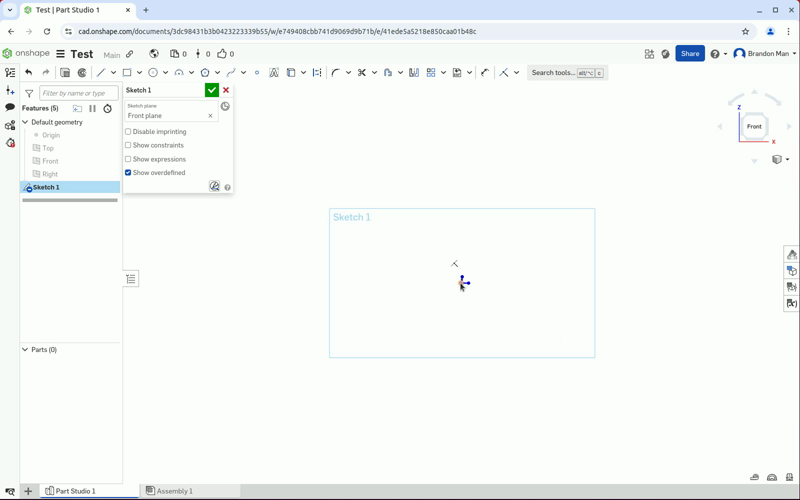
scroll(6)
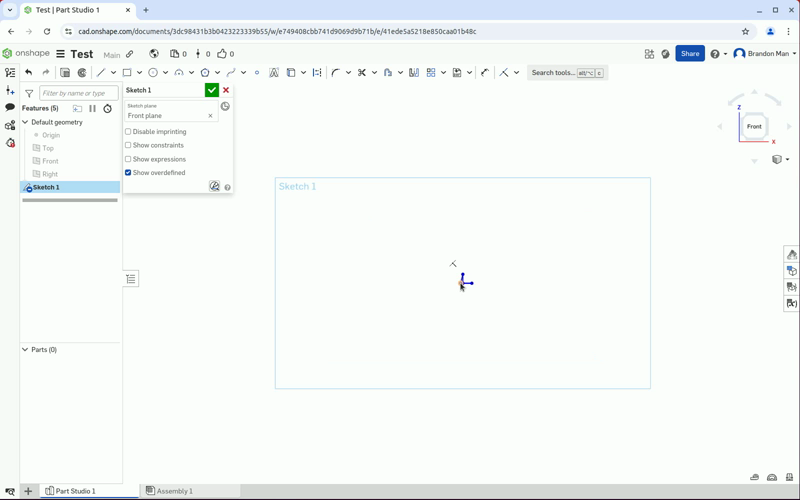
scroll(6)
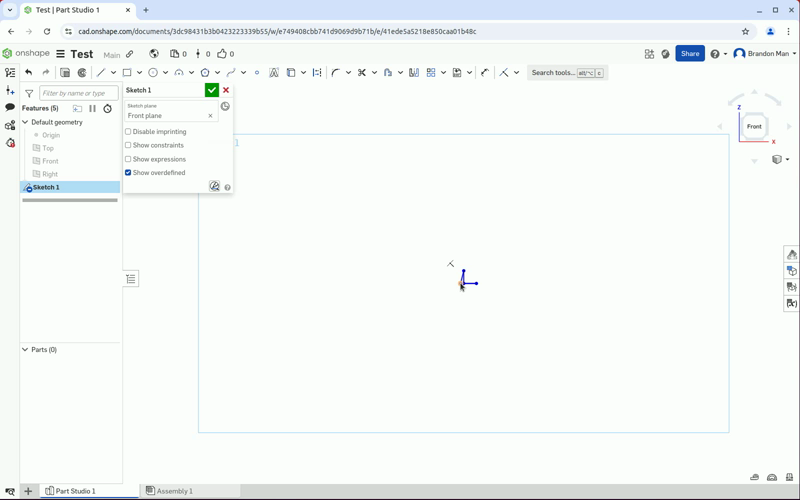
scroll(6)
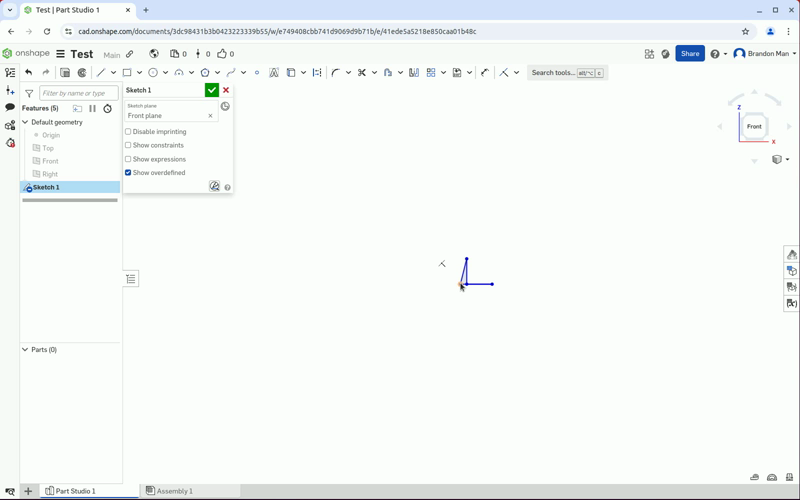
click(460, 282)
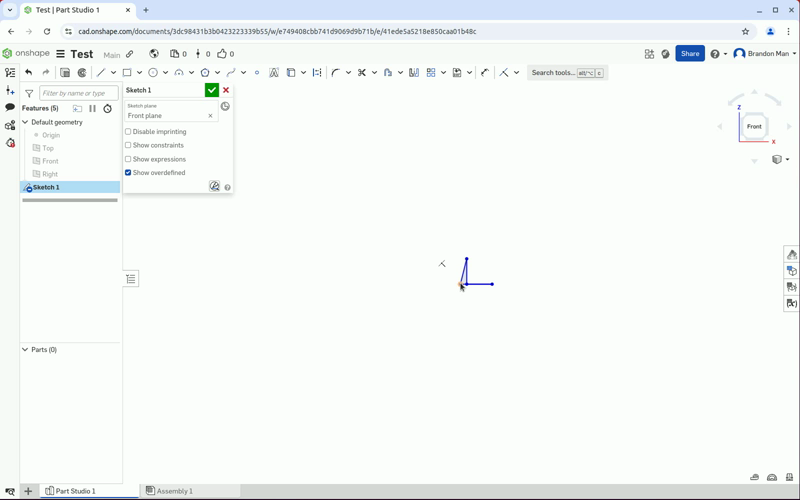
scroll(-6)
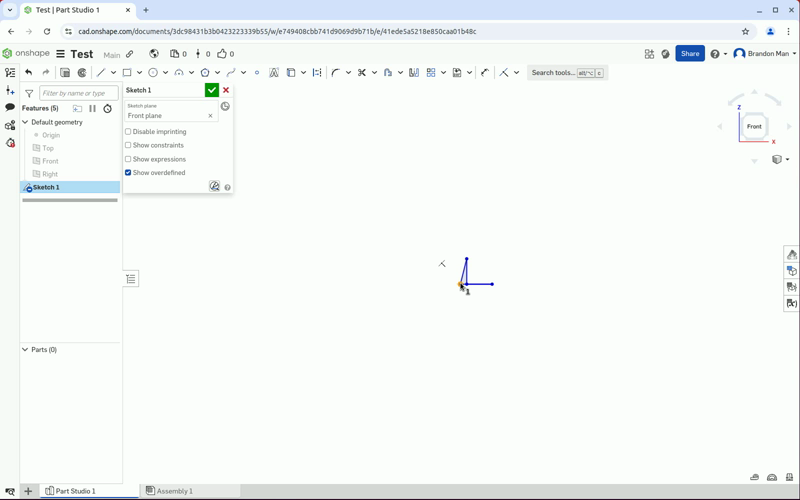
scroll(-6)
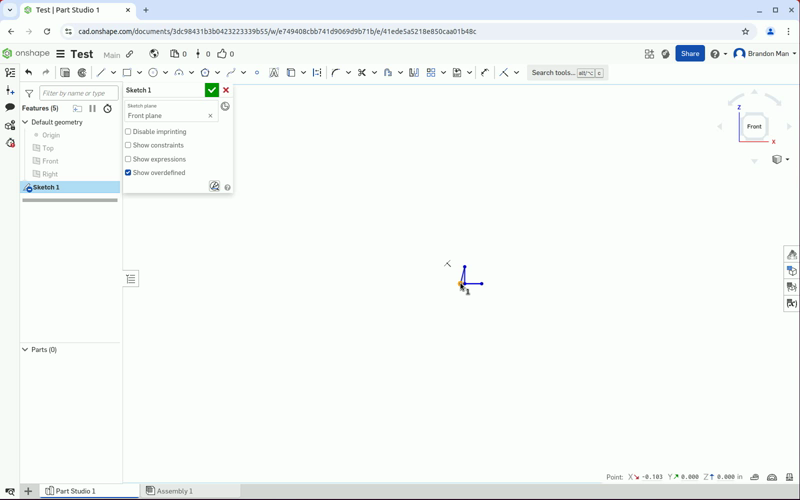
scroll(-6)
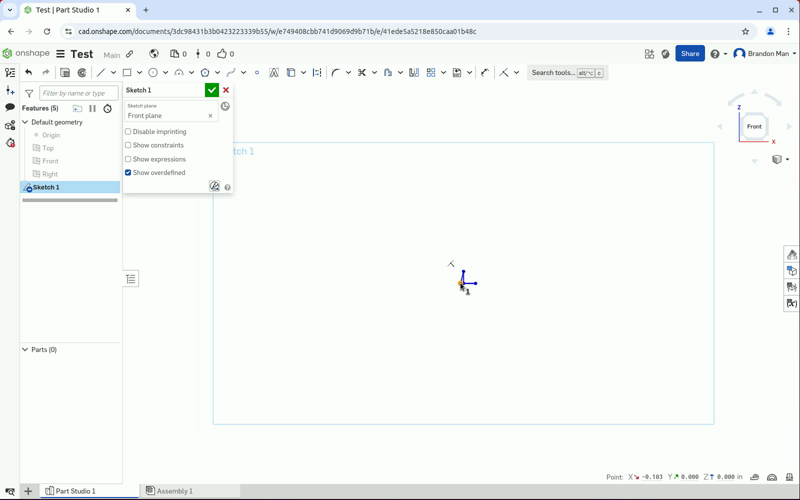
scroll(-6)
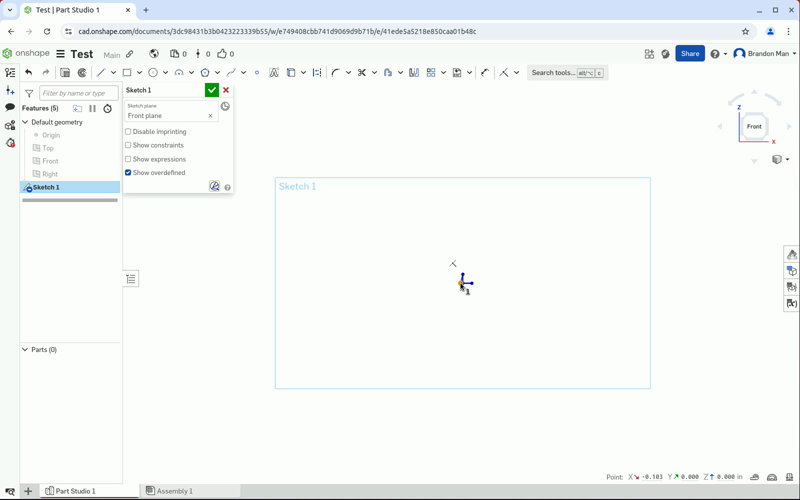
scroll(-6)
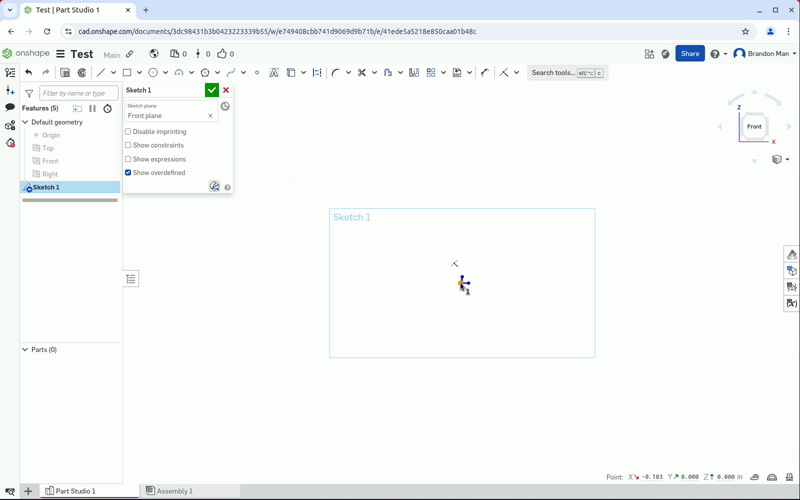
scroll(-6)
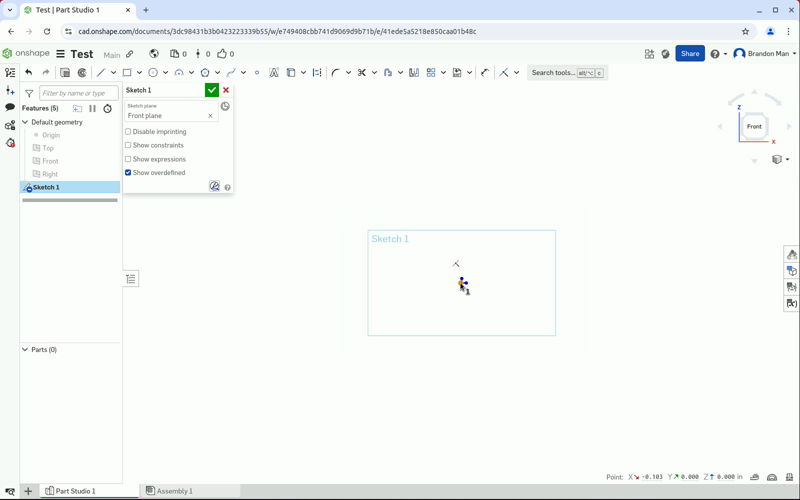
scroll(-6)
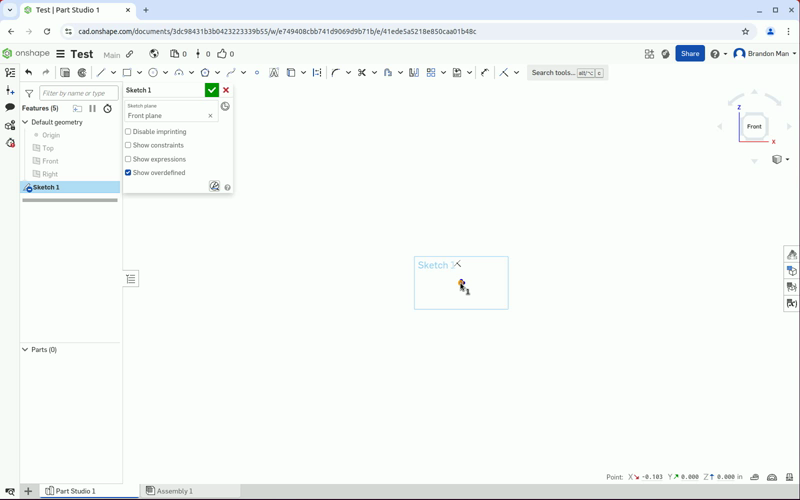
mouse_move(73, 352)
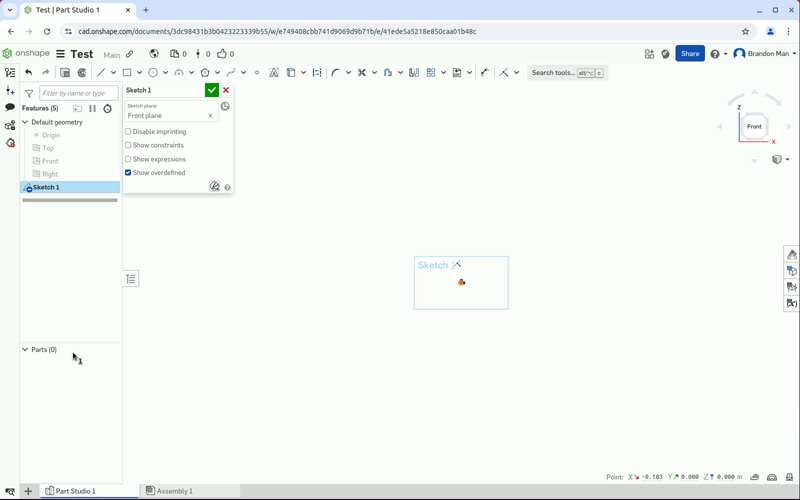
key(shift+y)
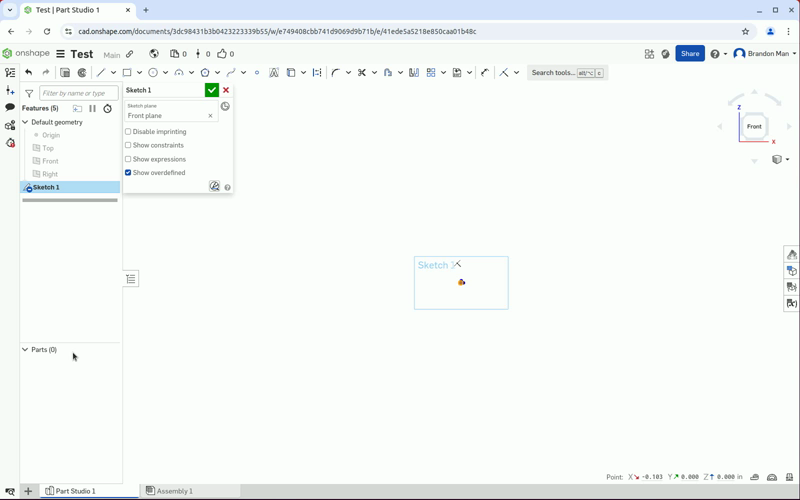
key(shift+e)
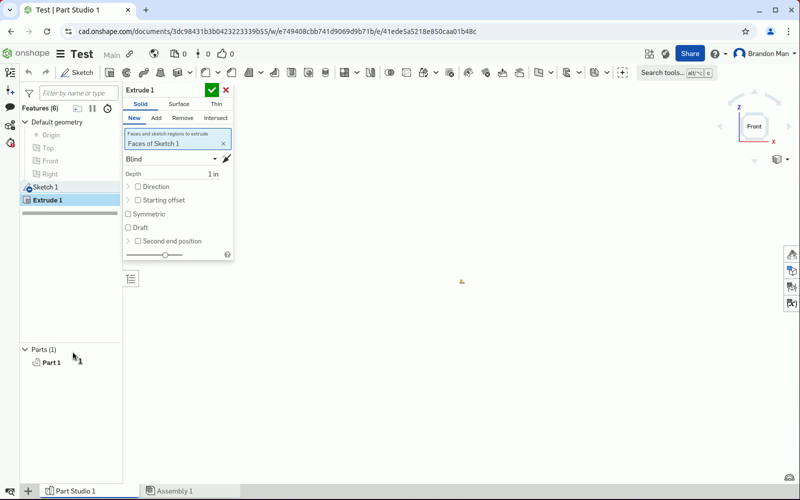
mouse_move(143, 106)
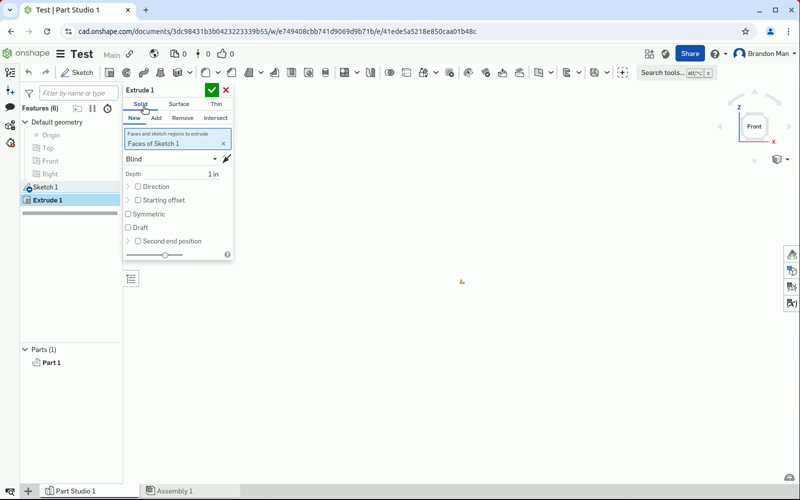
click(143, 106)
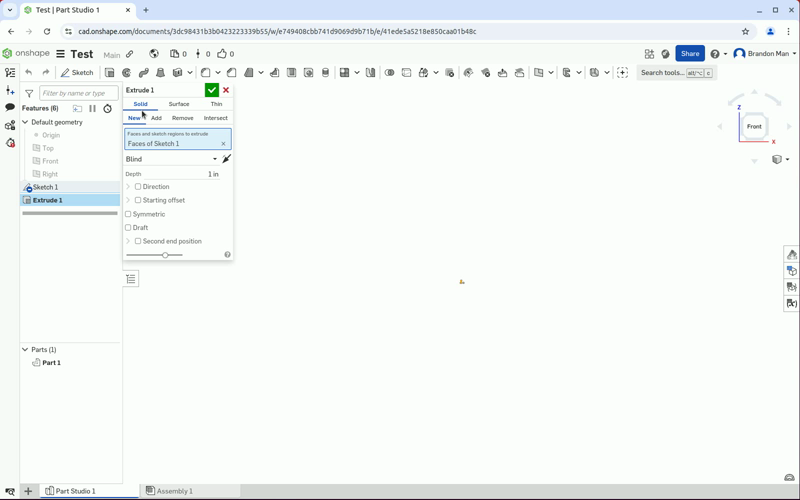
mouse_move(137, 120)
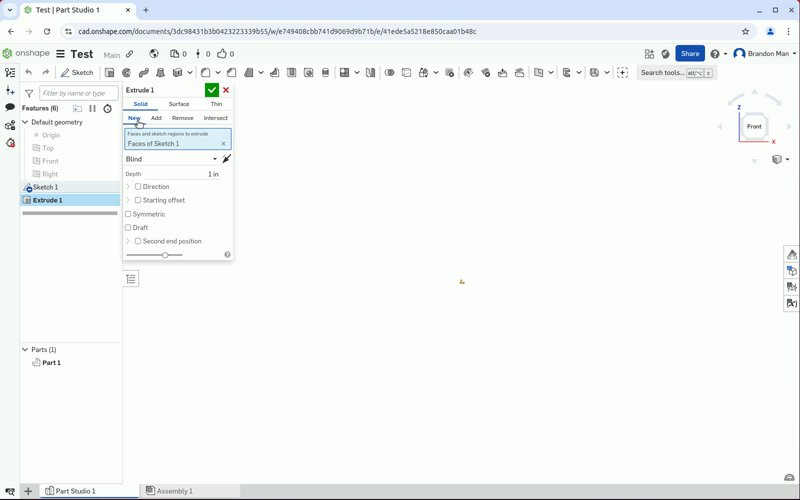
click(137, 120)
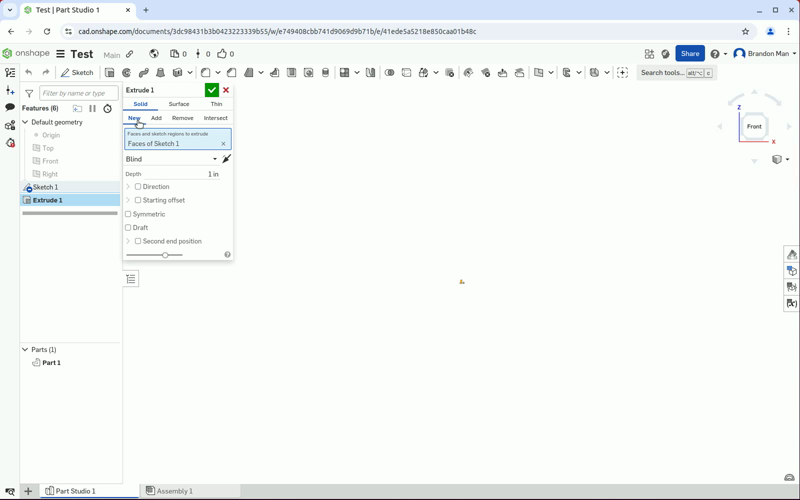
key(tab, 4)
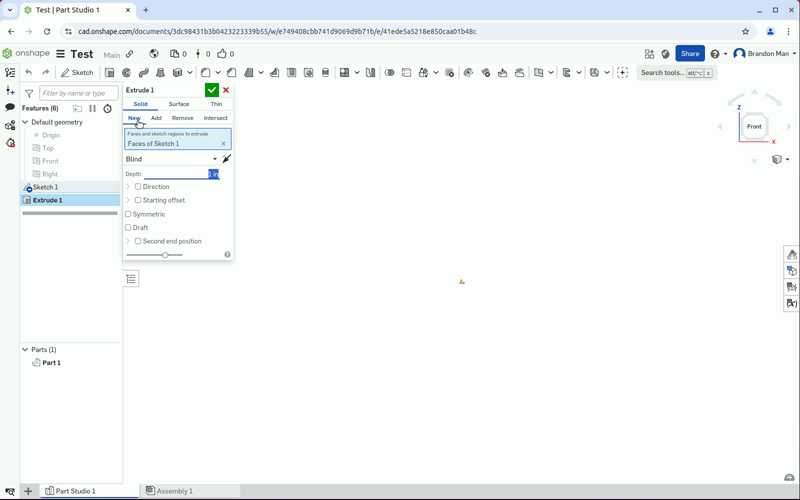
text(23.108)
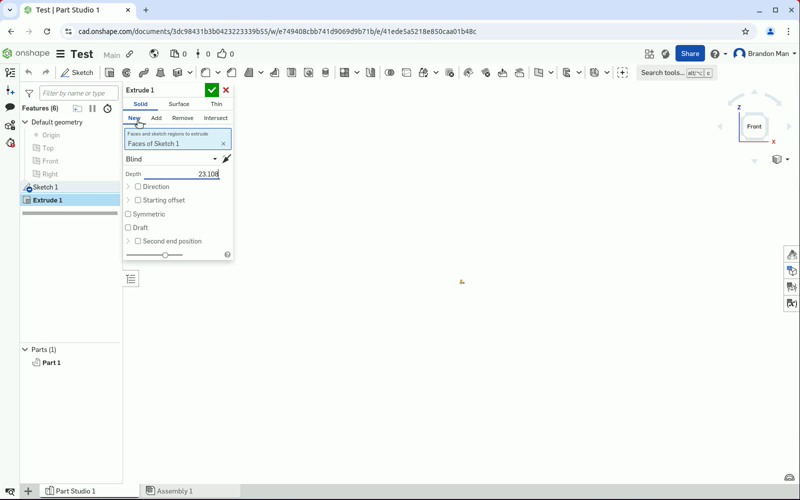
key(enter)
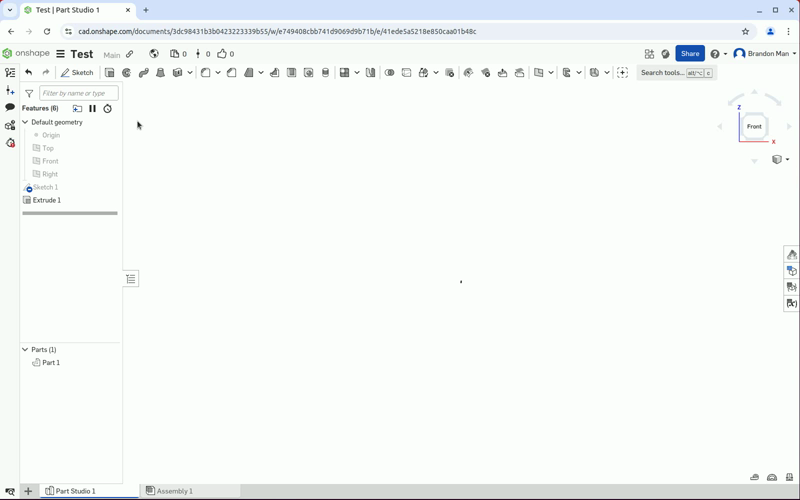
key(shift+h)
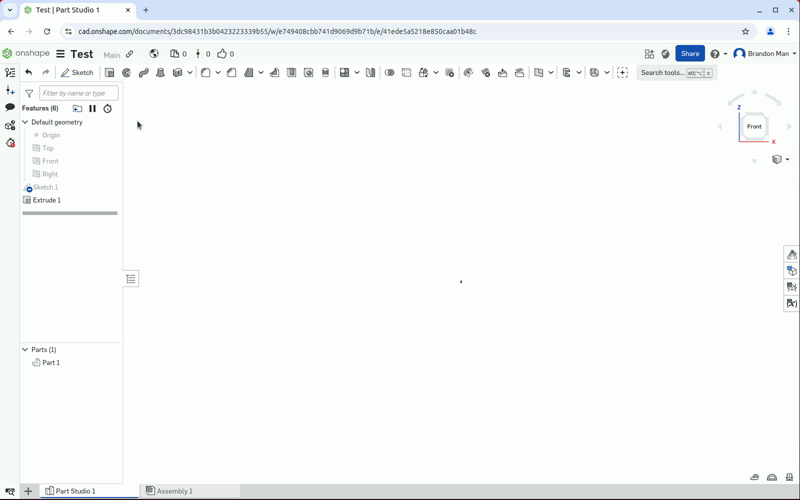
key(shift+h)
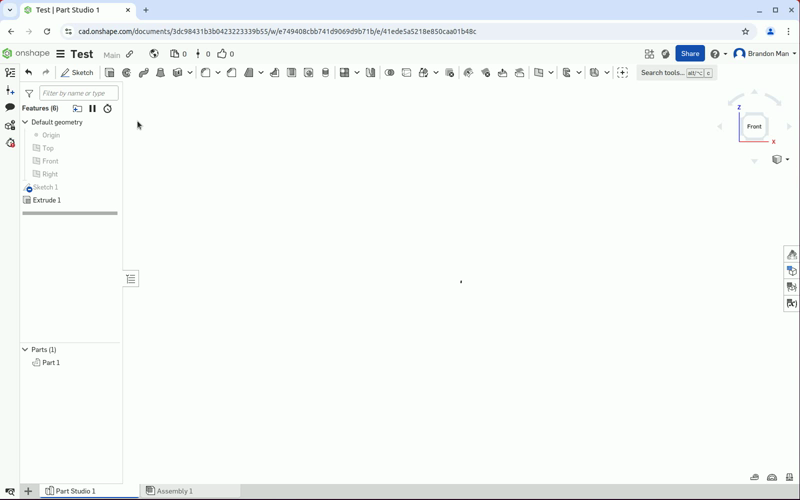
mouse_move(73, 189)
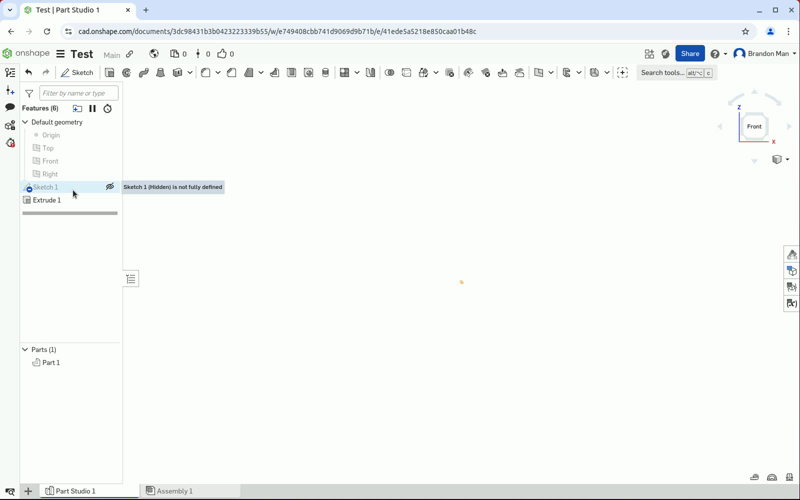
click(73, 189)
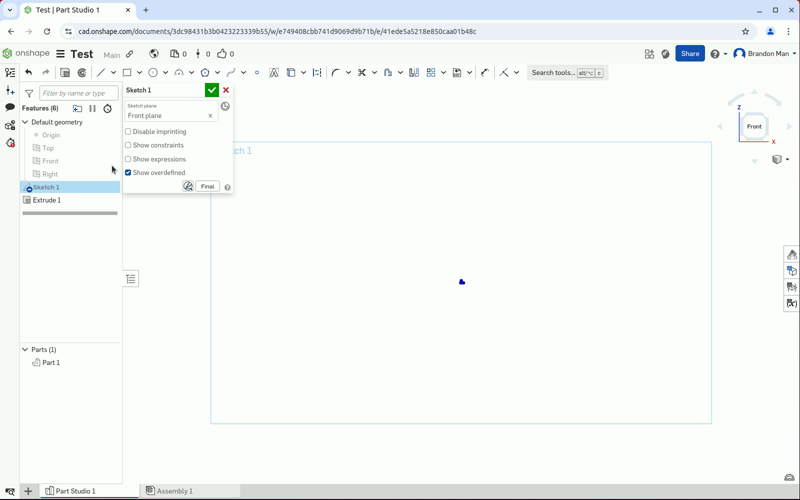
mouse_move(229, 92)
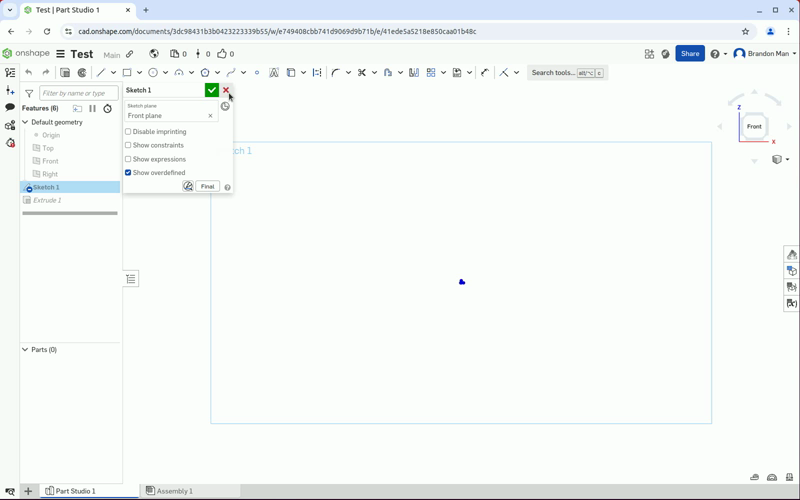
click(229, 92)
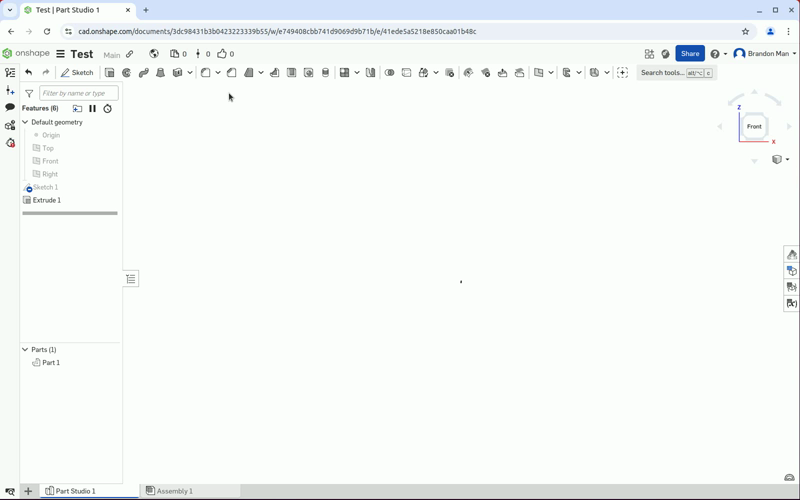
mouse_move(73, 352)
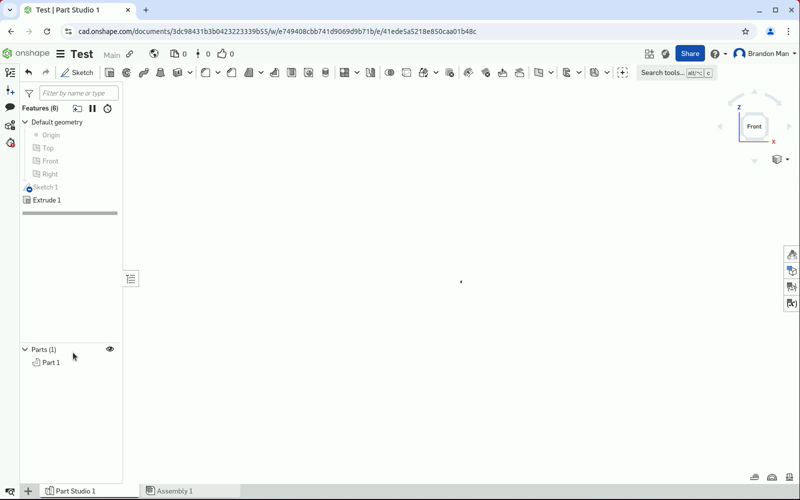
key(y)
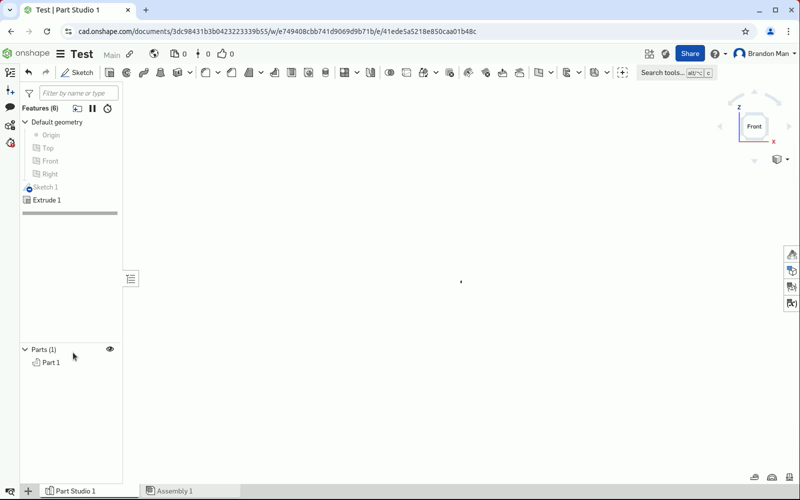
key(shift+p)
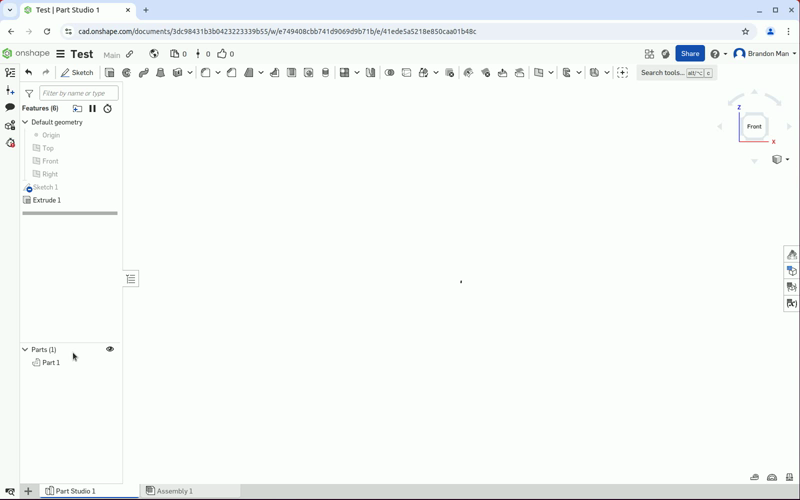
key(space)
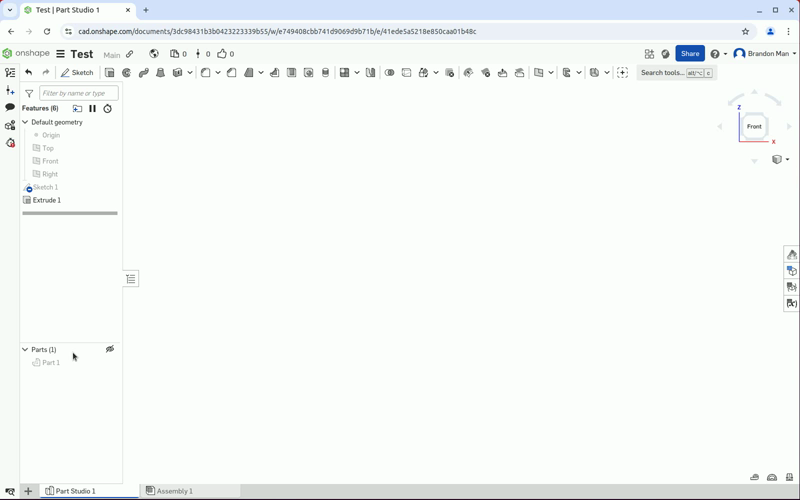
key_down(shift)
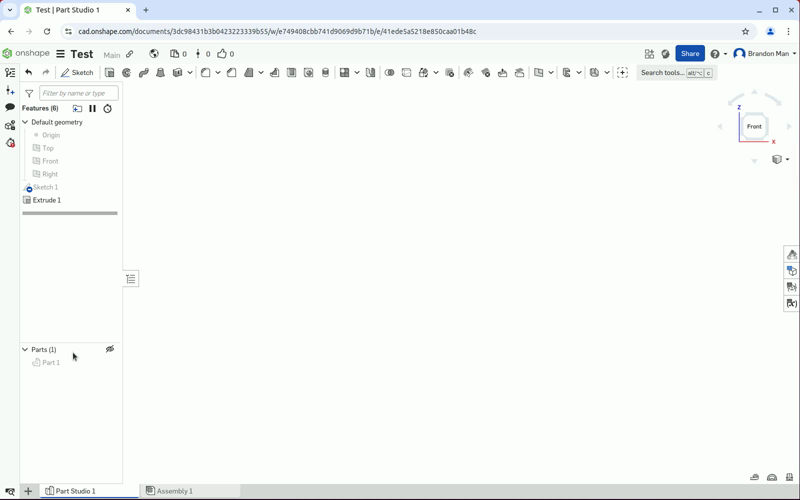
key(down)
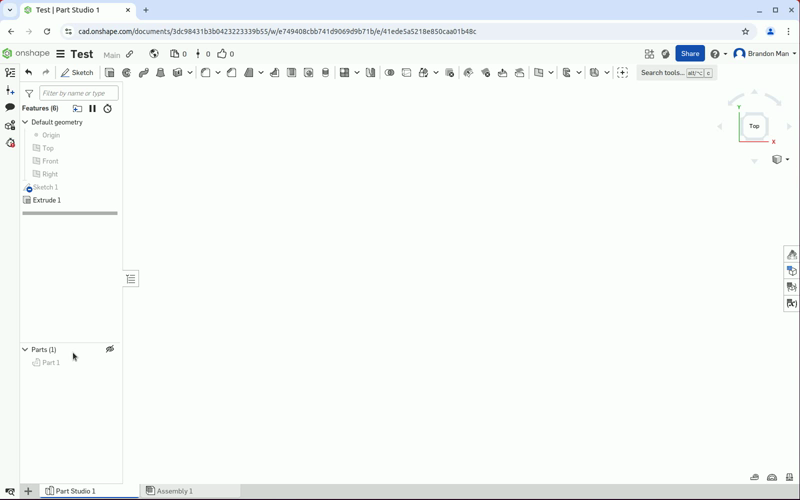
key_up(shift)
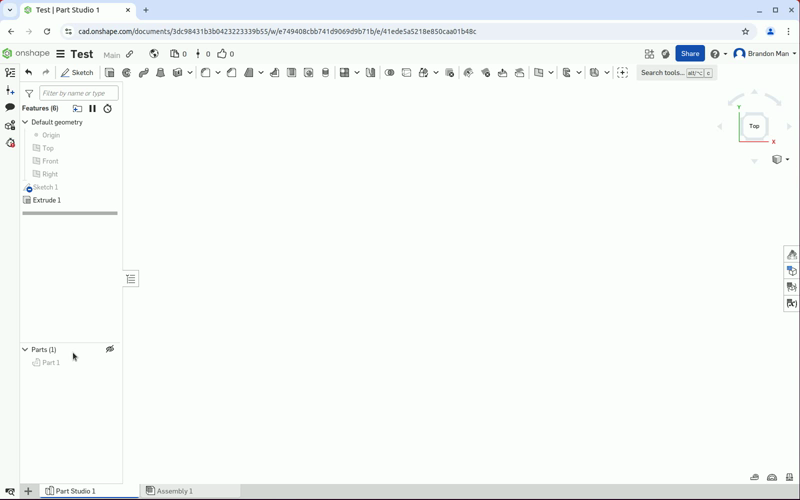
mouse_move(73, 352)
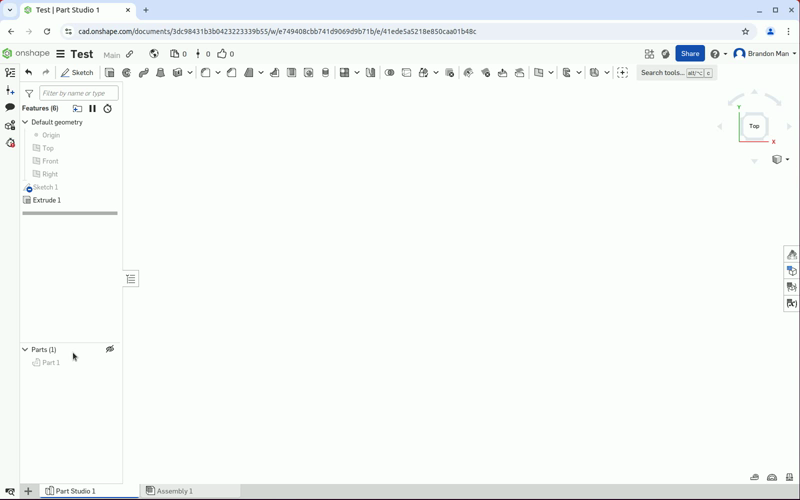
key(shift+y)
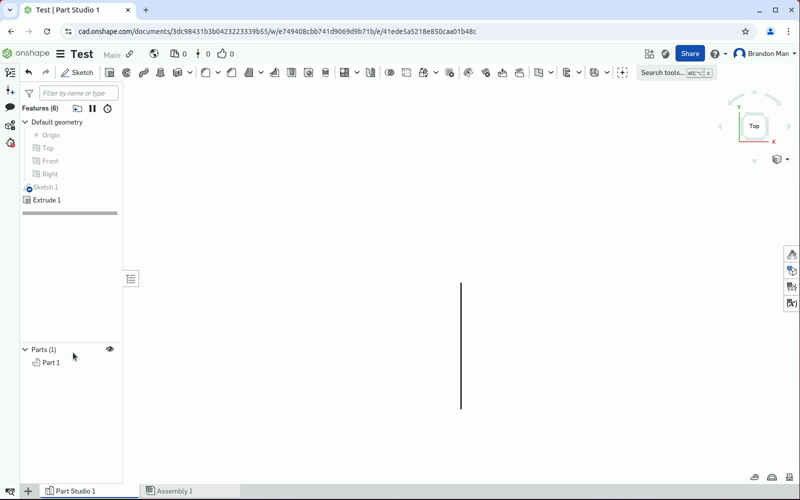
mouse_move(541, 75)
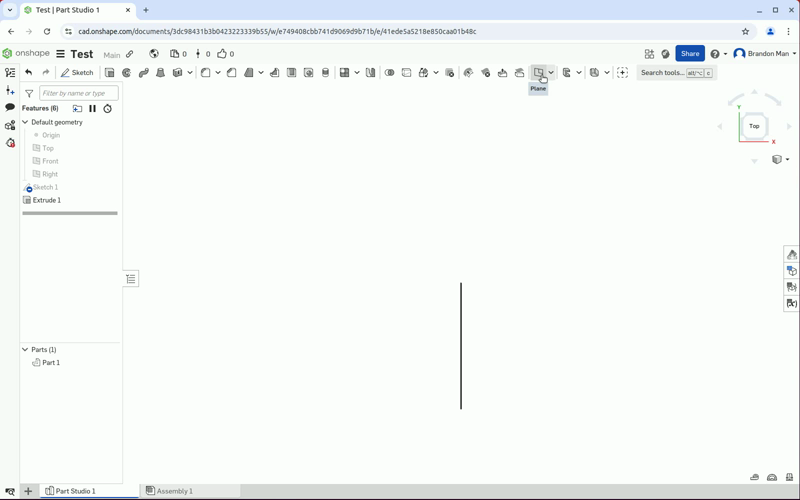
click(541, 75)
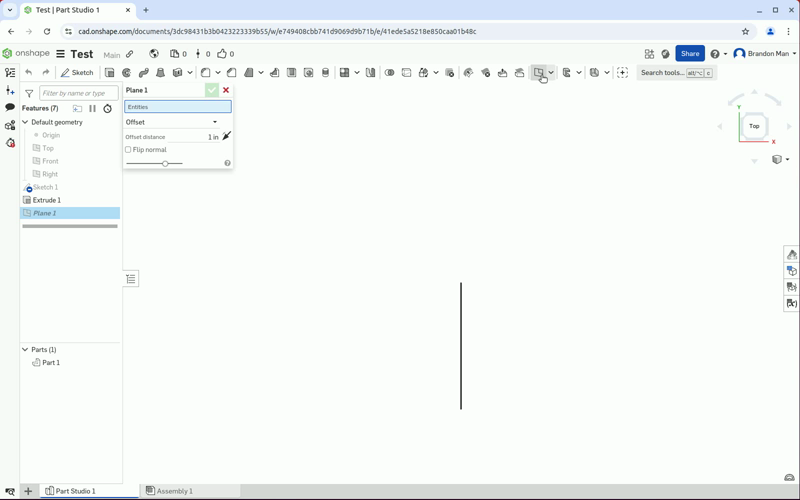
mouse_move(73, 150)
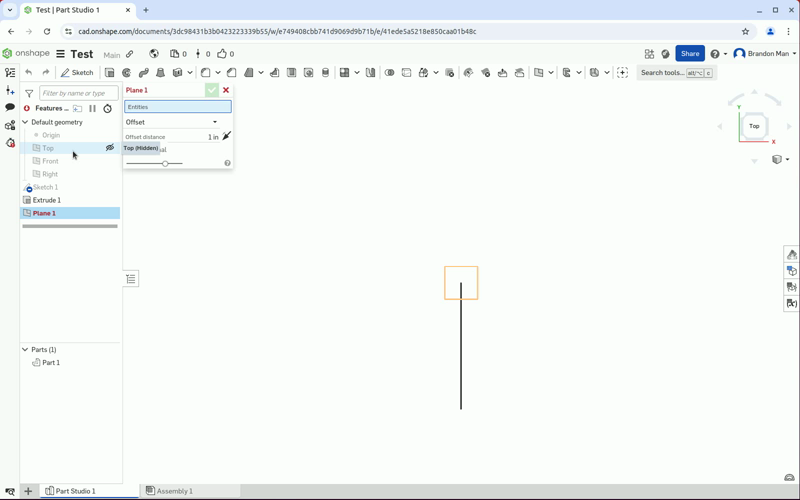
click(73, 150)
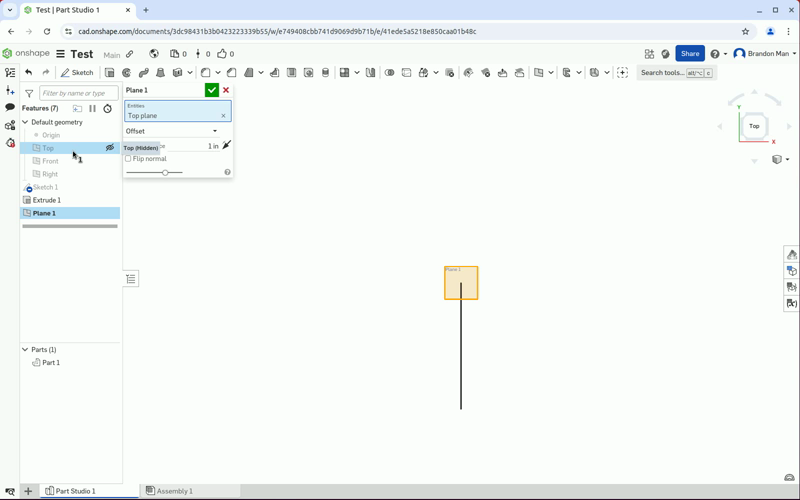
key(tab, 2)
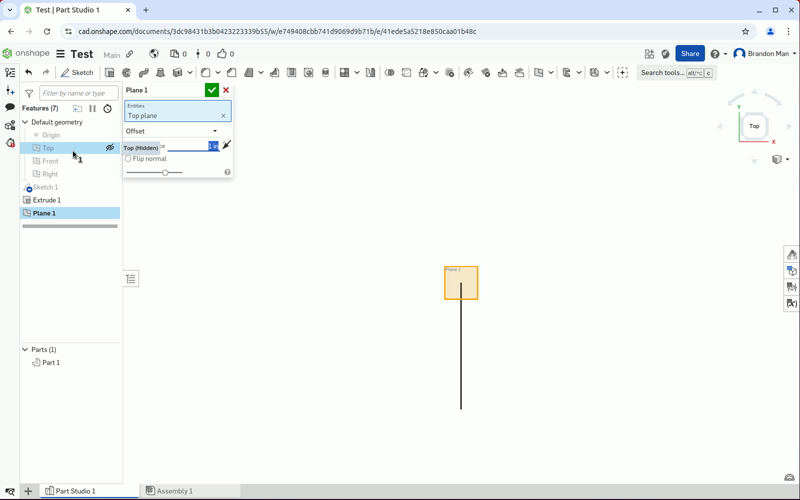
text(0.246)
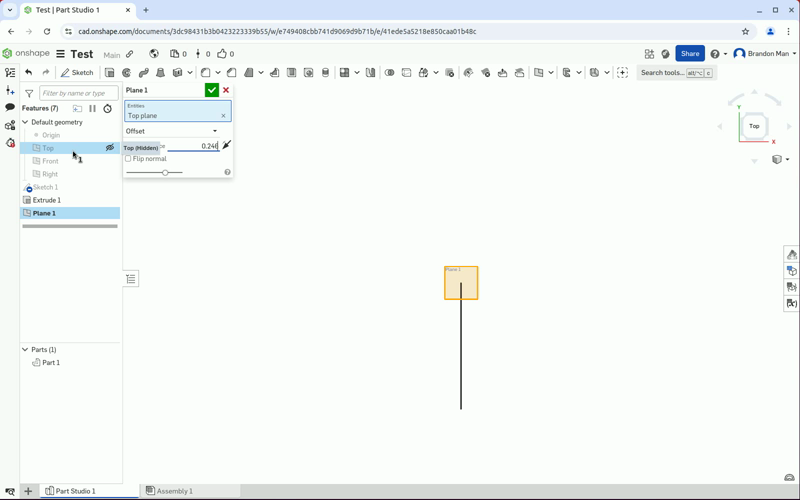
key(enter, 2)
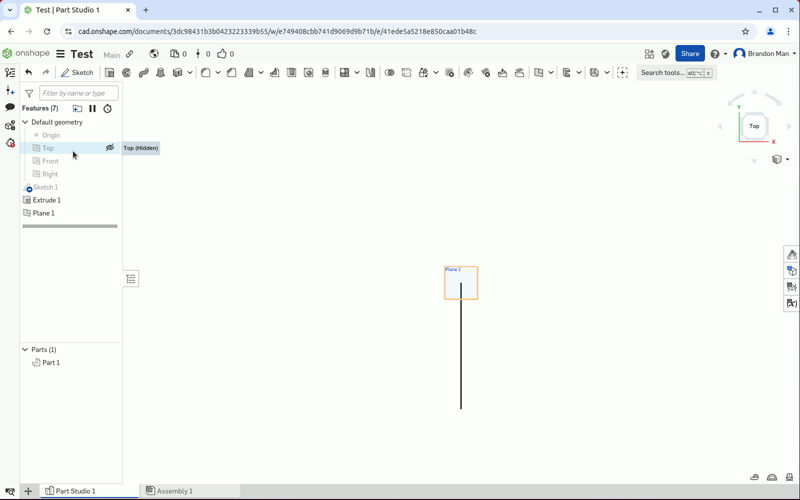
key(shift+s)
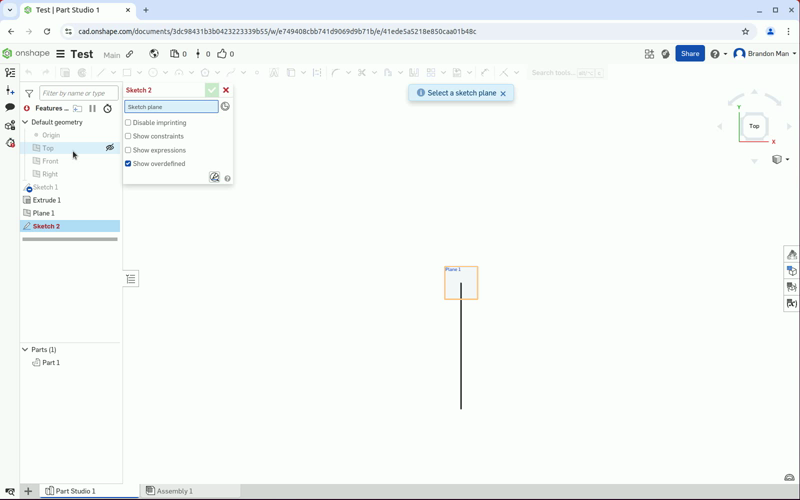
mouse_move(73, 215)
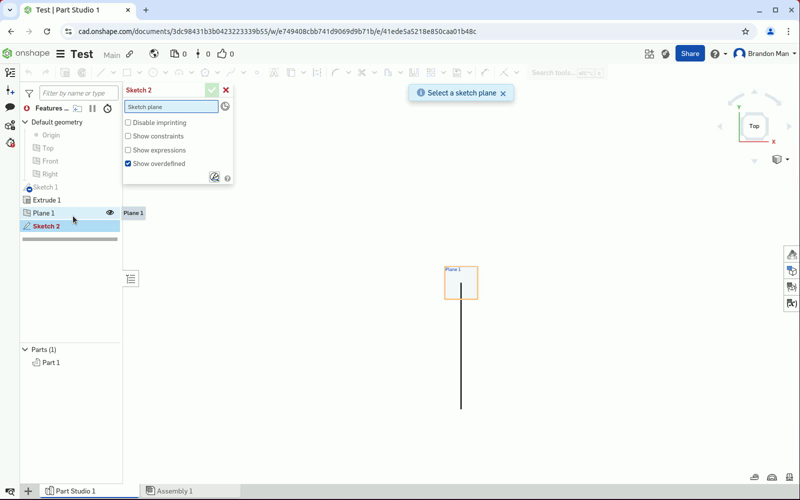
click(73, 215)
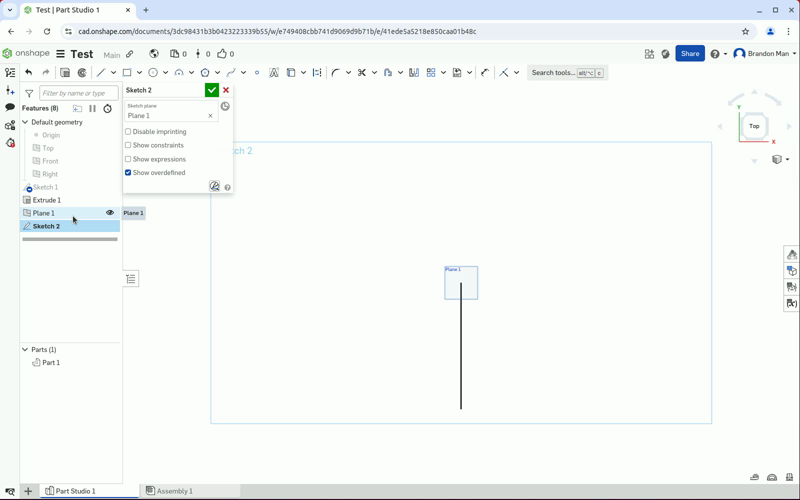
mouse_move(73, 352)
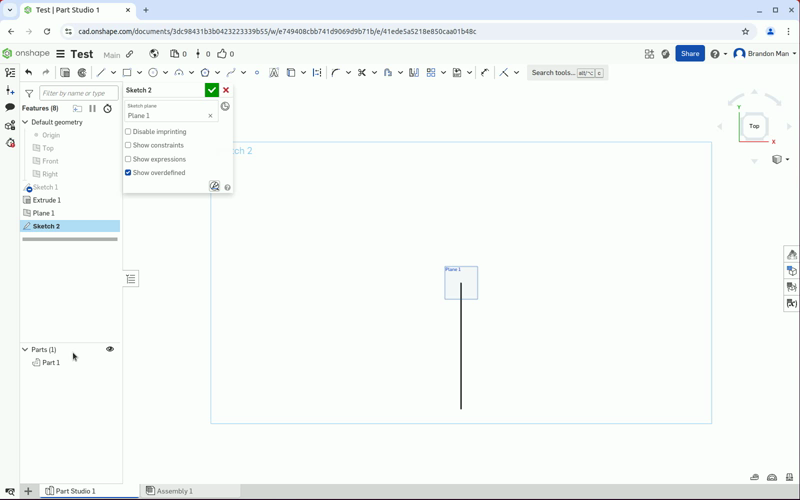
key(y)
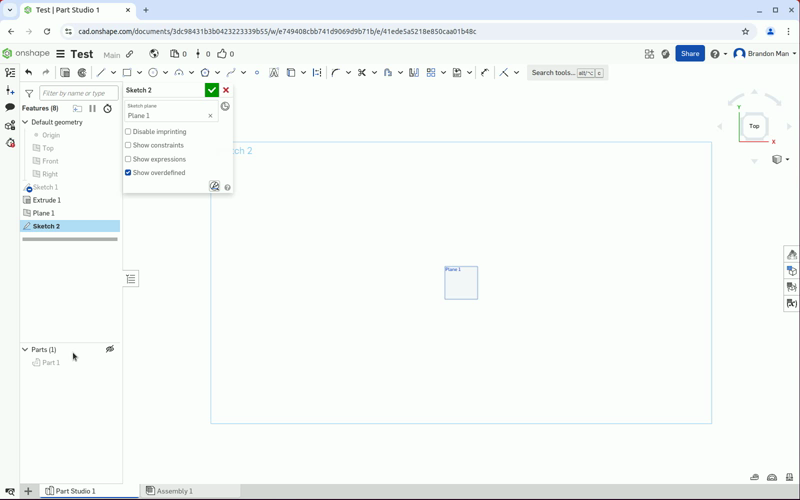
key(c)
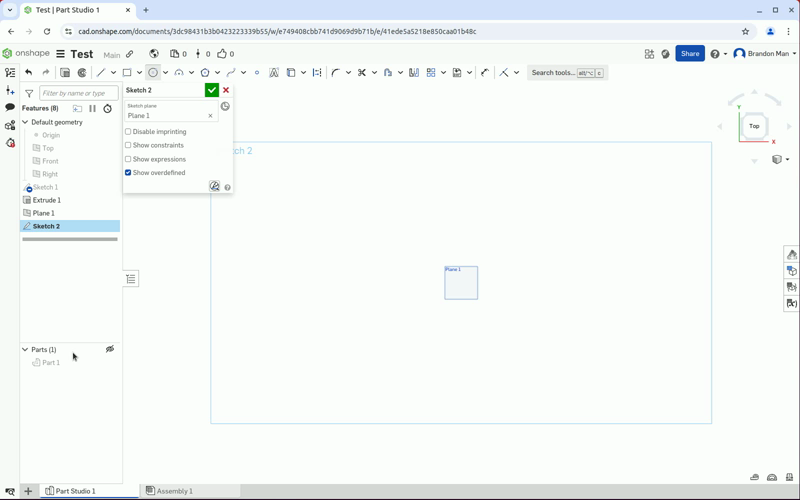
key_down(shift)
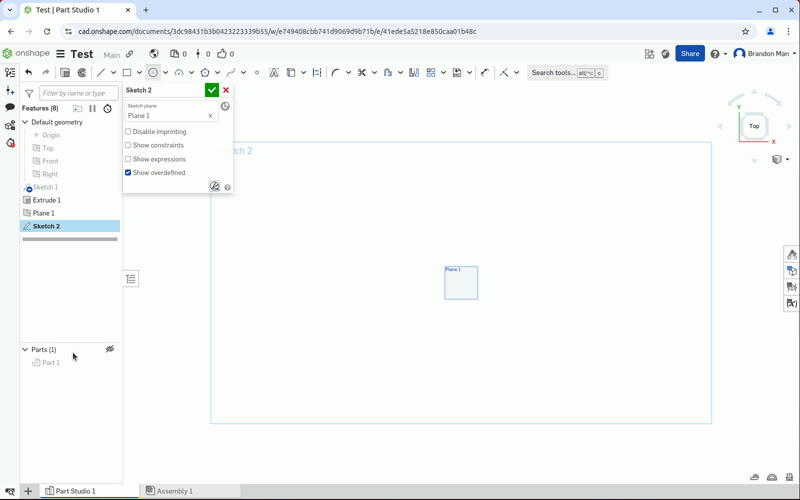
mouse_move(460, 295)
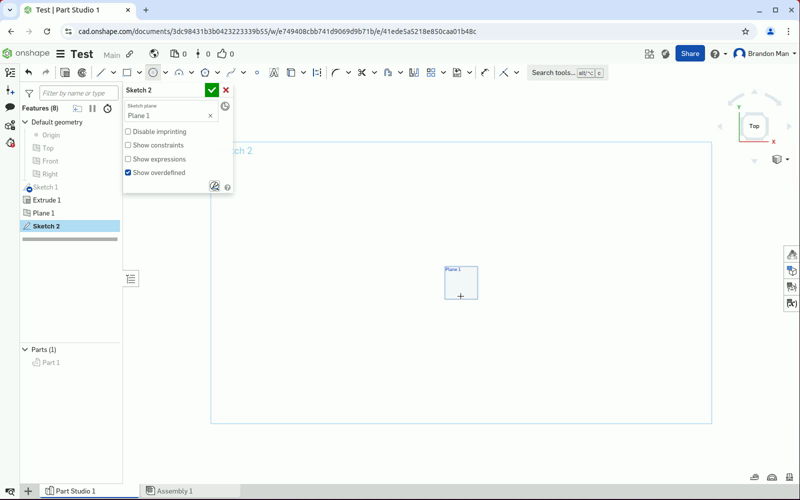
click(460, 295)
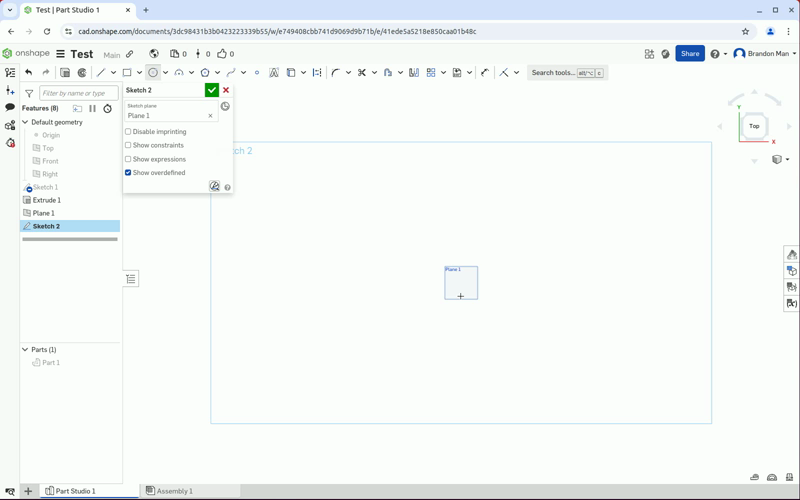
key_up(shift)
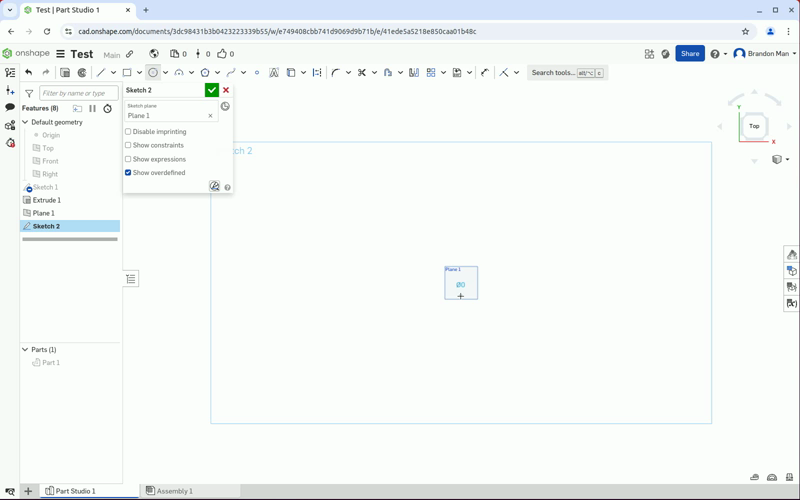
mouse_move(461, 295)
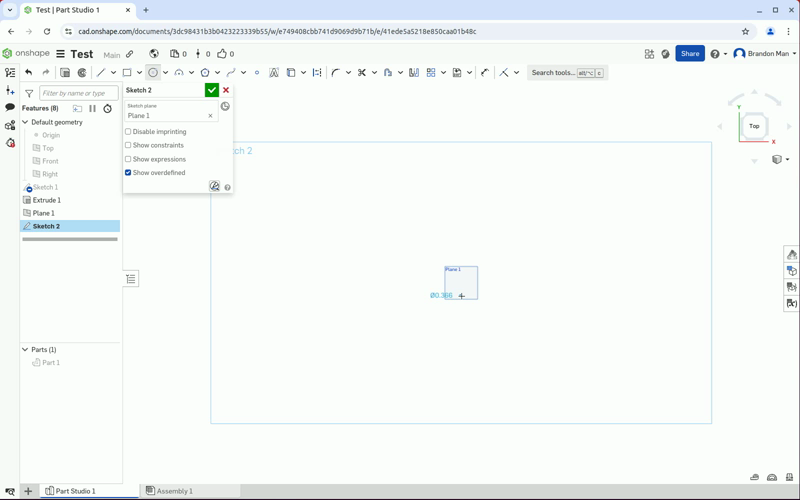
scroll(6)
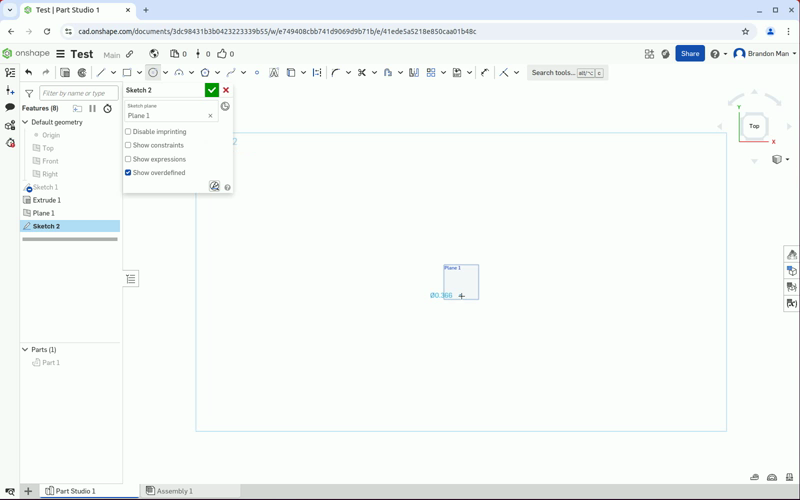
scroll(6)
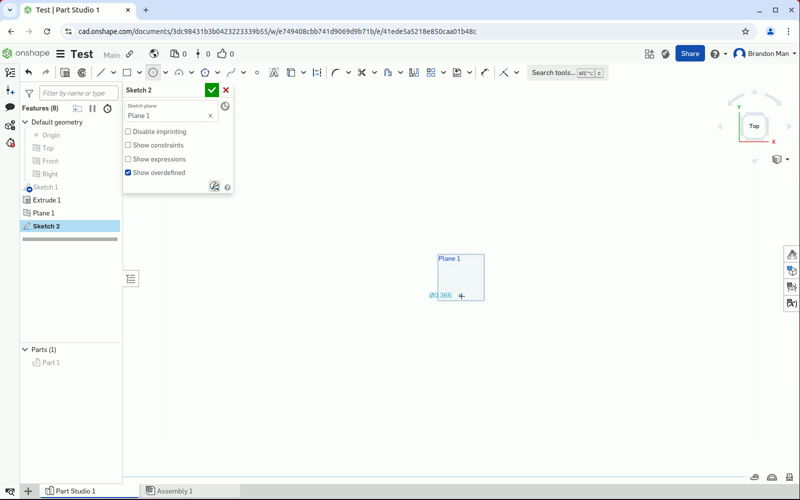
scroll(6)
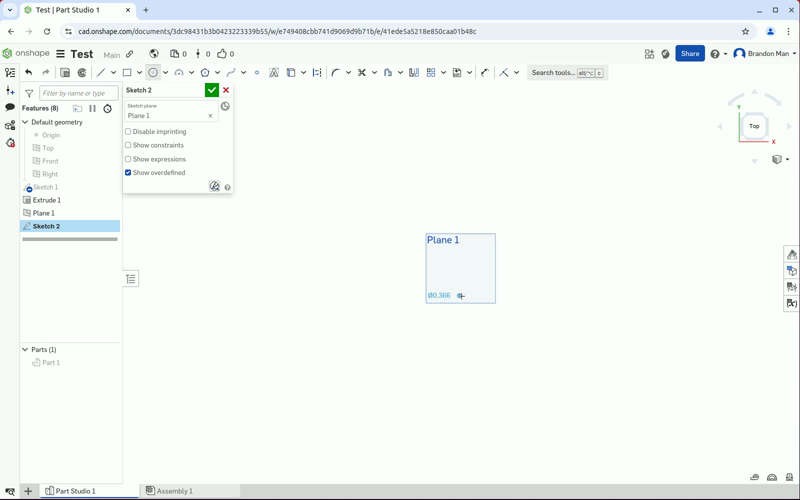
scroll(6)
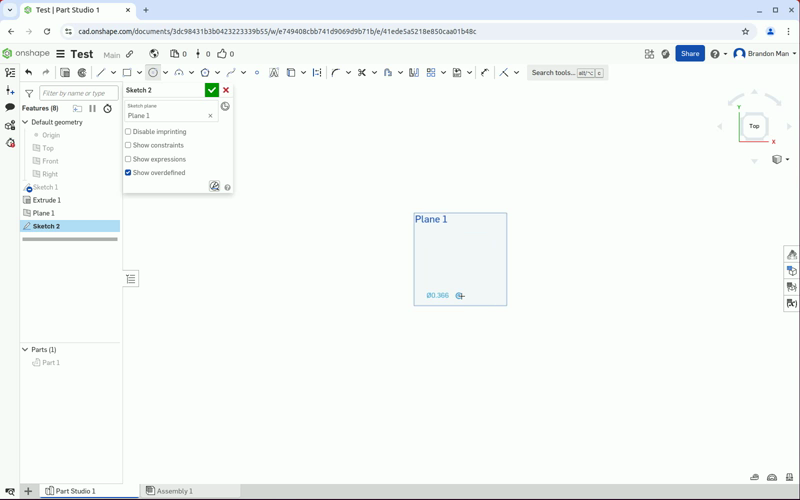
scroll(6)
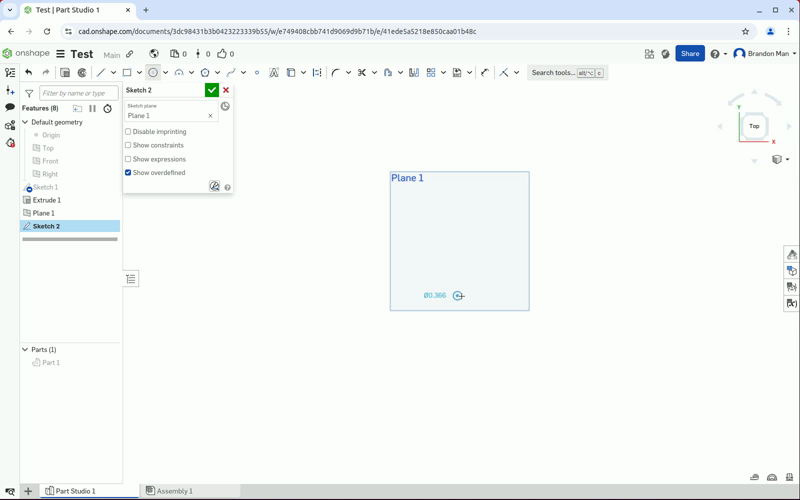
scroll(6)
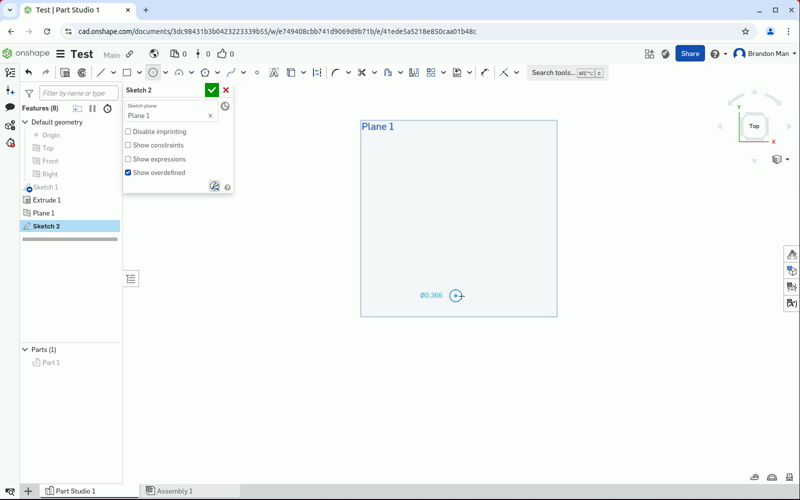
scroll(6)
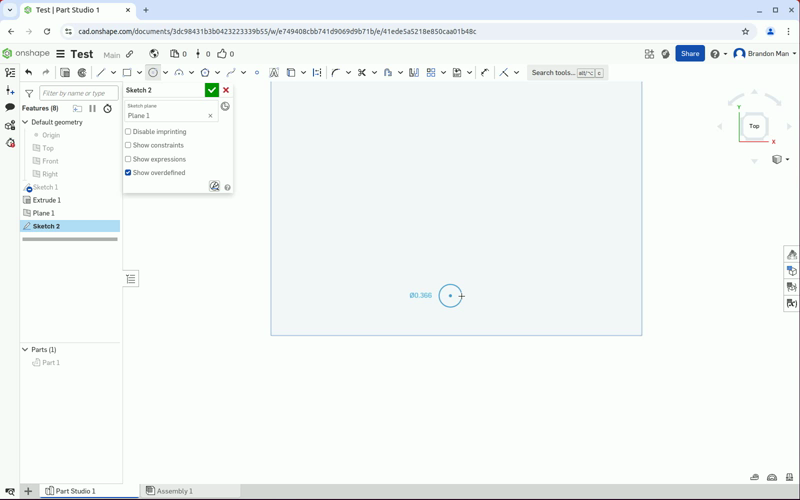
click(461, 295)
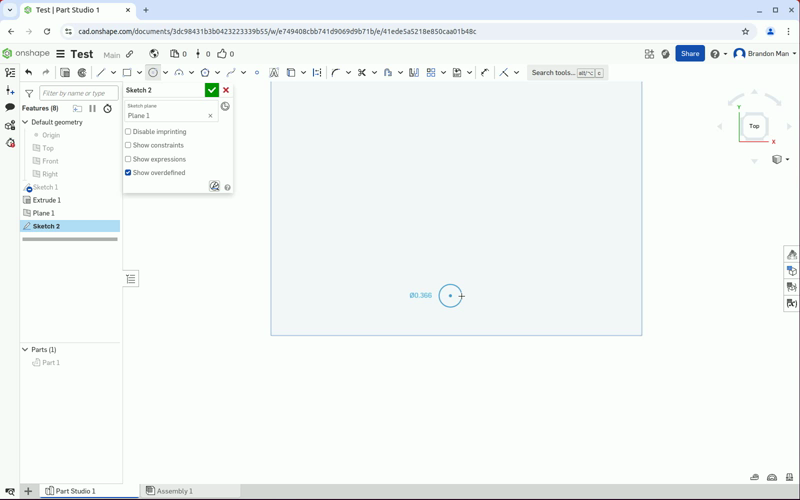
scroll(-6)
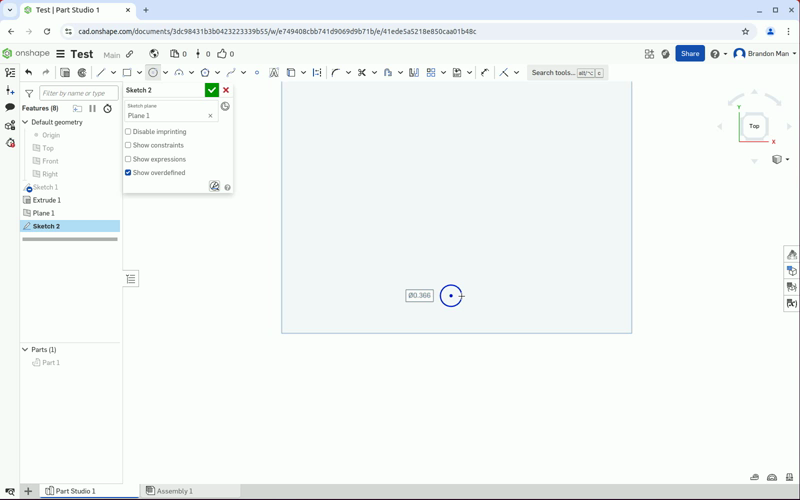
scroll(-6)
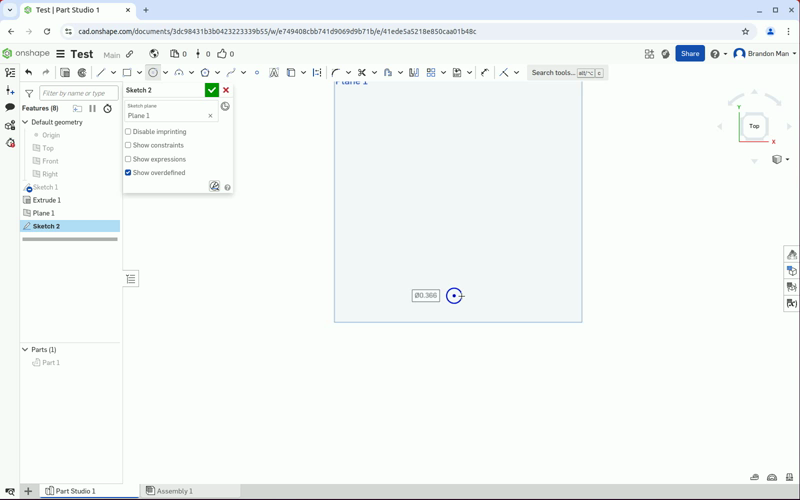
scroll(-6)
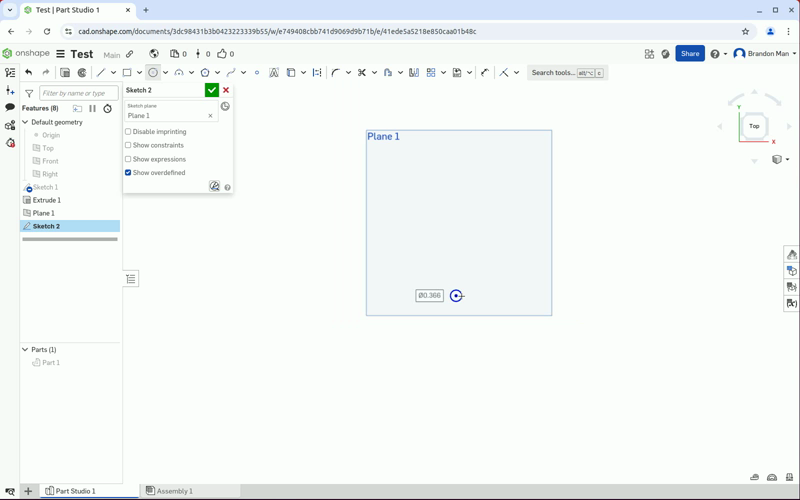
scroll(-6)
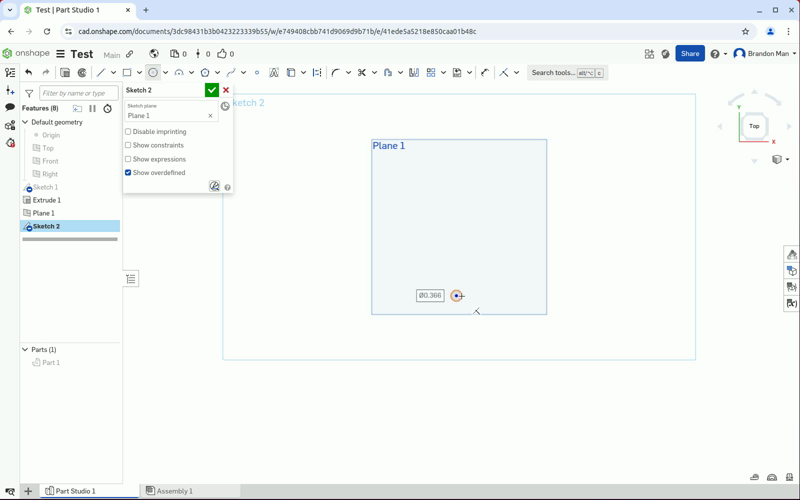
scroll(-6)
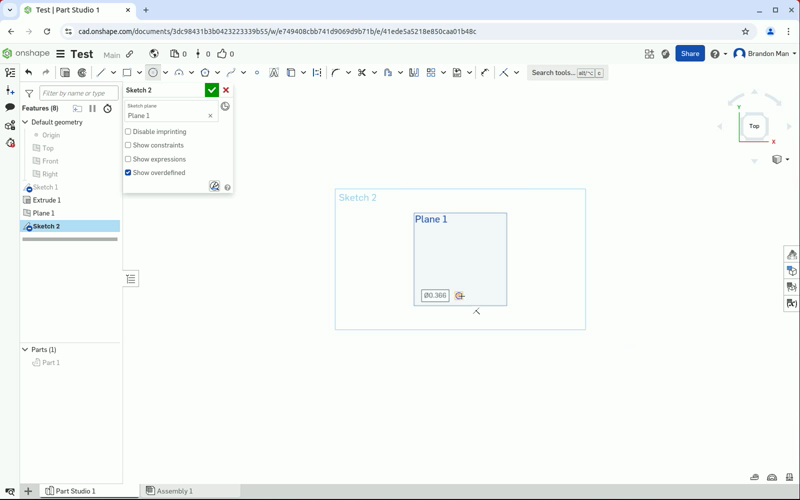
scroll(-6)
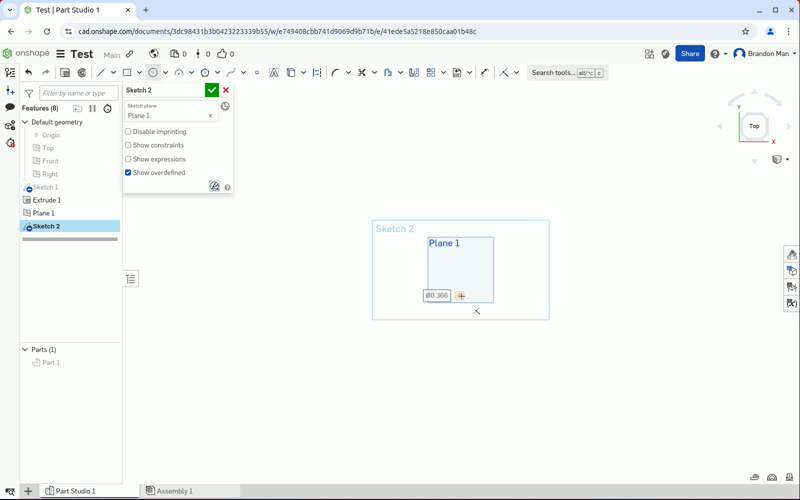
scroll(-6)
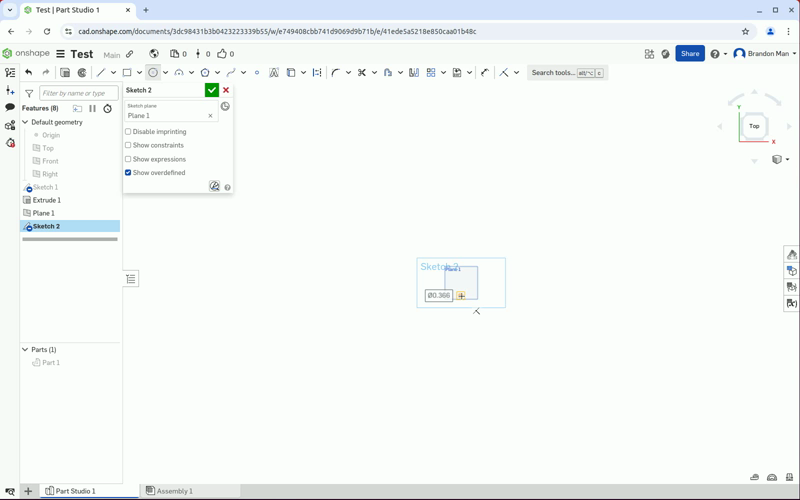
key(esc)
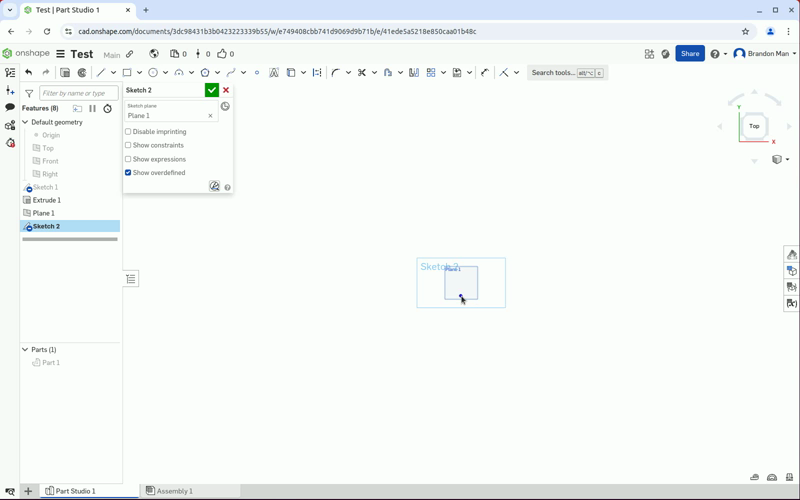
key(c)
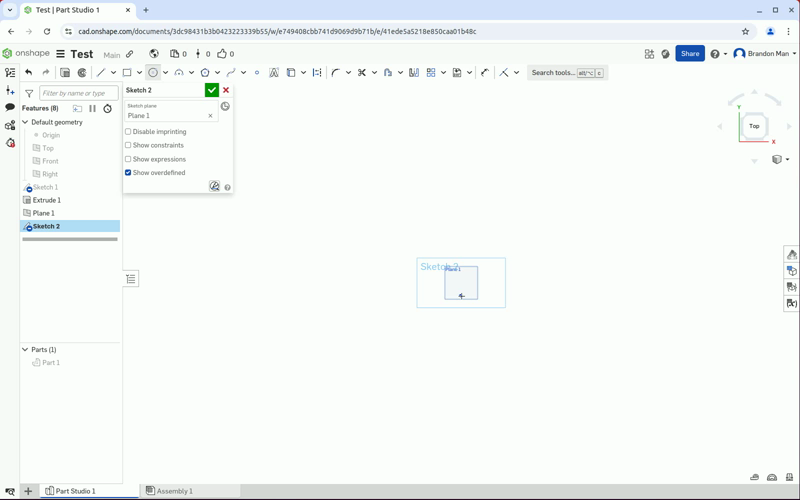
key_down(shift)
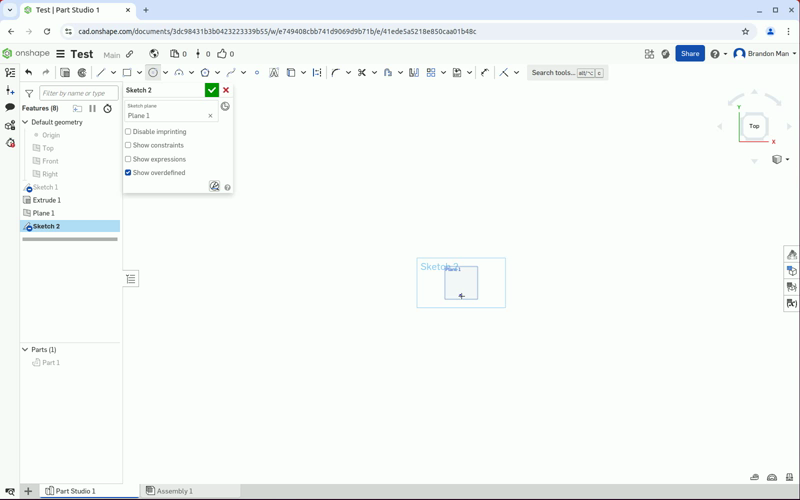
mouse_move(460, 295)
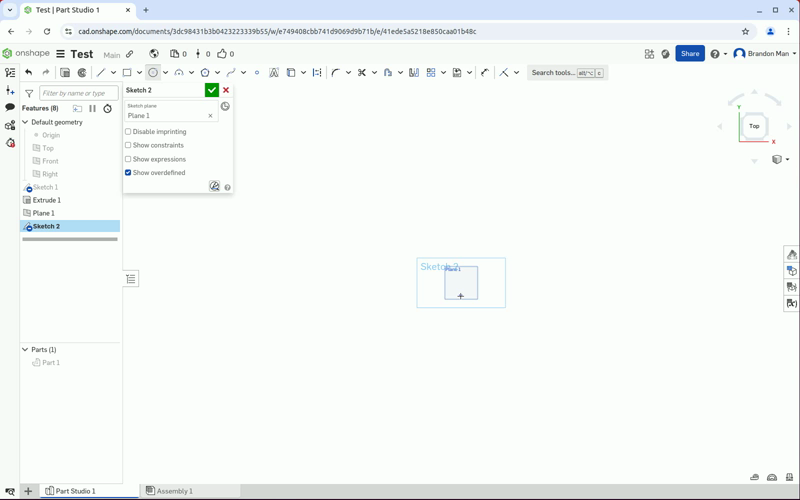
scroll(6)
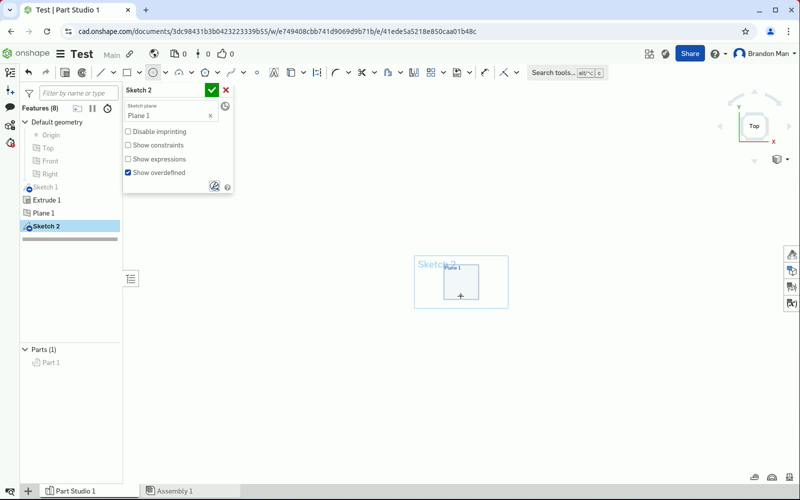
scroll(6)
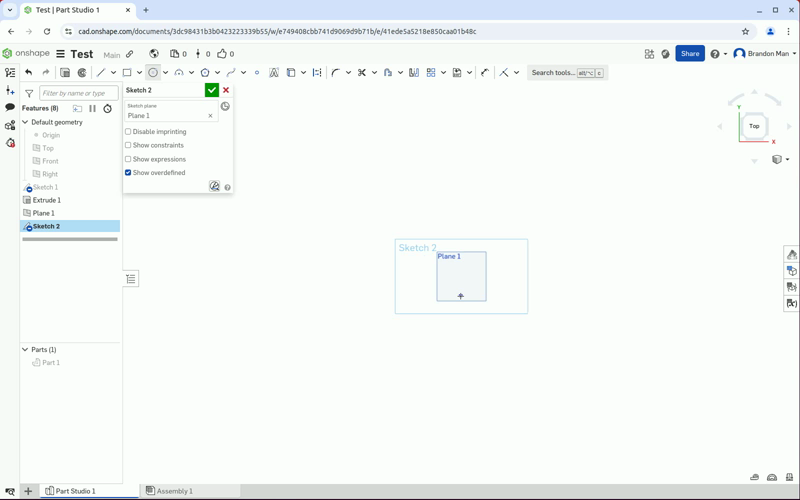
scroll(6)
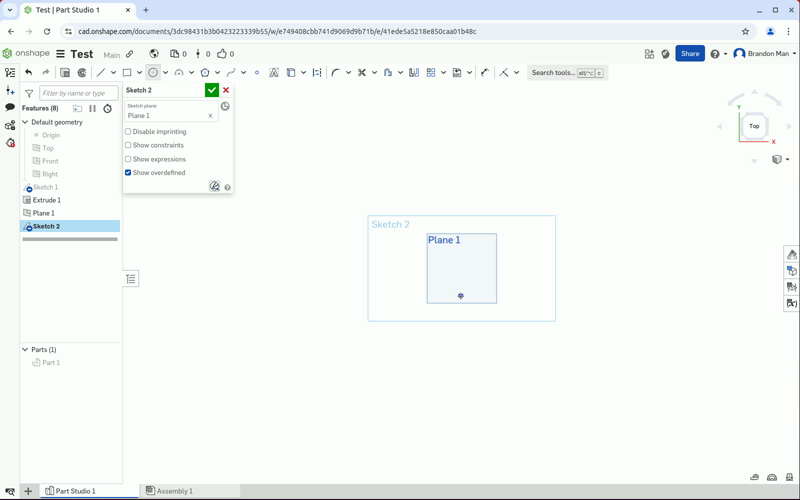
scroll(6)
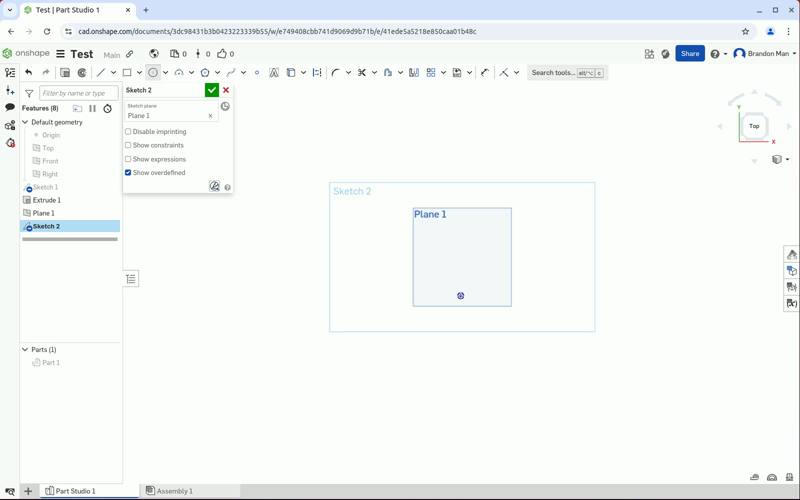
scroll(6)
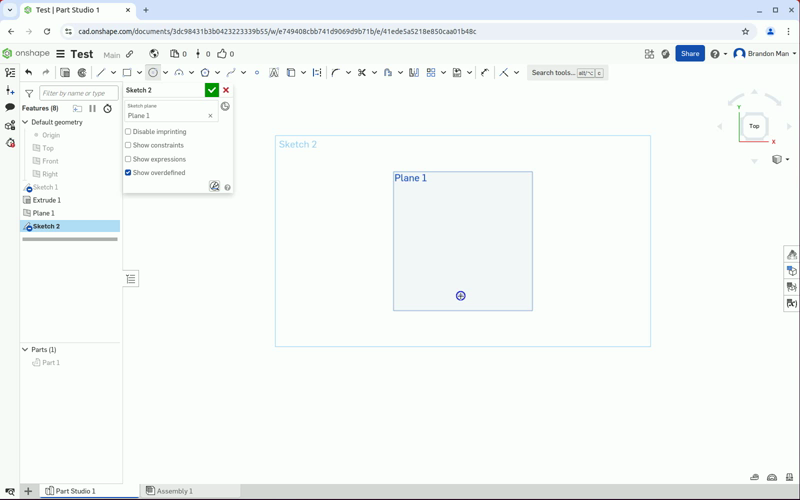
scroll(6)
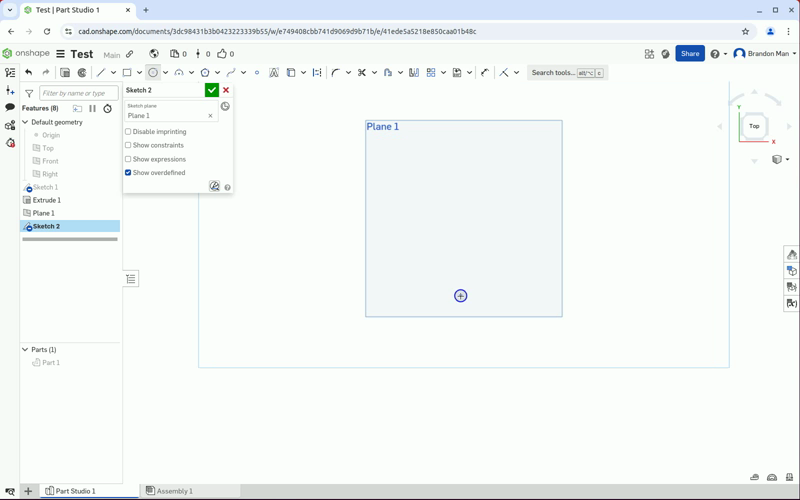
scroll(6)
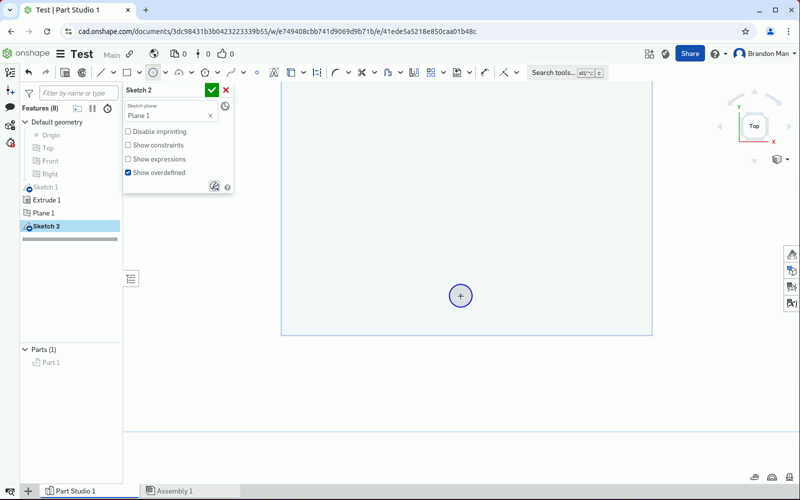
click(460, 295)
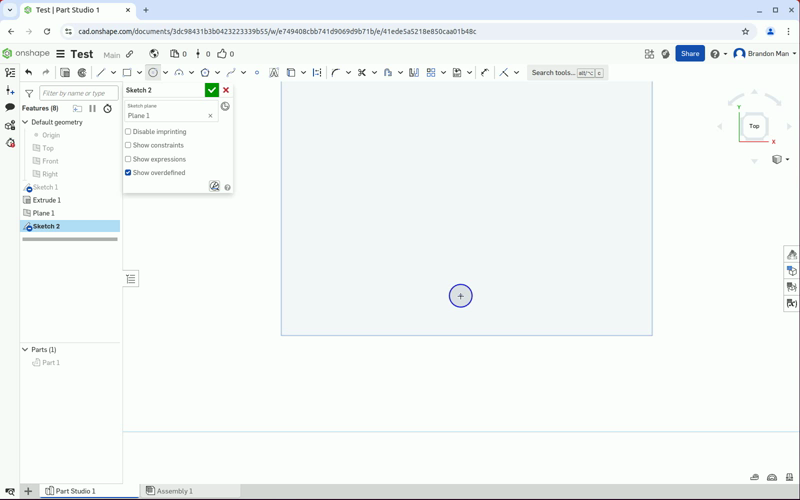
scroll(-6)
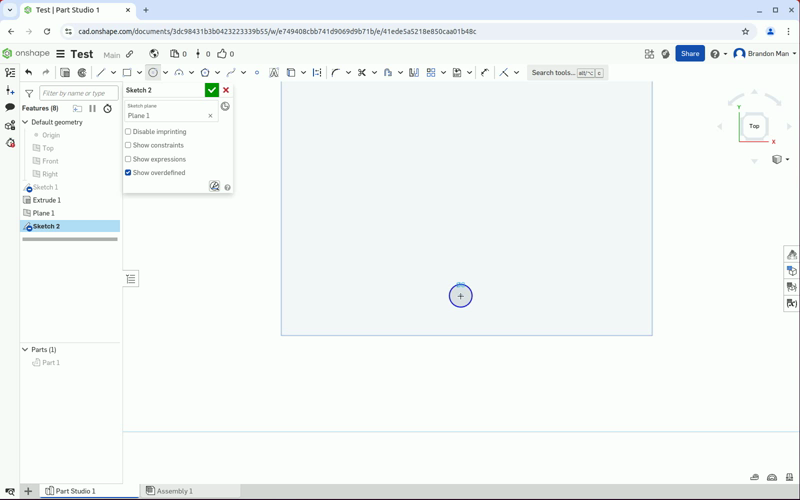
scroll(-6)
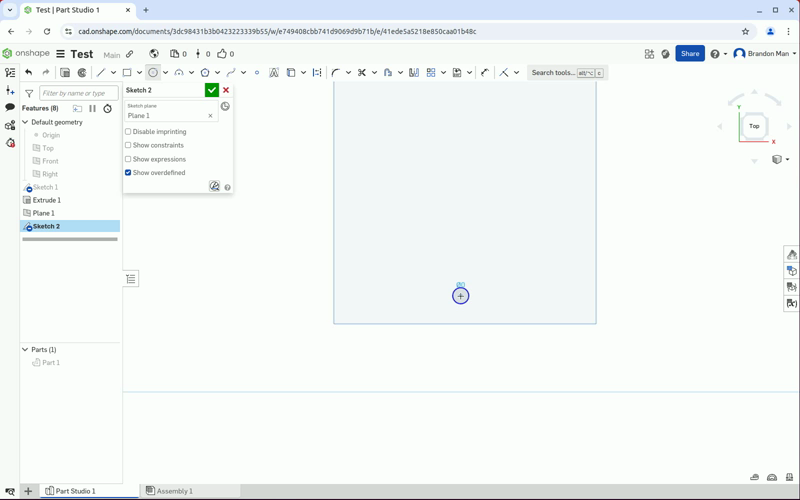
scroll(-6)
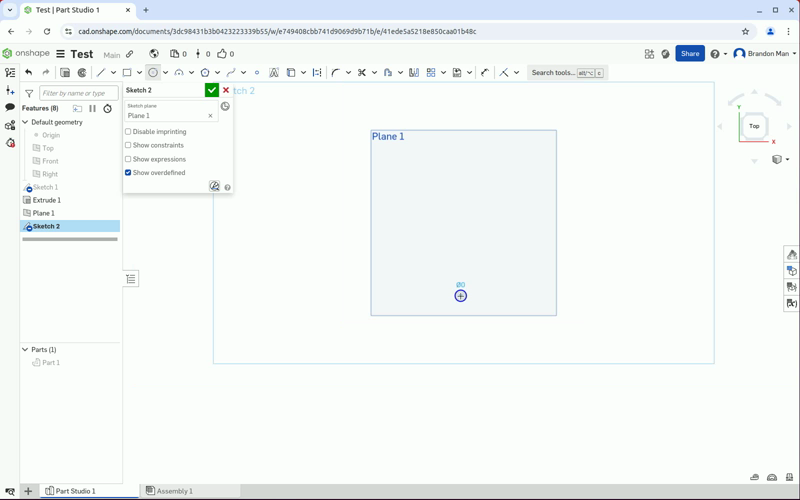
scroll(-6)
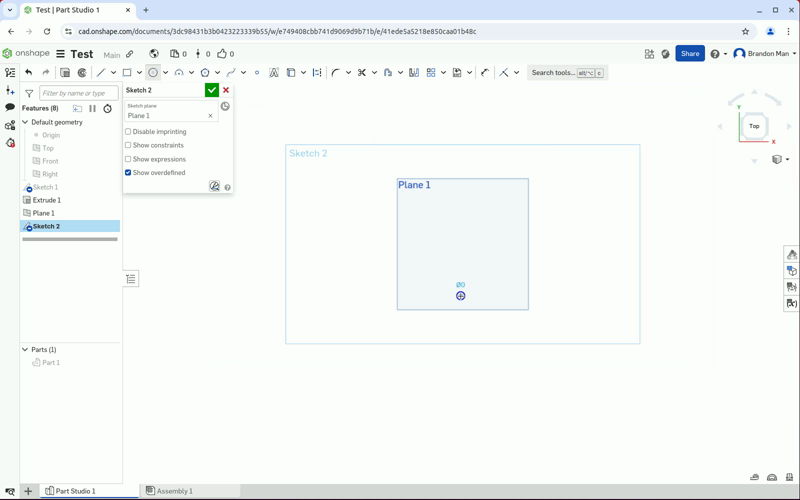
scroll(-6)
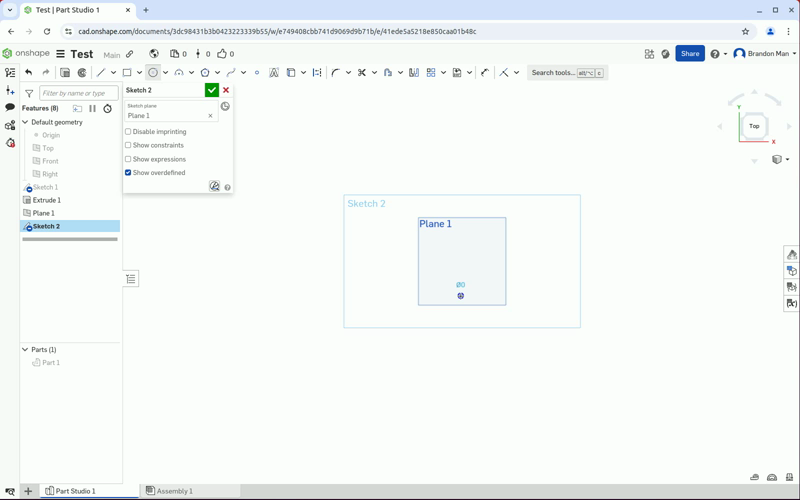
scroll(-6)
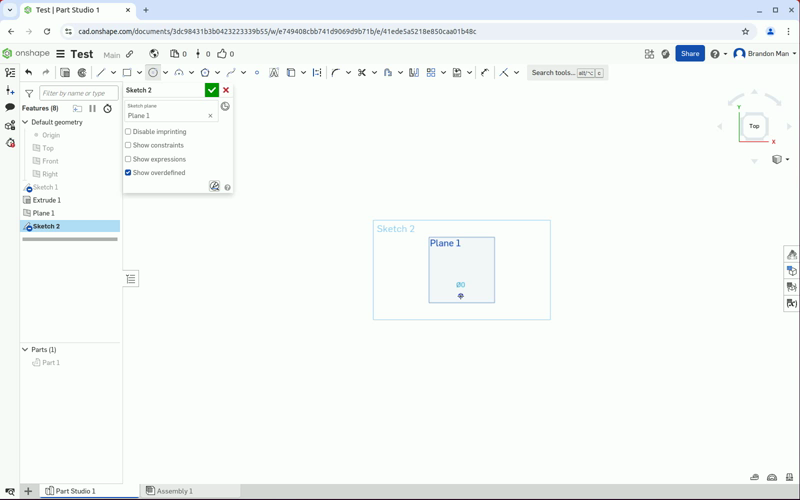
scroll(-6)
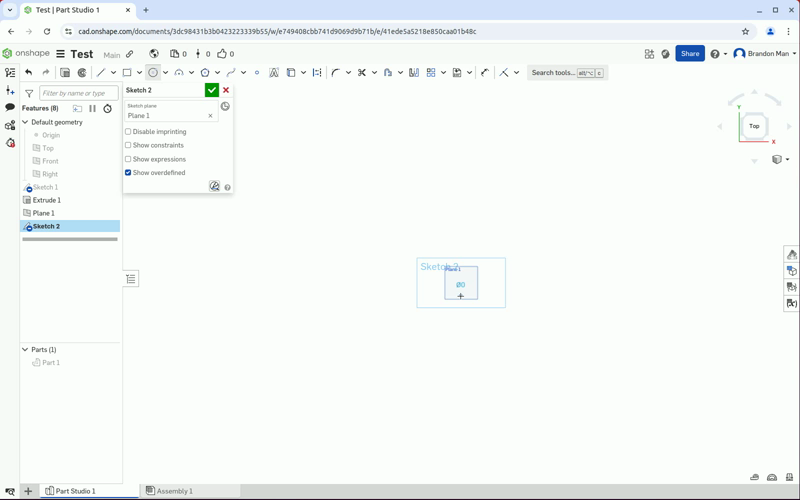
key_up(shift)
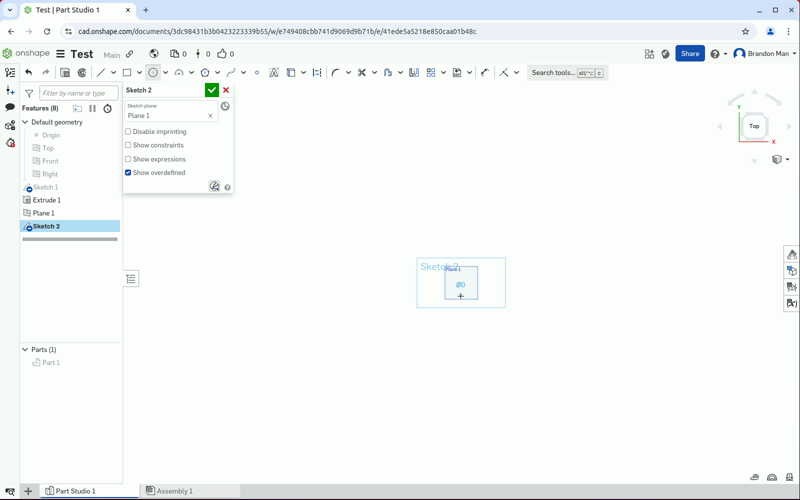
mouse_move(461, 295)
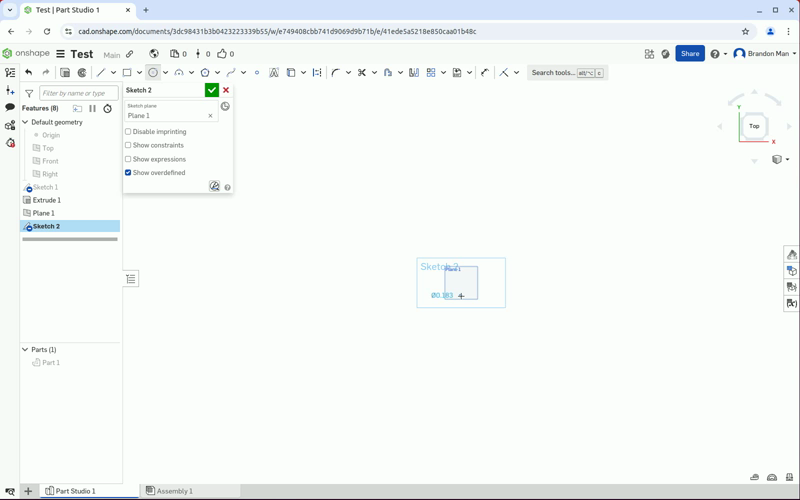
scroll(6)
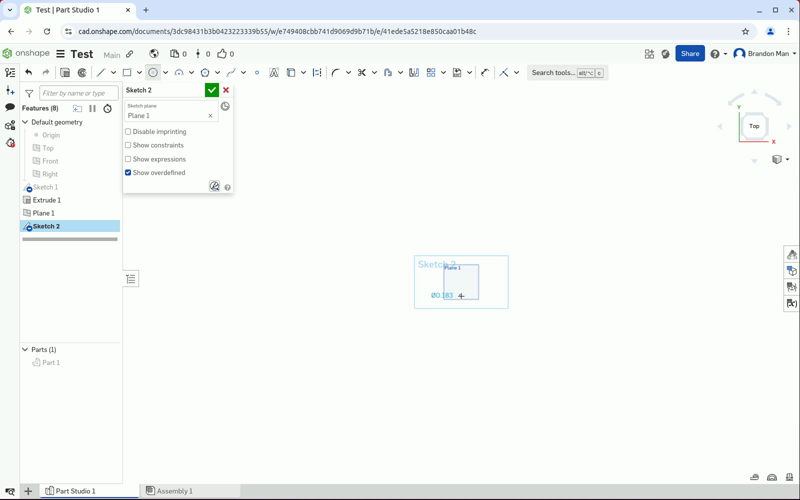
scroll(6)
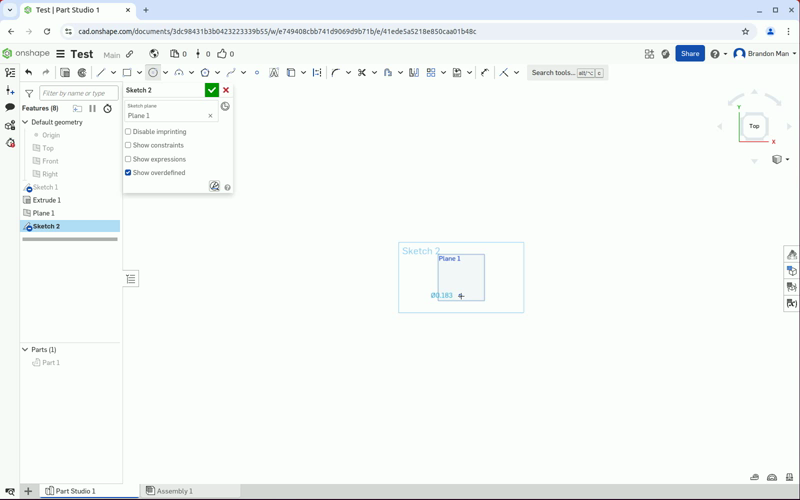
scroll(6)
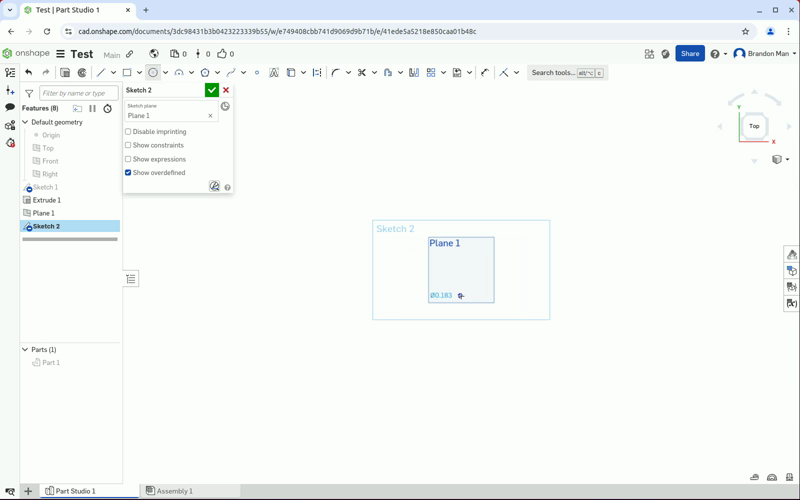
scroll(6)
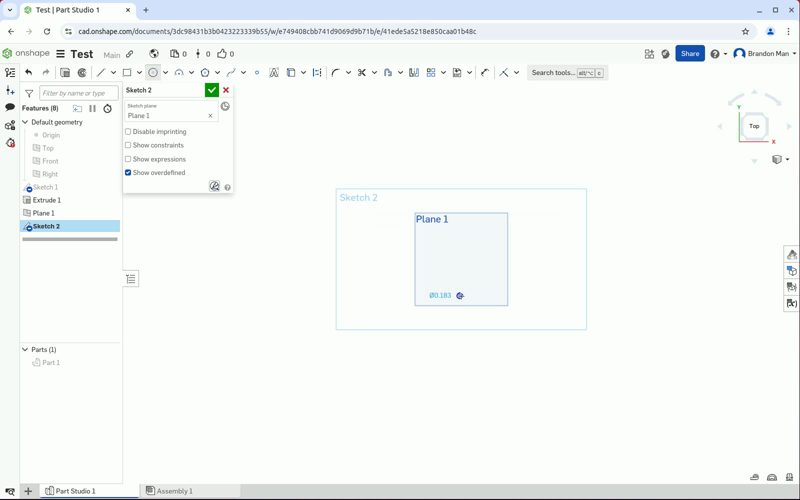
scroll(6)
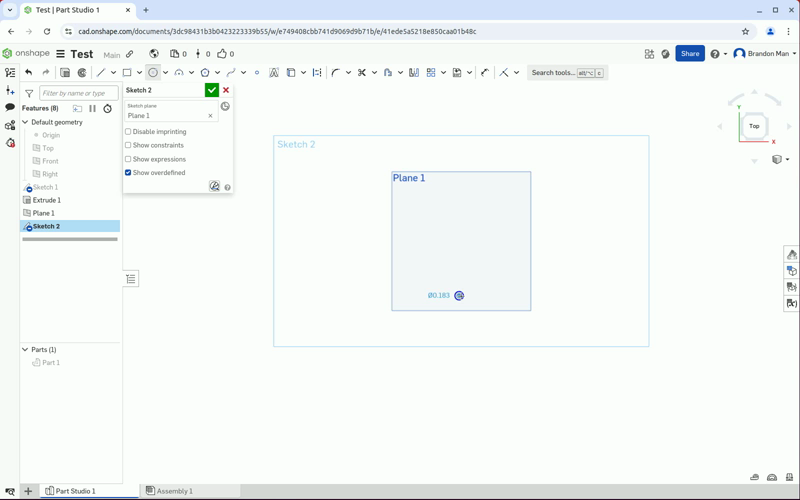
scroll(6)
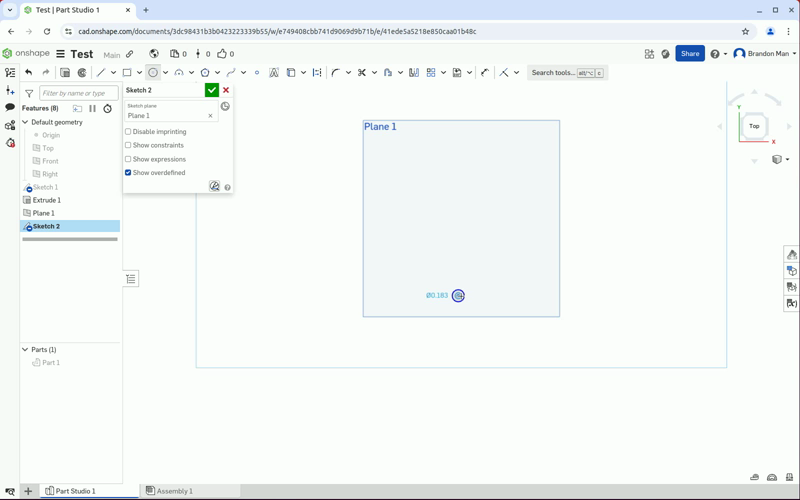
scroll(6)
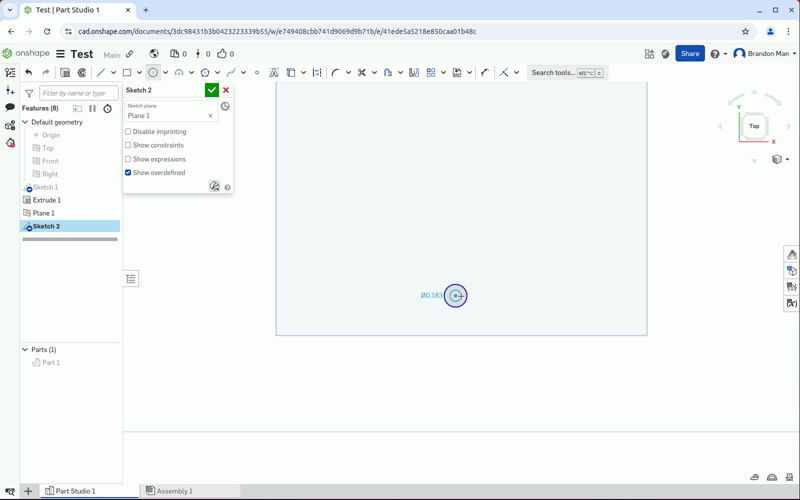
click(461, 295)
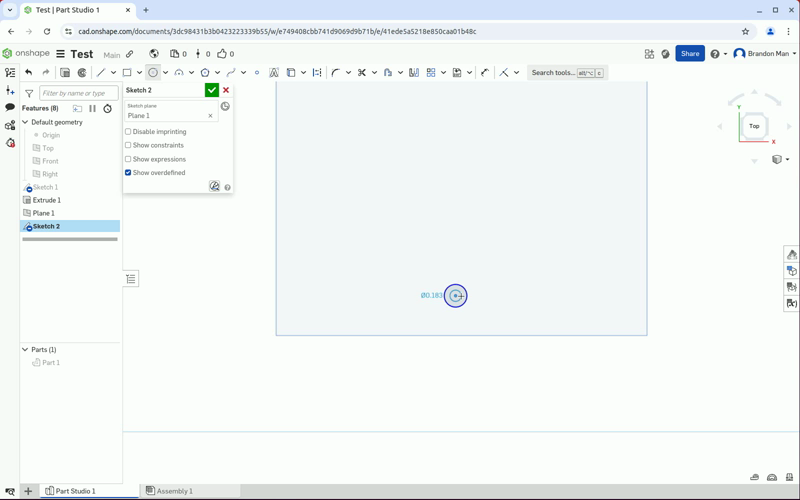
scroll(-6)
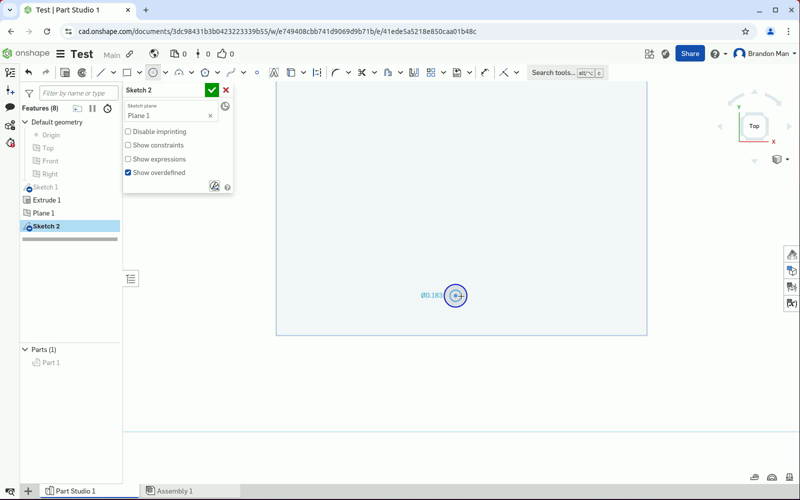
scroll(-6)
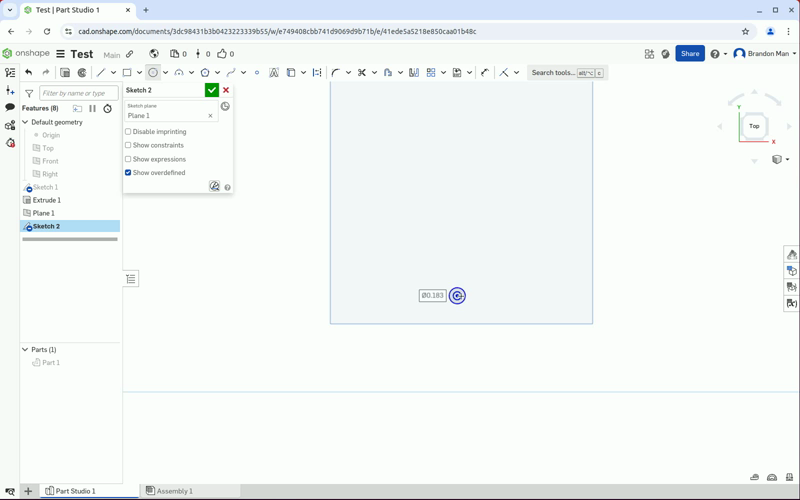
scroll(-6)
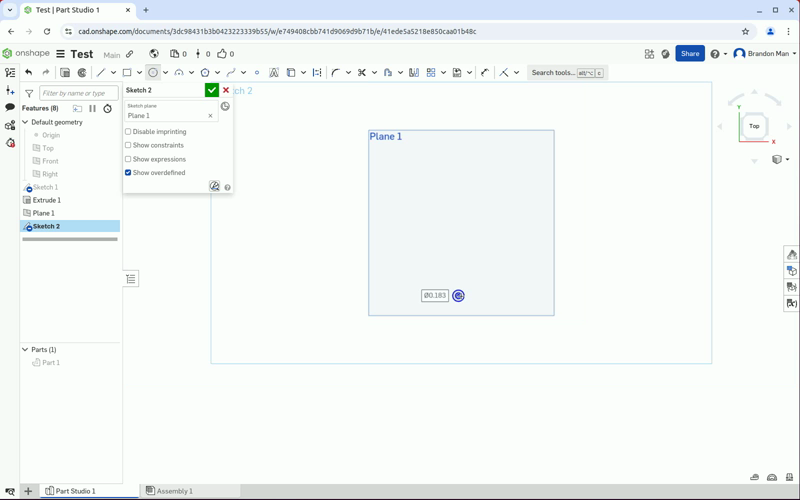
scroll(-6)
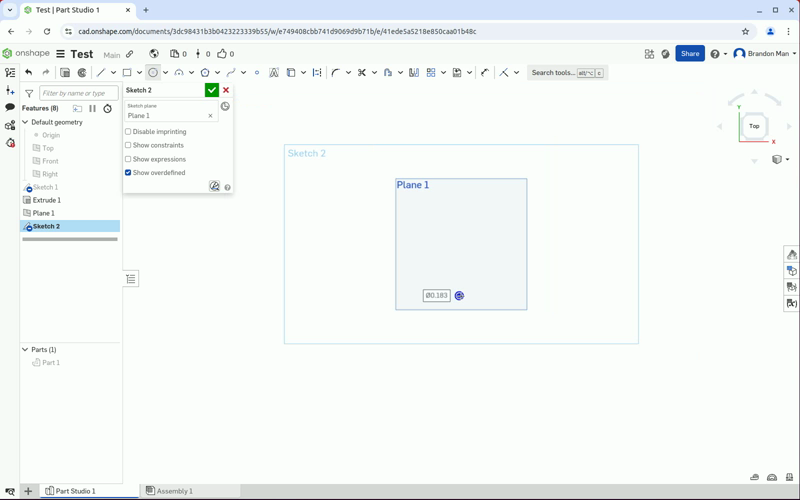
scroll(-6)
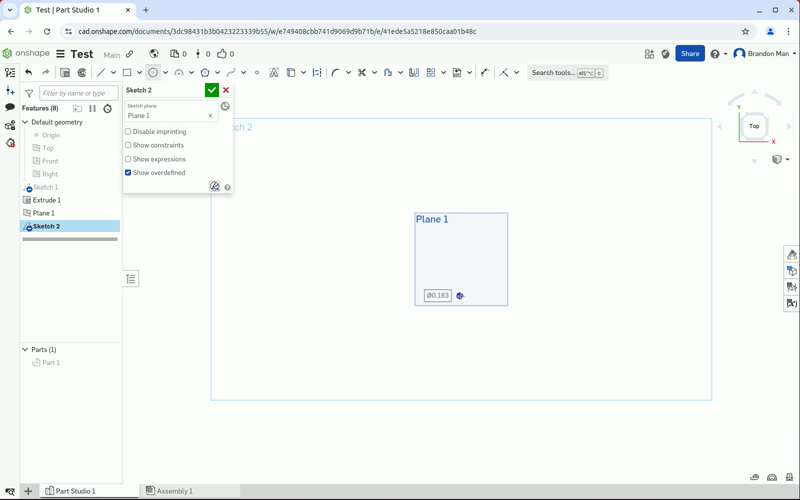
scroll(-6)
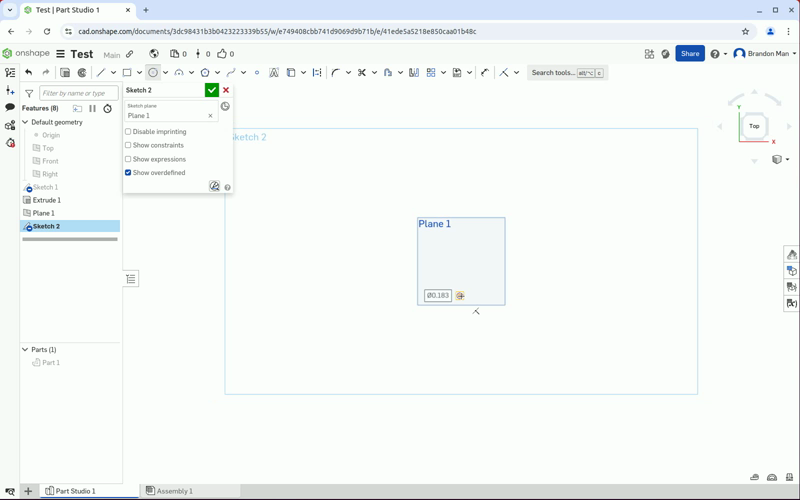
scroll(-6)
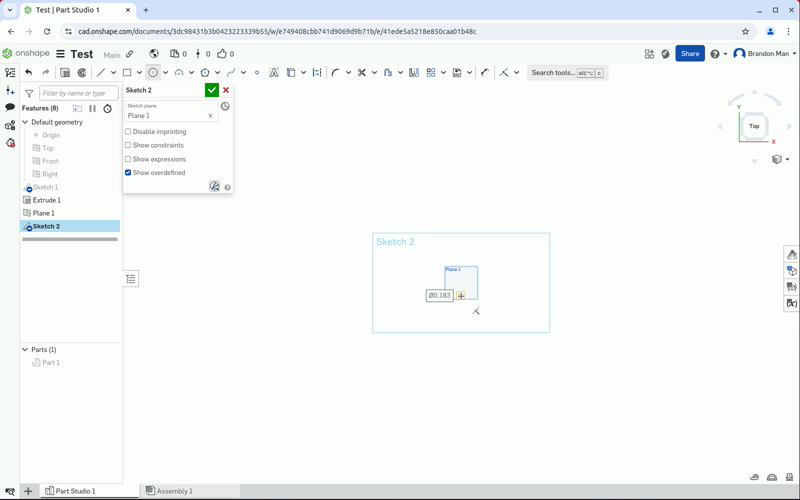
key(esc)
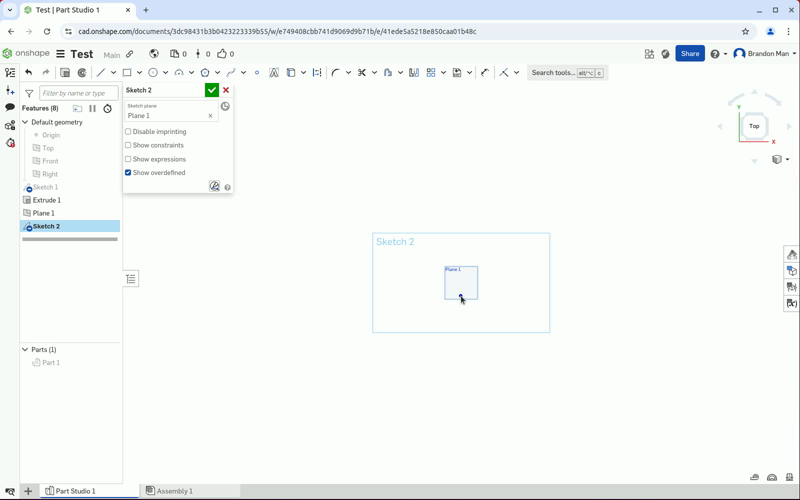
mouse_move(460, 295)
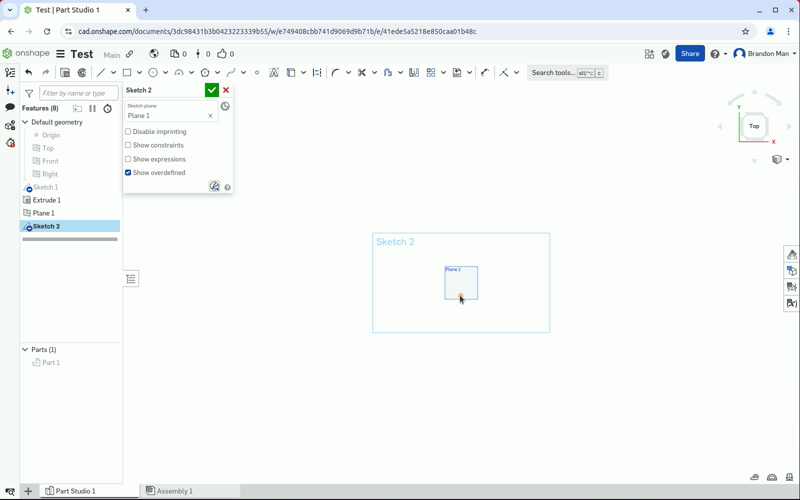
scroll(6)
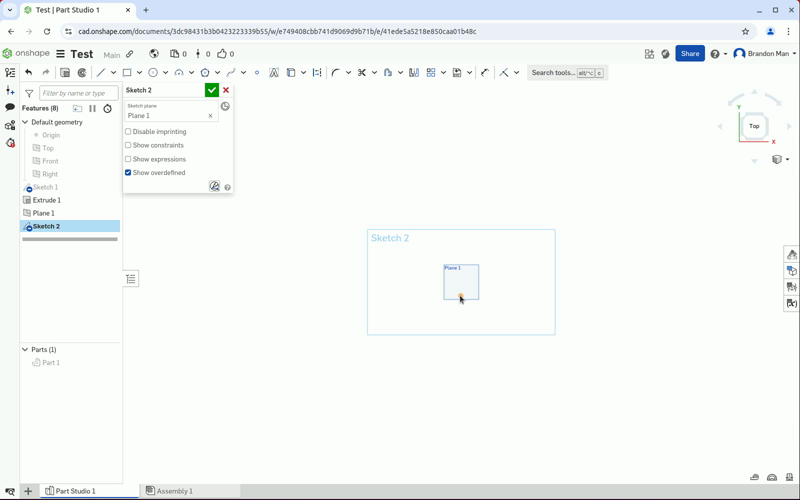
scroll(6)
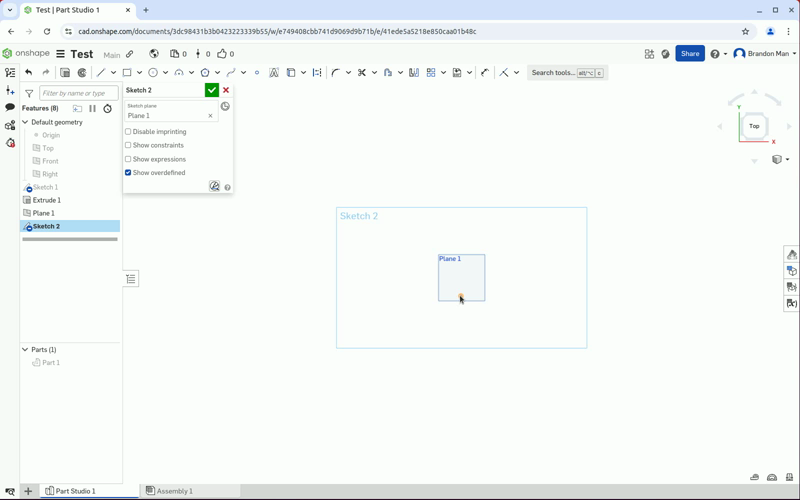
scroll(6)
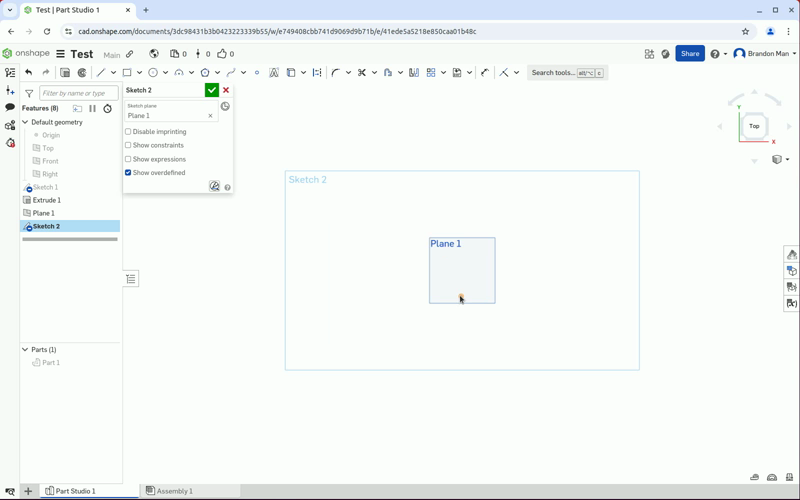
scroll(6)
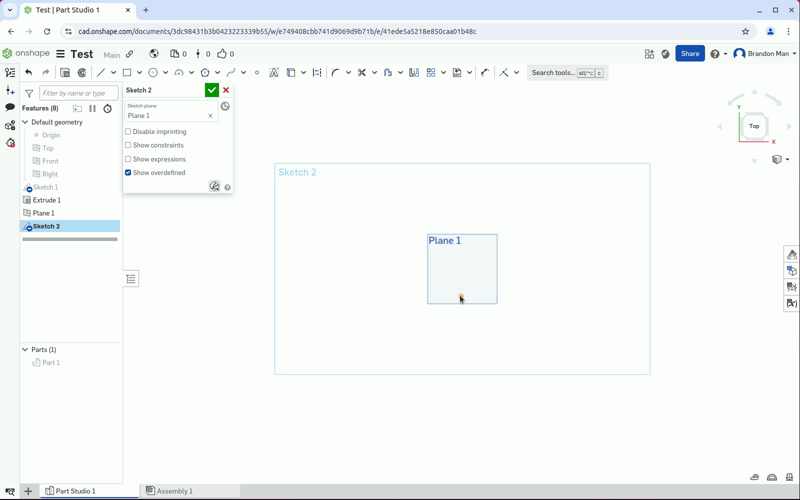
scroll(6)
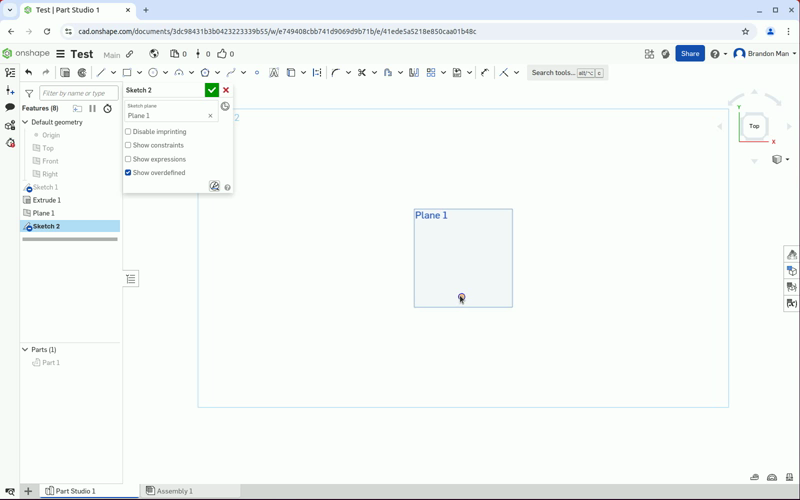
scroll(6)
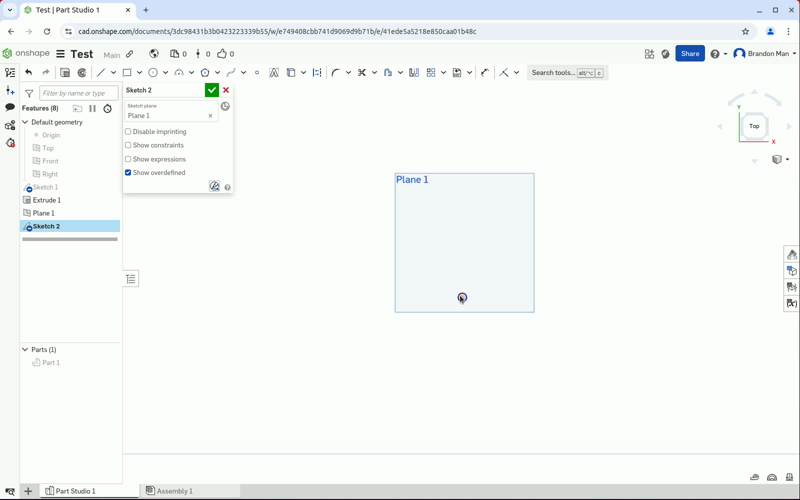
scroll(6)
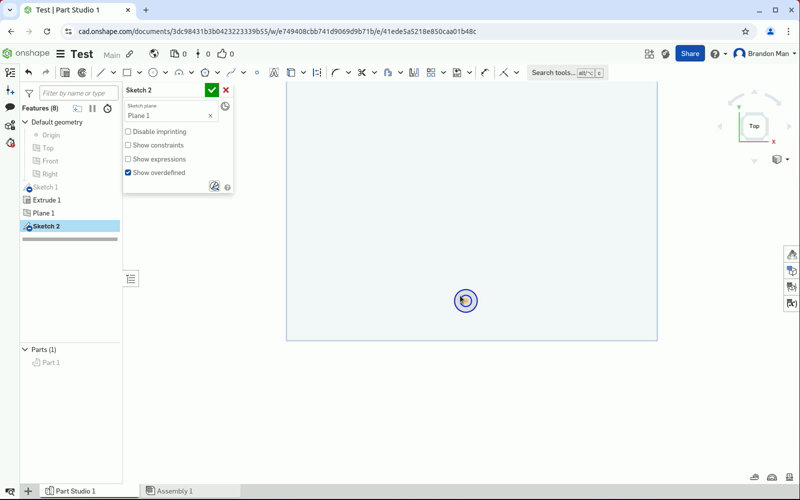
click(460, 295)
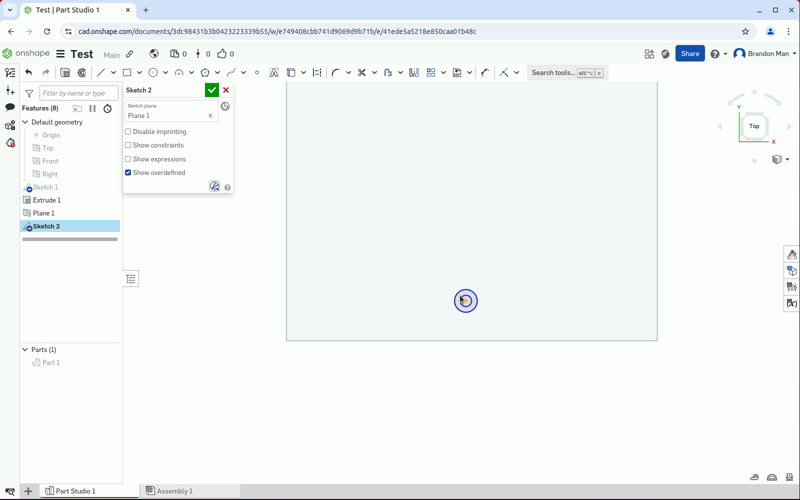
scroll(-6)
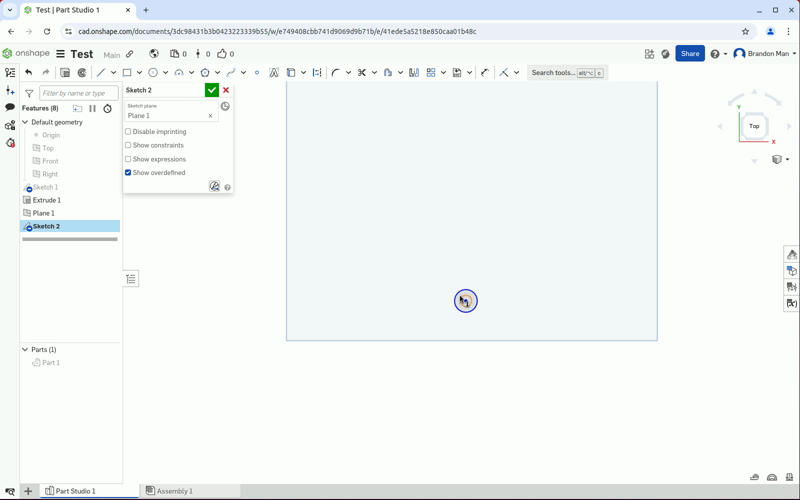
scroll(-6)
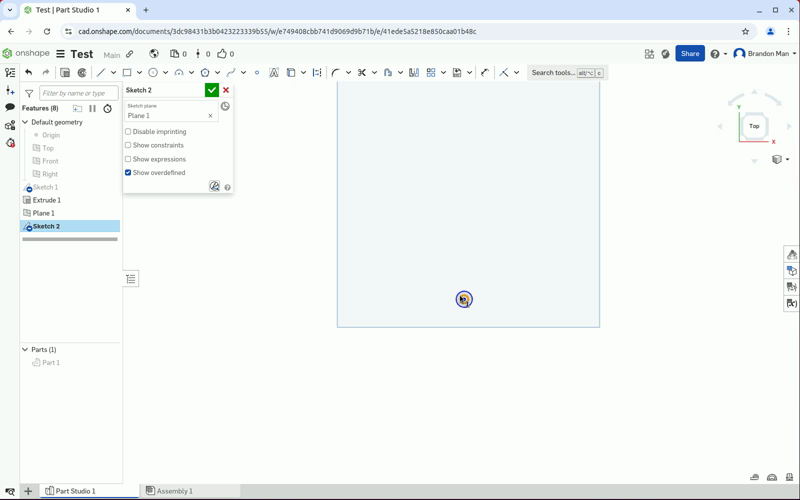
scroll(-6)
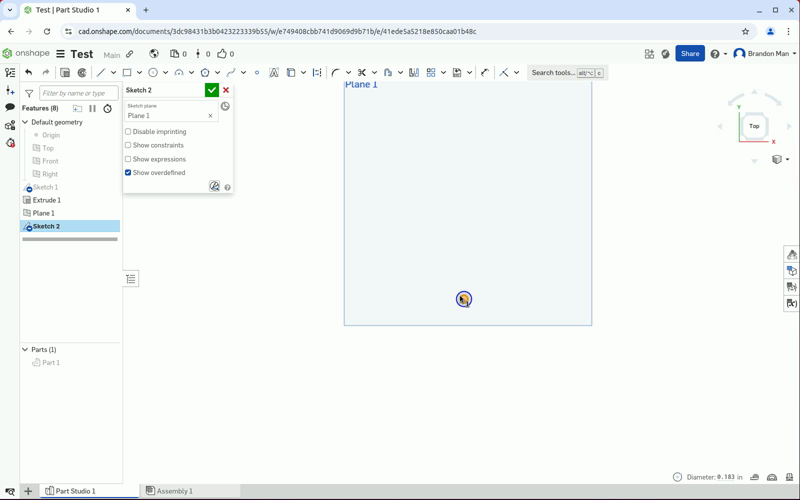
scroll(-6)
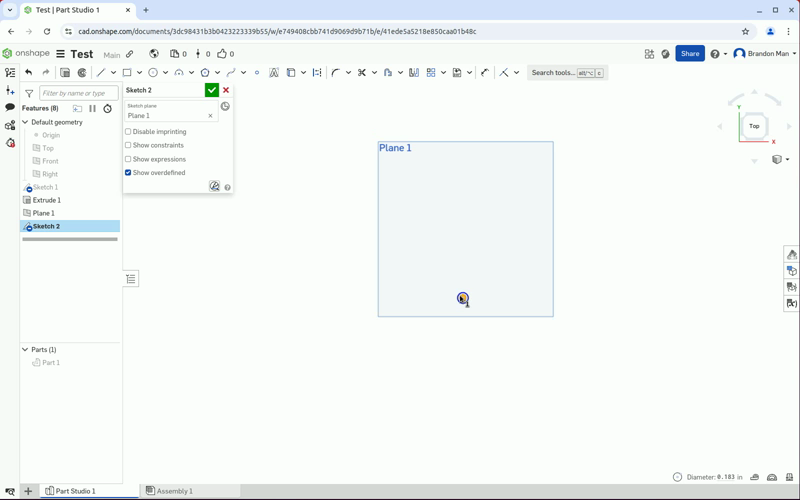
scroll(-6)
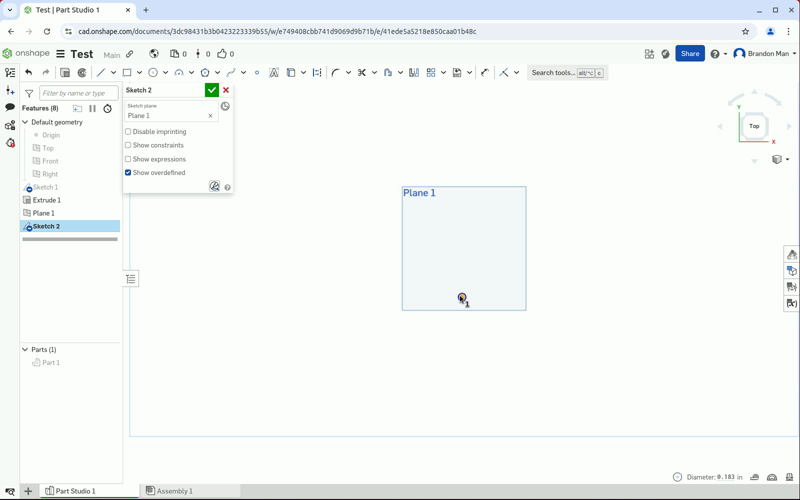
scroll(-6)
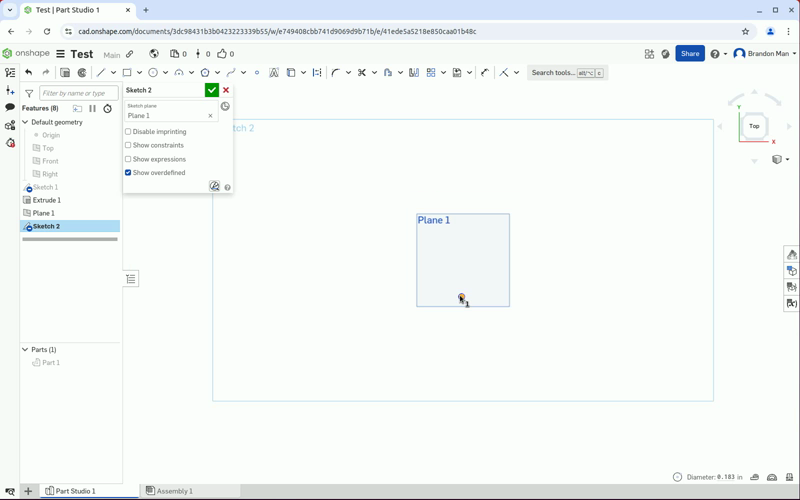
scroll(-6)
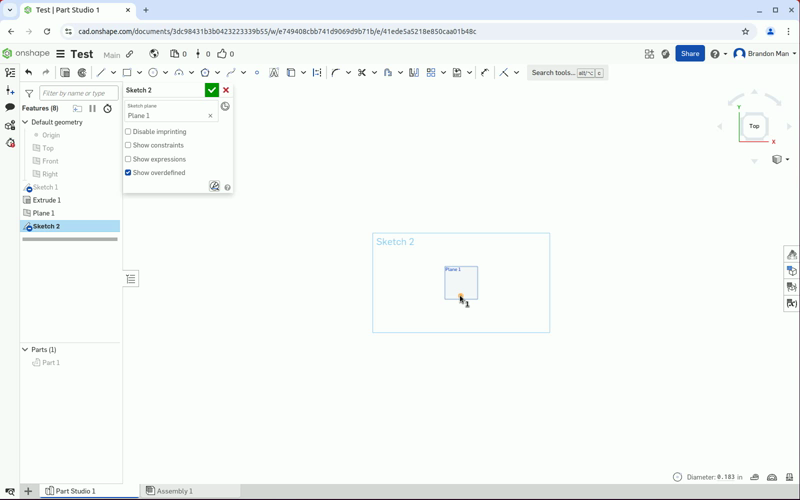
mouse_move(73, 352)
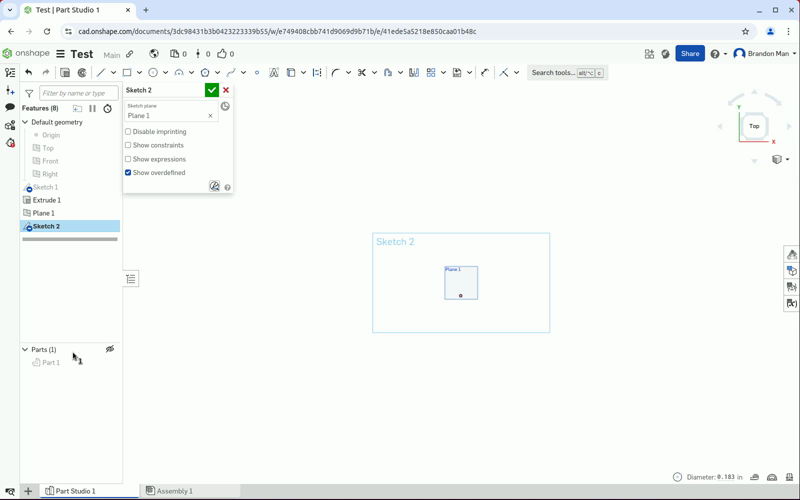
key(shift+y)
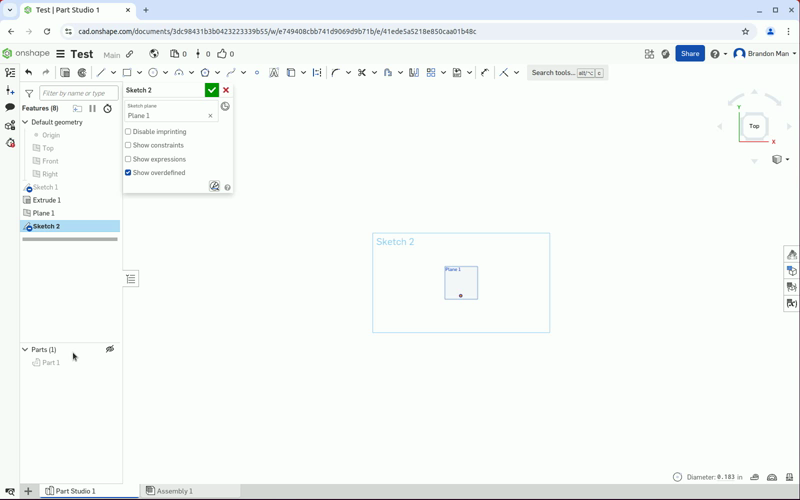
key(shift+e)
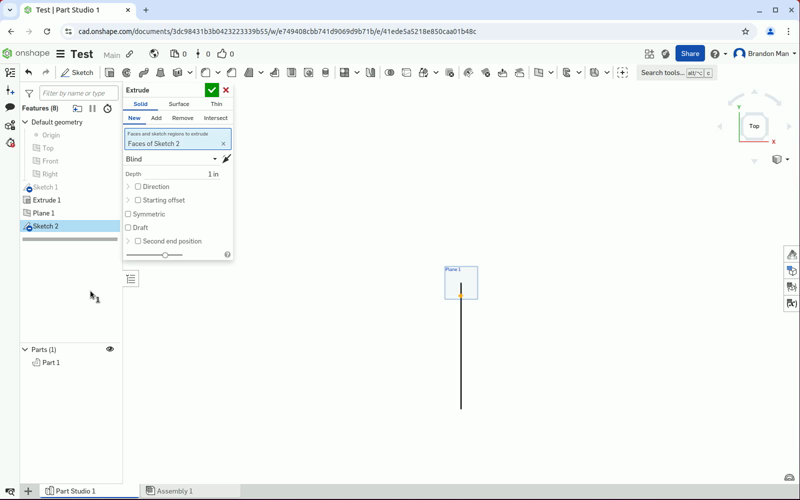
mouse_move(143, 106)
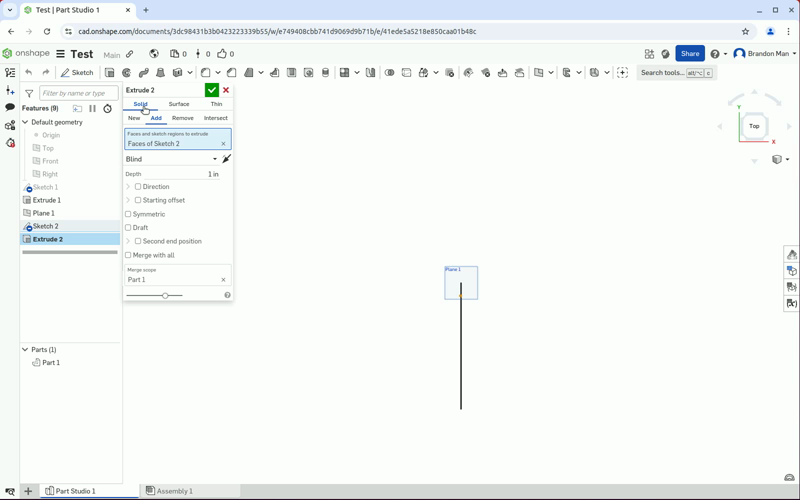
click(143, 106)
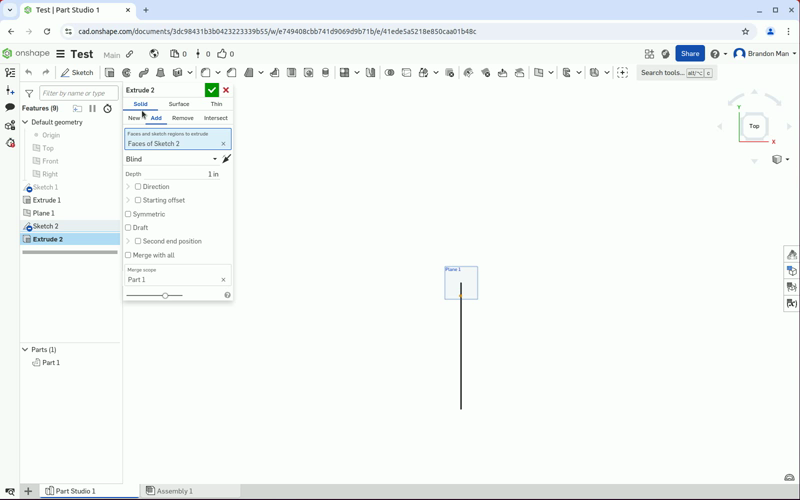
mouse_move(137, 120)
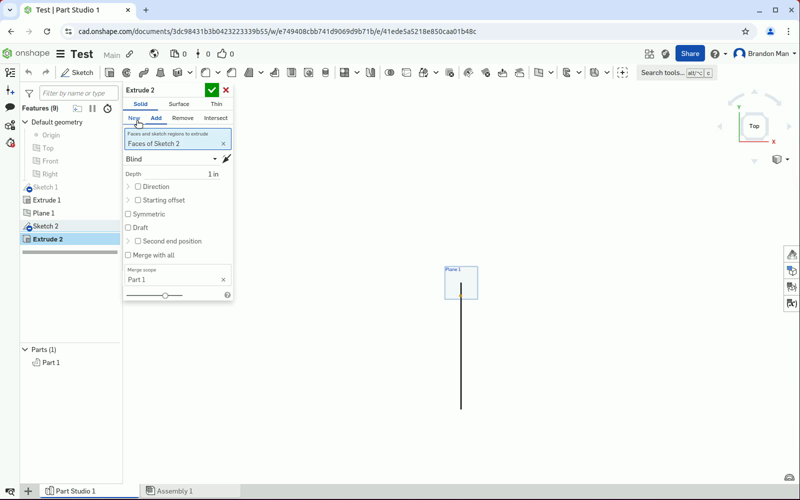
click(137, 120)
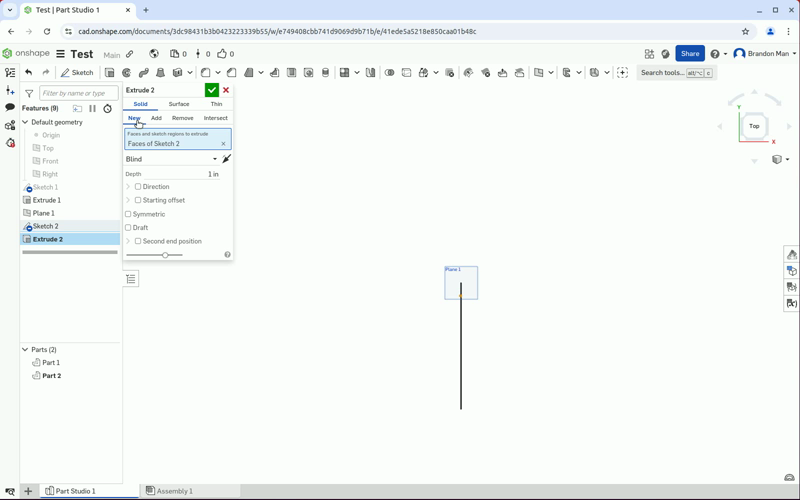
key(tab, 4)
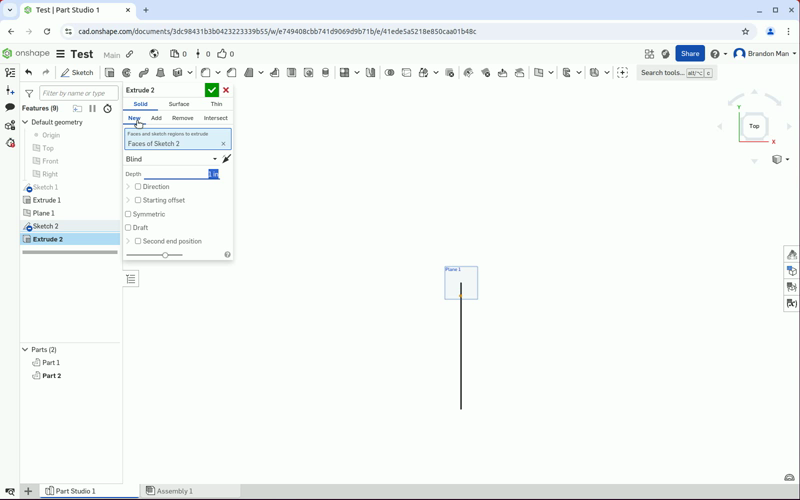
text(-0.241)
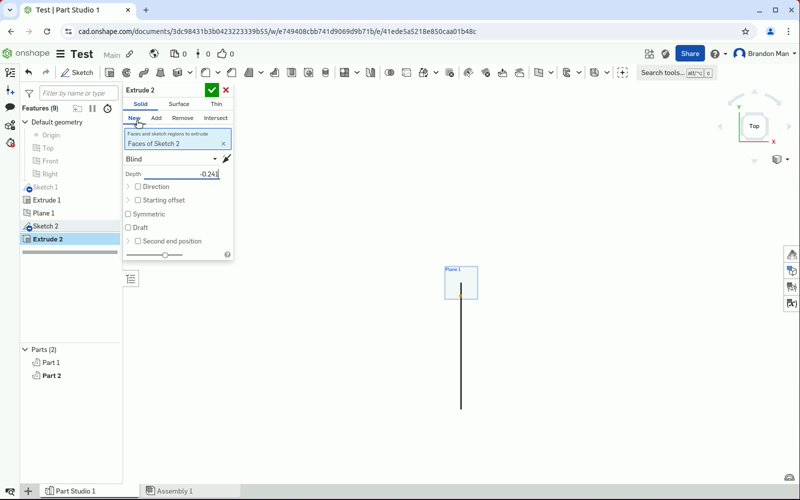
key(enter)
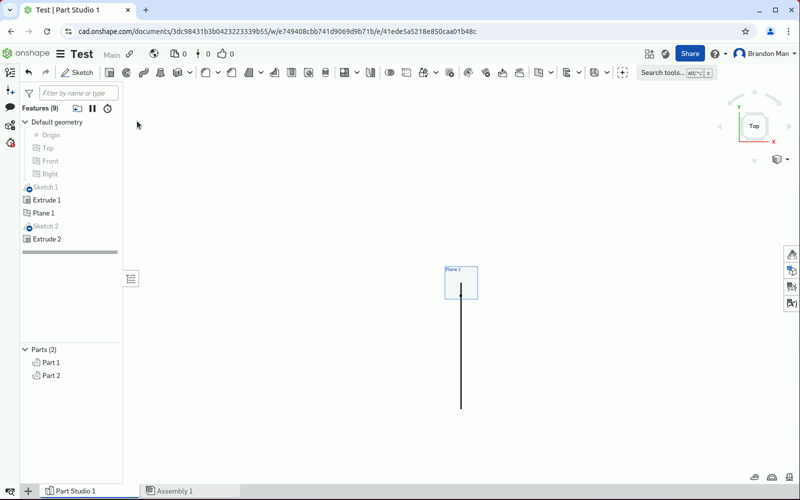
key(shift+h)
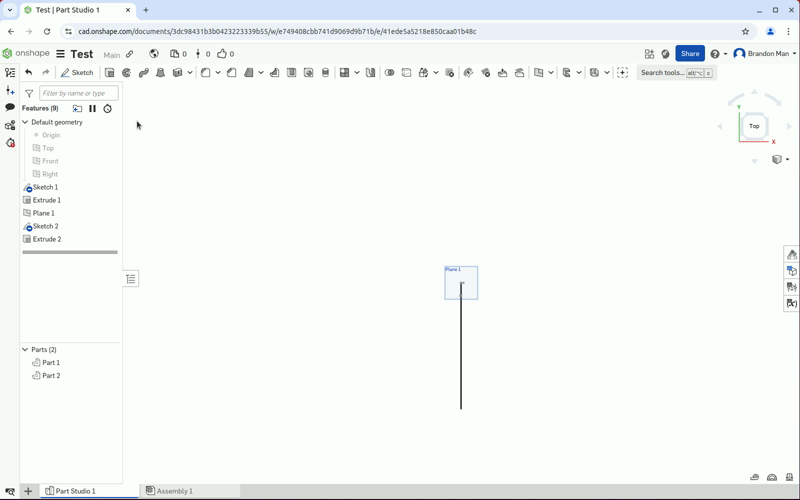
key(shift+h)
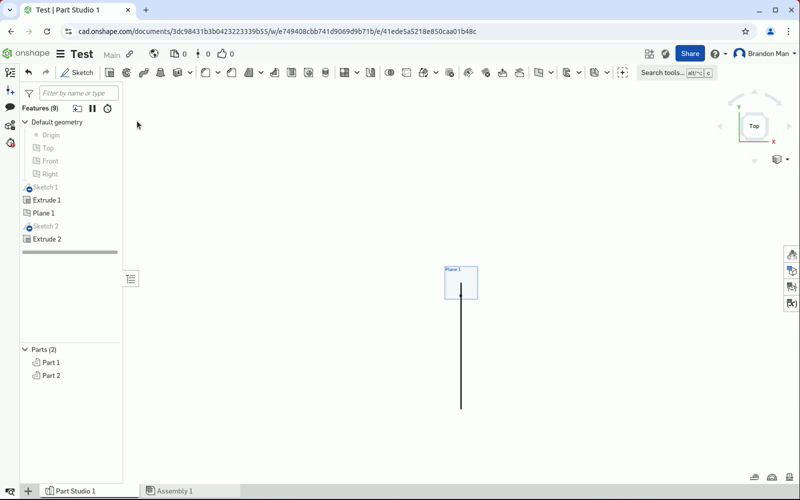
mouse_move(73, 189)
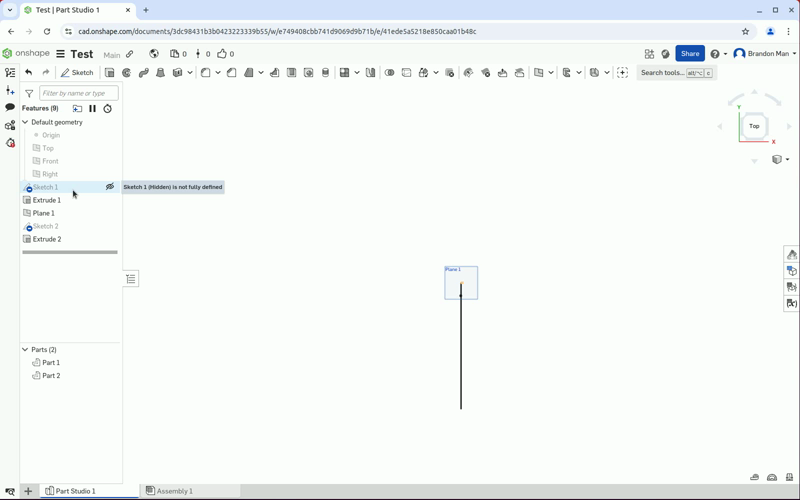
click(73, 189)
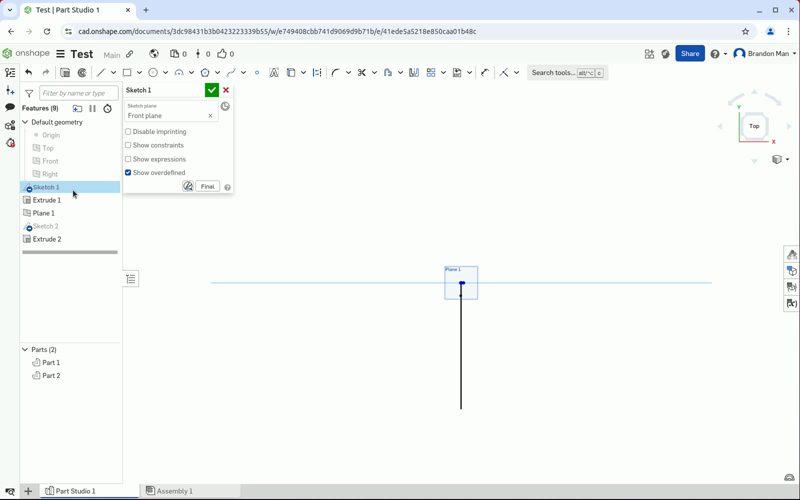
mouse_move(229, 92)
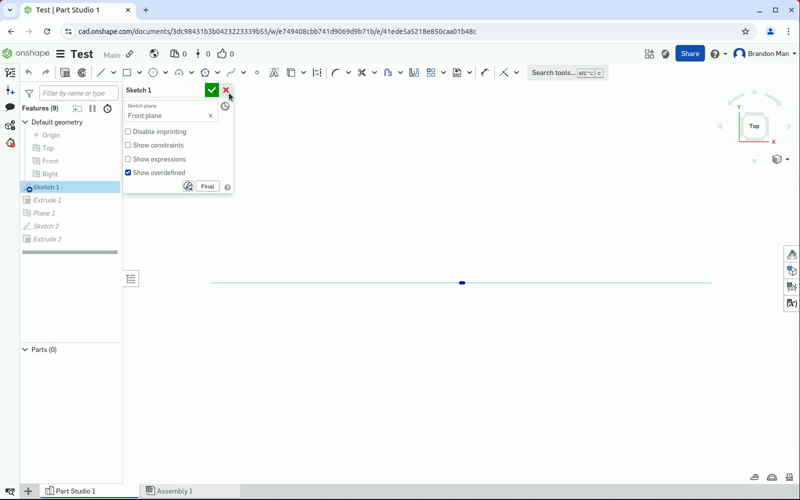
click(229, 92)
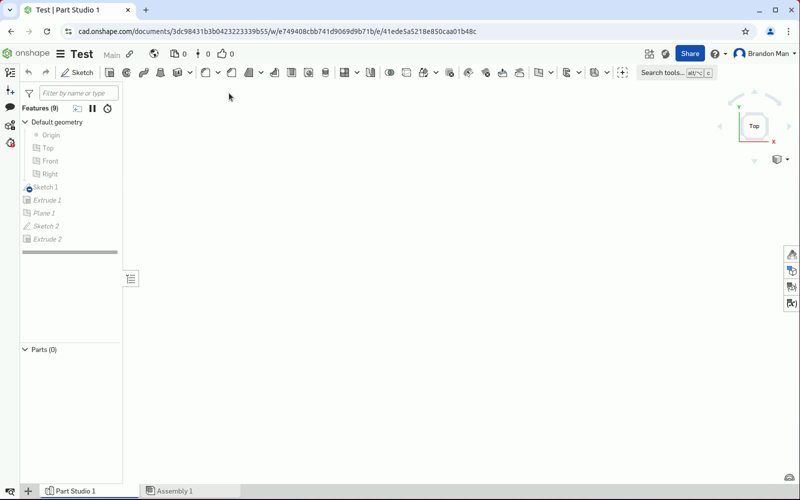
key(shift+s)
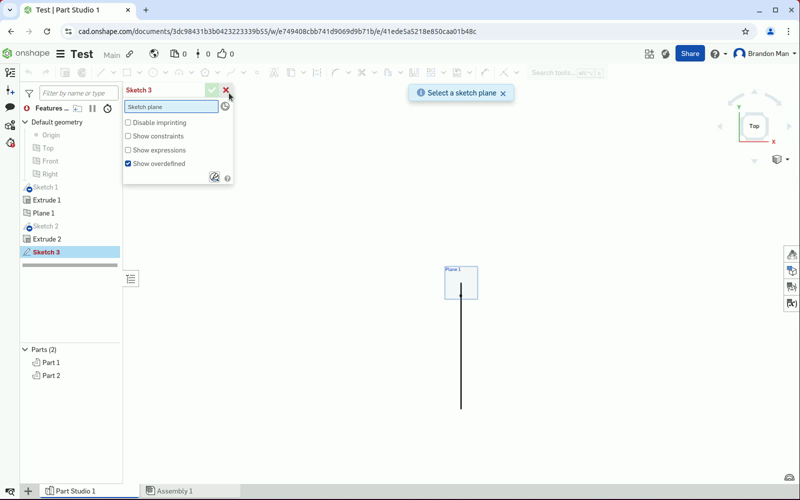
mouse_move(73, 215)
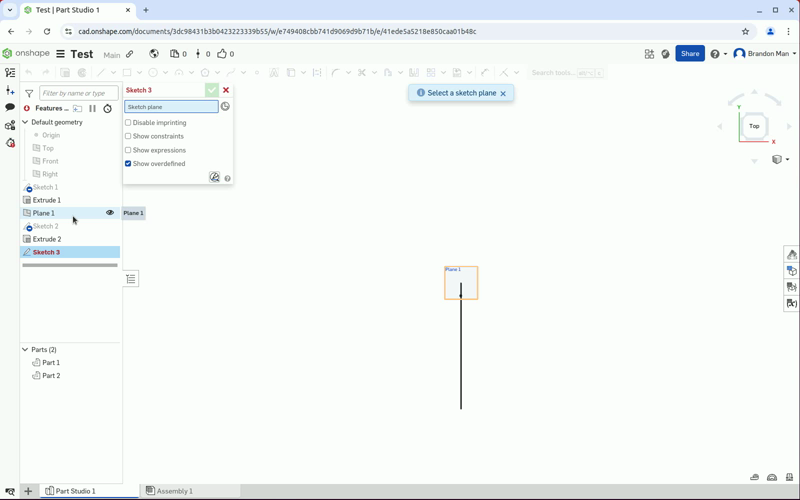
click(73, 215)
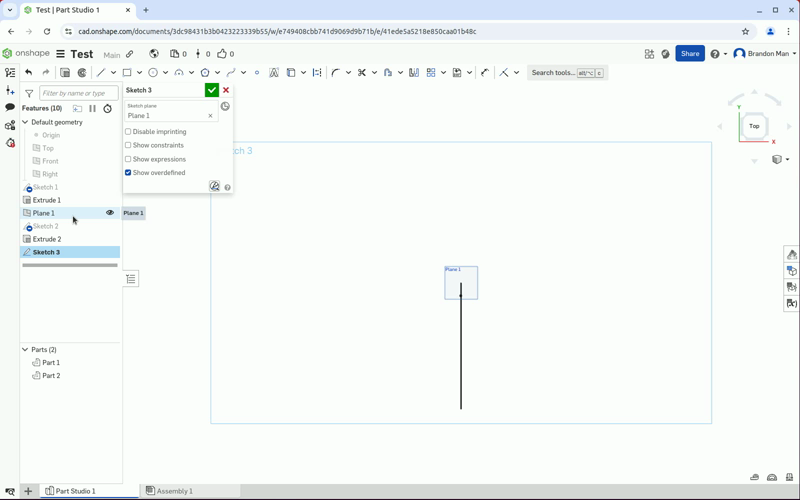
mouse_move(73, 352)
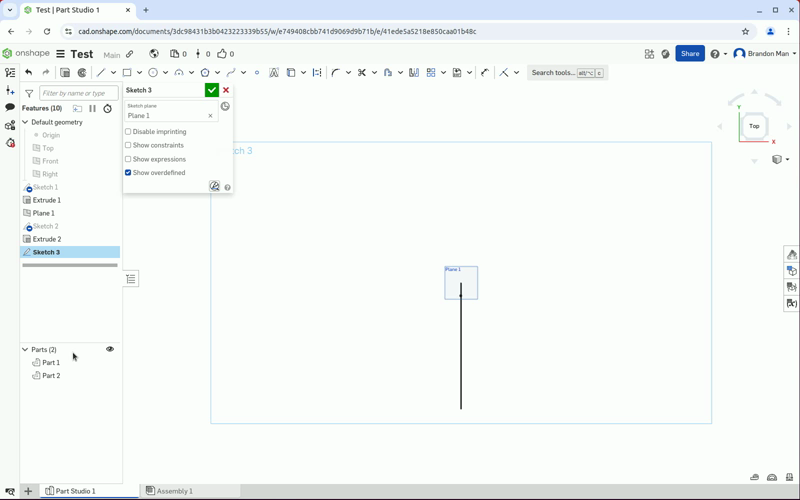
key(y)
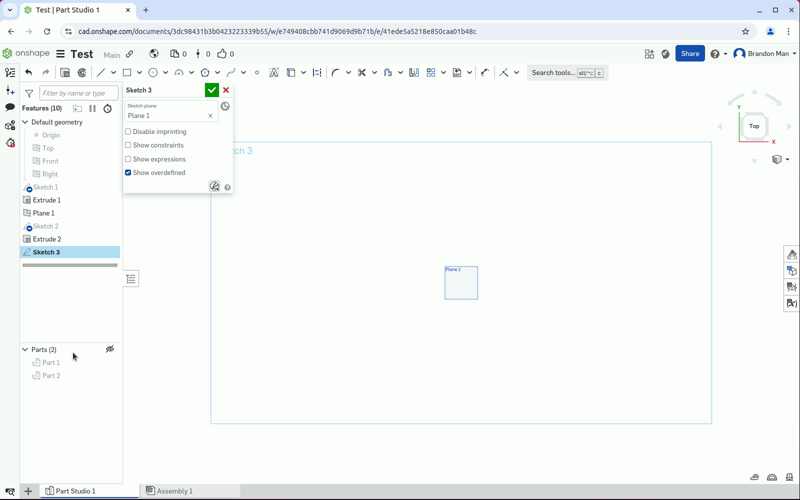
key(c)
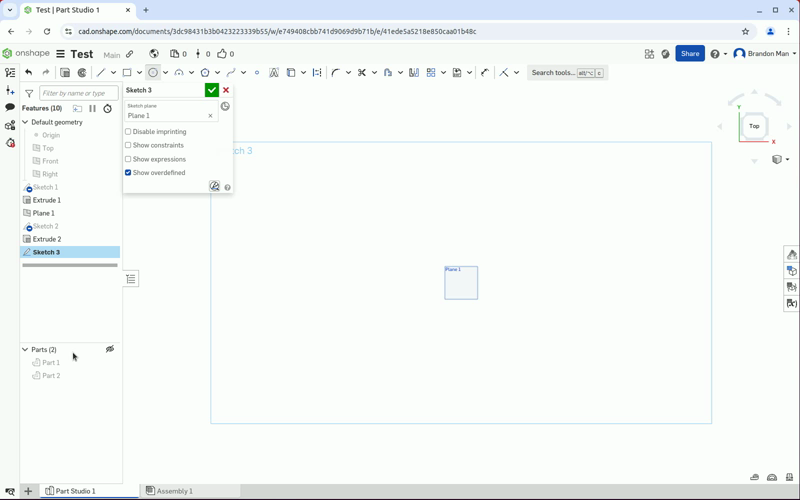
key_down(shift)
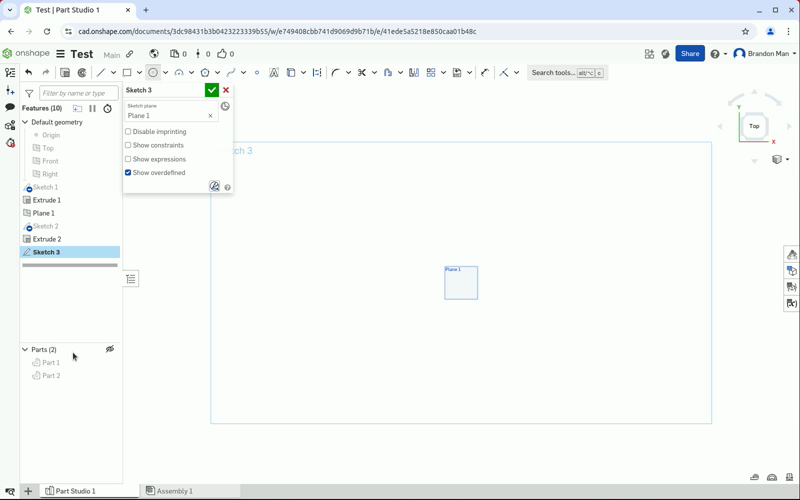
mouse_move(461, 295)
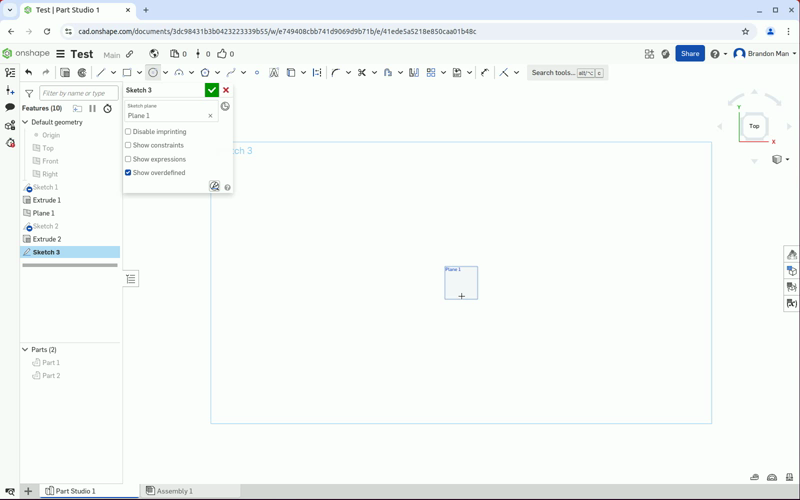
click(461, 295)
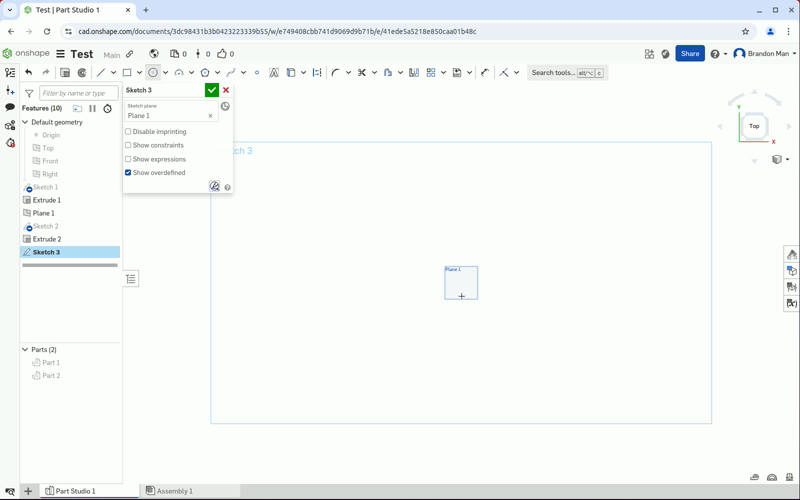
key_up(shift)
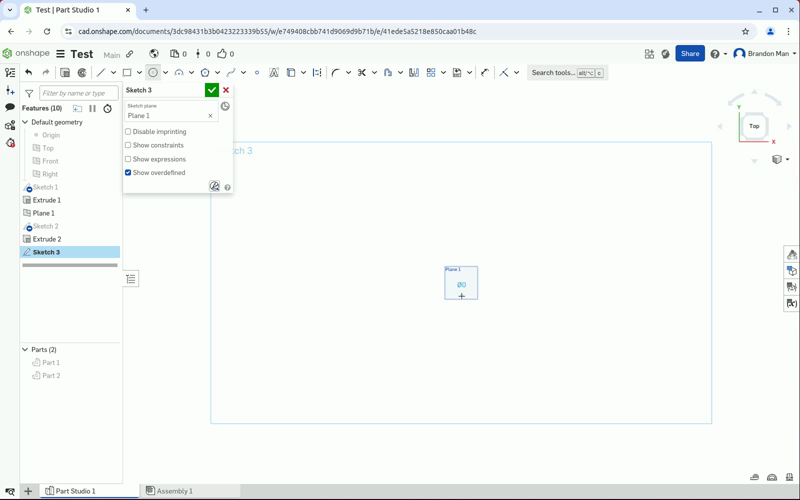
mouse_move(463, 295)
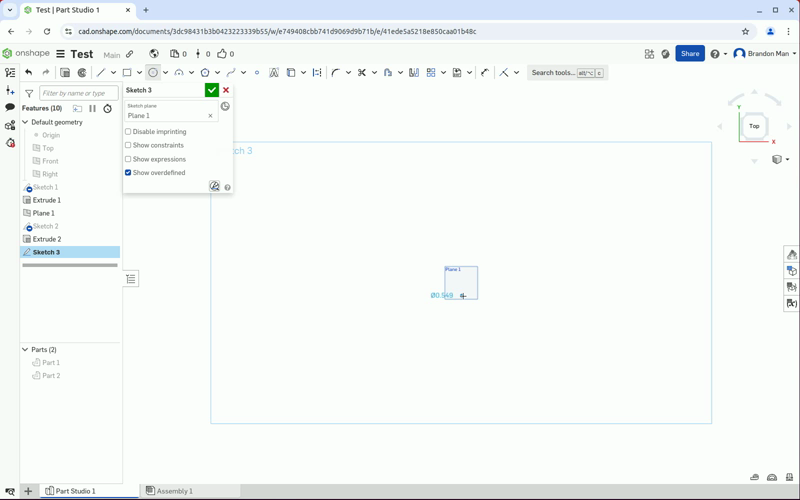
scroll(6)
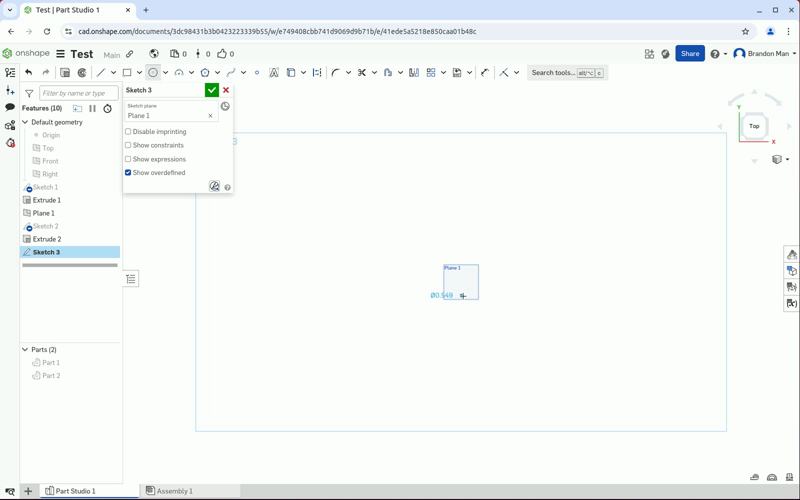
scroll(6)
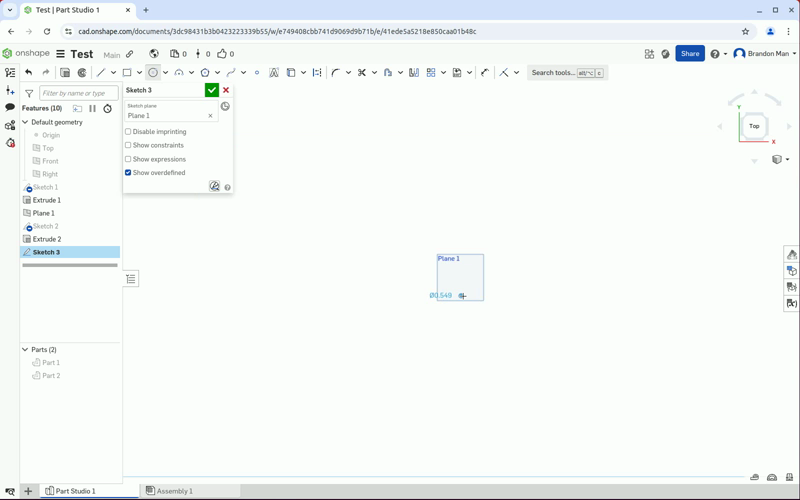
scroll(6)
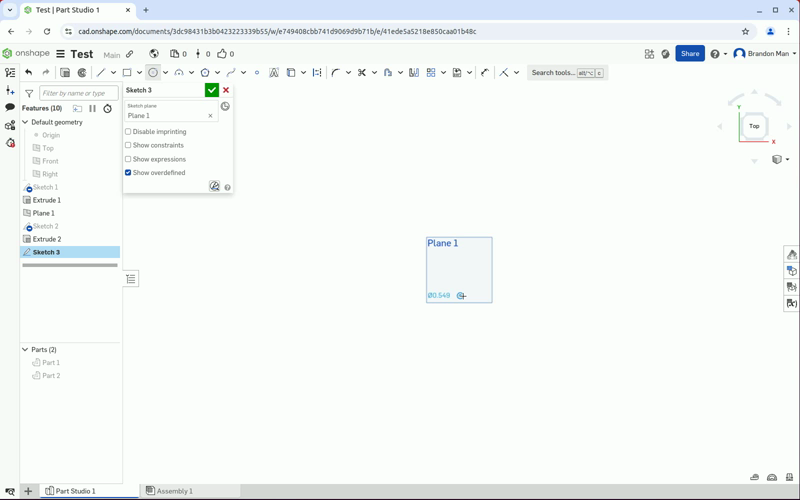
scroll(6)
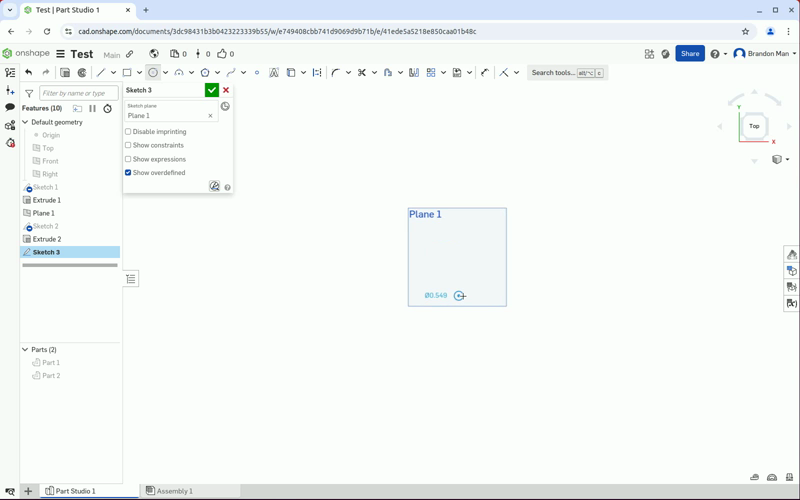
scroll(6)
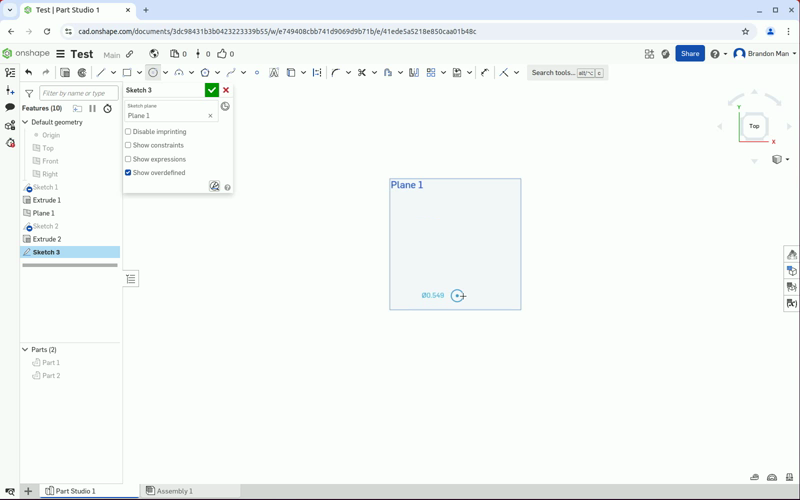
scroll(6)
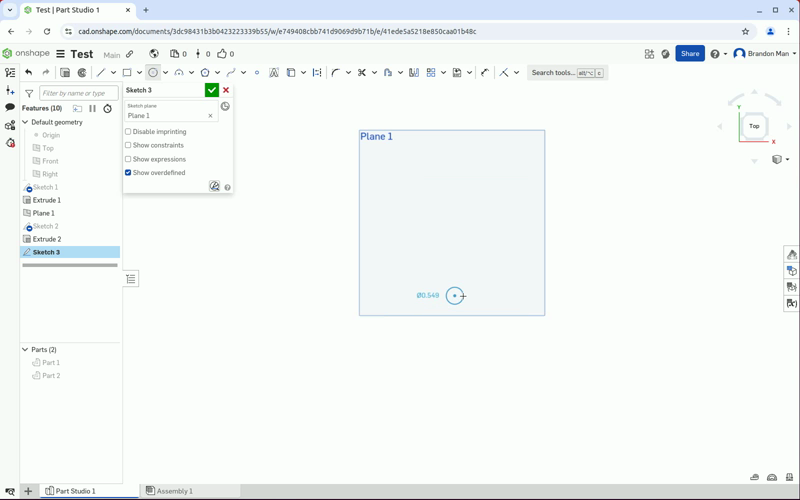
scroll(6)
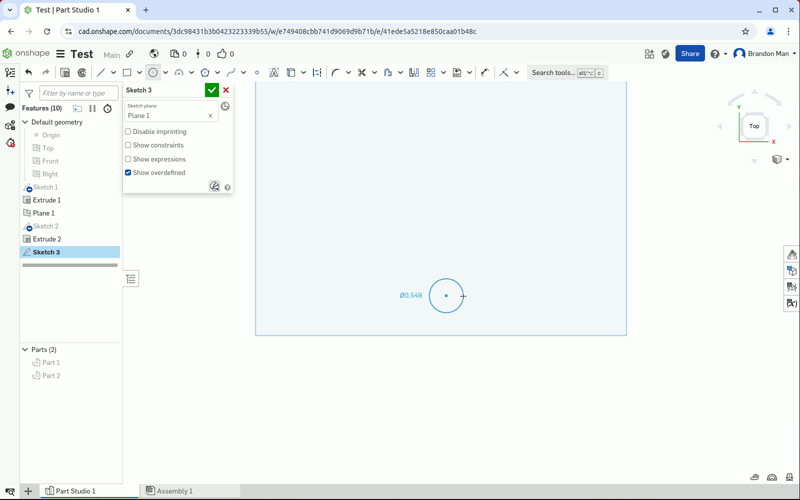
click(463, 295)
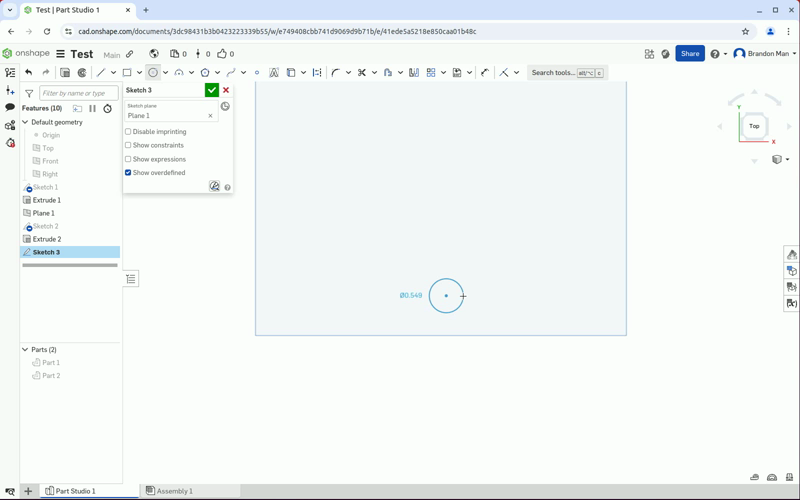
scroll(-6)
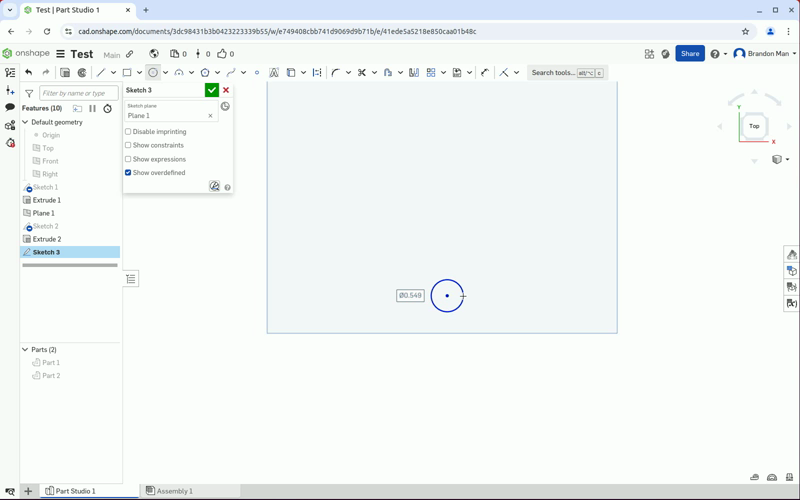
scroll(-6)
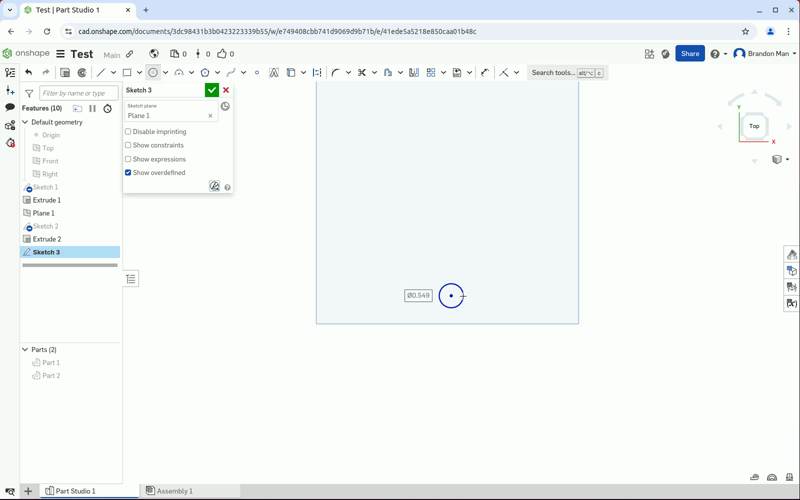
scroll(-6)
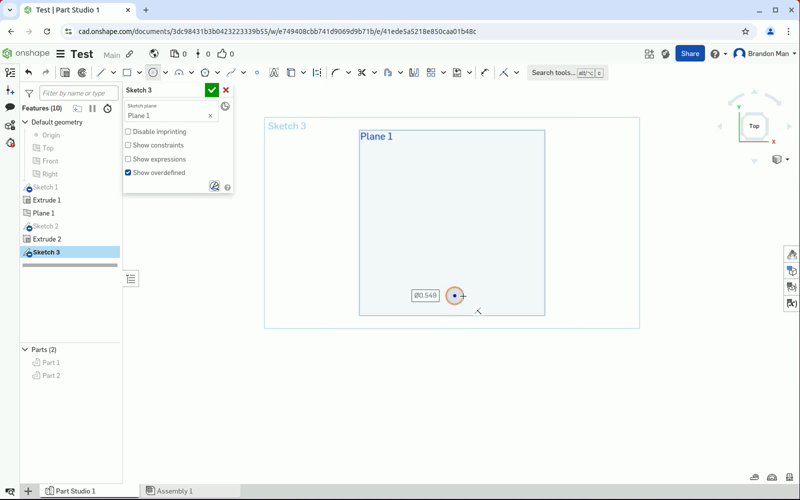
scroll(-6)
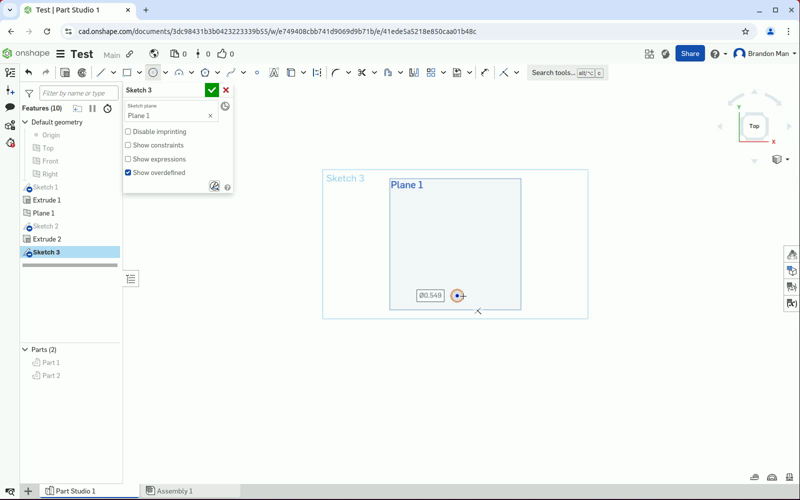
scroll(-6)
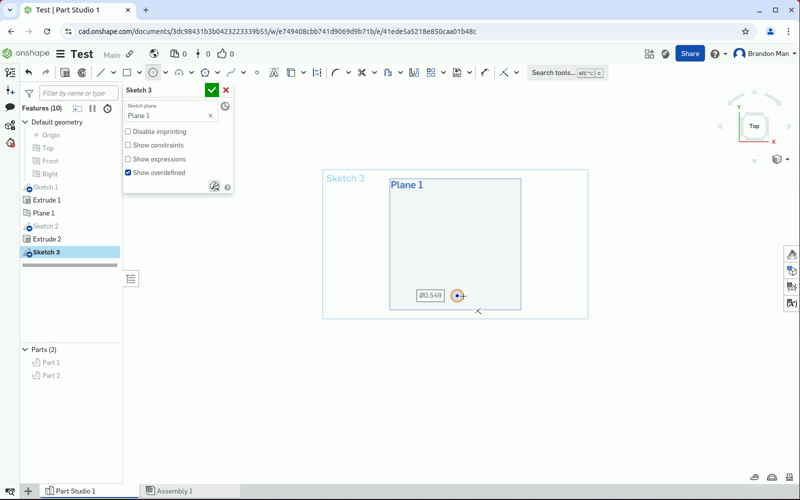
scroll(-6)
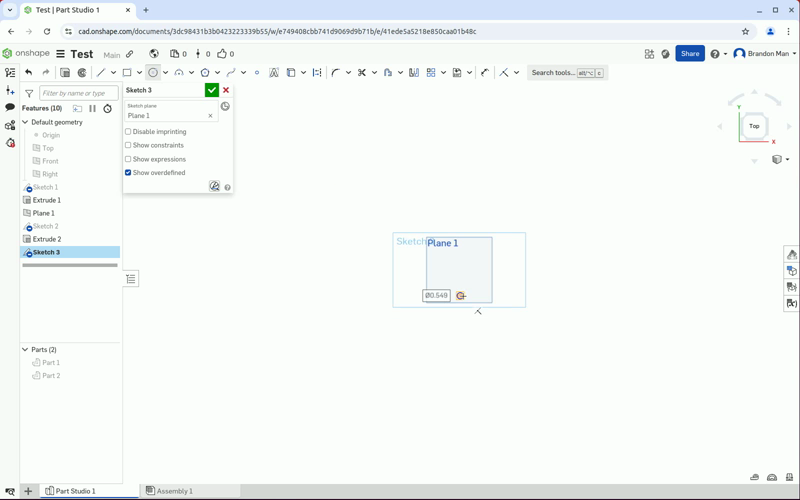
scroll(-6)
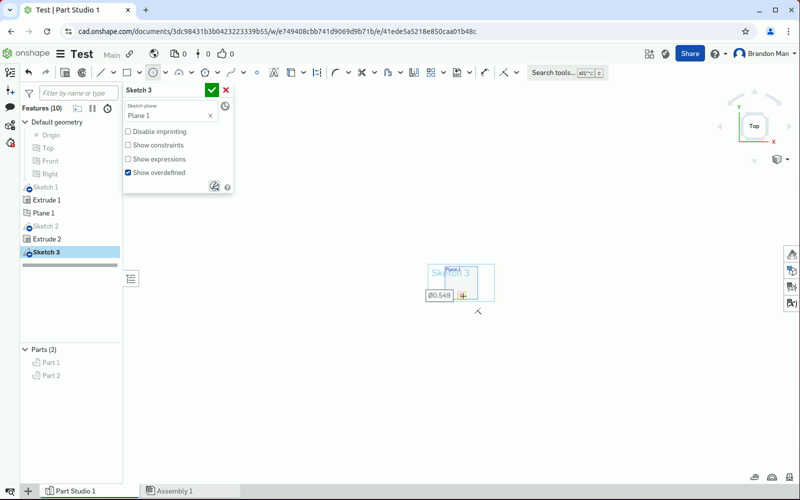
key(esc)
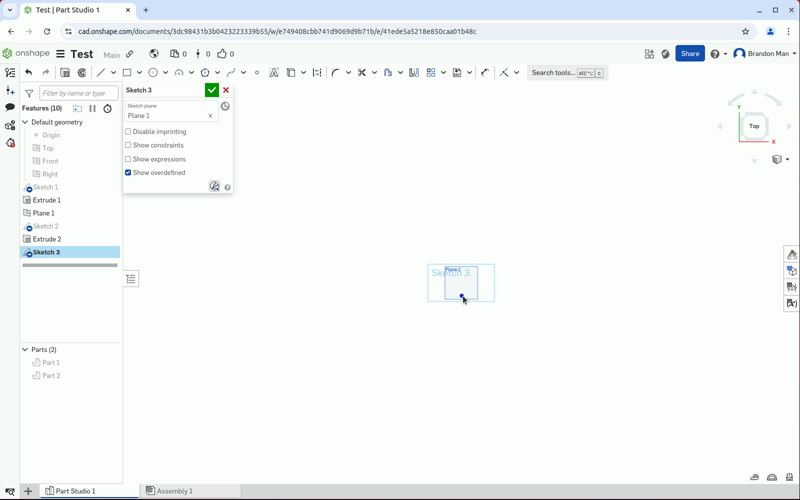
key(c)
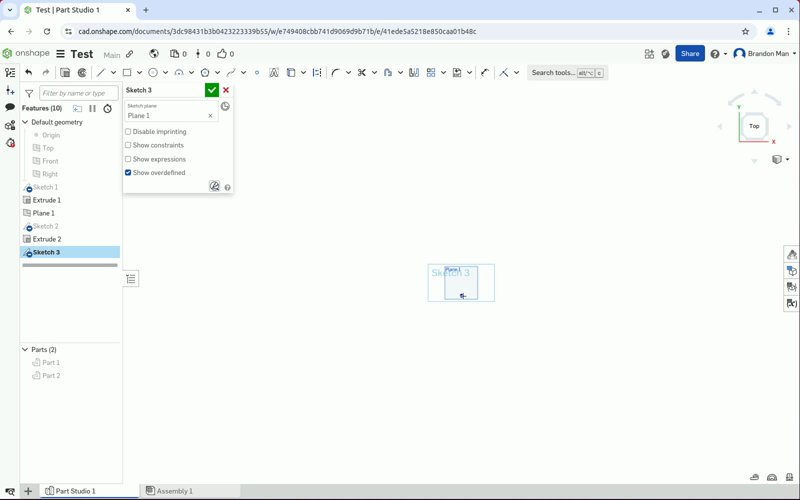
key_down(shift)
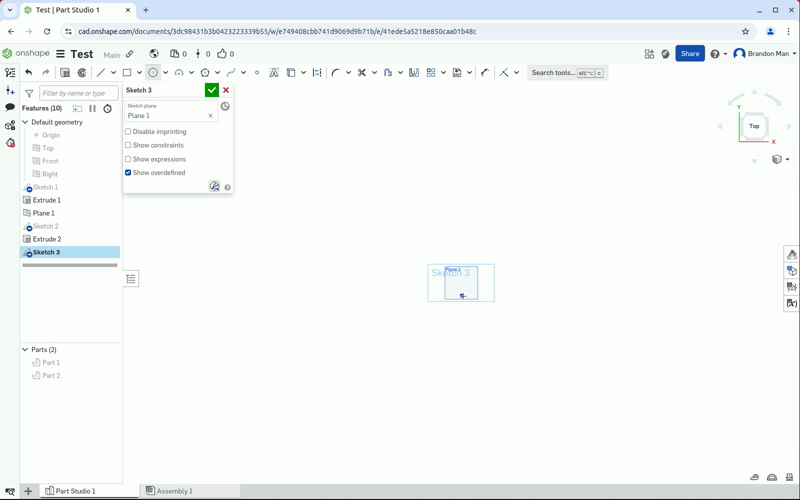
mouse_move(461, 295)
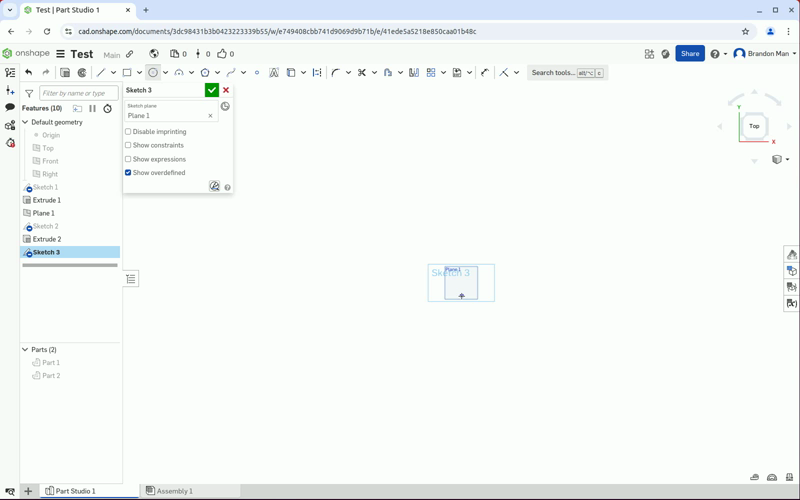
scroll(6)
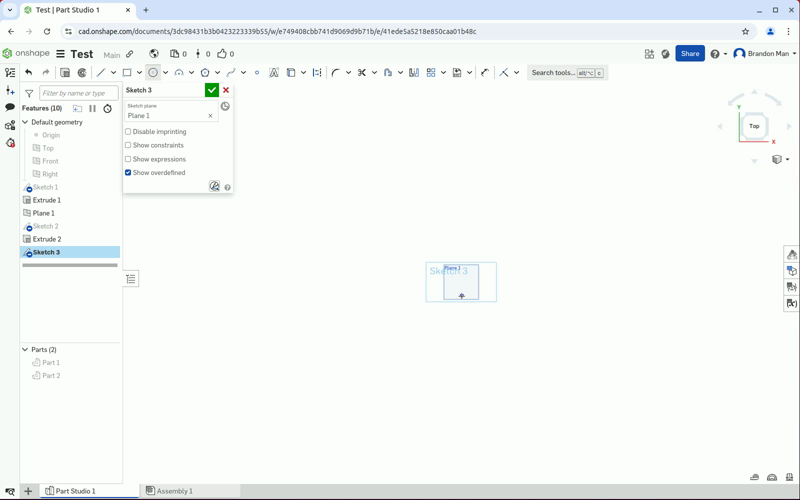
scroll(6)
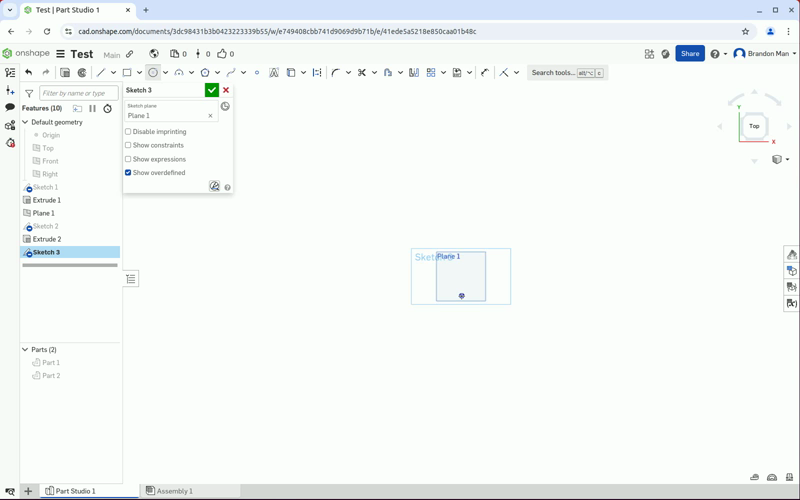
scroll(6)
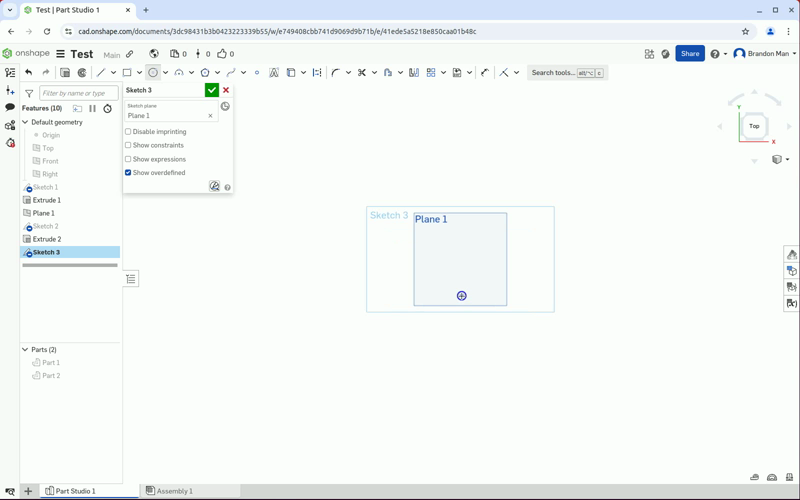
scroll(6)
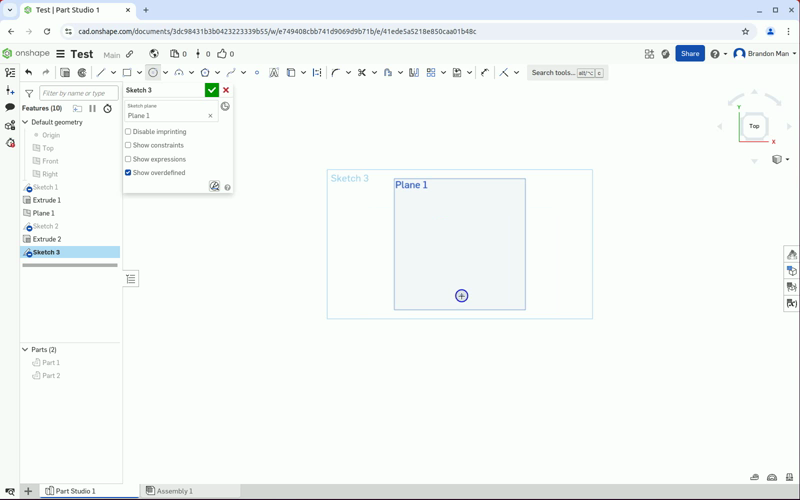
scroll(6)
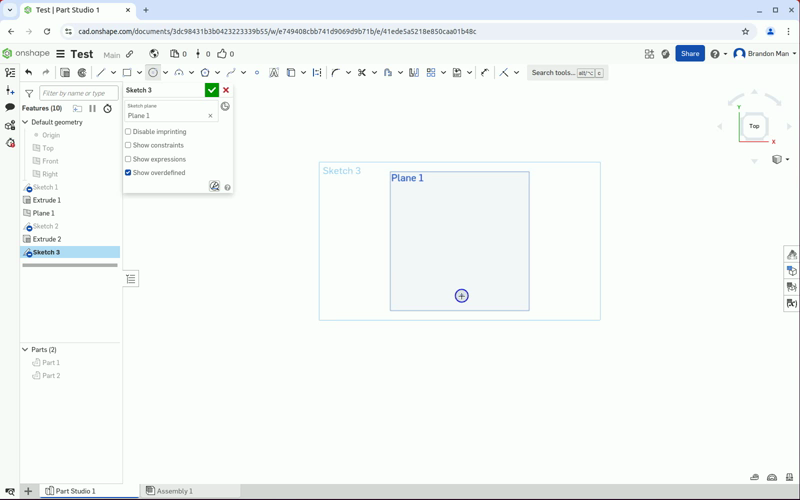
scroll(6)
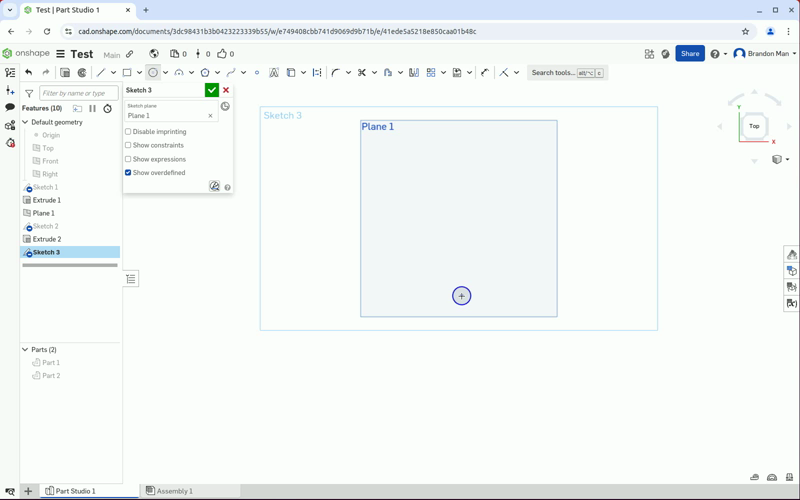
scroll(6)
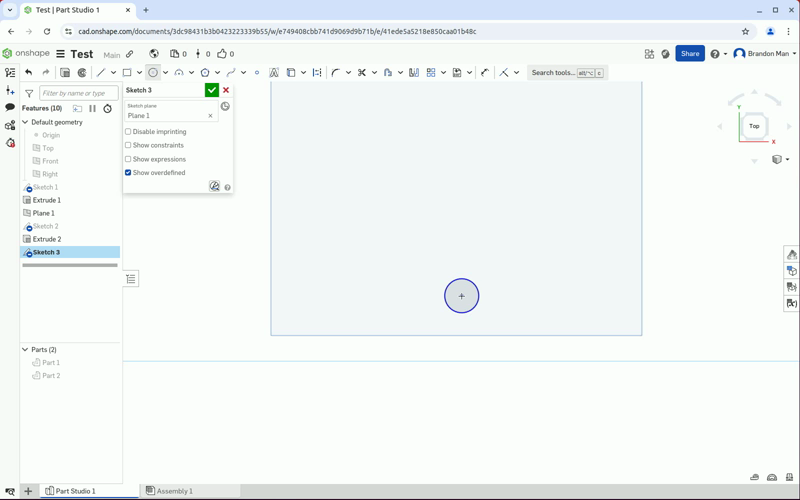
click(461, 295)
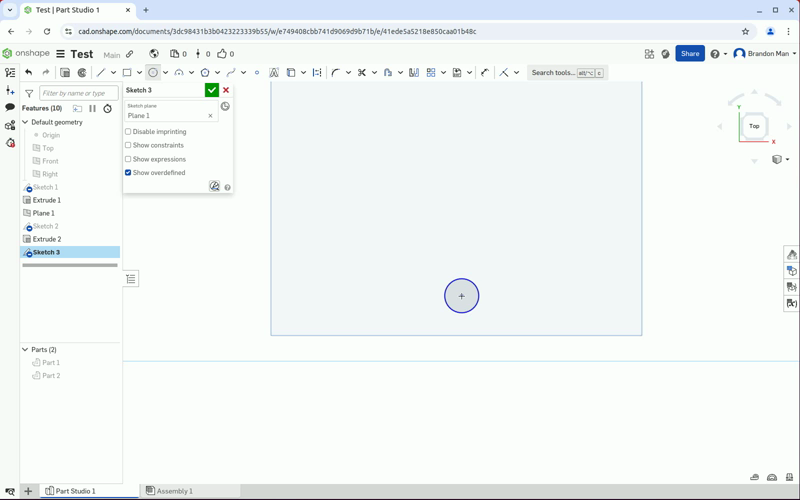
scroll(-6)
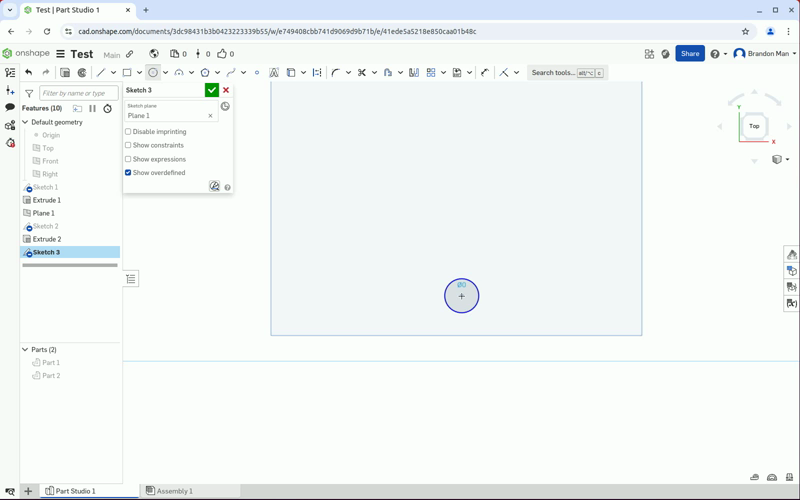
scroll(-6)
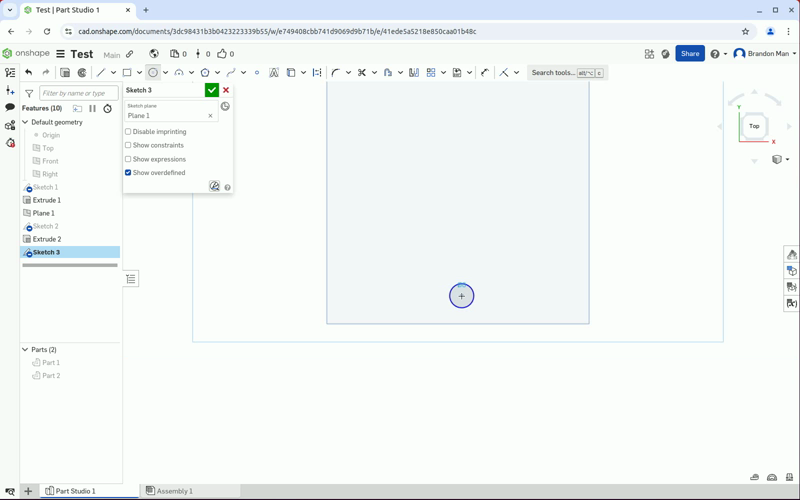
scroll(-6)
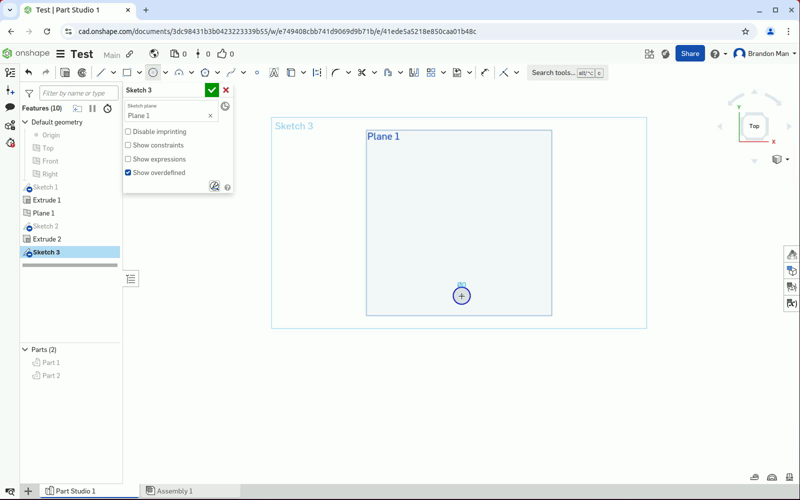
scroll(-6)
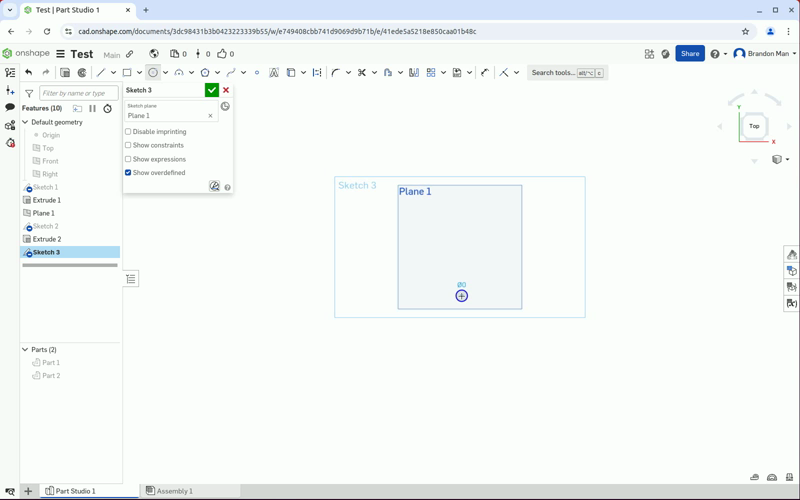
scroll(-6)
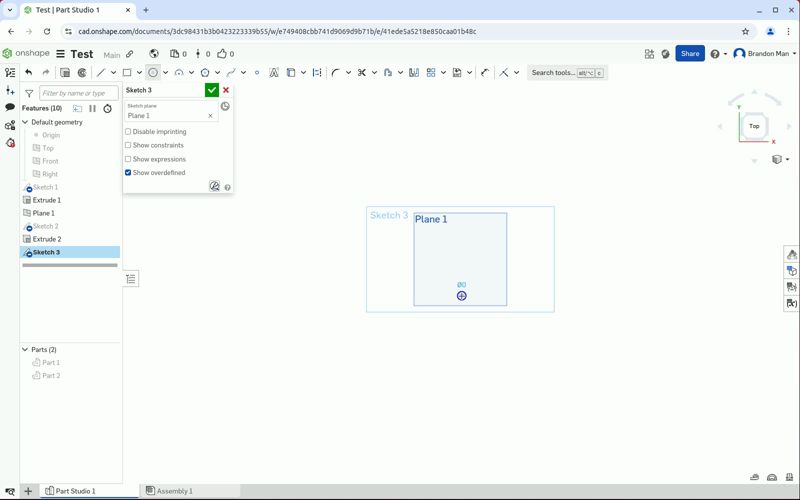
scroll(-6)
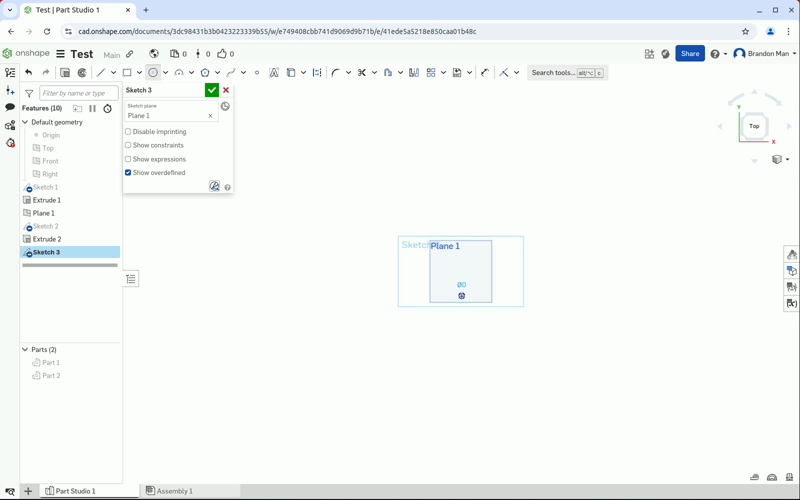
scroll(-6)
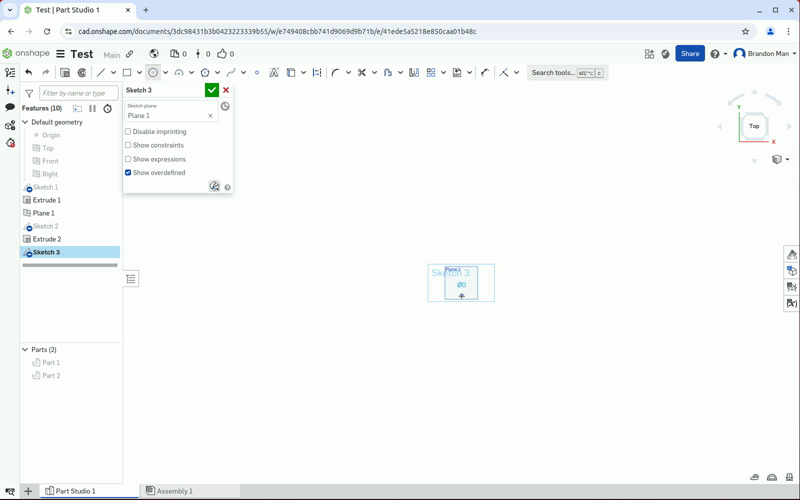
key_up(shift)
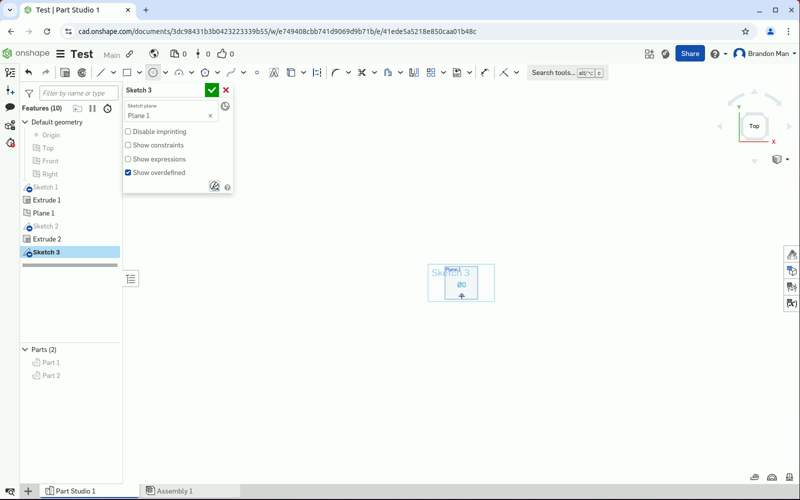
mouse_move(462, 295)
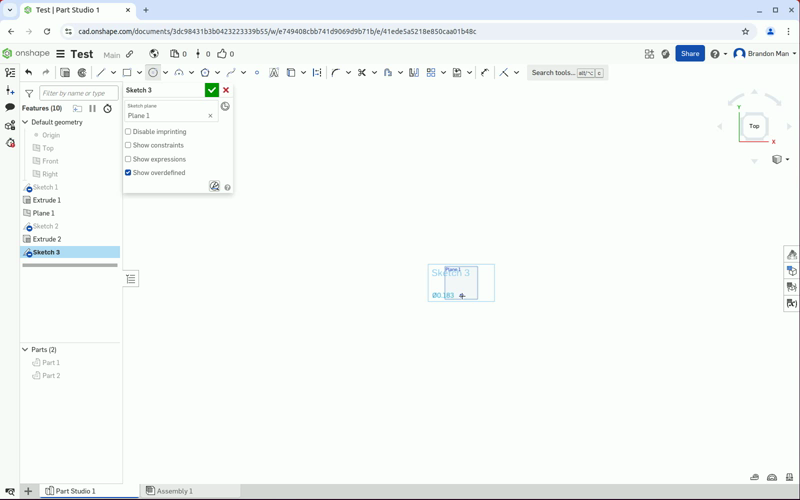
scroll(6)
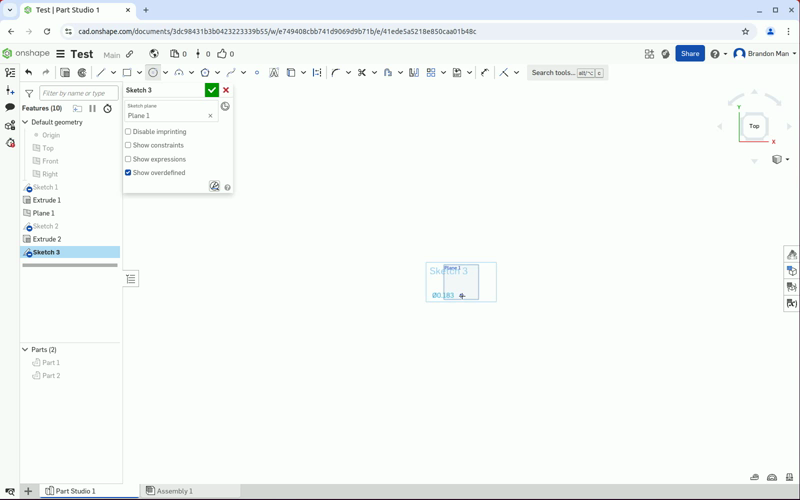
scroll(6)
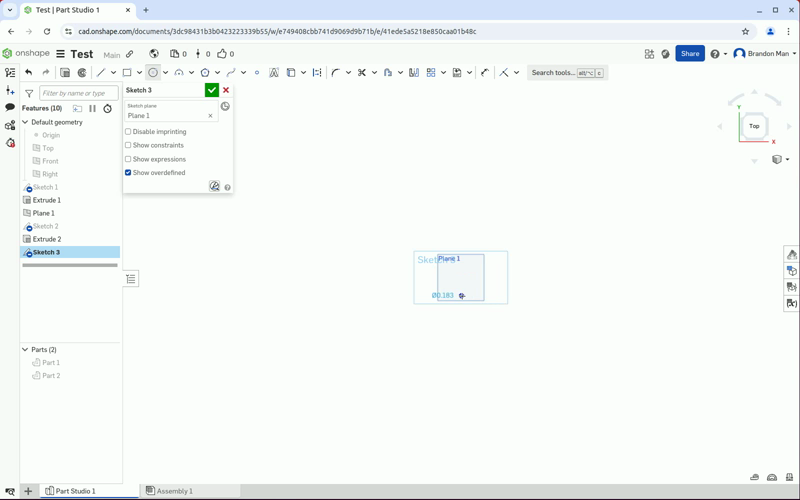
scroll(6)
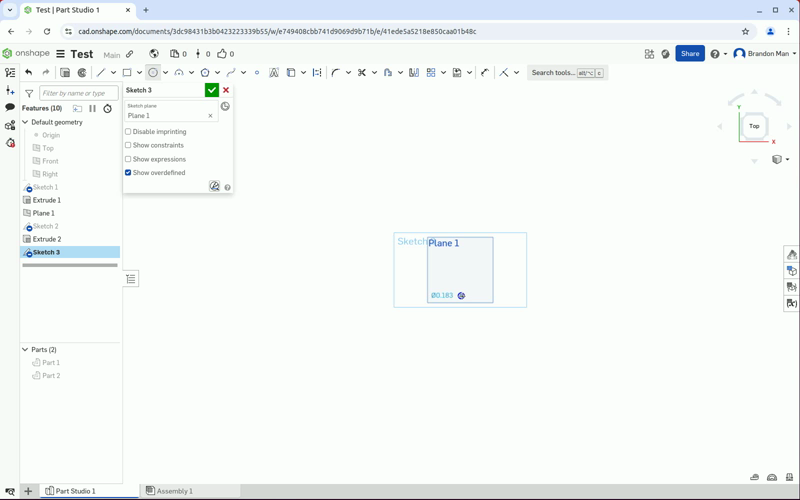
scroll(6)
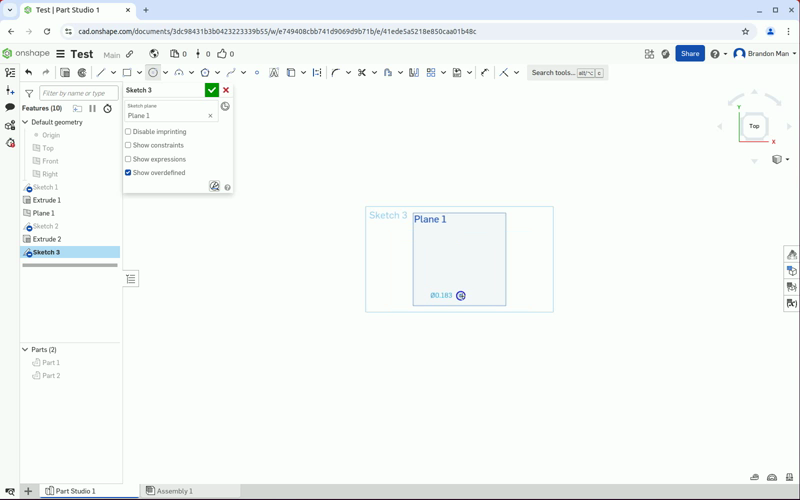
scroll(6)
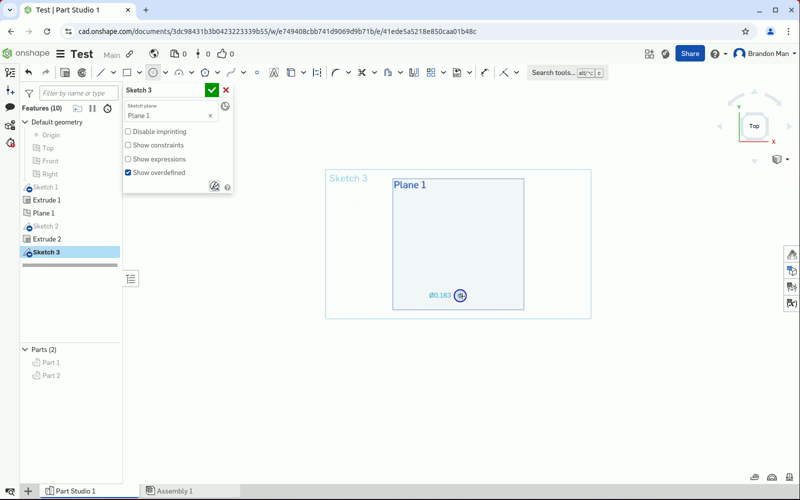
scroll(6)
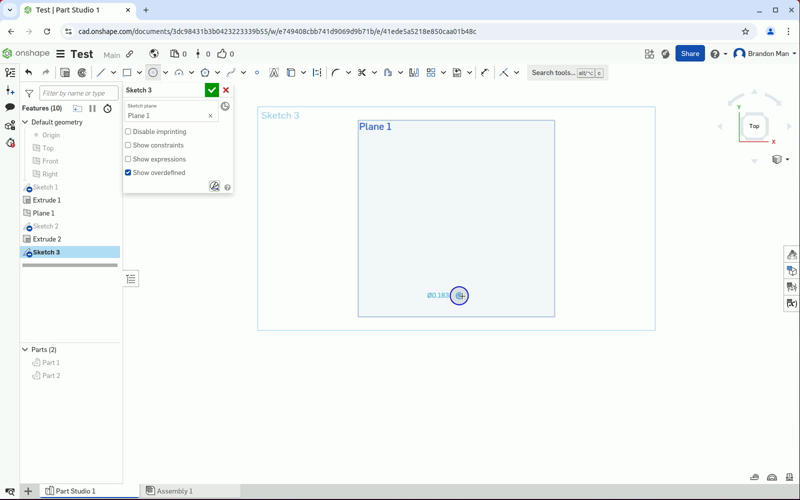
scroll(6)
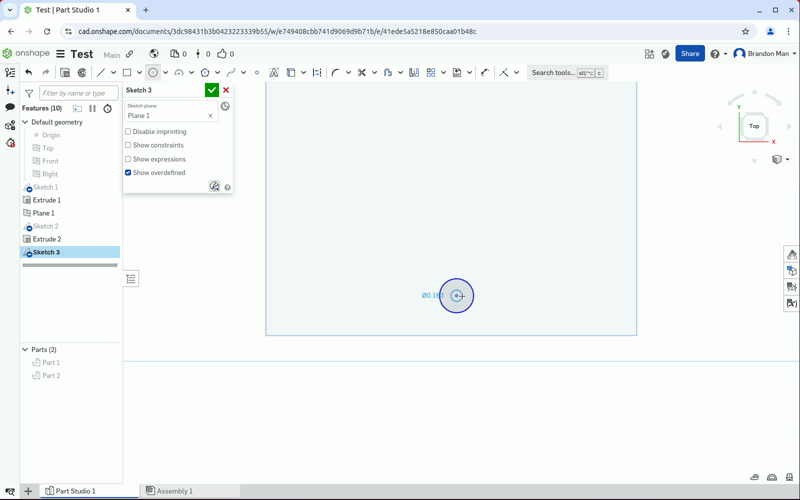
click(462, 295)
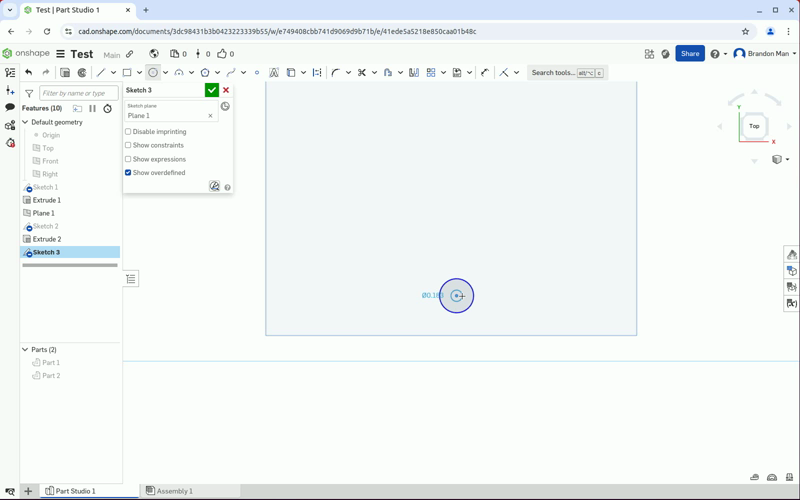
scroll(-6)
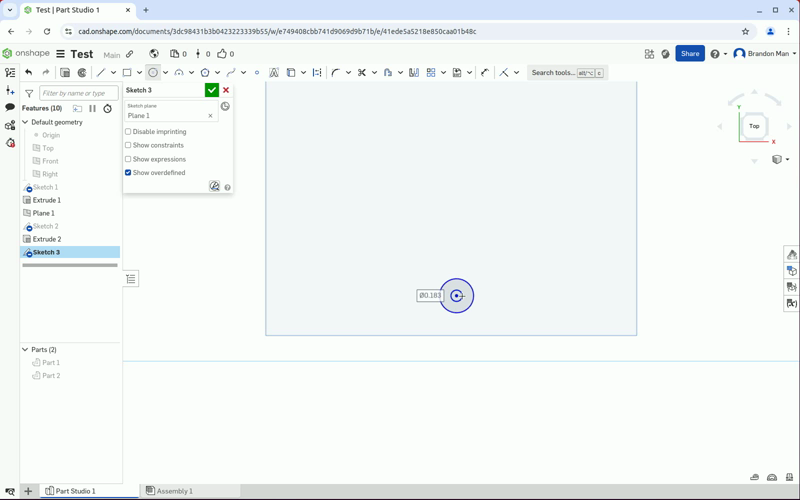
scroll(-6)
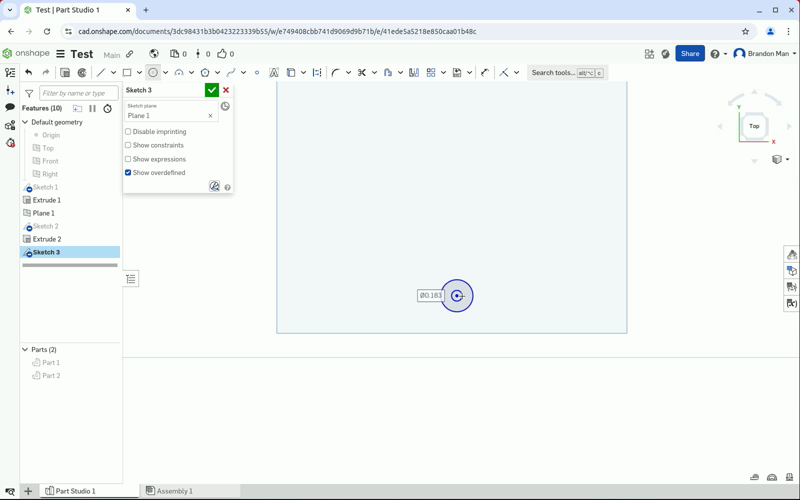
scroll(-6)
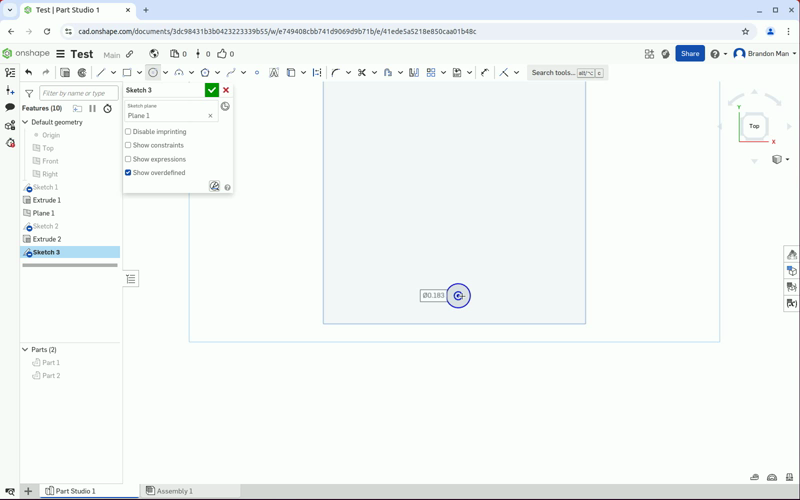
scroll(-6)
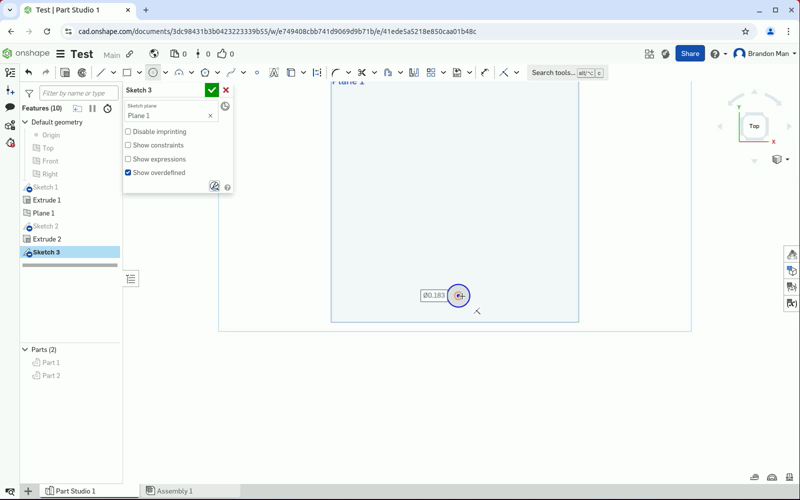
scroll(-6)
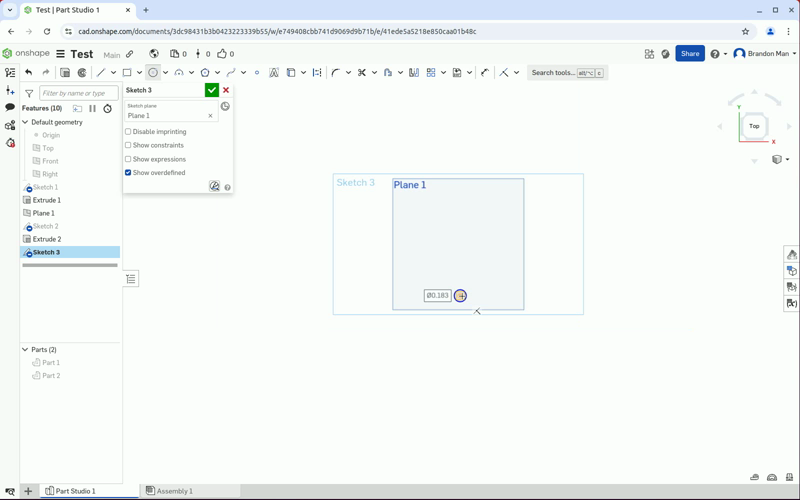
scroll(-6)
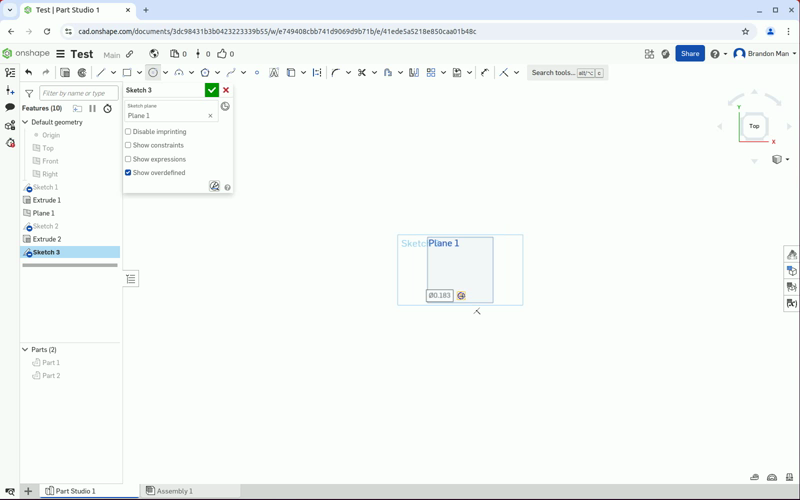
scroll(-6)
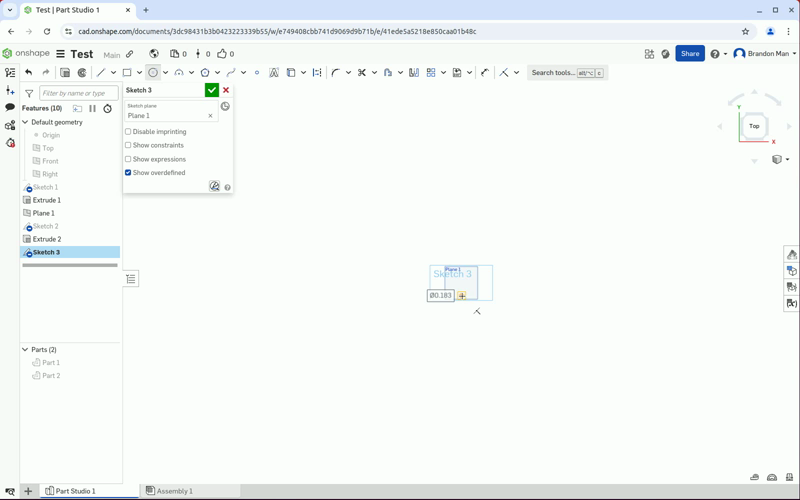
key(esc)
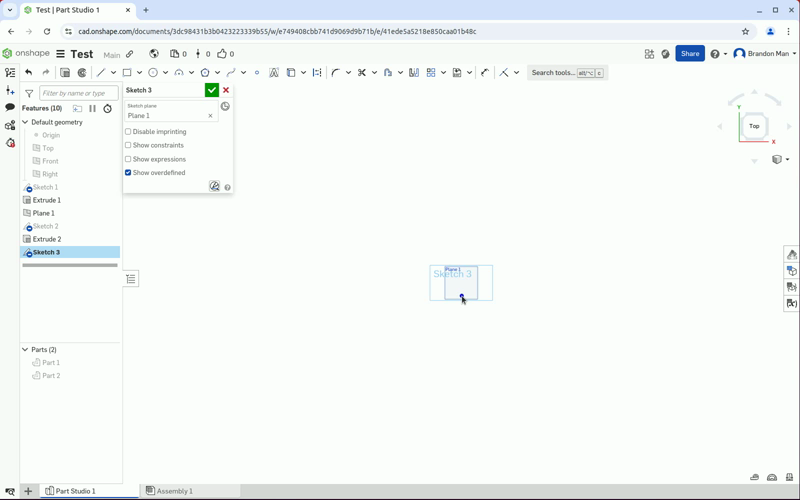
mouse_move(461, 296)
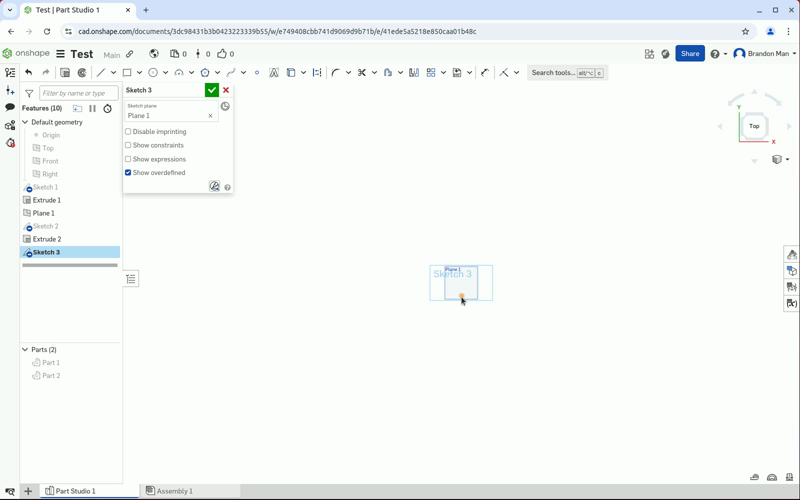
scroll(6)
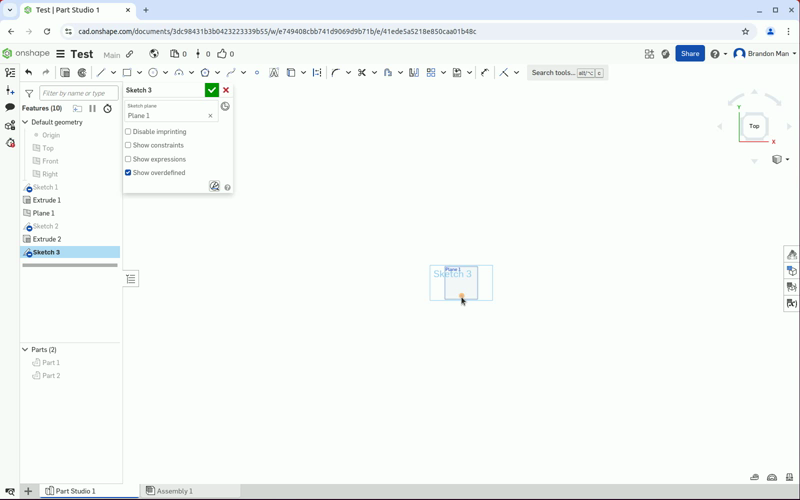
scroll(6)
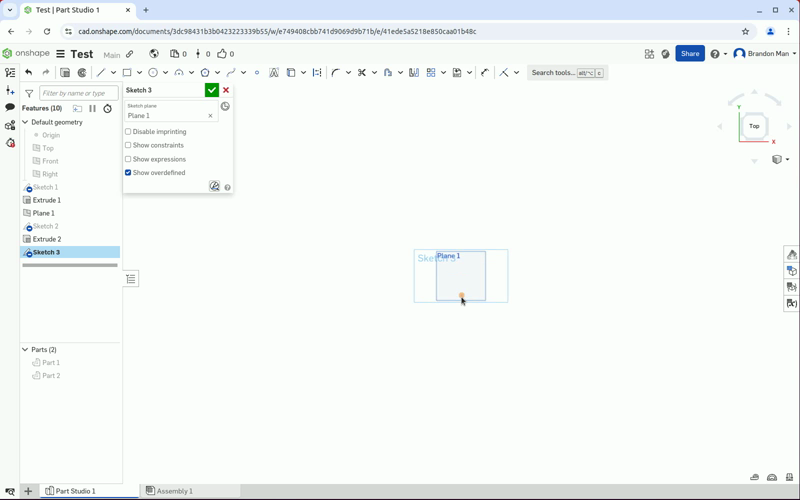
scroll(6)
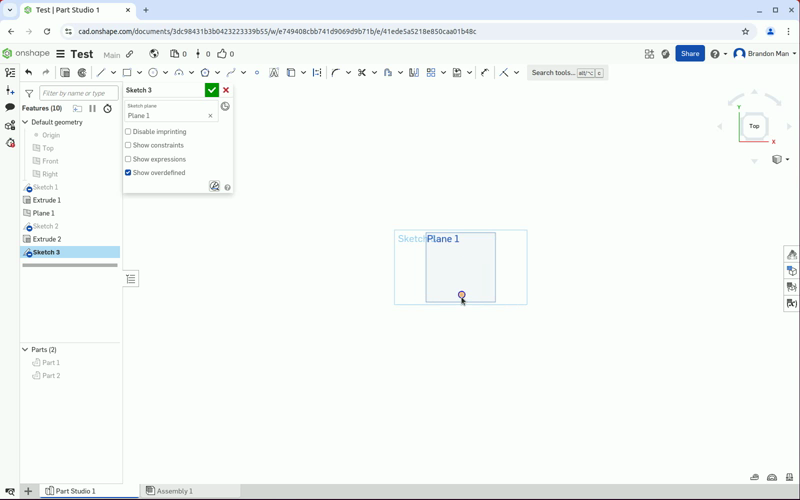
scroll(6)
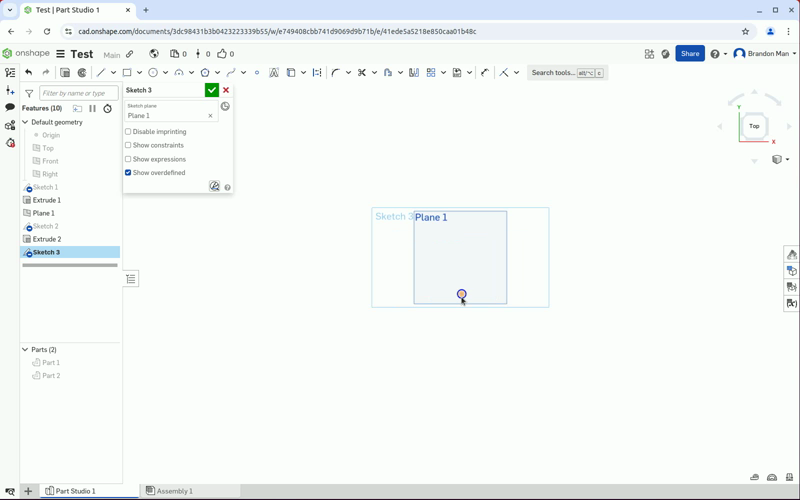
scroll(6)
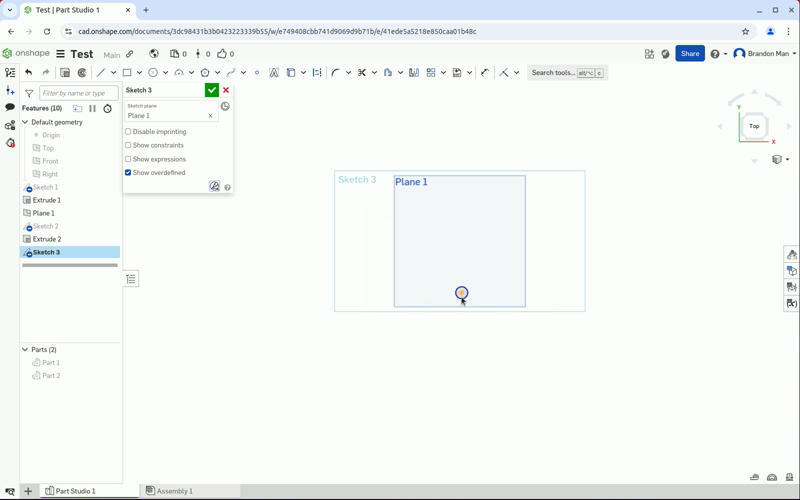
scroll(6)
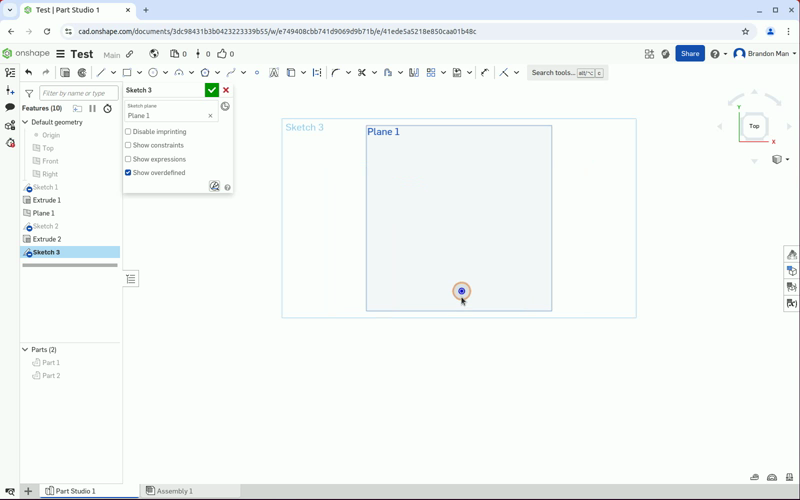
scroll(6)
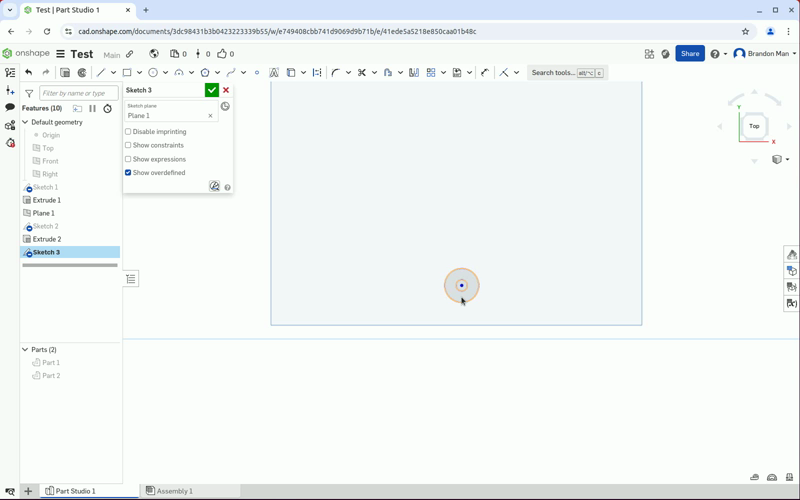
click(461, 296)
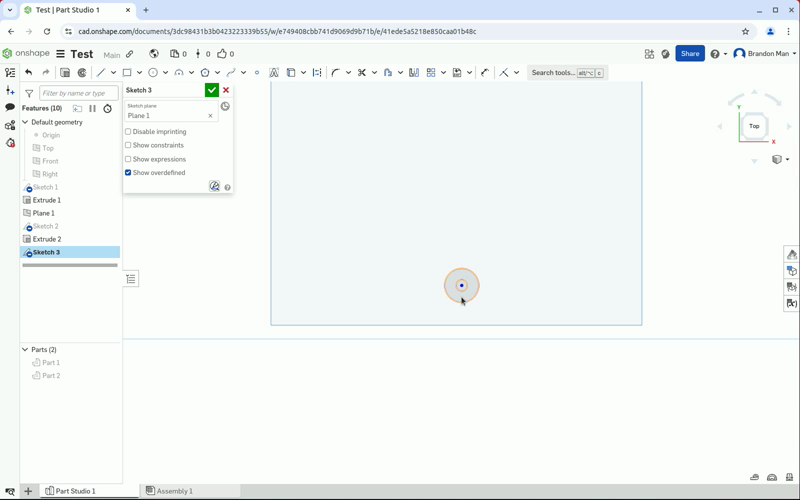
scroll(-6)
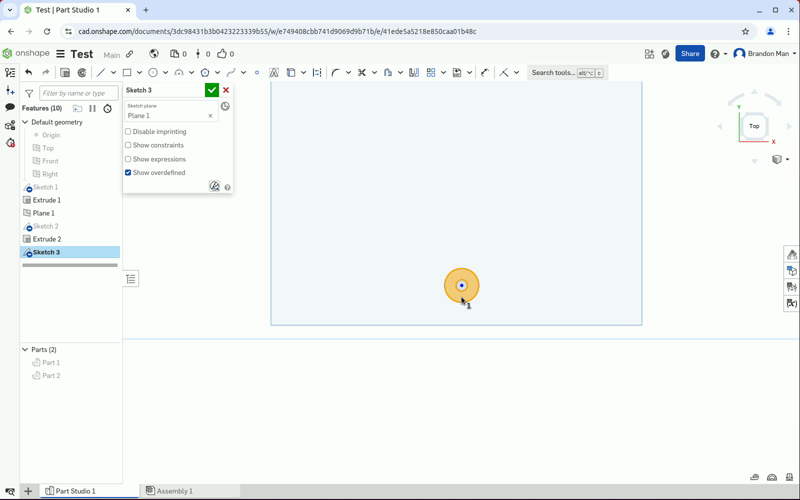
scroll(-6)
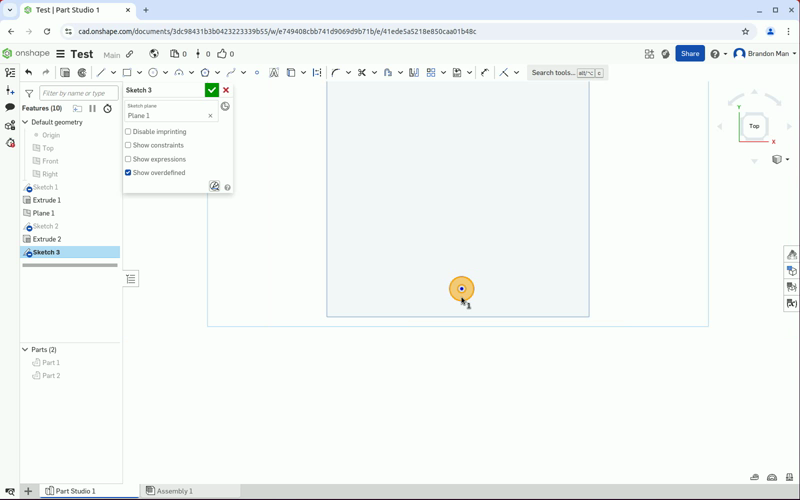
scroll(-6)
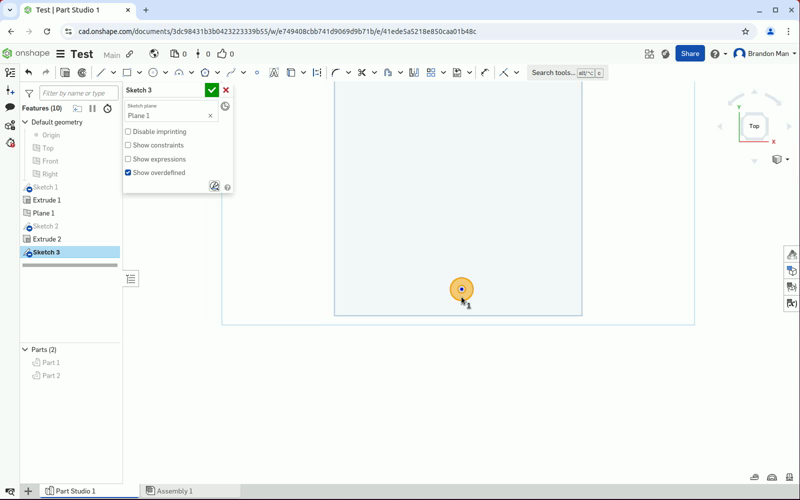
scroll(-6)
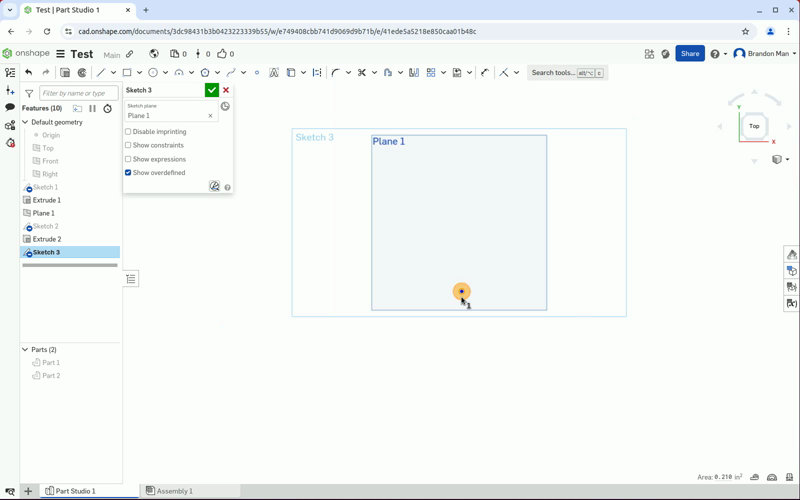
scroll(-6)
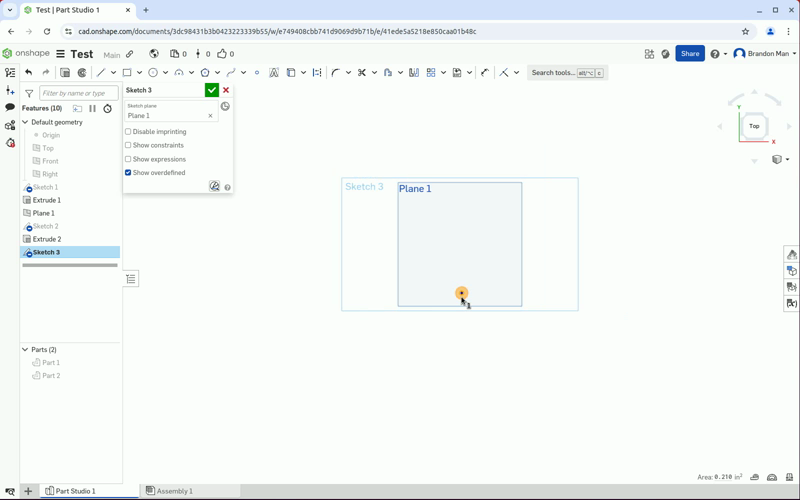
scroll(-6)
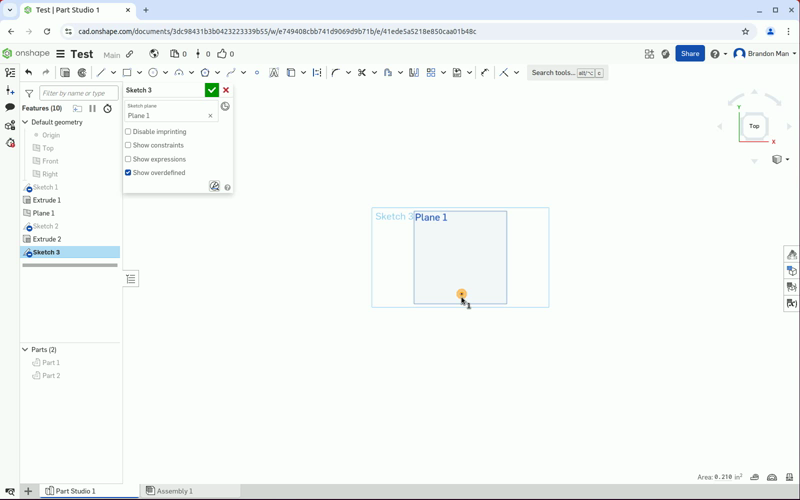
scroll(-6)
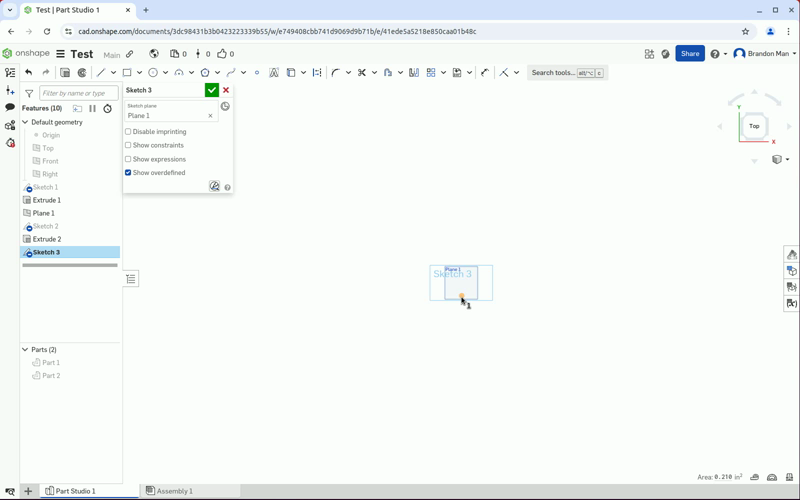
mouse_move(73, 352)
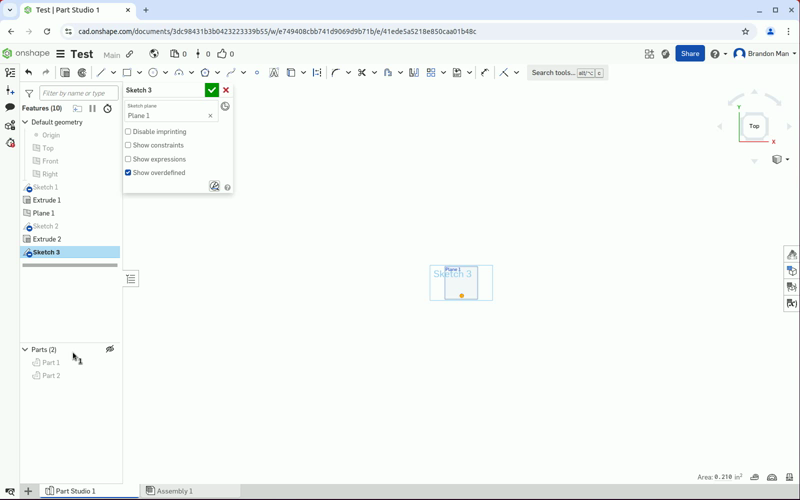
key(shift+y)
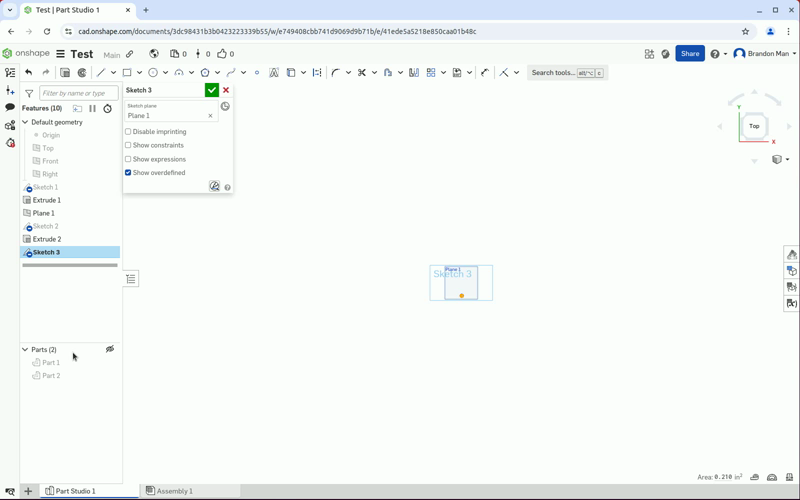
key(shift+e)
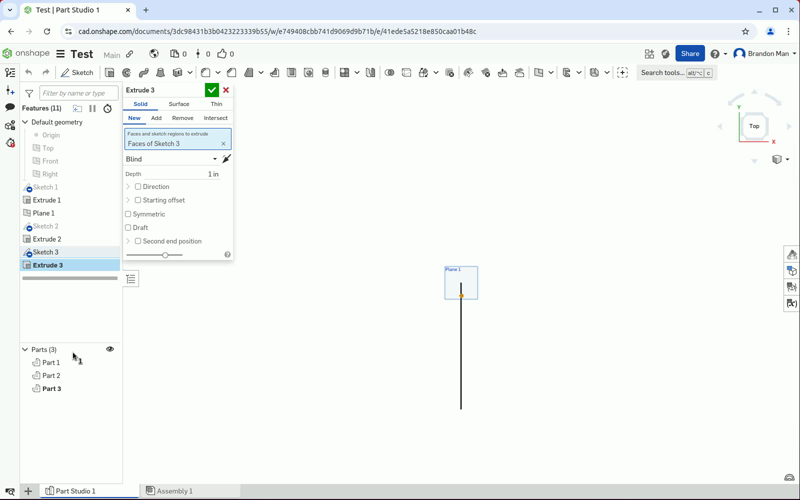
mouse_move(143, 106)
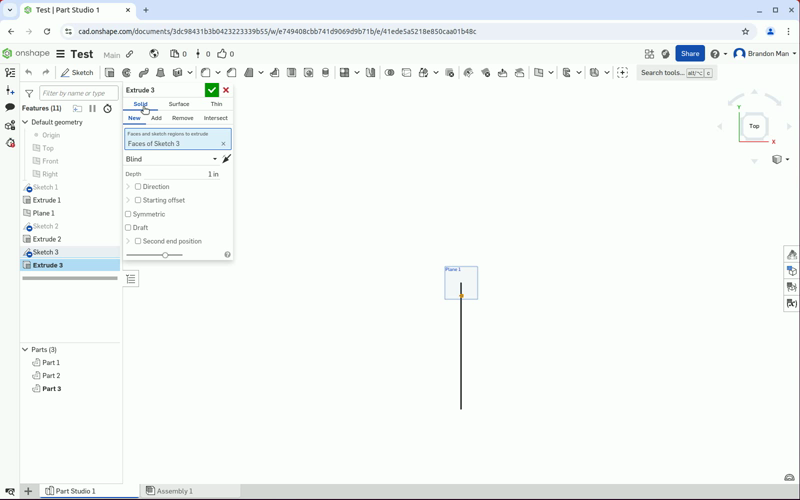
click(143, 106)
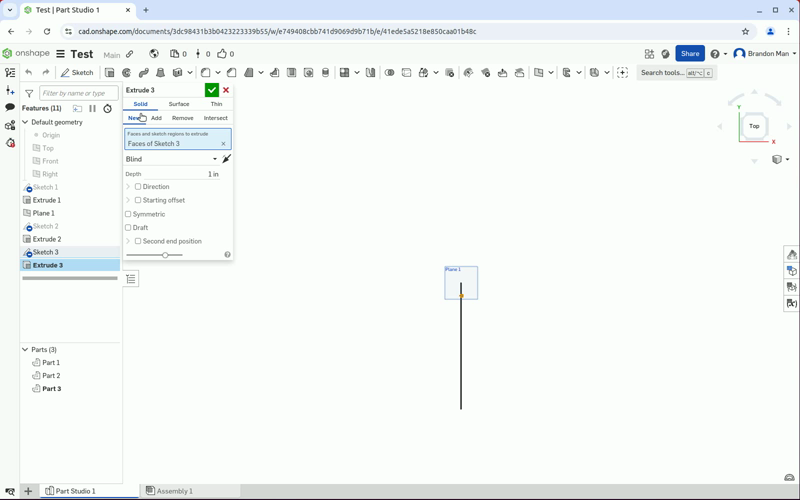
mouse_move(137, 120)
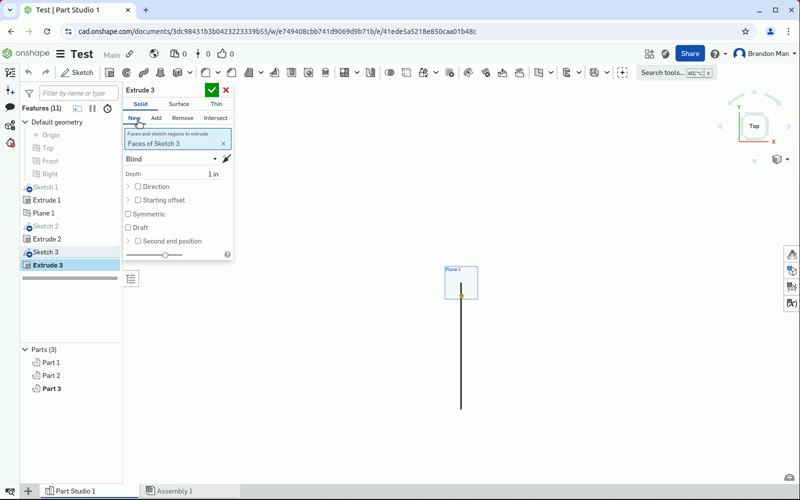
click(137, 120)
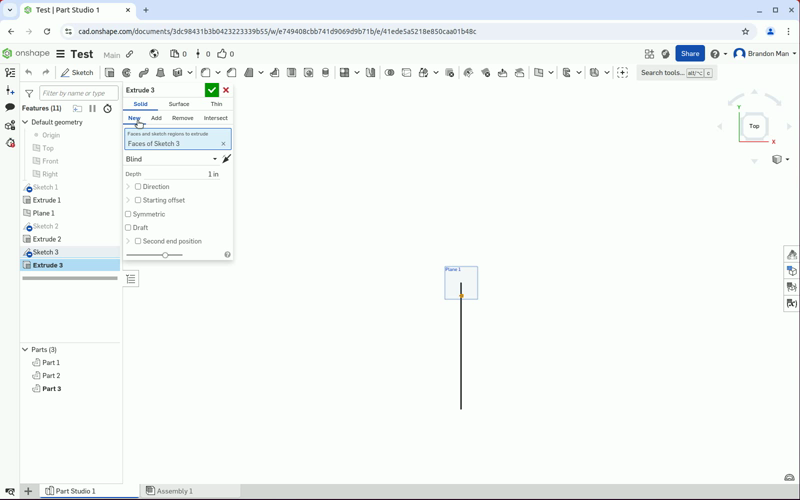
key(tab, 4)
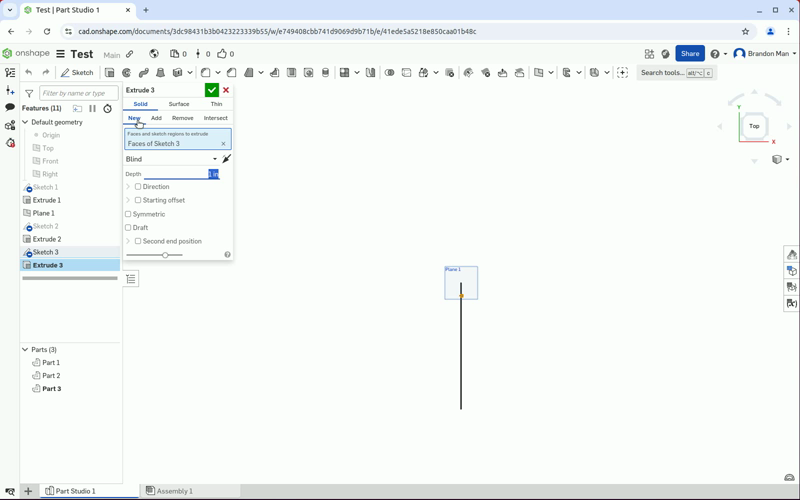
text(-0.241)
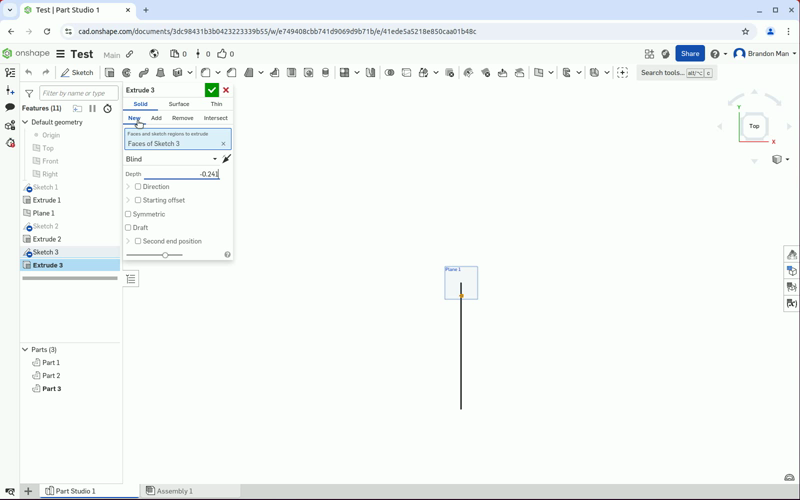
key(enter)
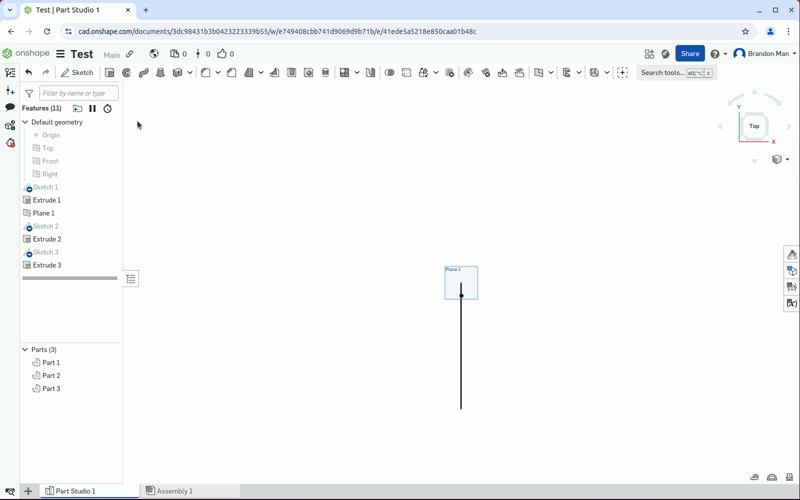
key(shift+h)
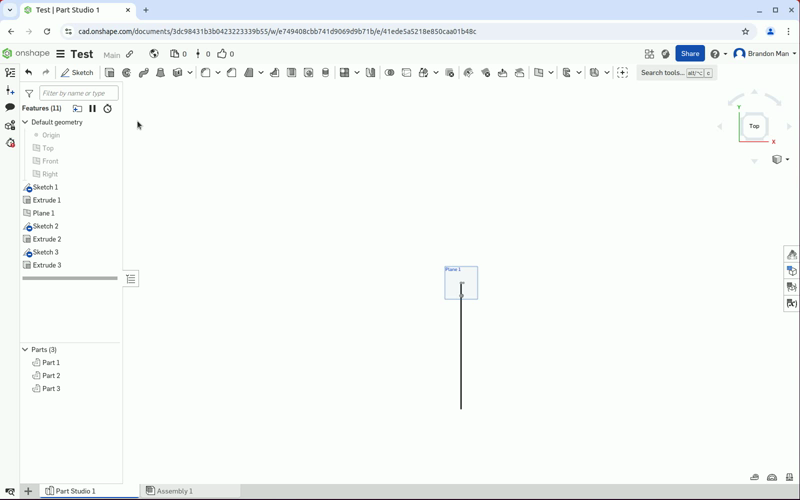
key(shift+h)
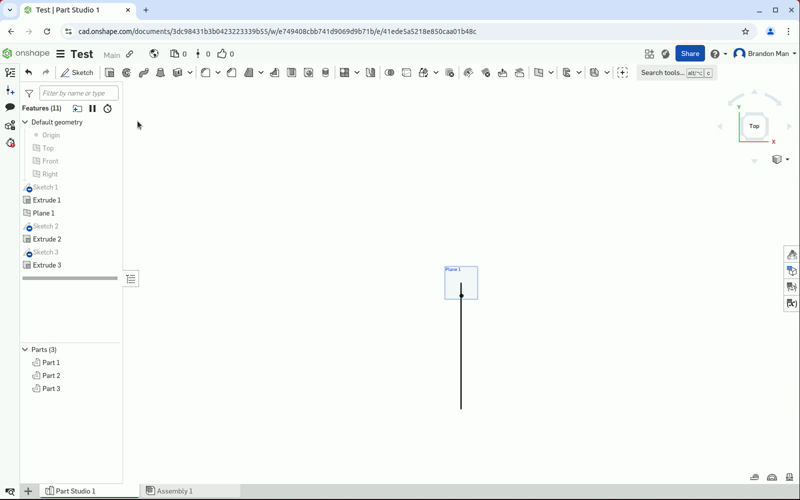
mouse_move(73, 189)
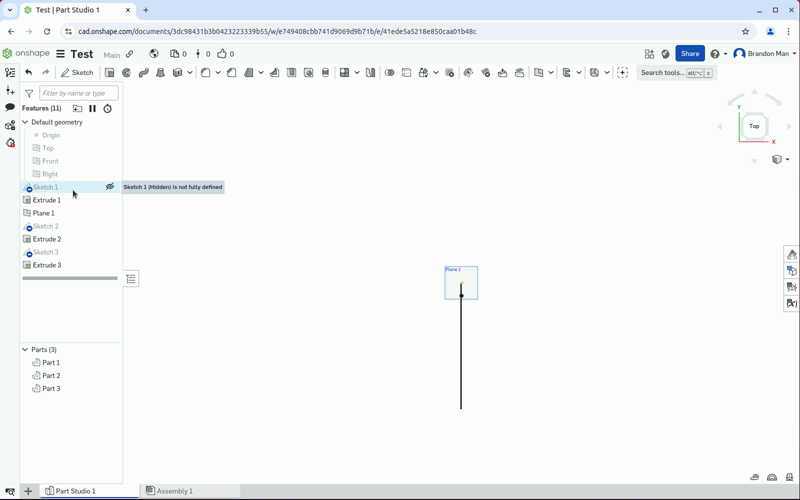
click(73, 189)
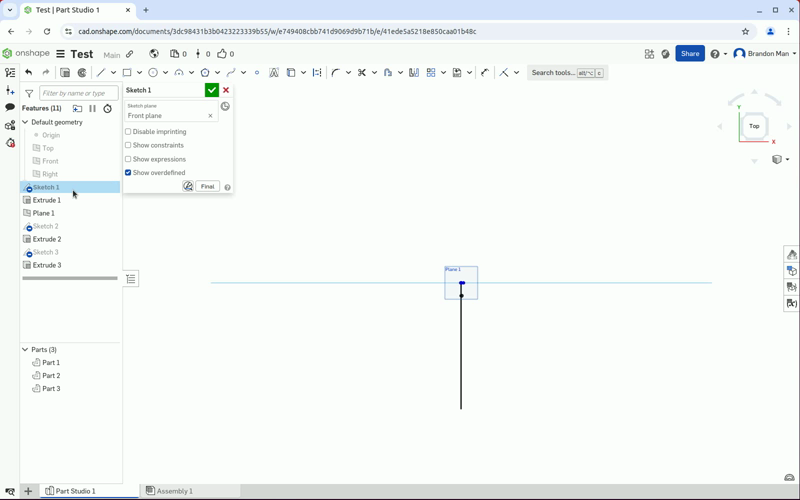
mouse_move(229, 92)
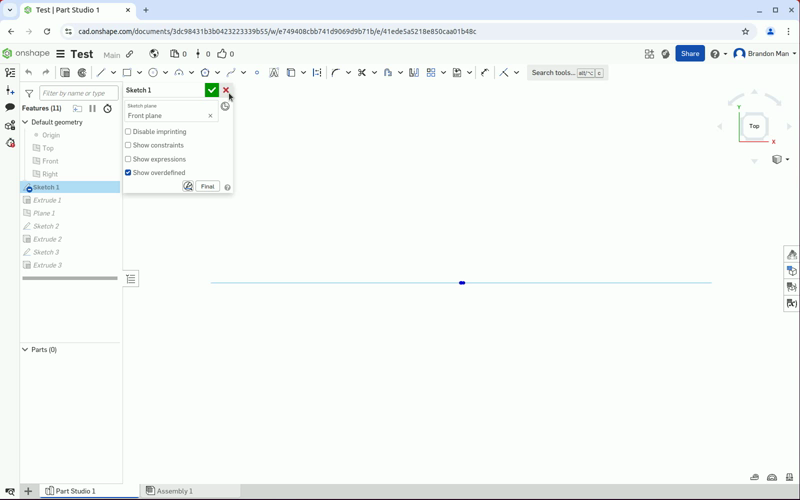
click(229, 92)
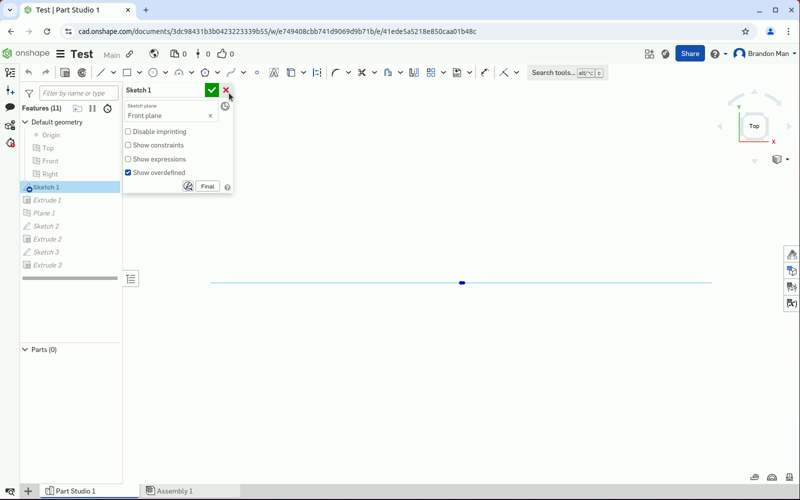
key(shift+s)
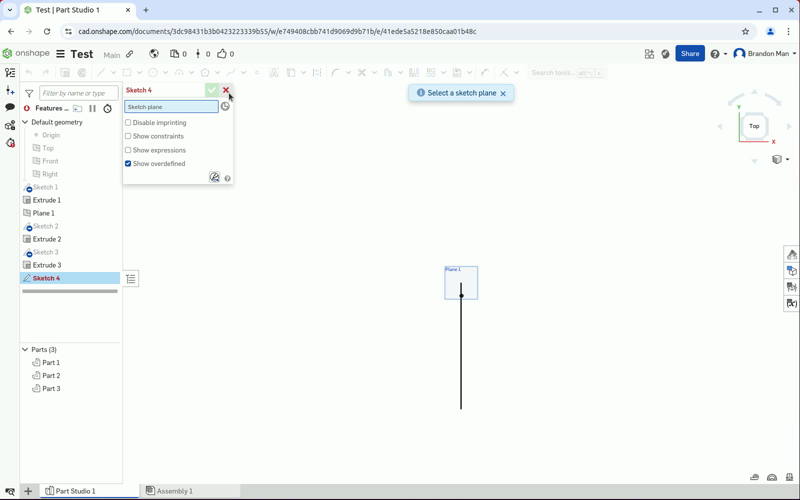
mouse_move(73, 215)
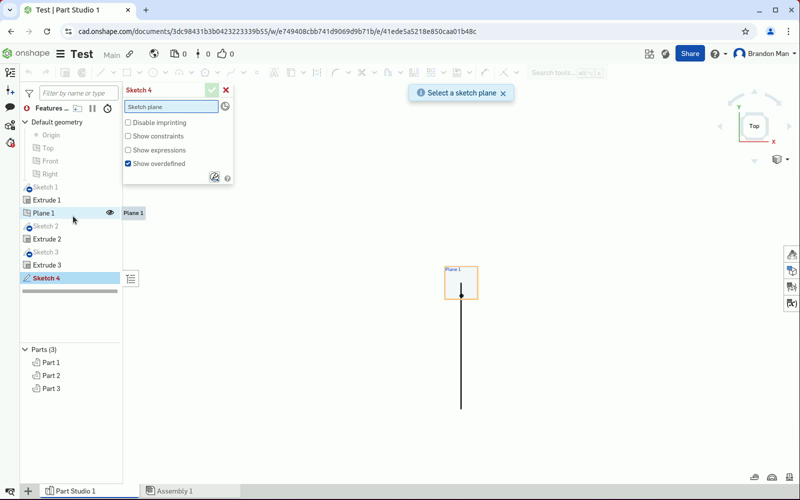
click(73, 215)
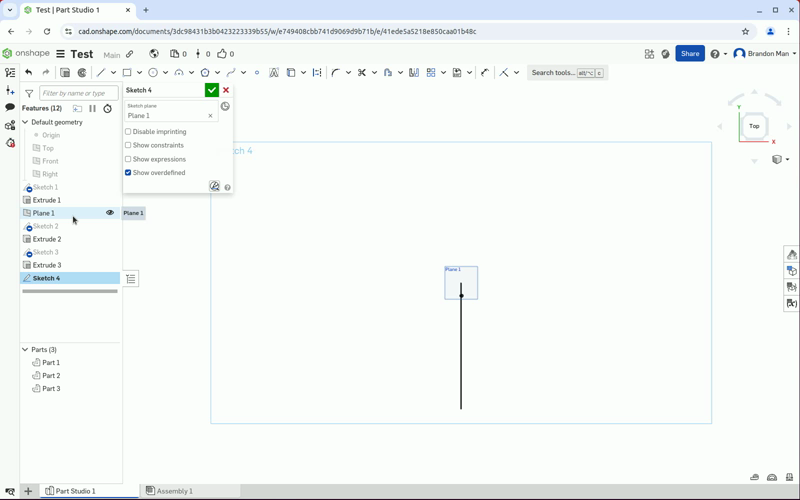
mouse_move(73, 352)
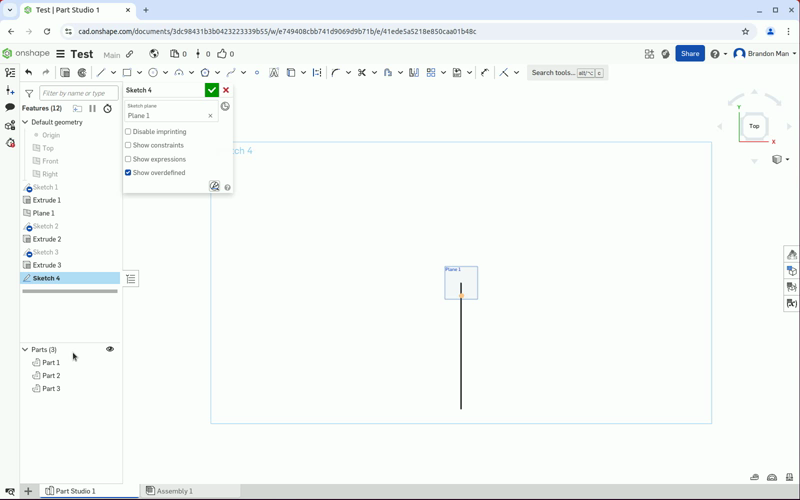
key(y)
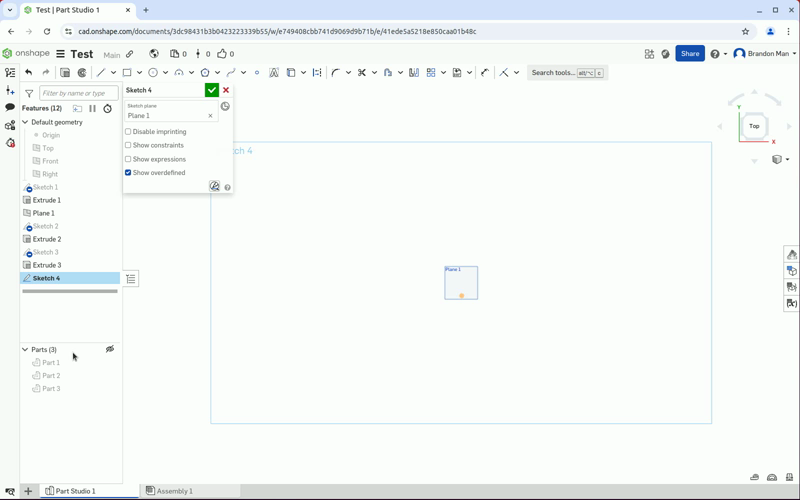
key(c)
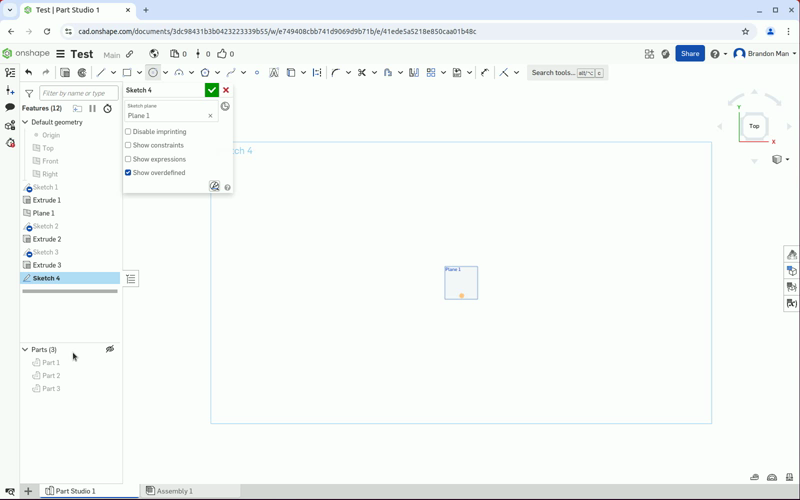
key_down(shift)
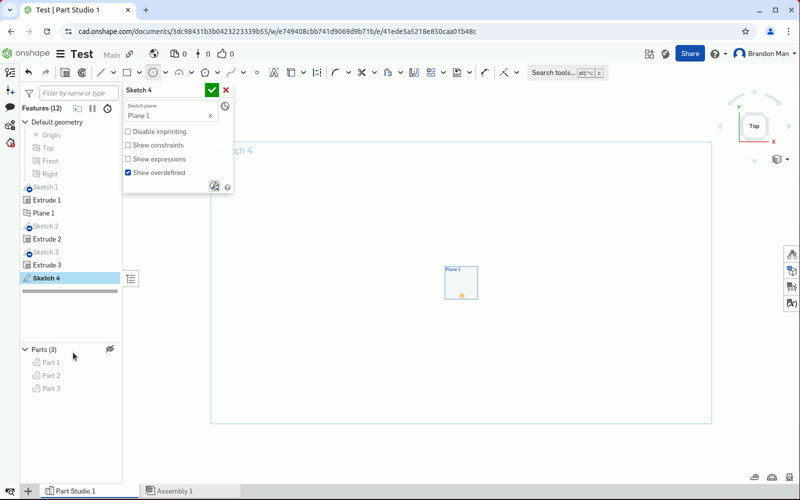
mouse_move(460, 286)
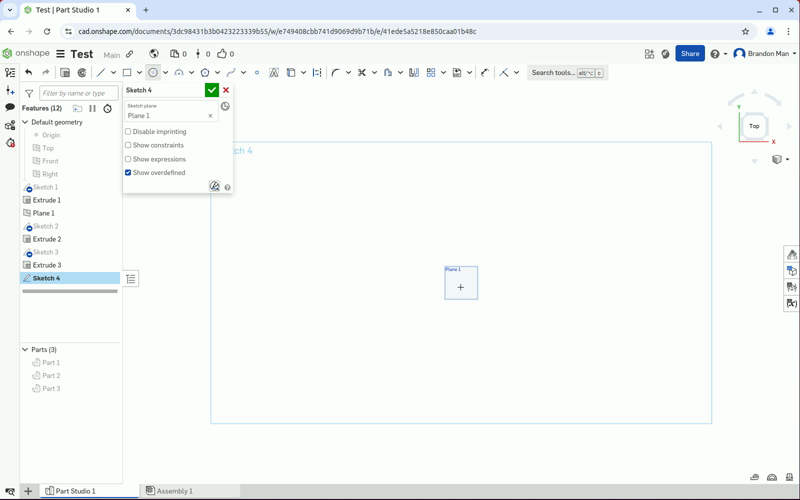
click(460, 286)
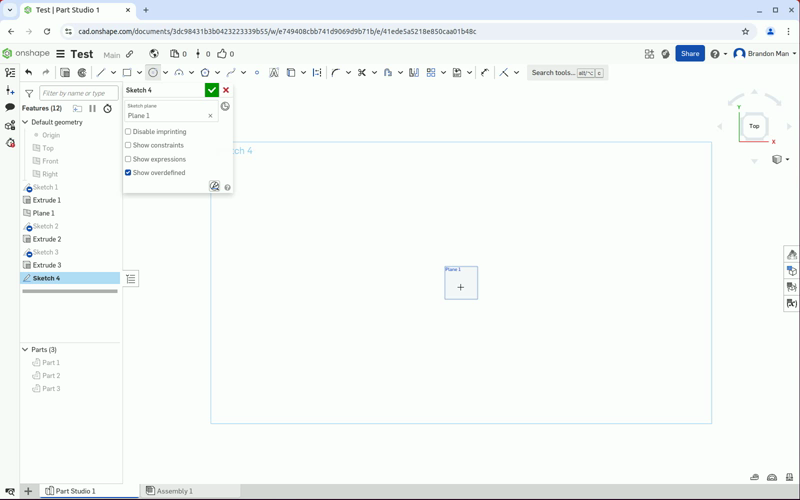
key_up(shift)
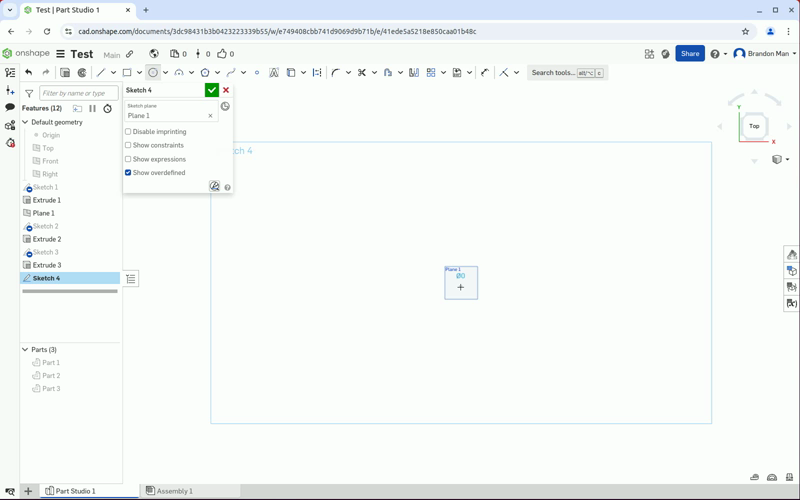
mouse_move(461, 286)
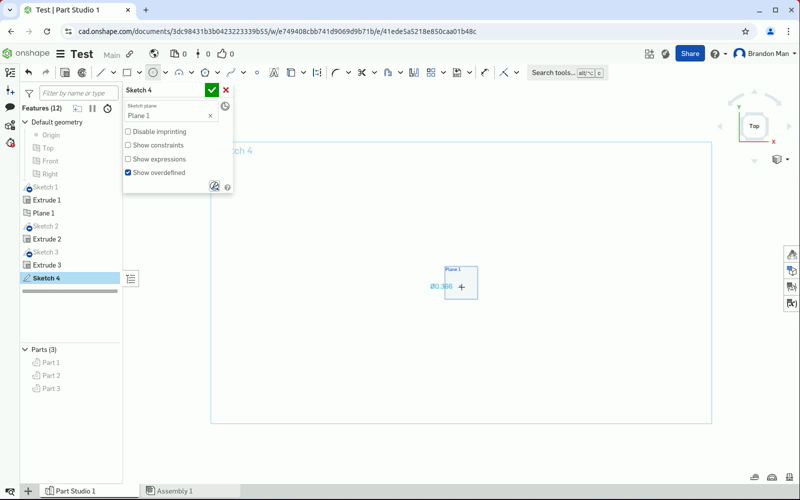
scroll(6)
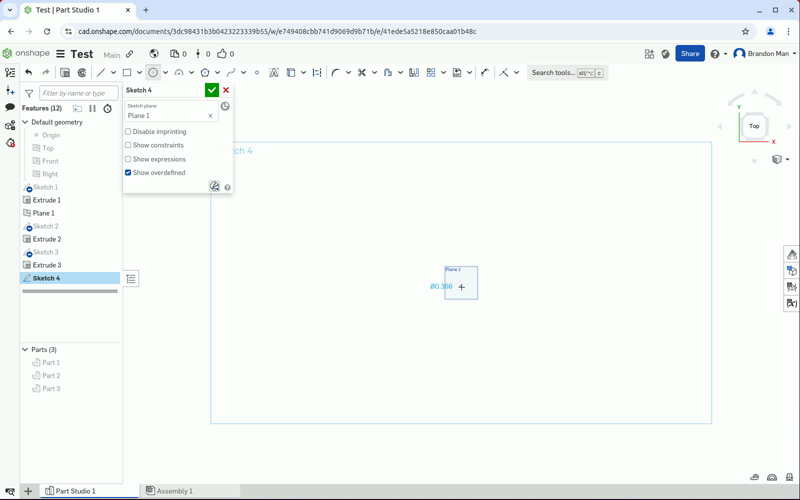
scroll(6)
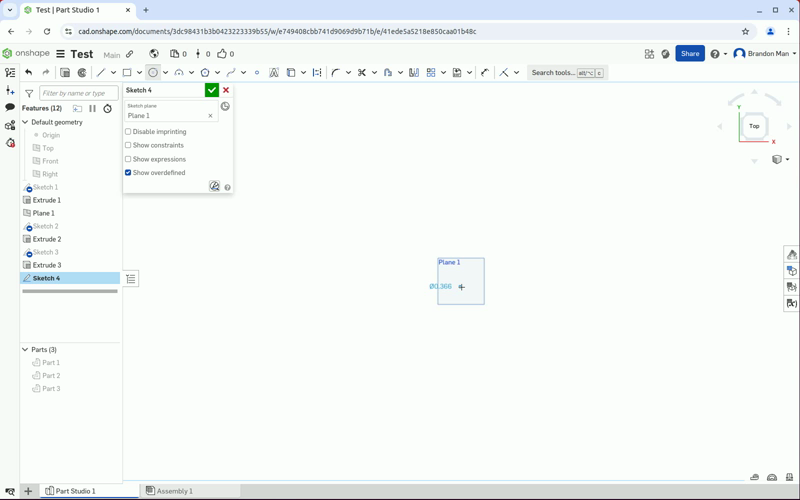
scroll(6)
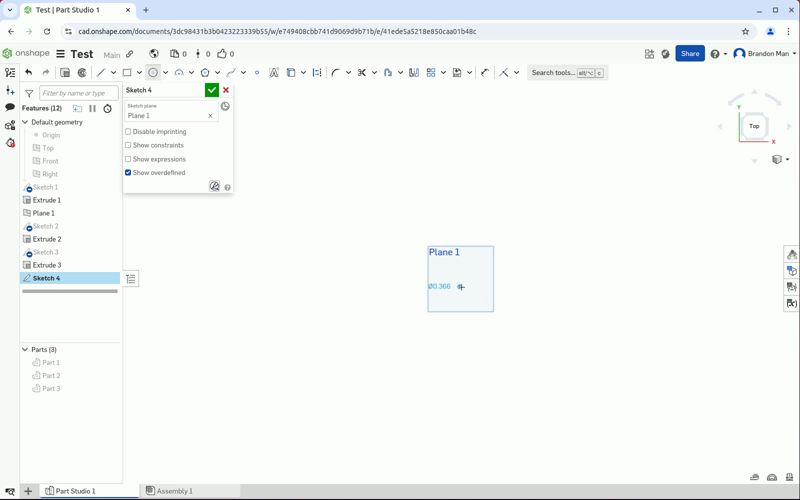
scroll(6)
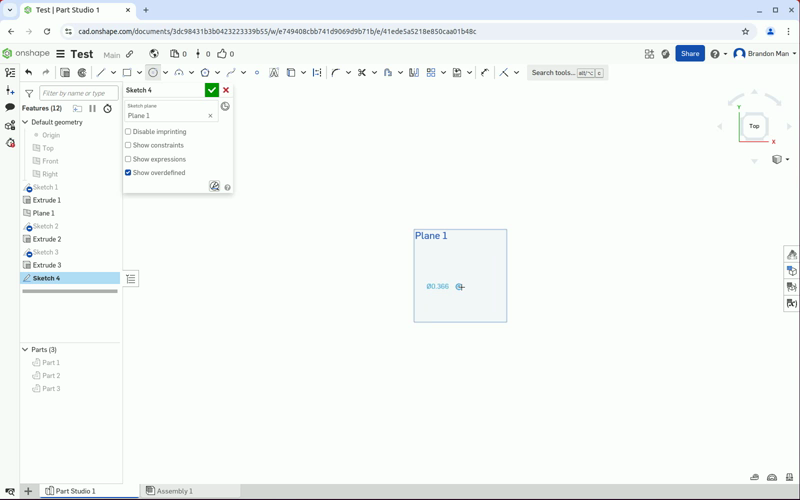
scroll(6)
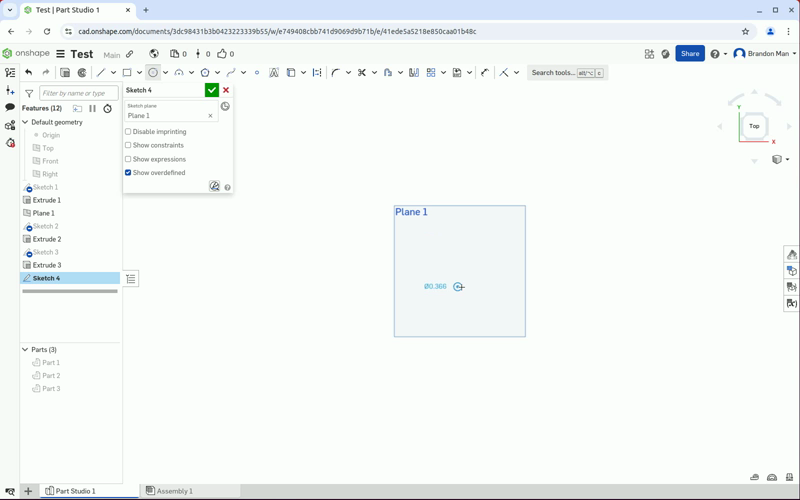
scroll(6)
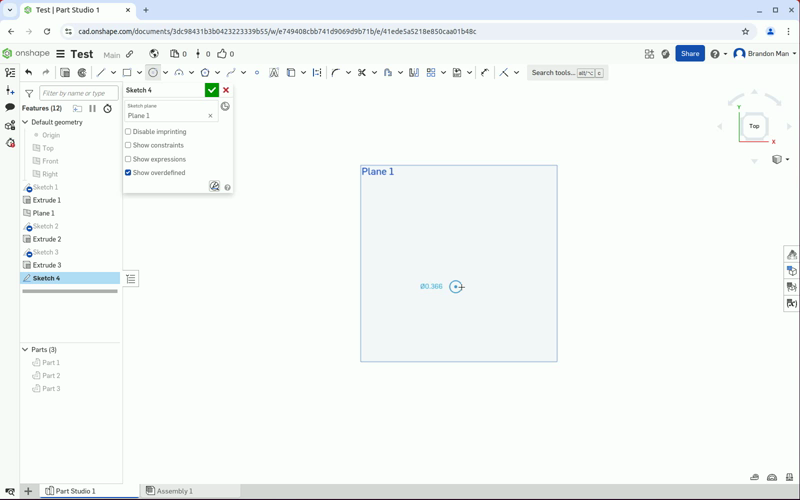
scroll(6)
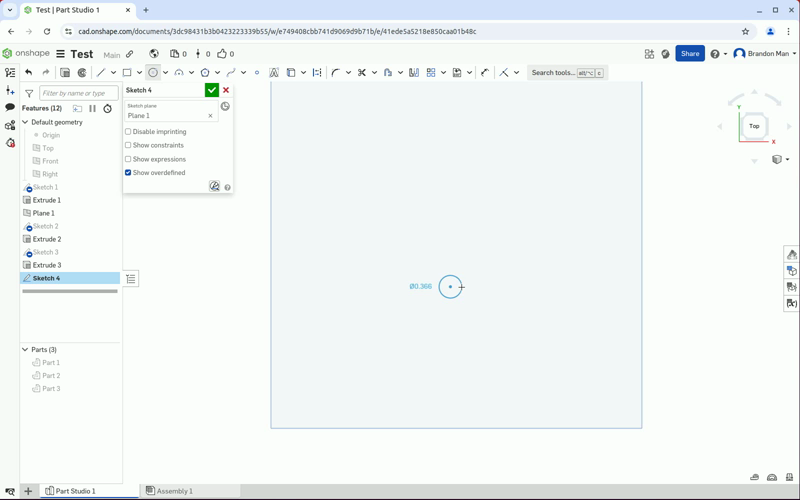
click(461, 286)
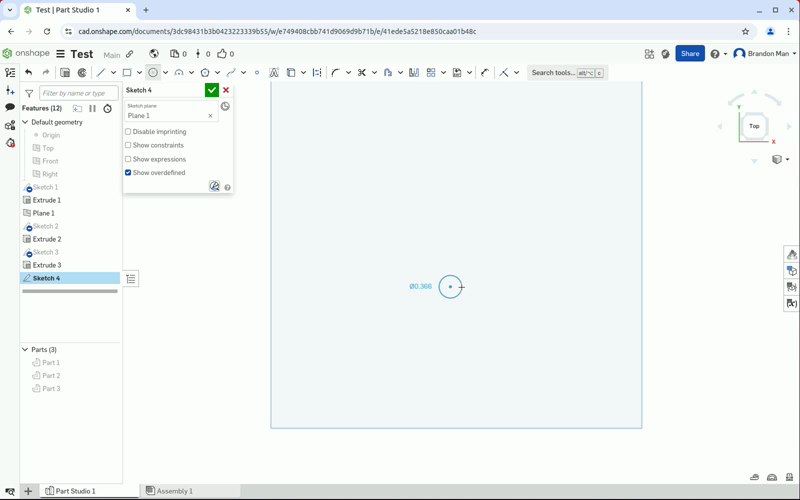
scroll(-6)
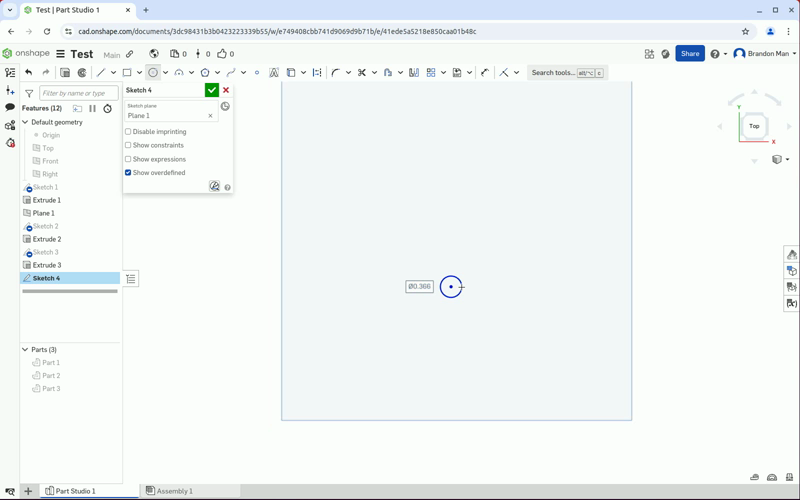
scroll(-6)
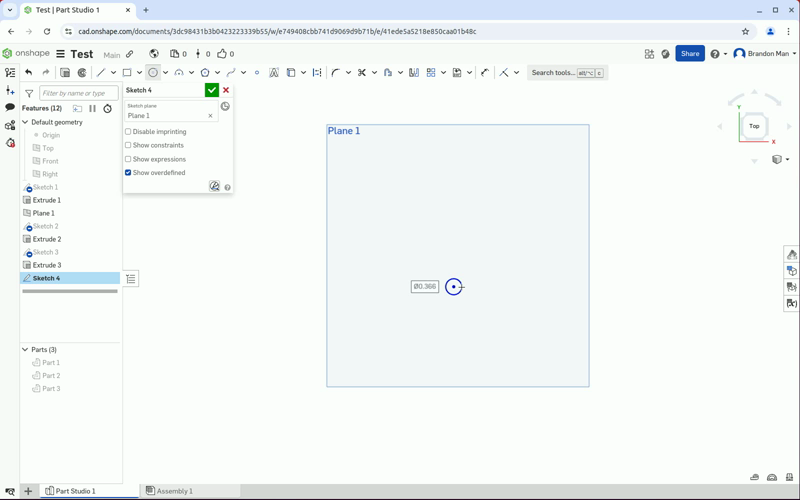
scroll(-6)
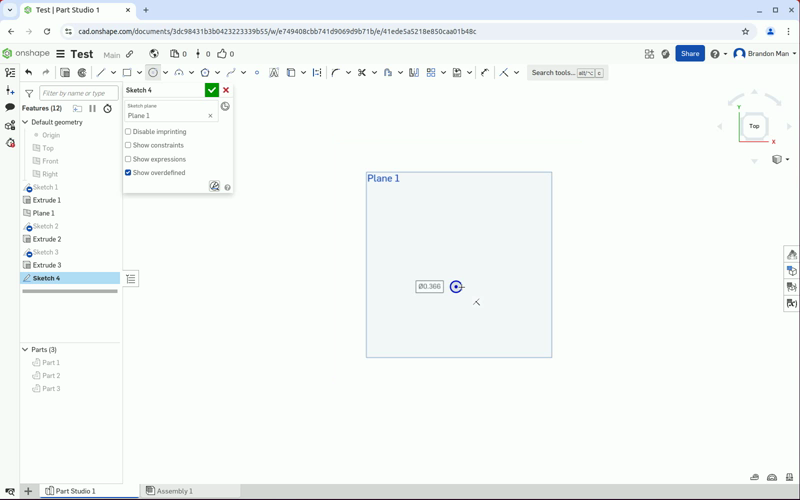
scroll(-6)
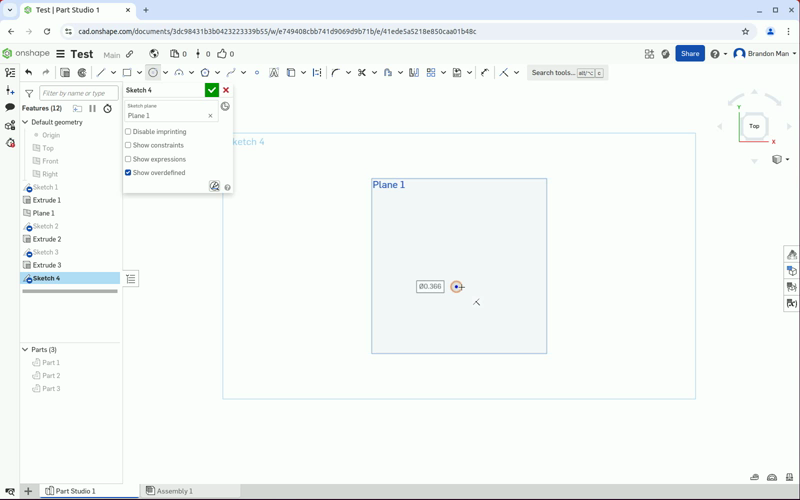
scroll(-6)
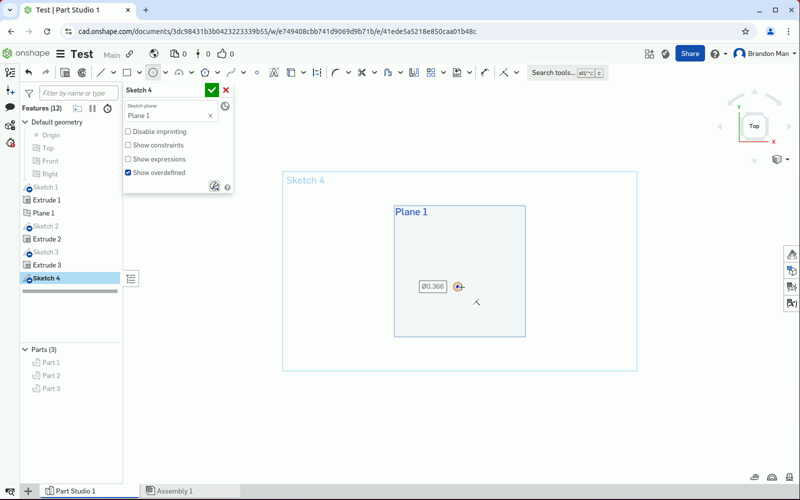
scroll(-6)
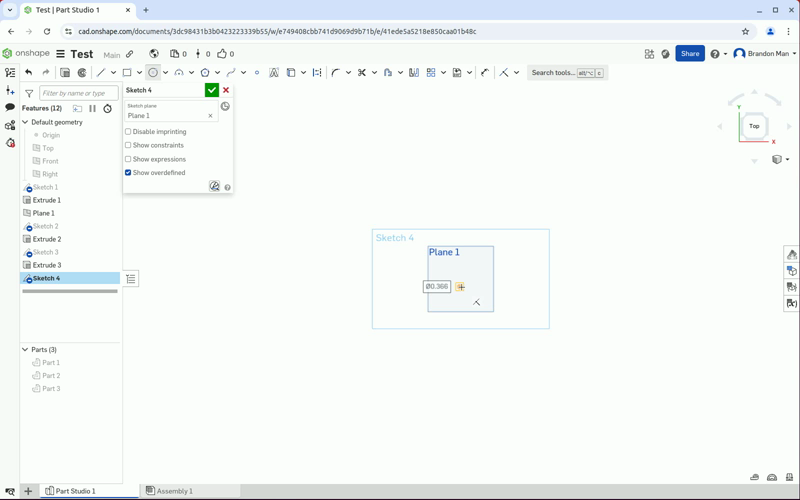
scroll(-6)
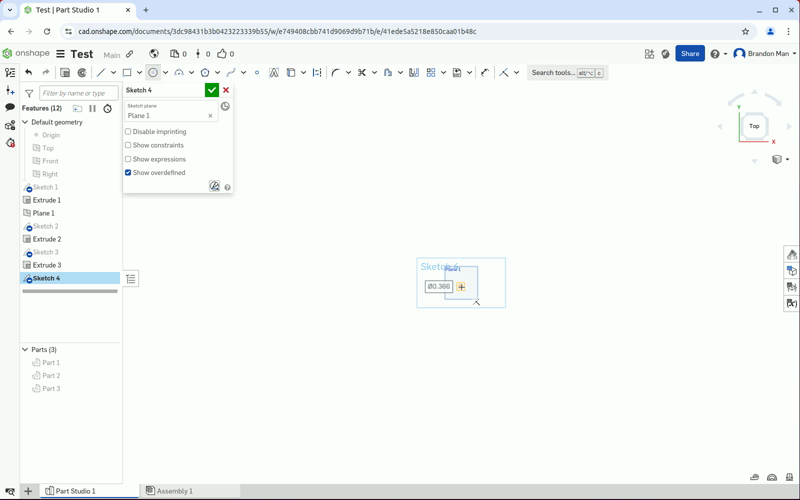
key(esc)
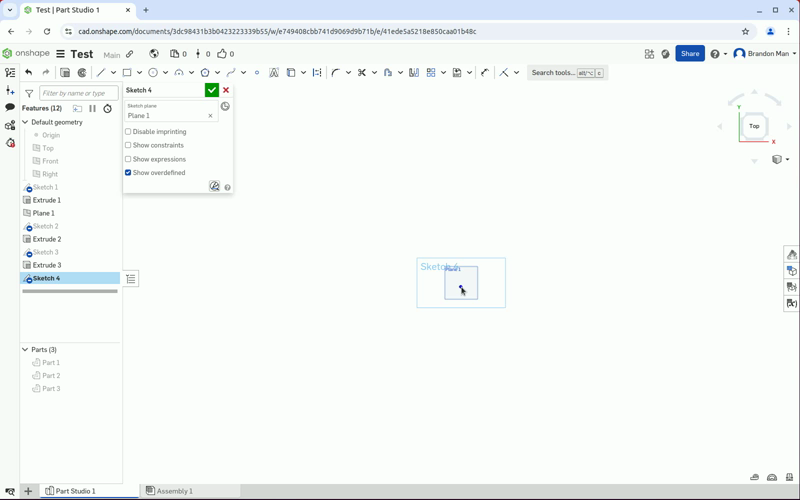
key(c)
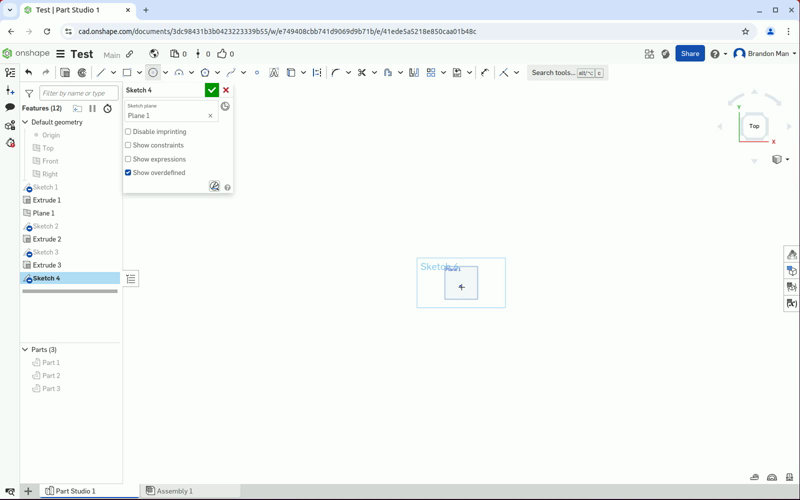
key_down(shift)
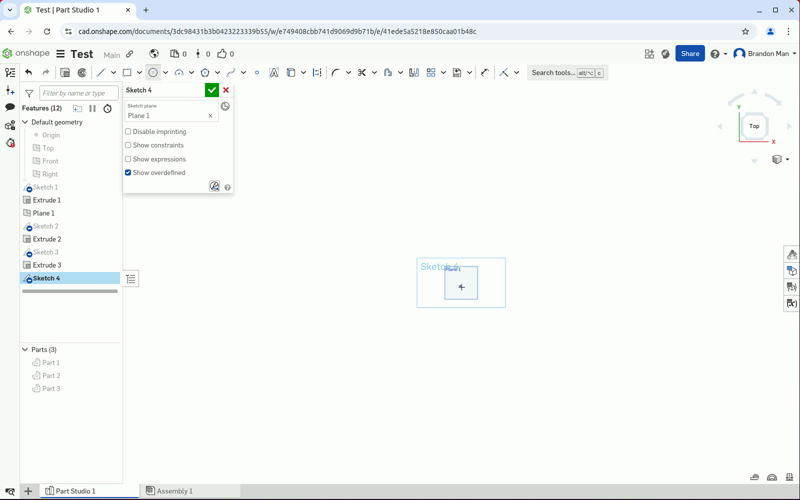
mouse_move(460, 286)
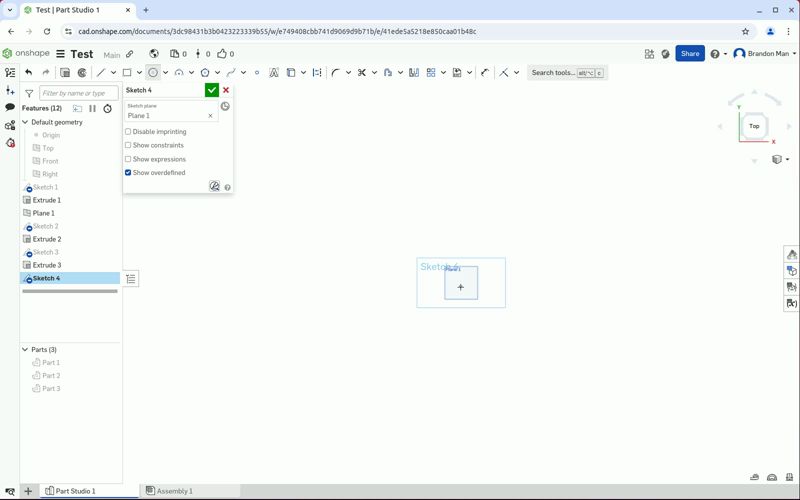
scroll(6)
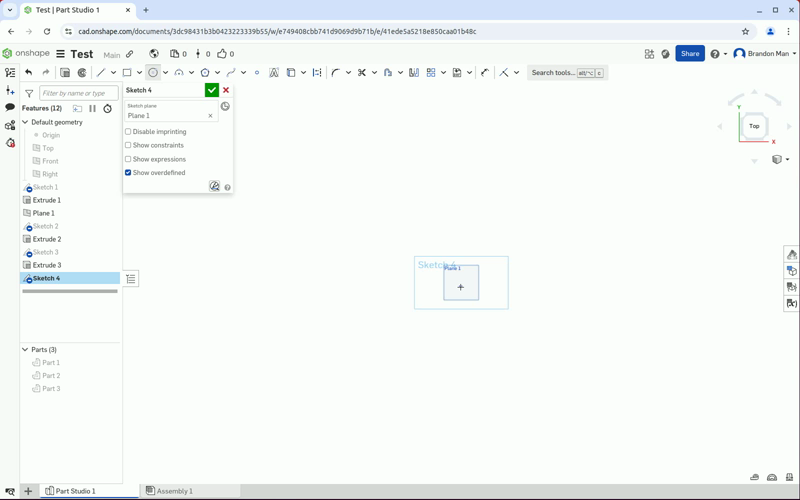
scroll(6)
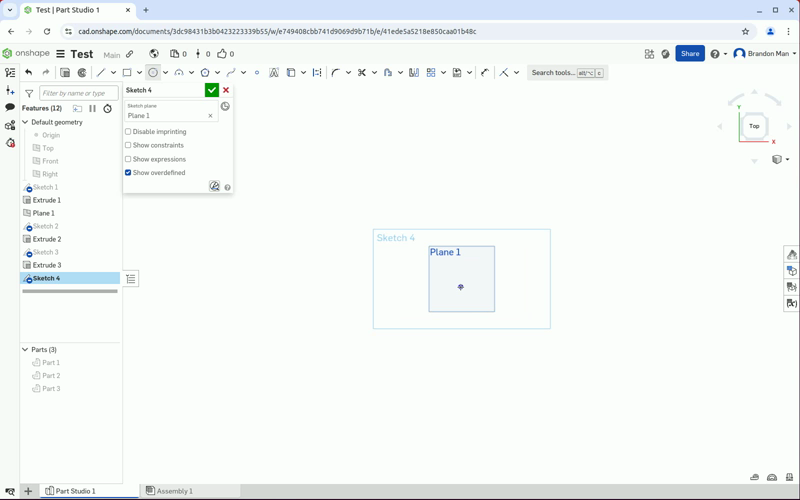
scroll(6)
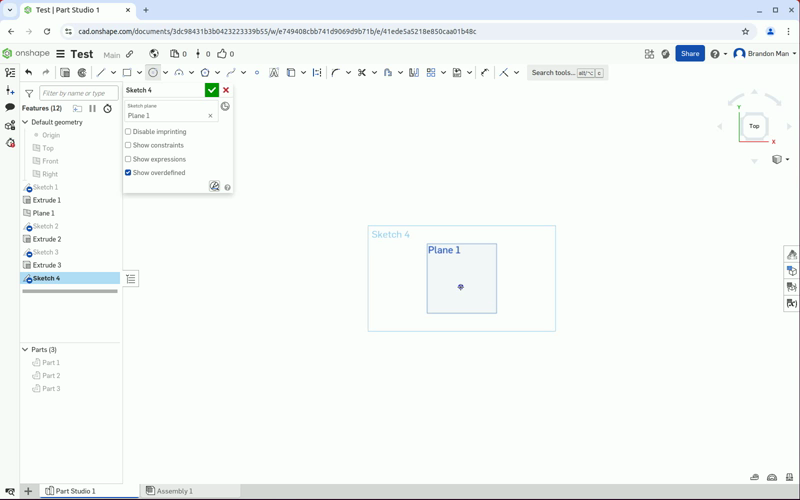
scroll(6)
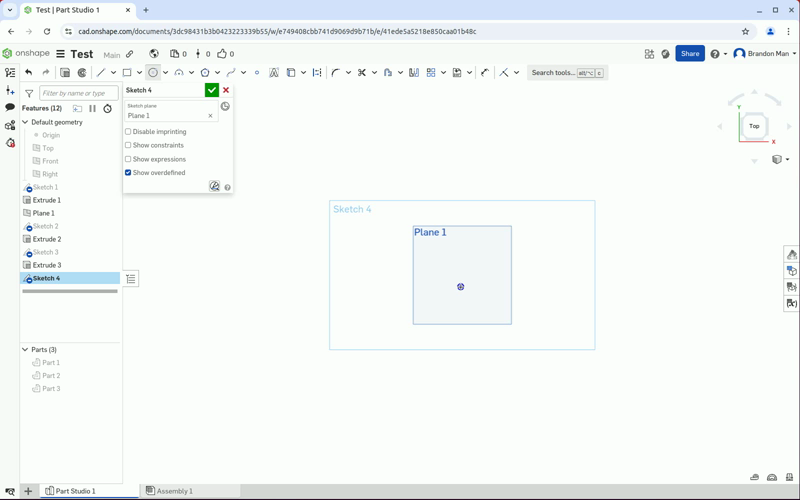
scroll(6)
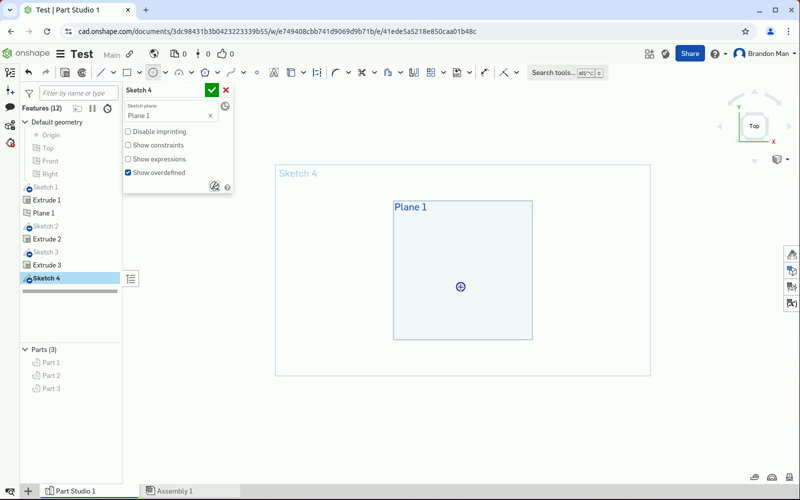
scroll(6)
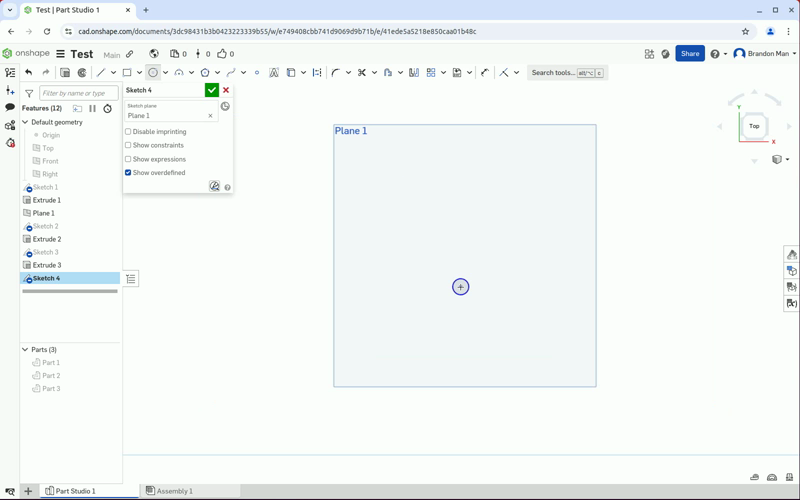
scroll(6)
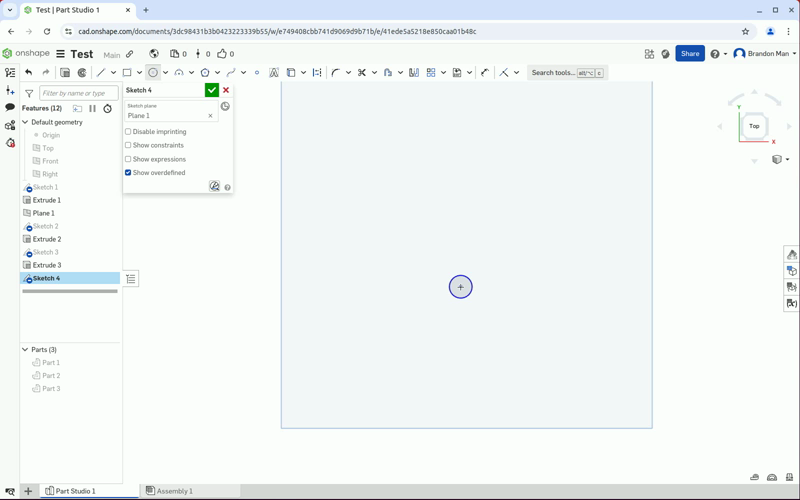
click(460, 286)
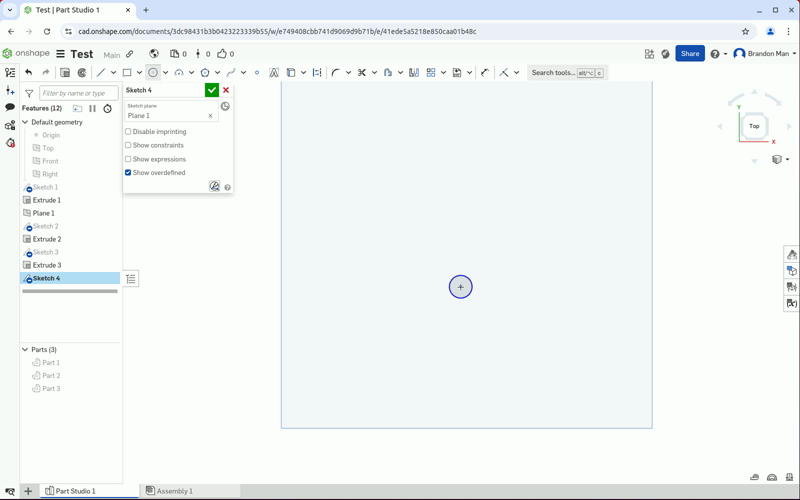
scroll(-6)
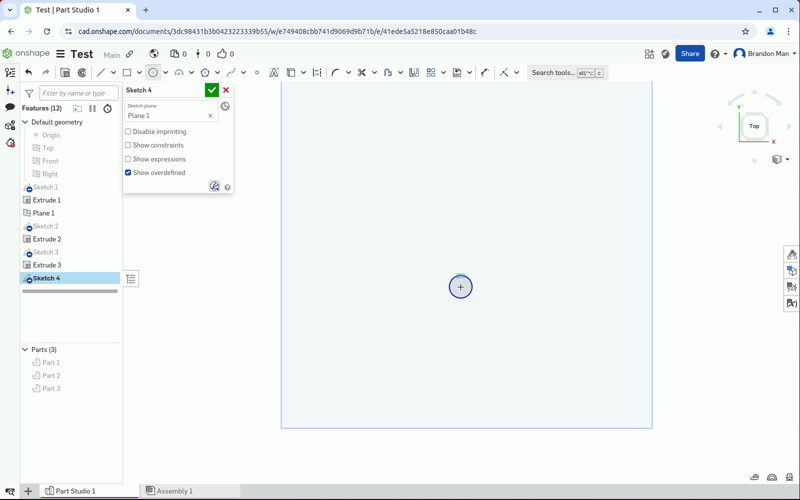
scroll(-6)
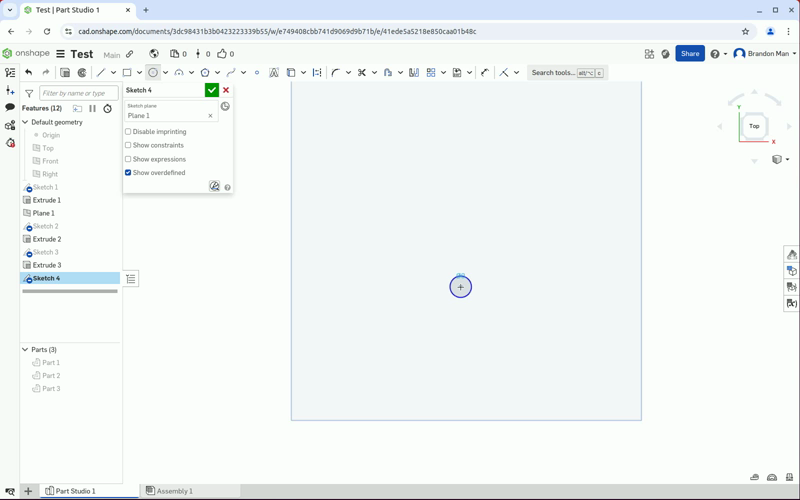
scroll(-6)
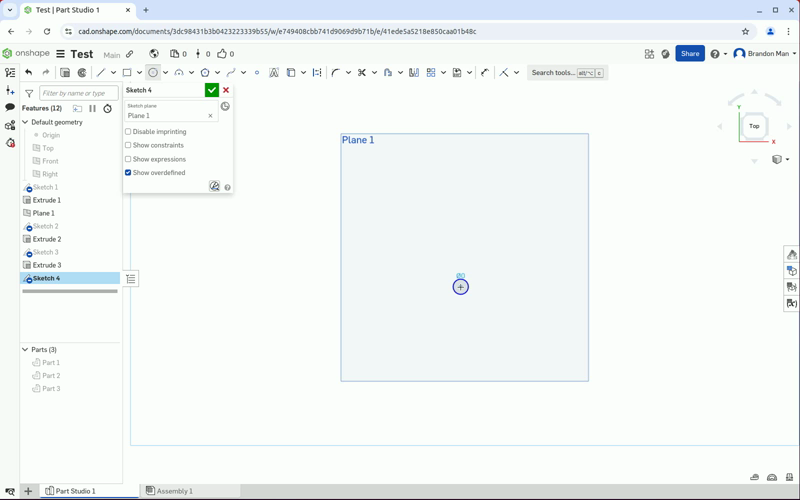
scroll(-6)
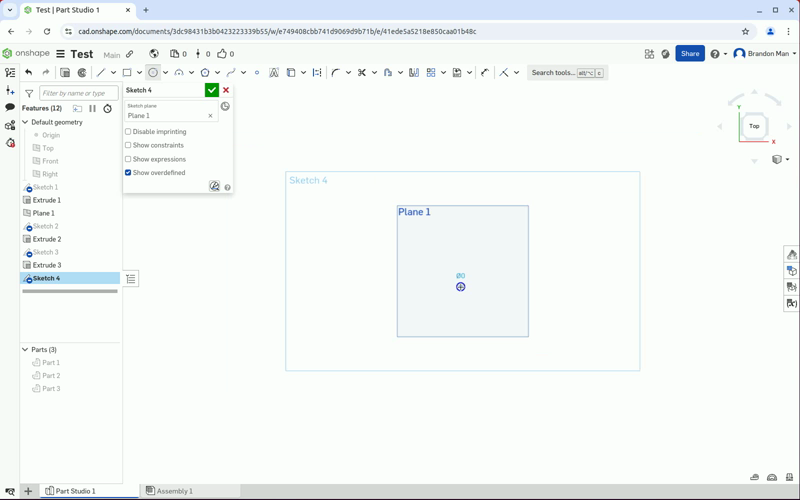
scroll(-6)
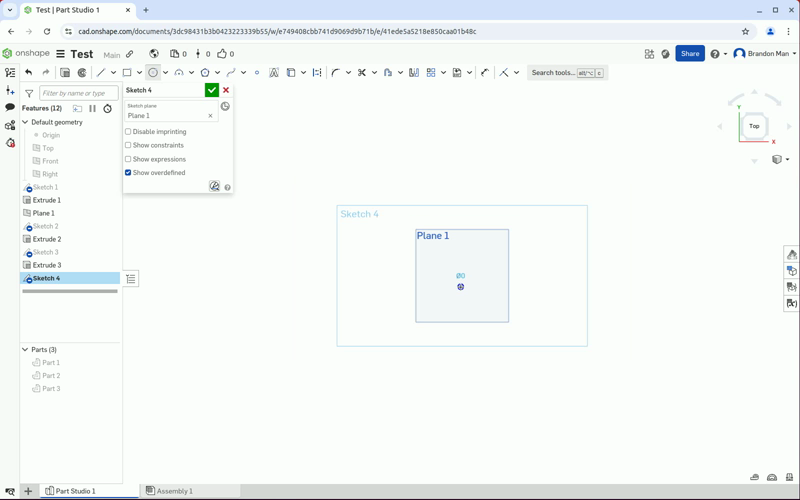
scroll(-6)
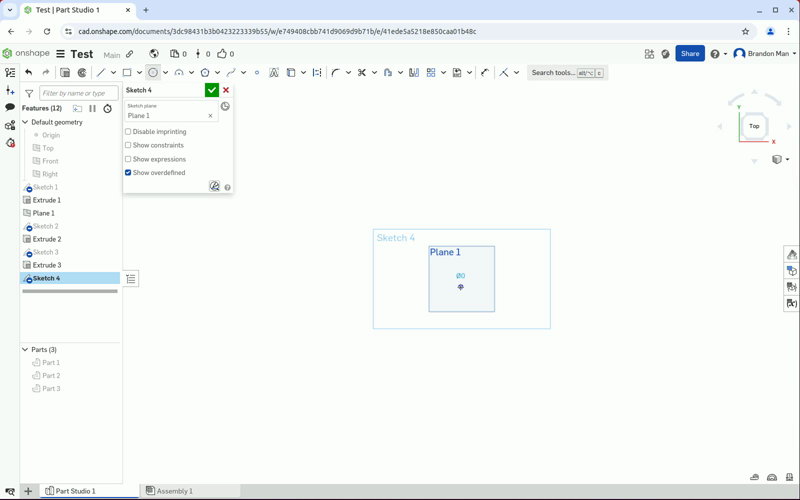
scroll(-6)
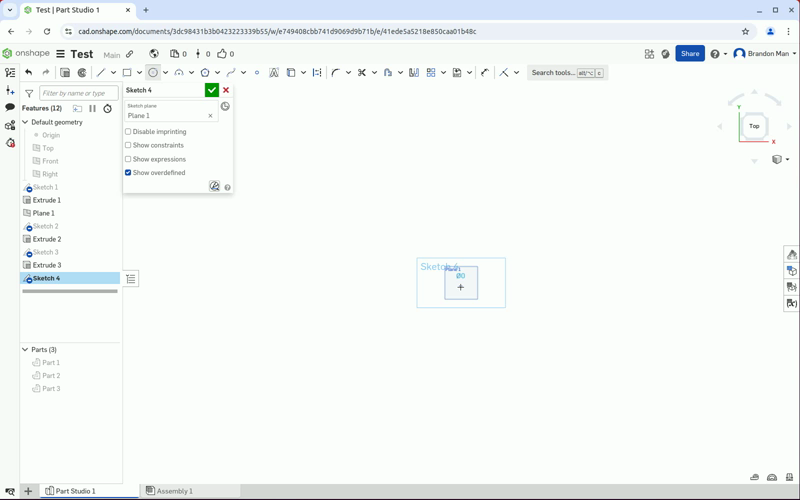
key_up(shift)
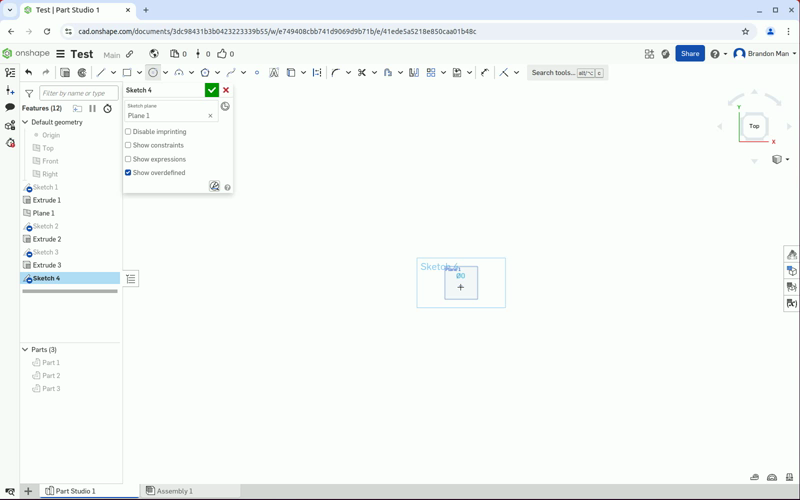
mouse_move(461, 286)
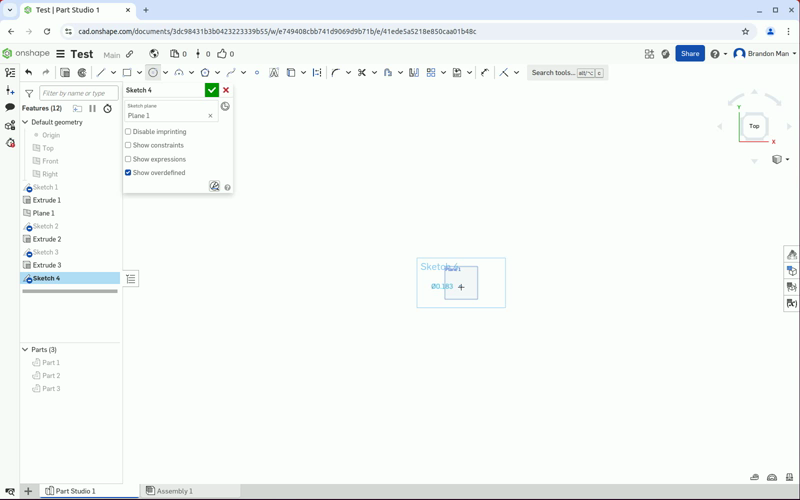
scroll(6)
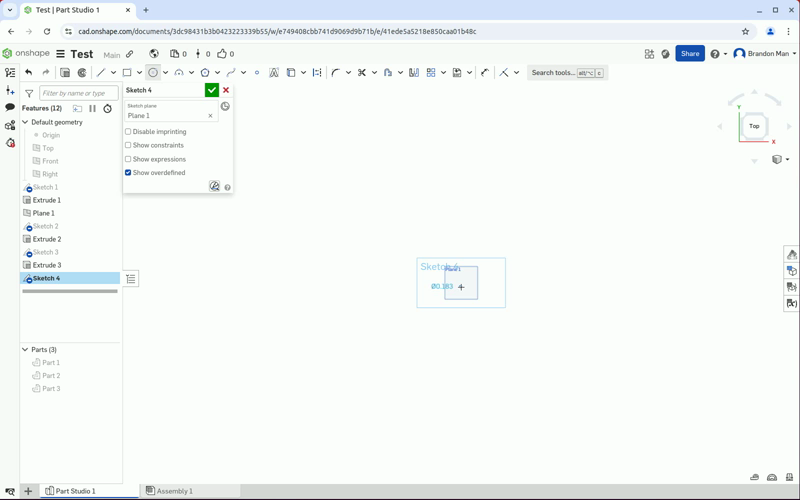
scroll(6)
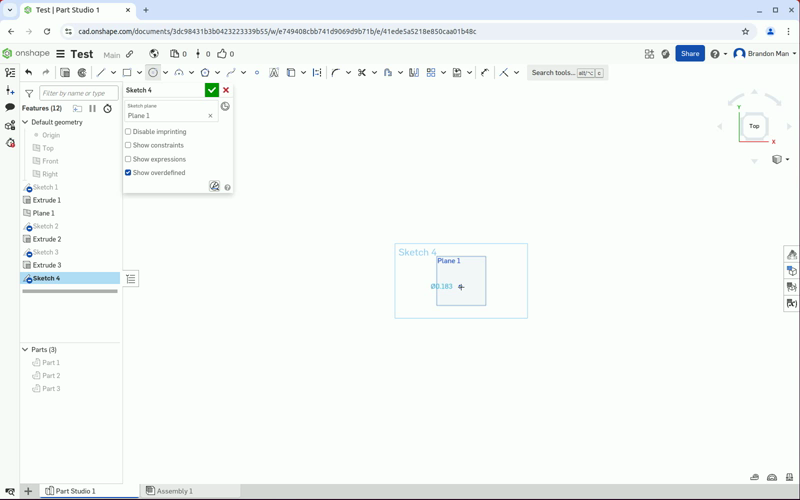
scroll(6)
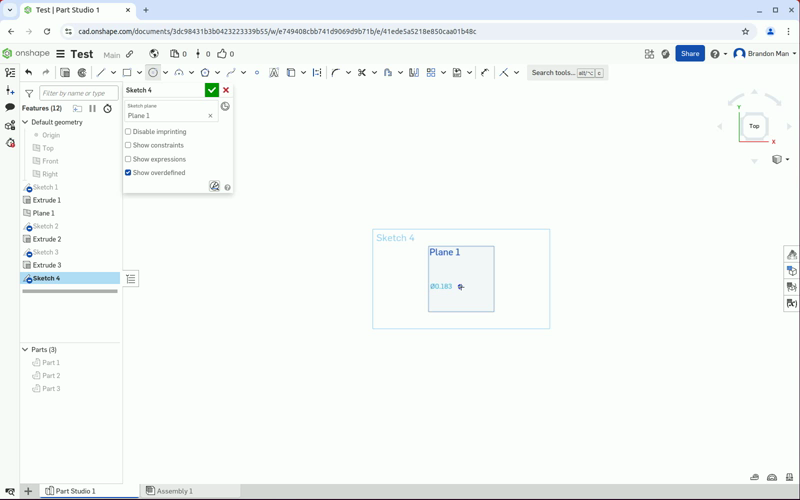
scroll(6)
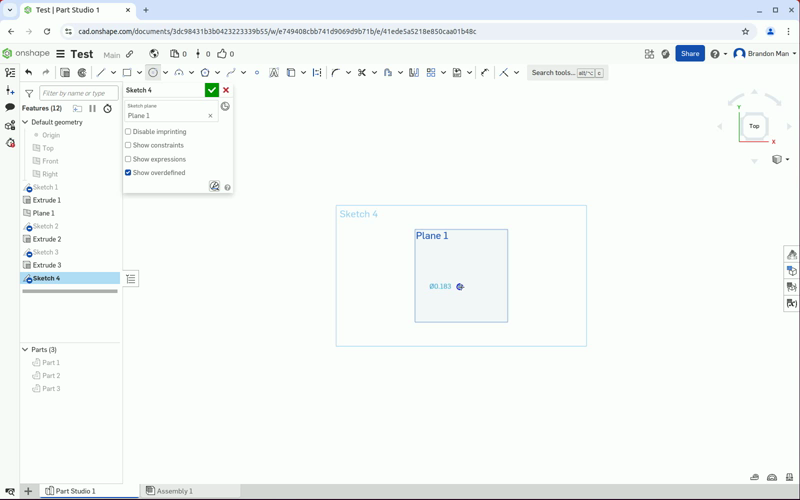
scroll(6)
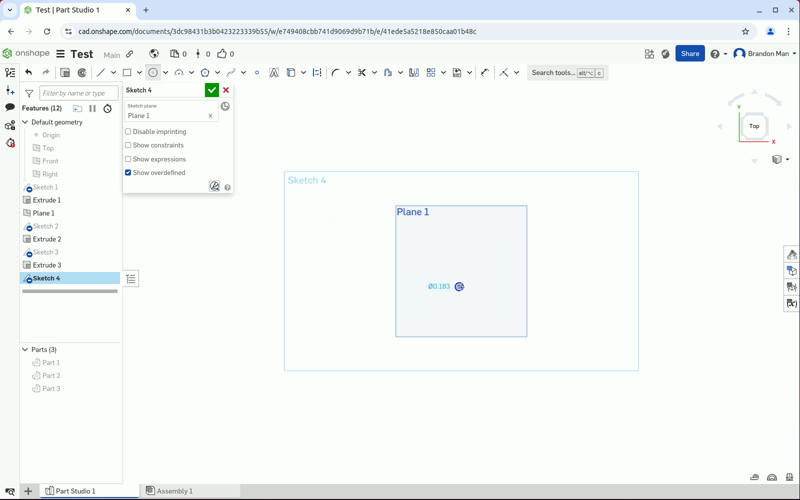
scroll(6)
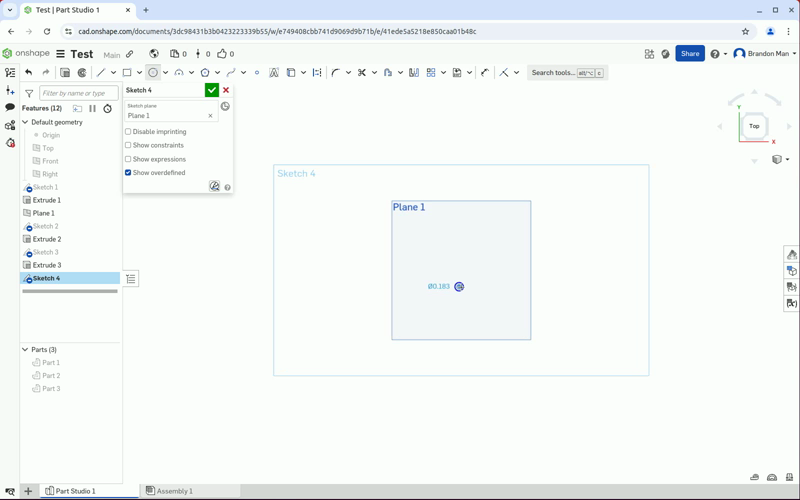
scroll(6)
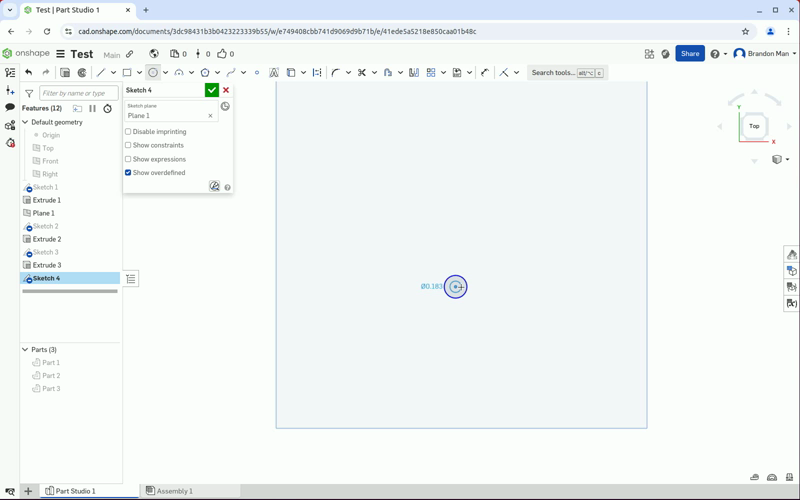
click(461, 286)
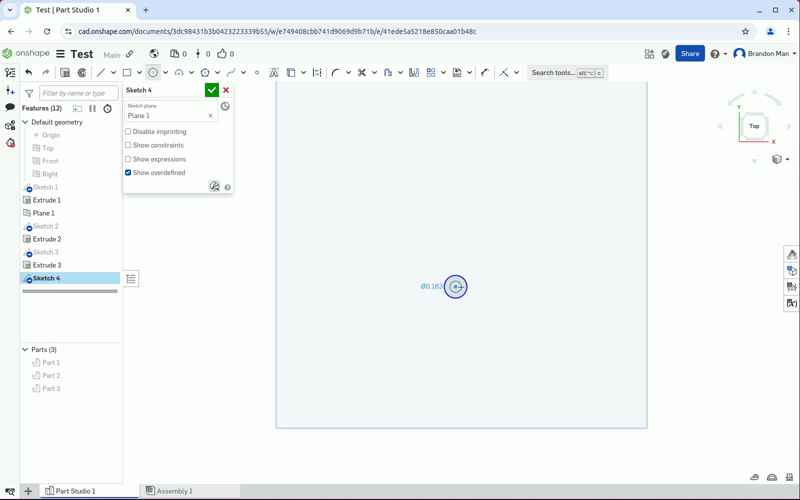
scroll(-6)
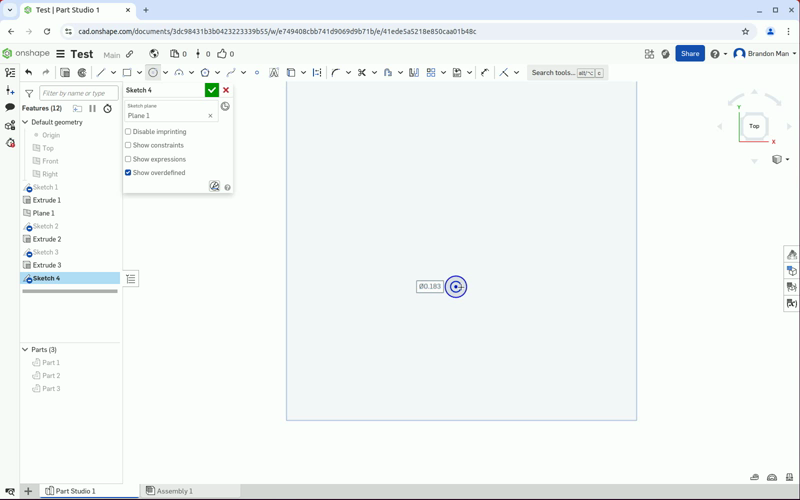
scroll(-6)
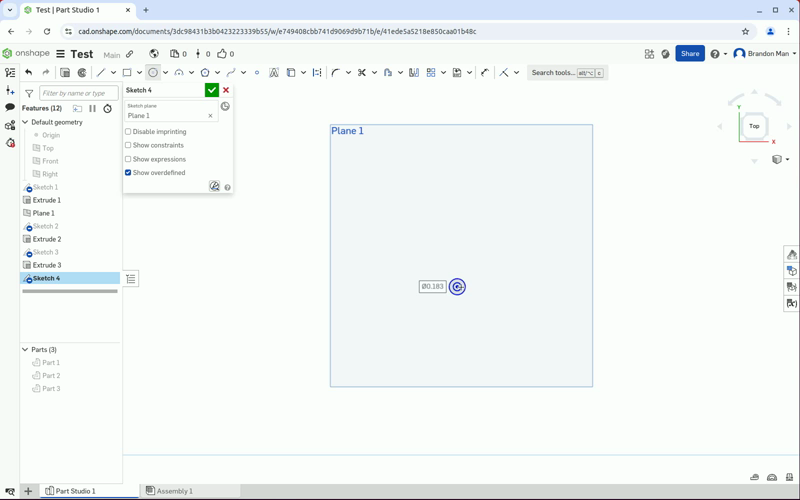
scroll(-6)
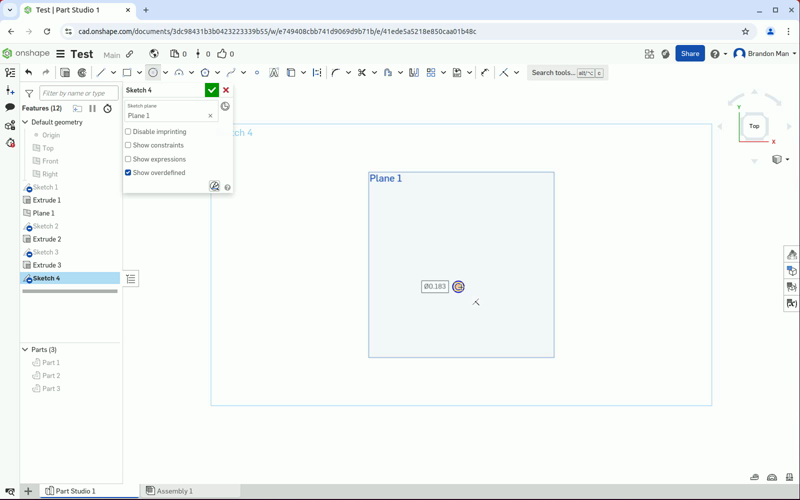
scroll(-6)
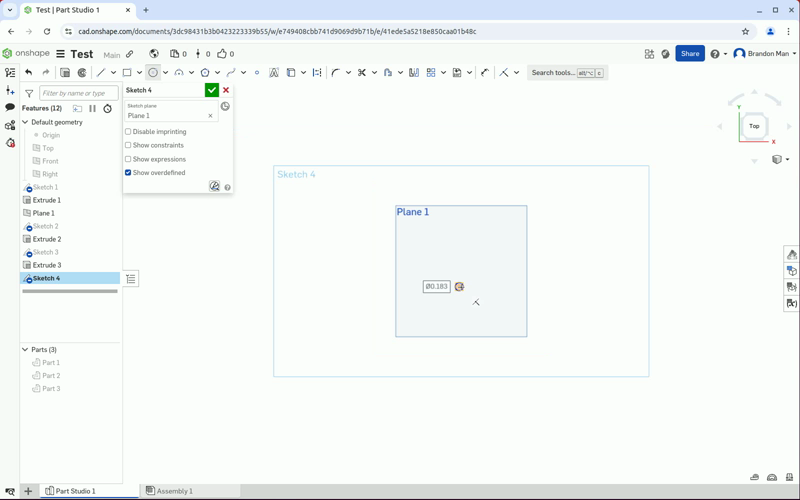
scroll(-6)
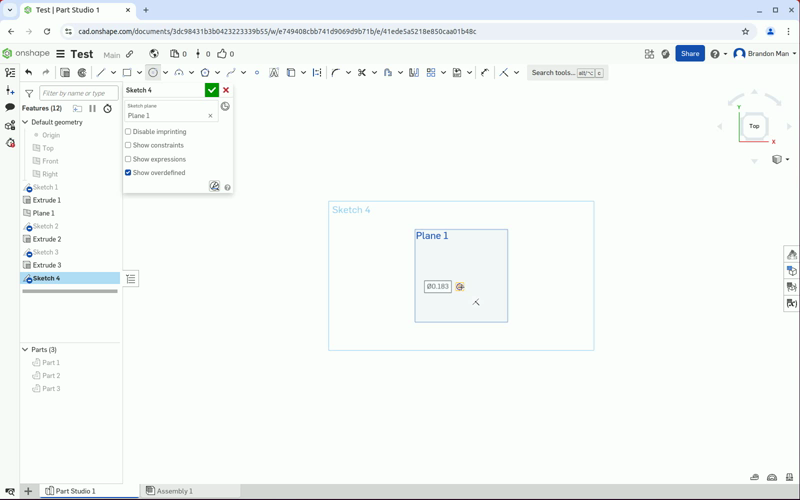
scroll(-6)
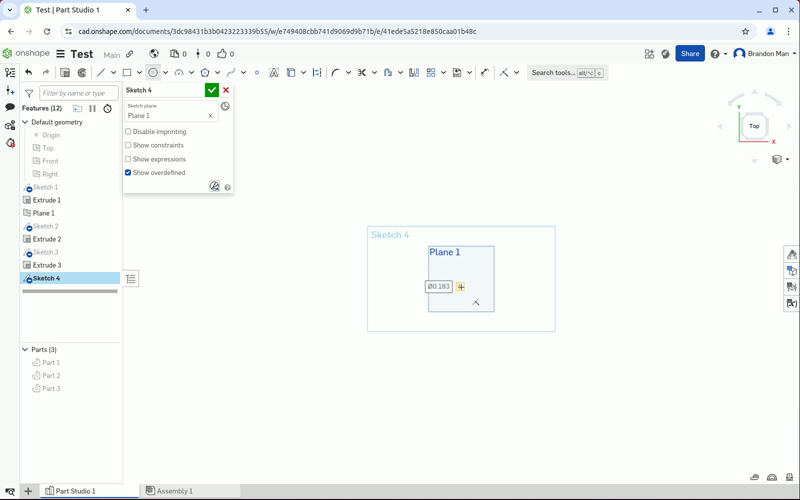
scroll(-6)
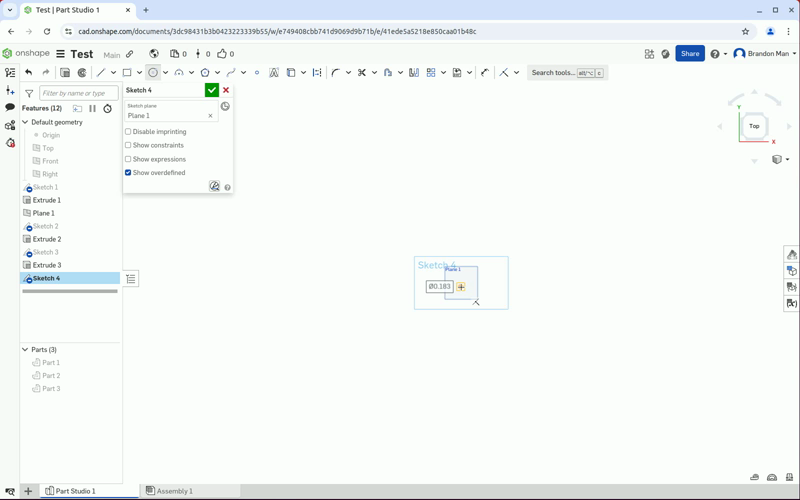
key(esc)
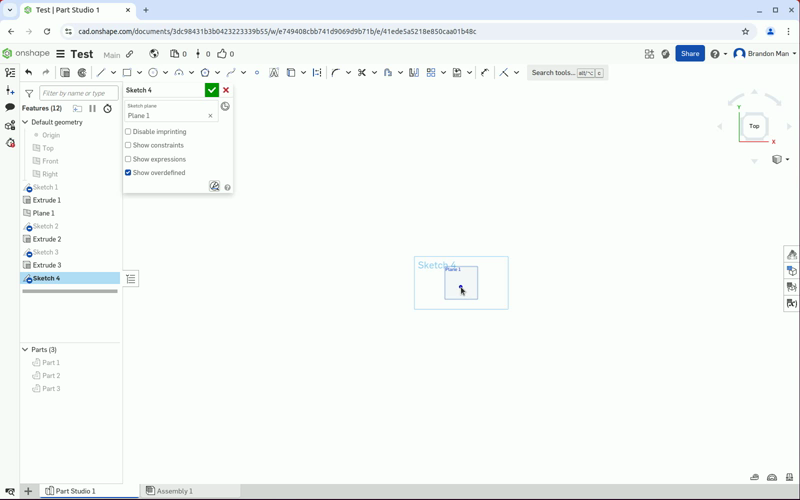
mouse_move(460, 285)
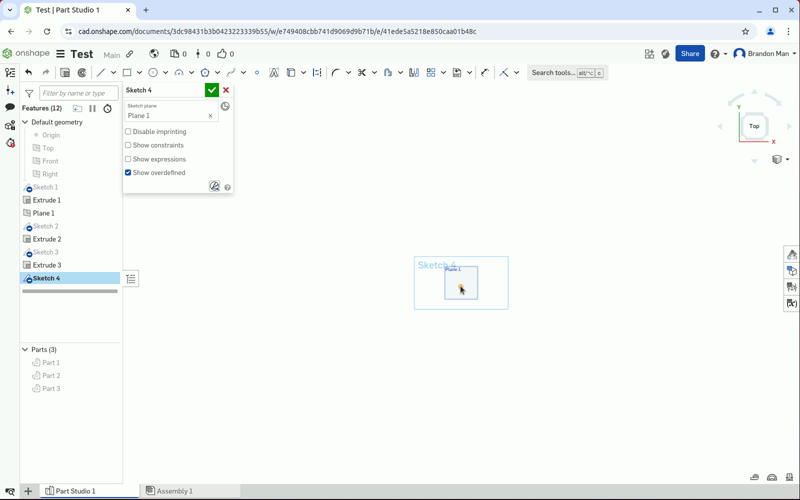
scroll(6)
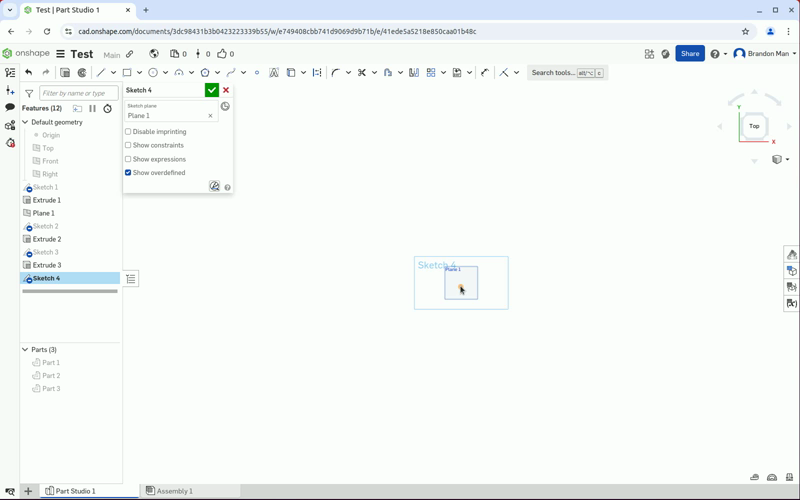
scroll(6)
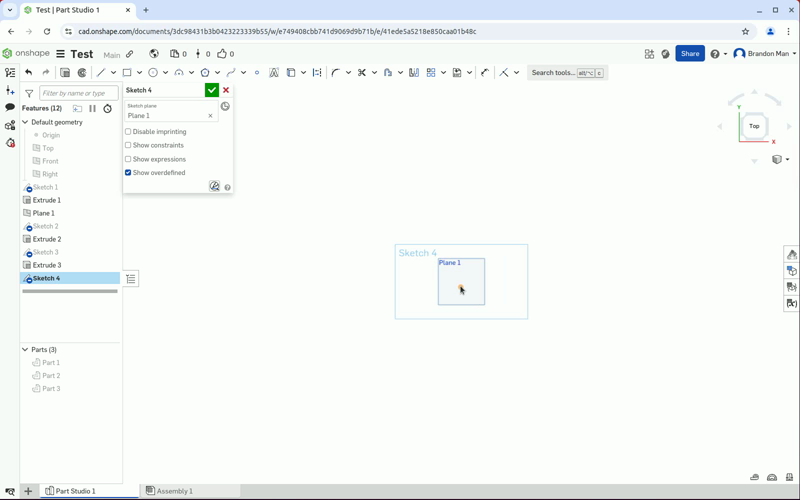
scroll(6)
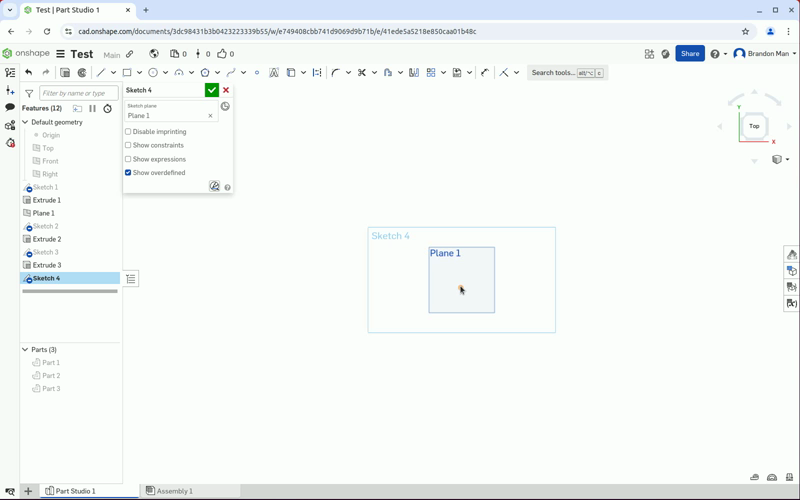
scroll(6)
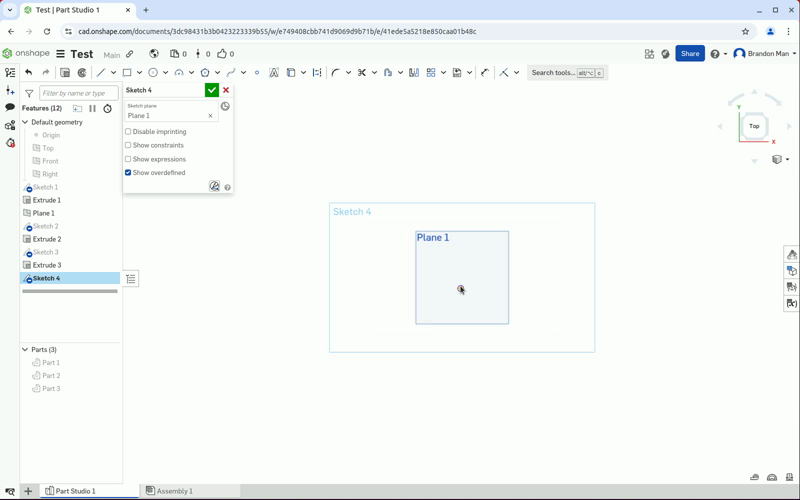
scroll(6)
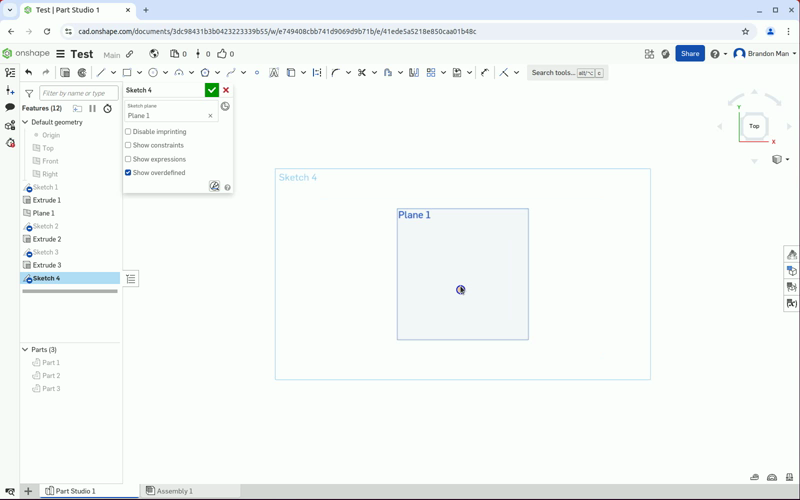
scroll(6)
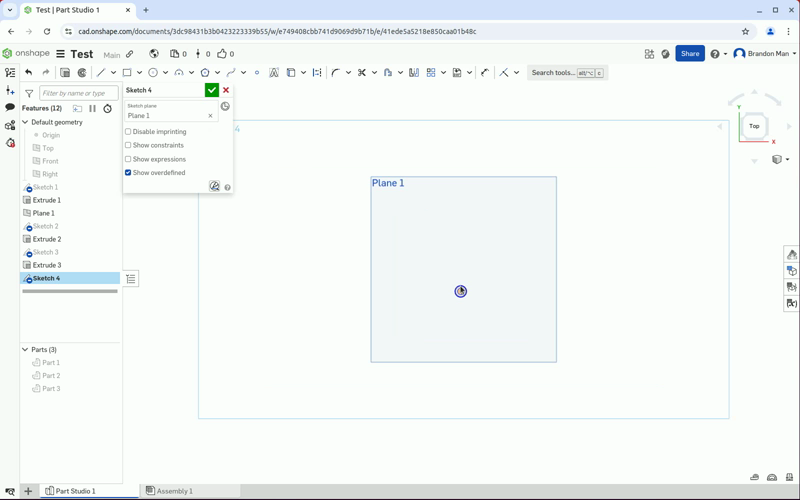
scroll(6)
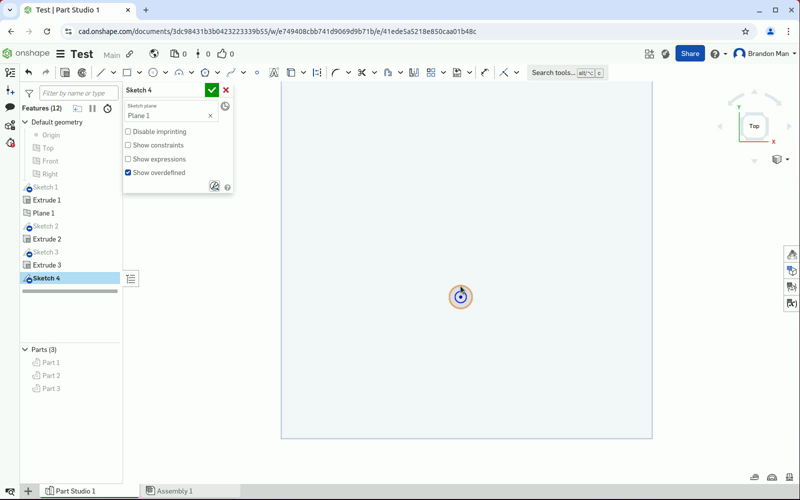
click(460, 285)
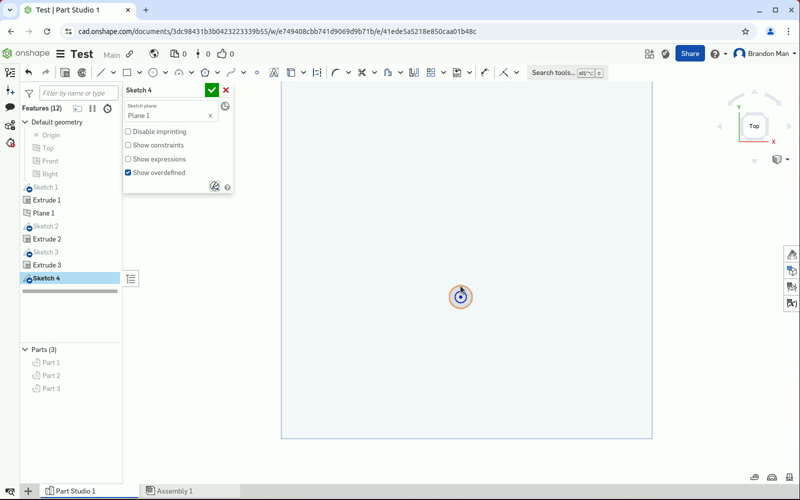
scroll(-6)
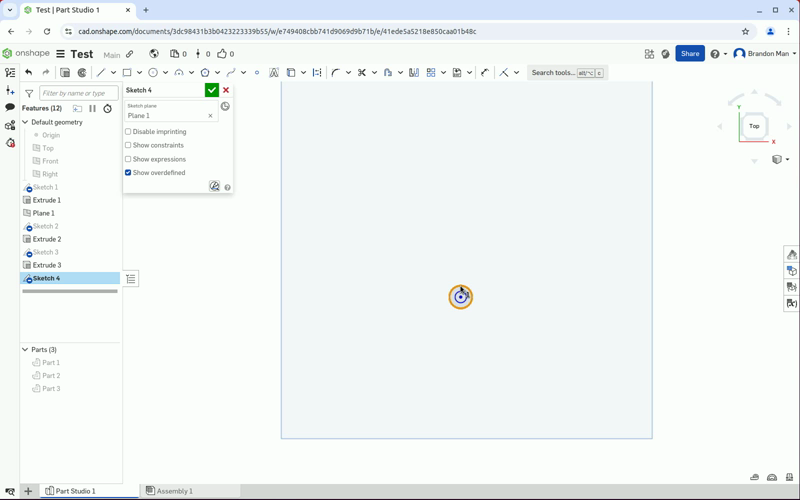
scroll(-6)
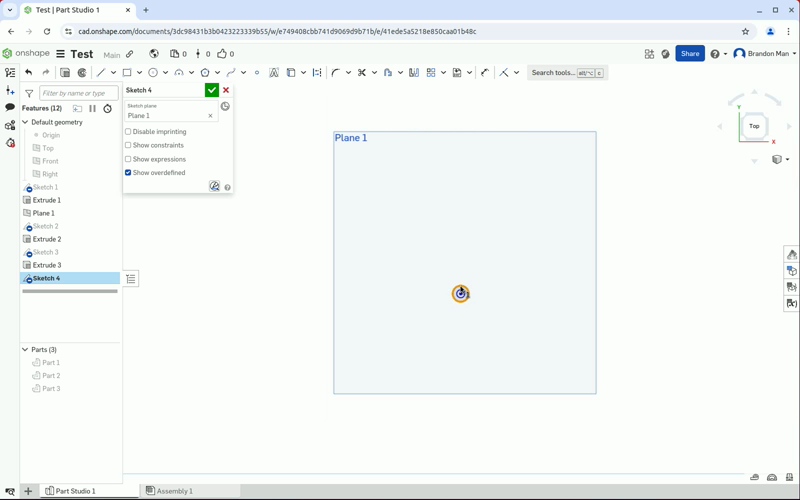
scroll(-6)
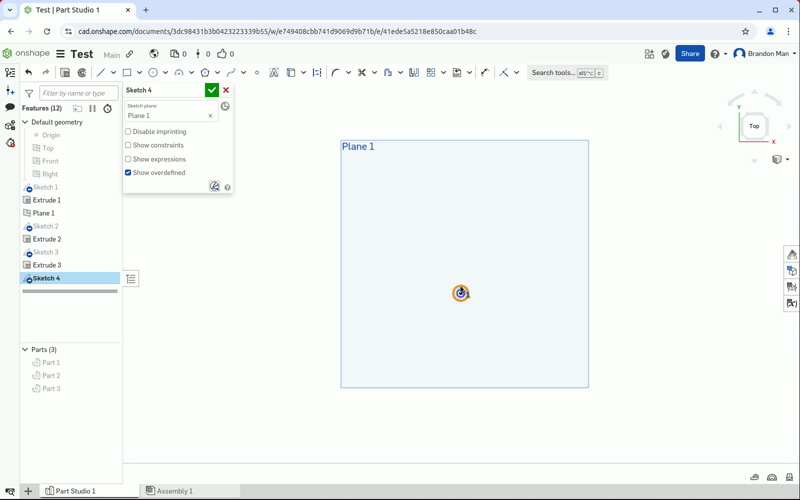
scroll(-6)
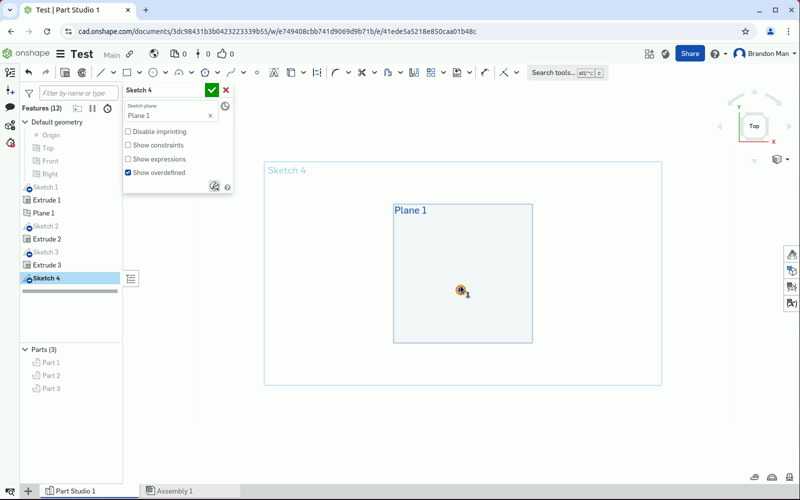
scroll(-6)
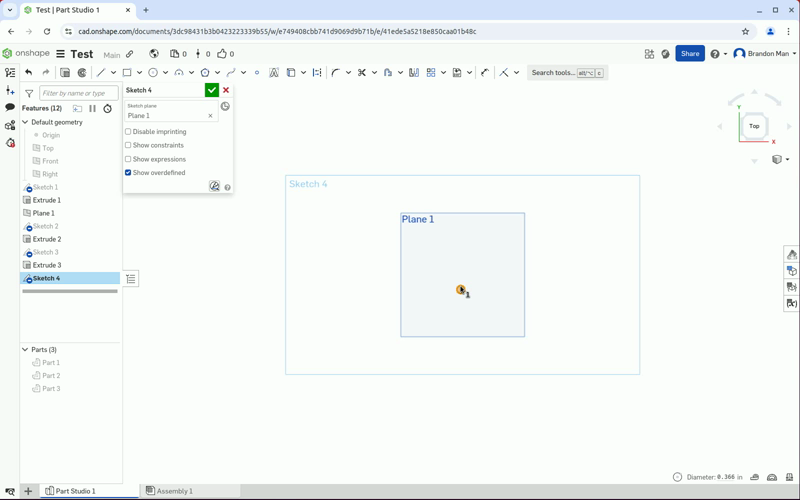
scroll(-6)
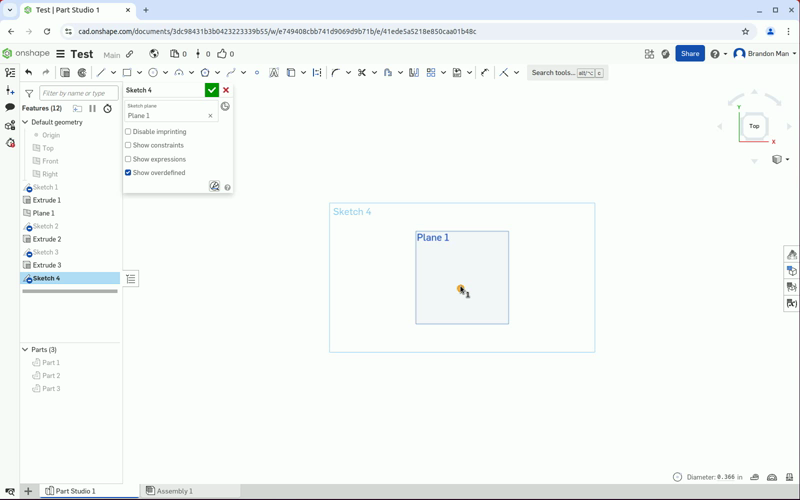
scroll(-6)
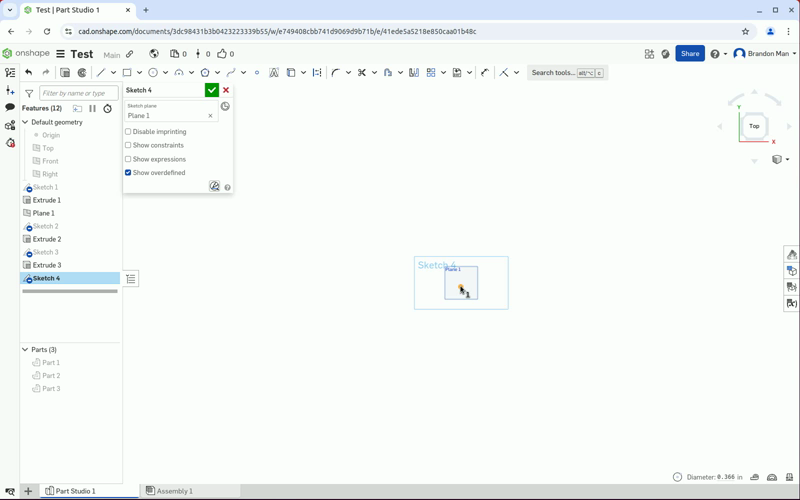
mouse_move(73, 352)
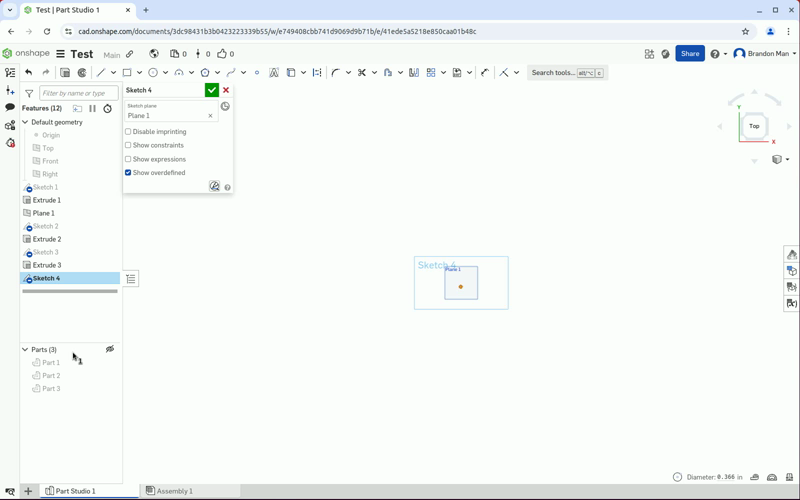
key(shift+y)
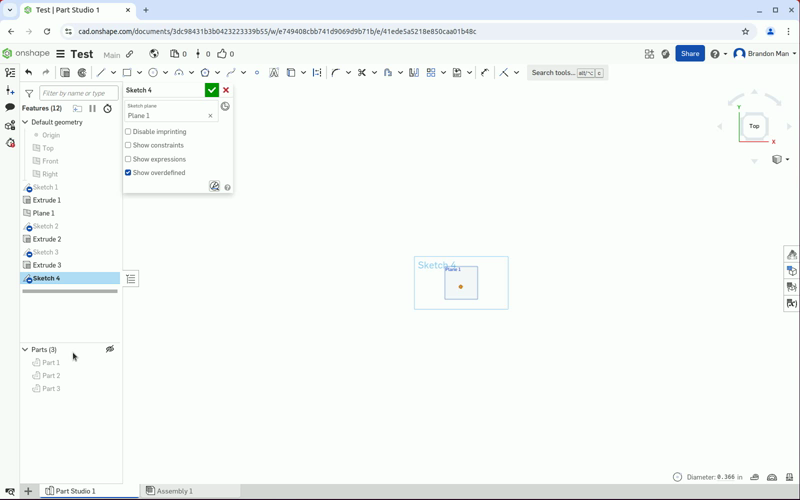
key(shift+e)
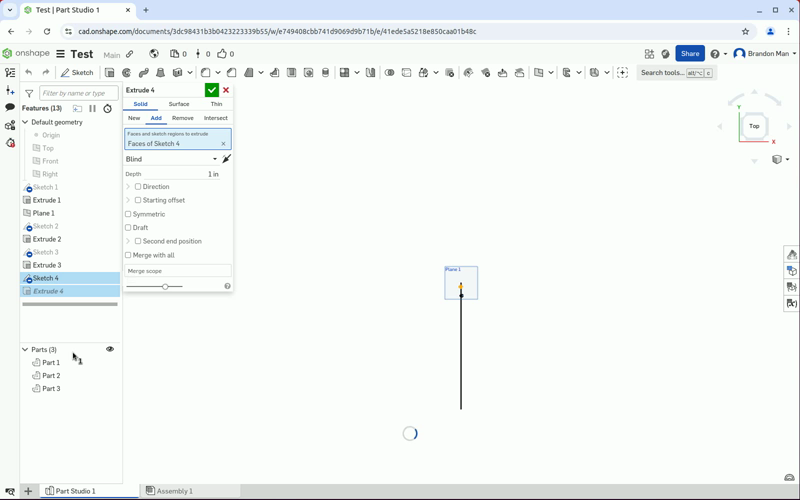
mouse_move(143, 106)
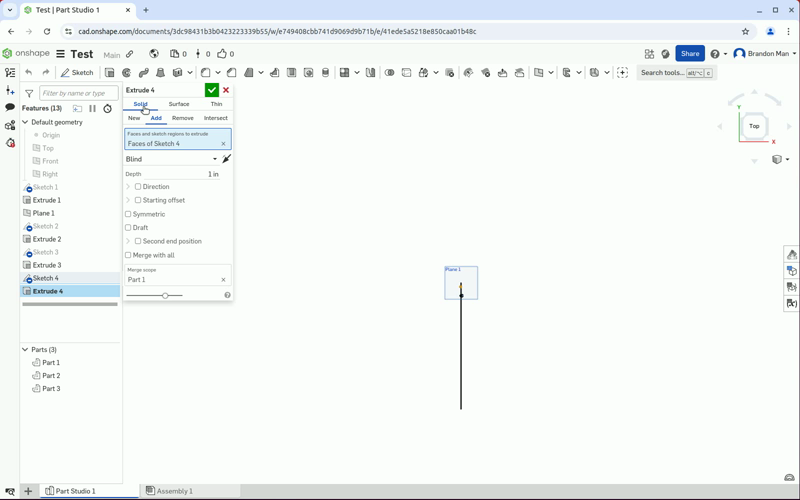
click(143, 106)
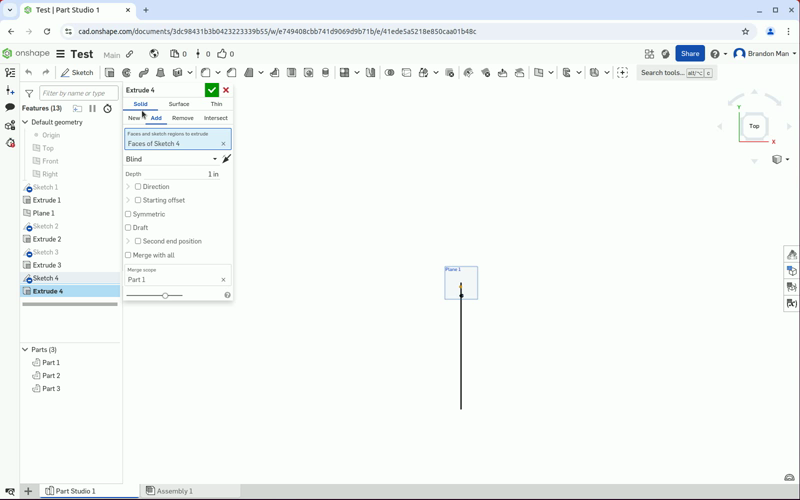
mouse_move(137, 120)
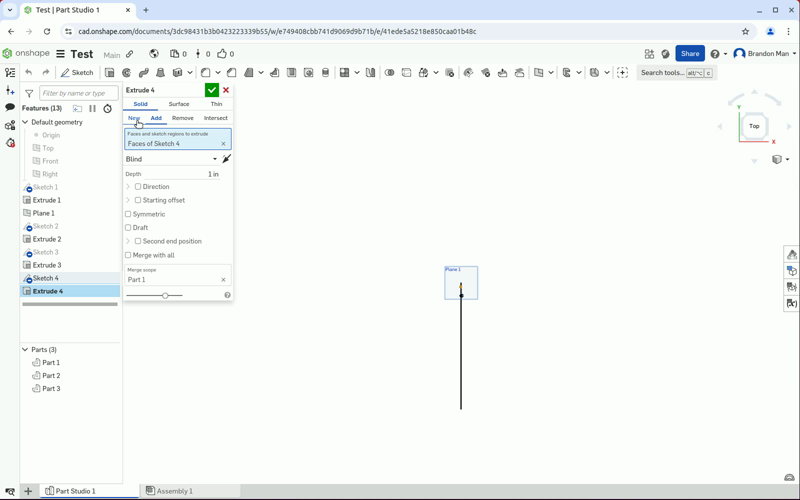
click(137, 120)
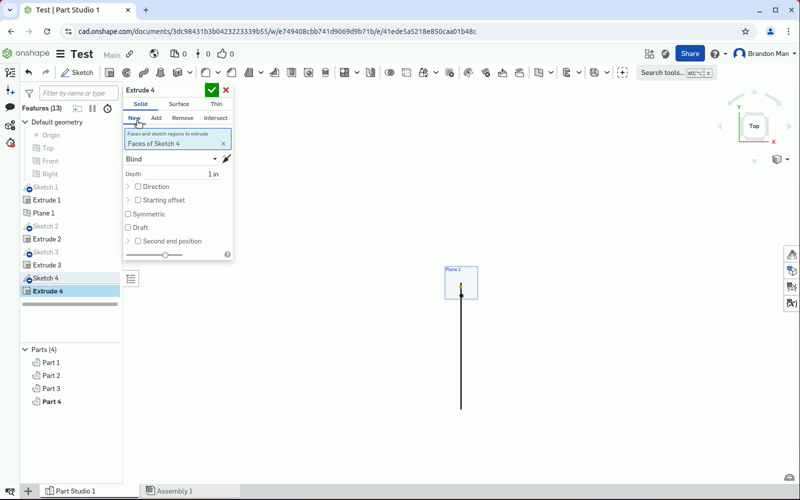
key(tab, 4)
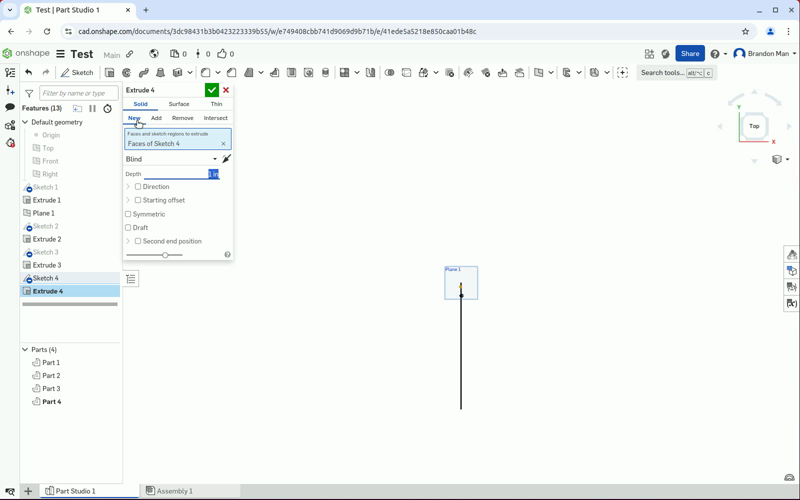
text(-0.241)
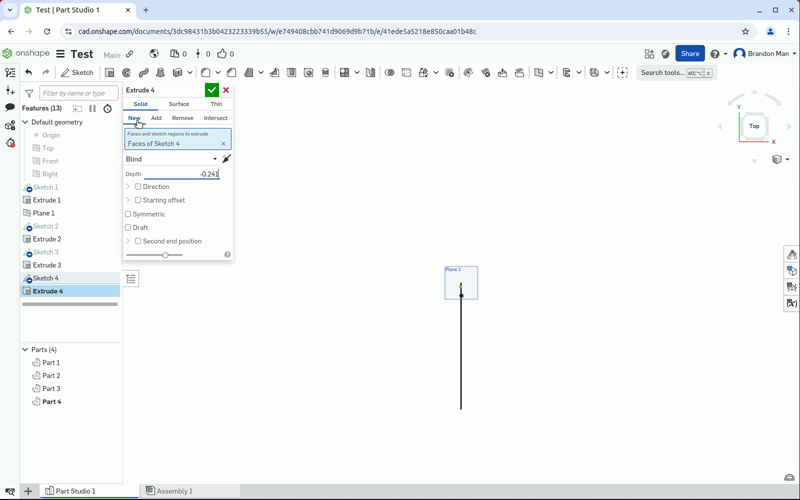
key(enter)
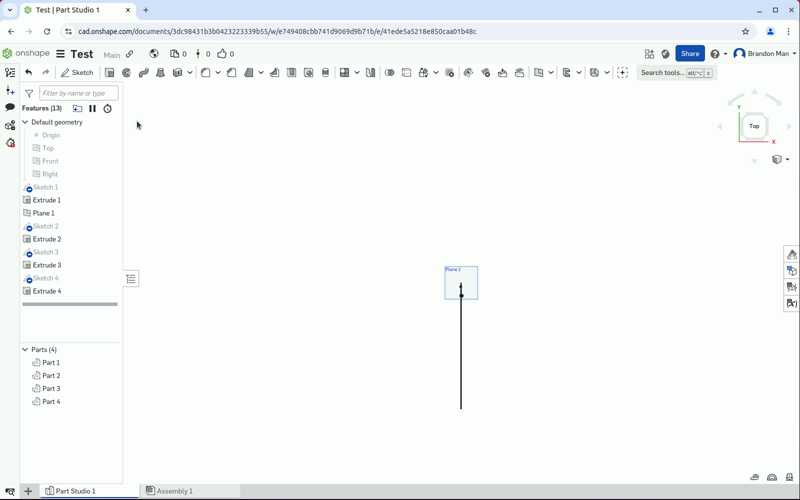
key(shift+h)
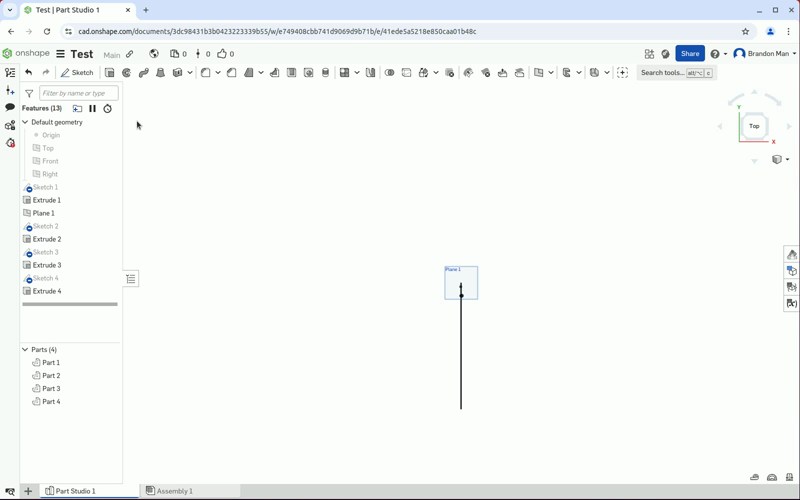
key(shift+h)
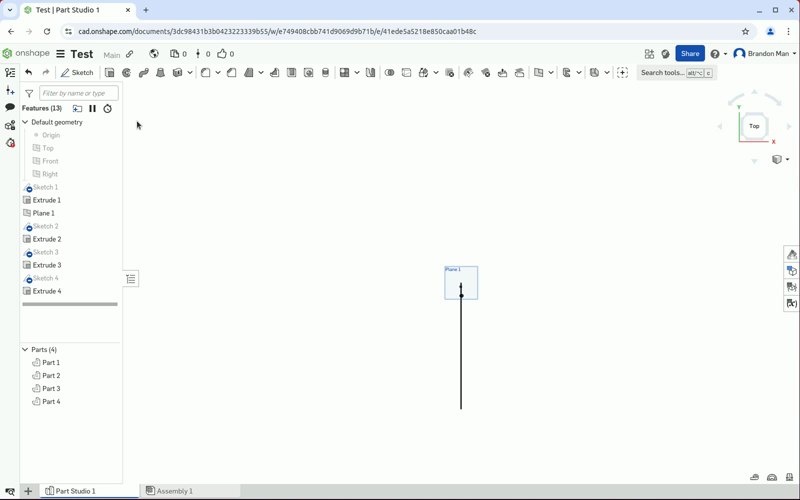
mouse_move(73, 189)
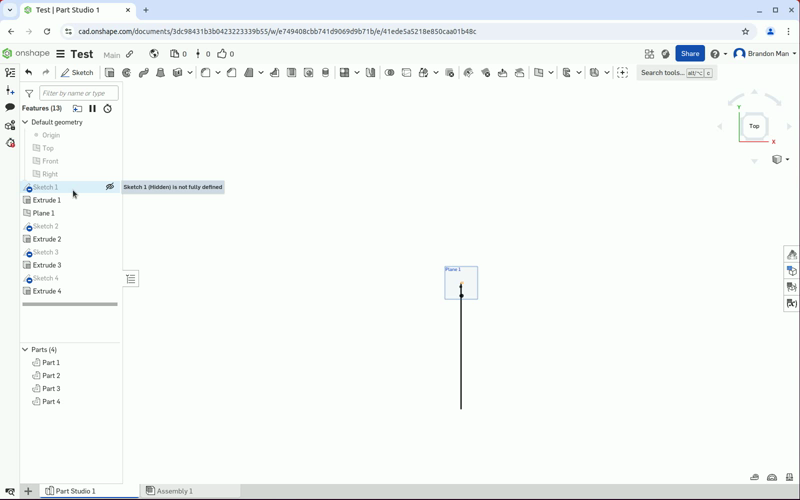
click(73, 189)
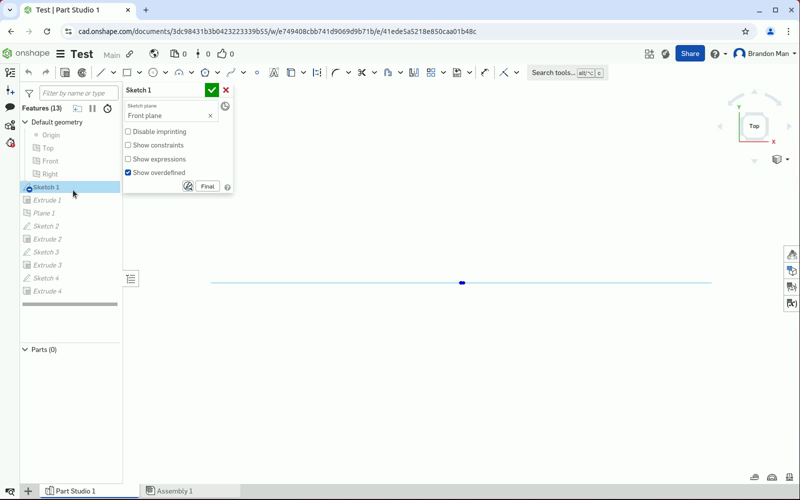
mouse_move(229, 92)
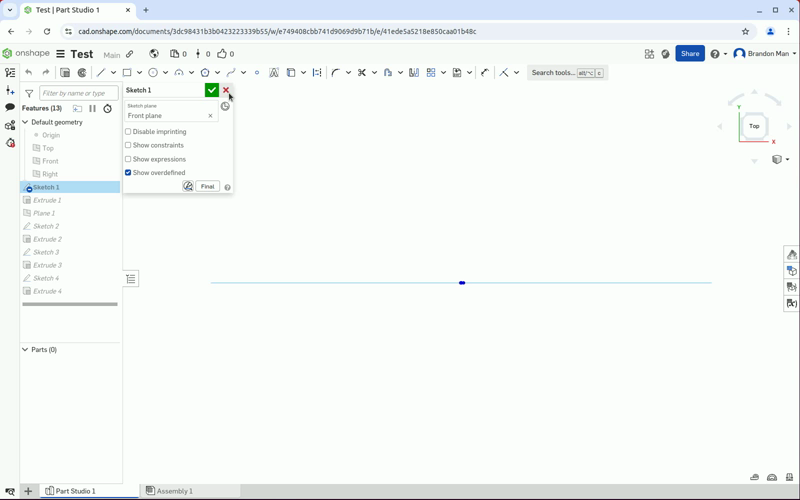
click(229, 92)
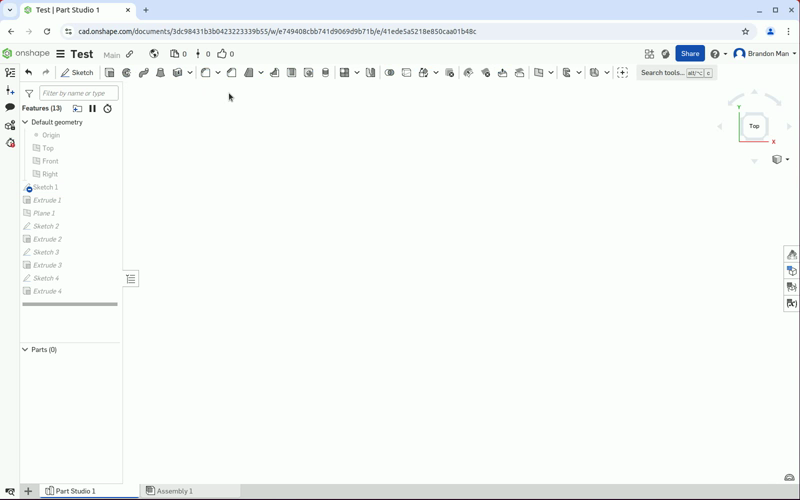
key(shift+s)
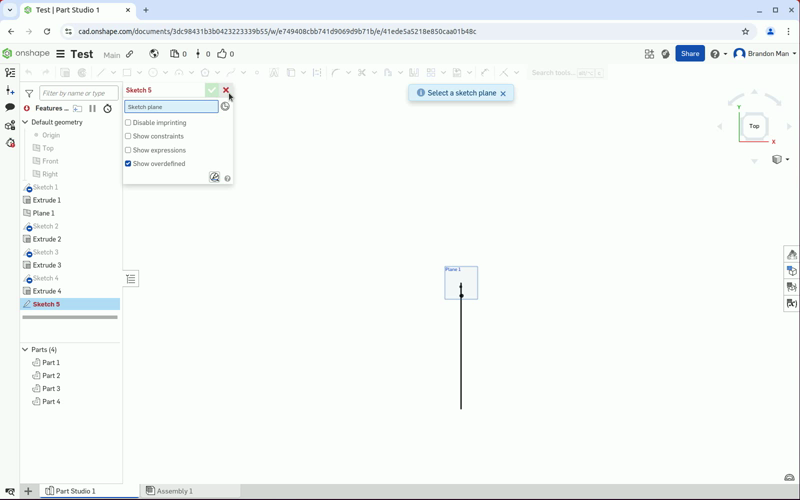
mouse_move(73, 215)
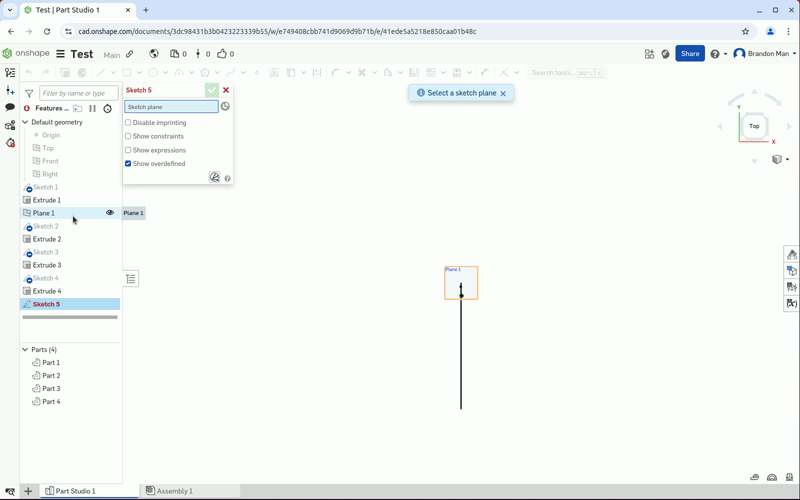
click(73, 215)
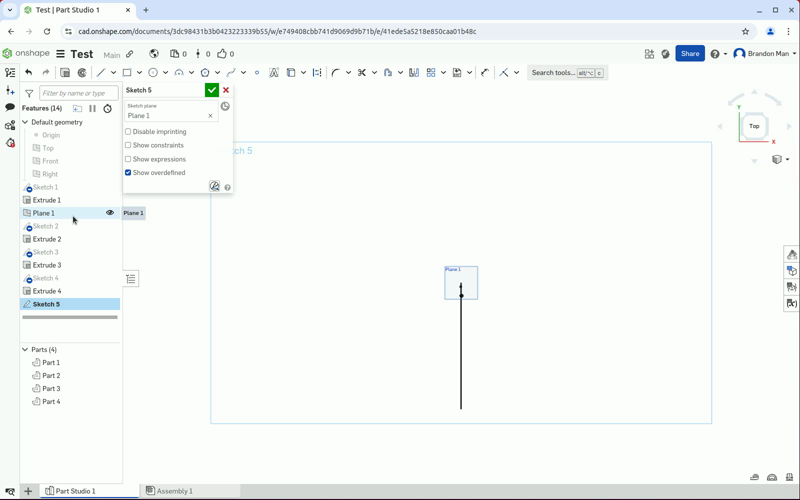
mouse_move(73, 352)
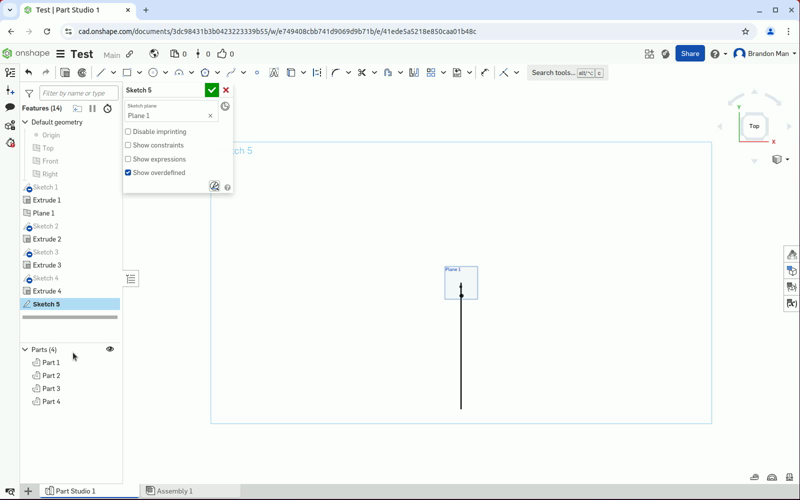
key(y)
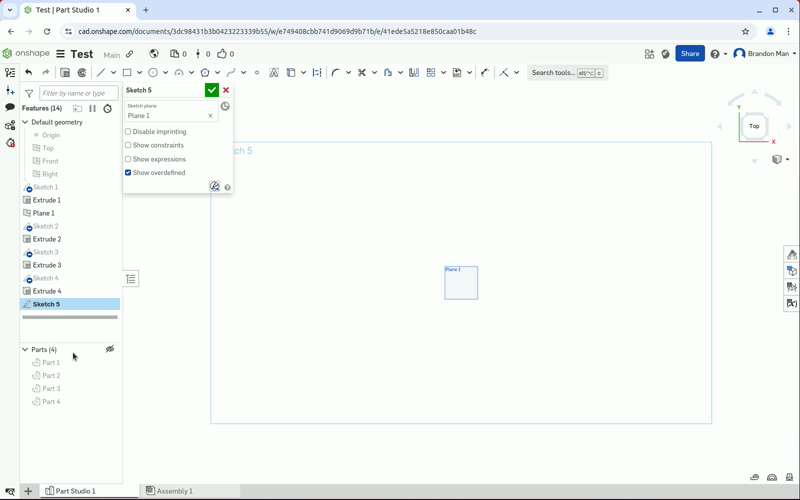
key(c)
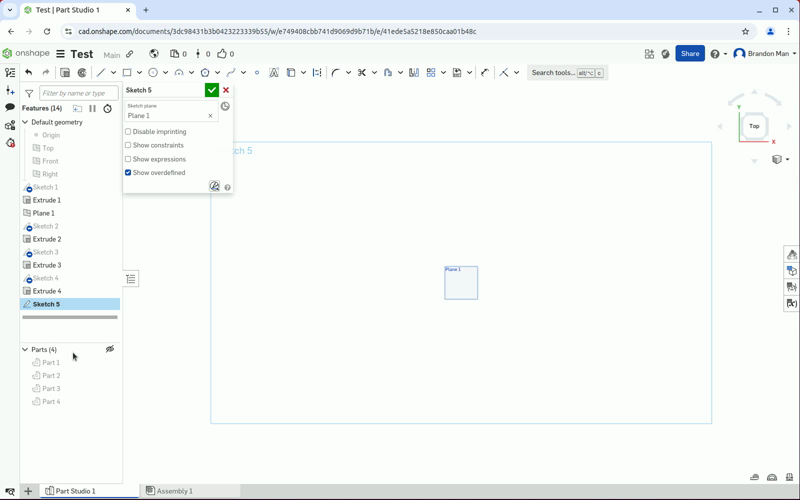
key_down(shift)
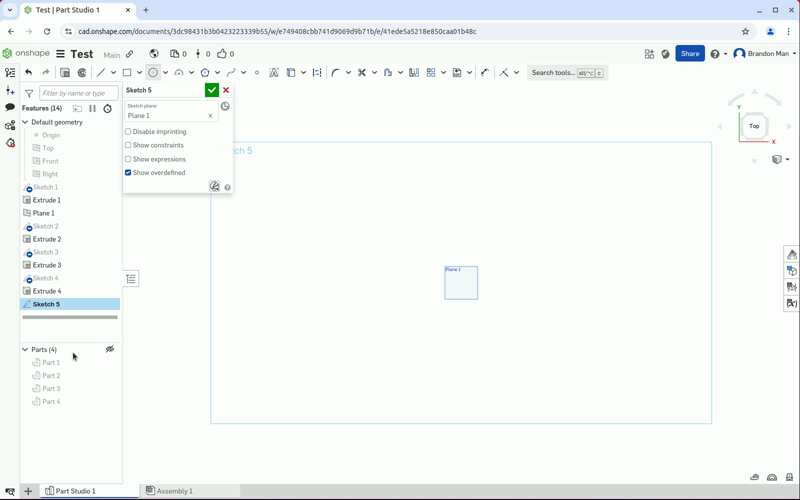
mouse_move(461, 286)
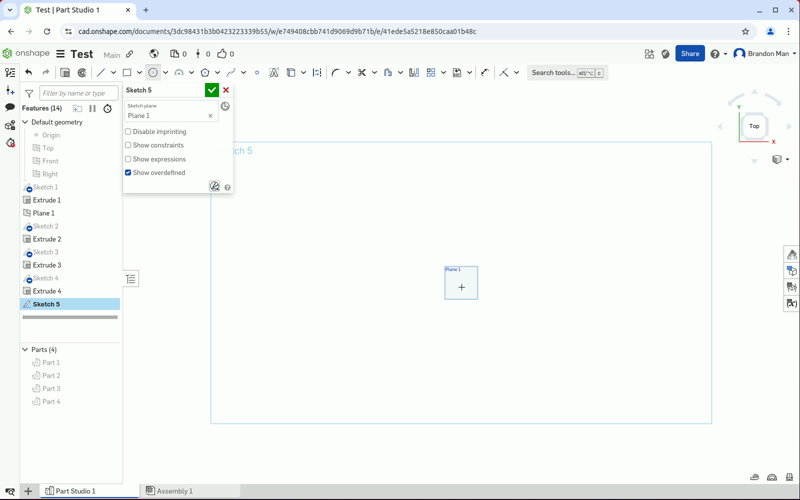
click(461, 286)
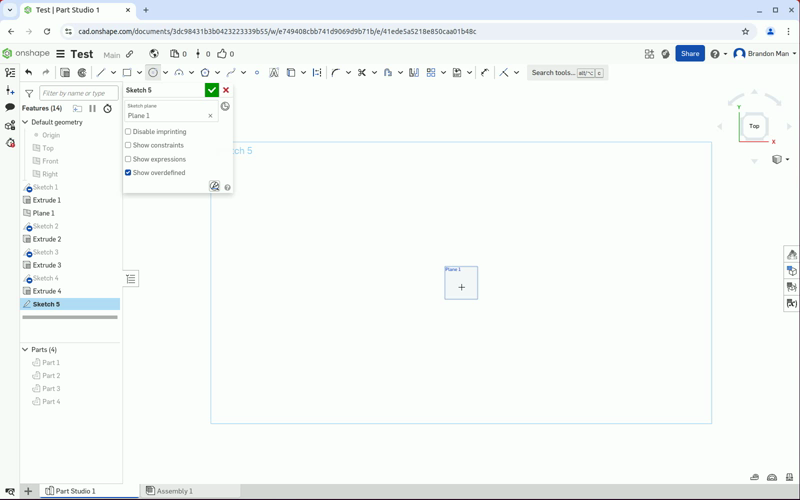
key_up(shift)
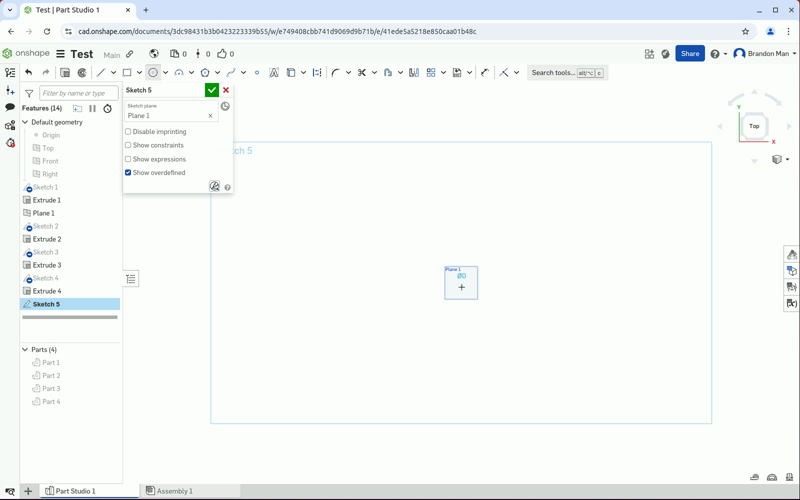
mouse_move(463, 286)
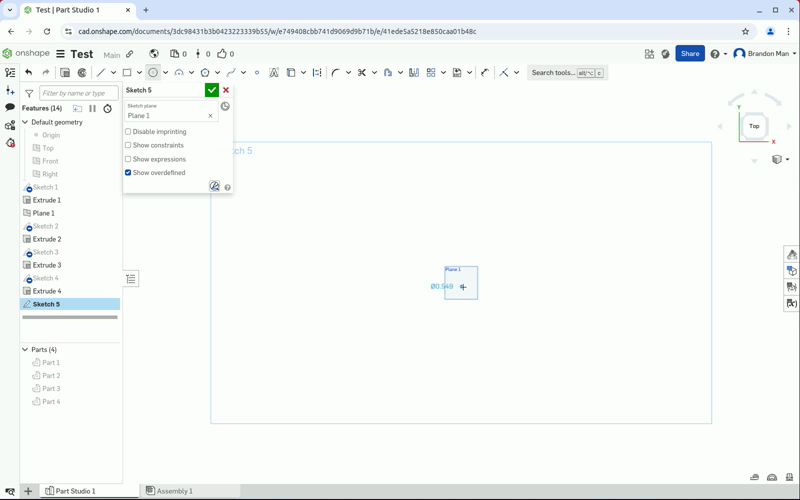
scroll(6)
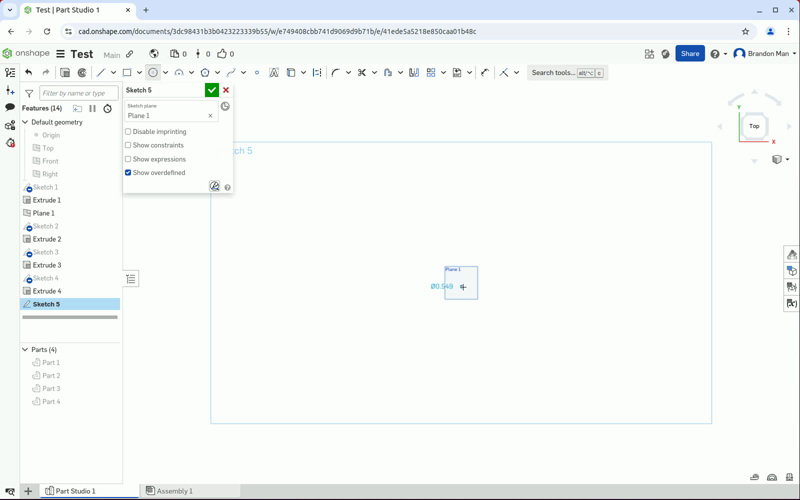
scroll(6)
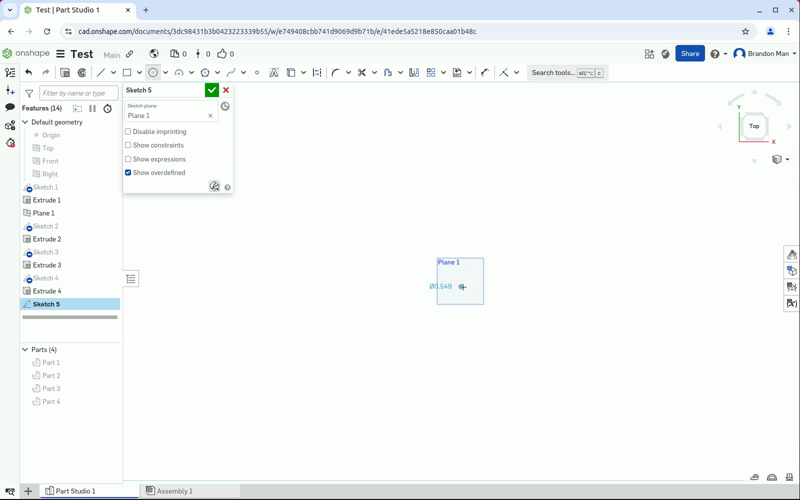
scroll(6)
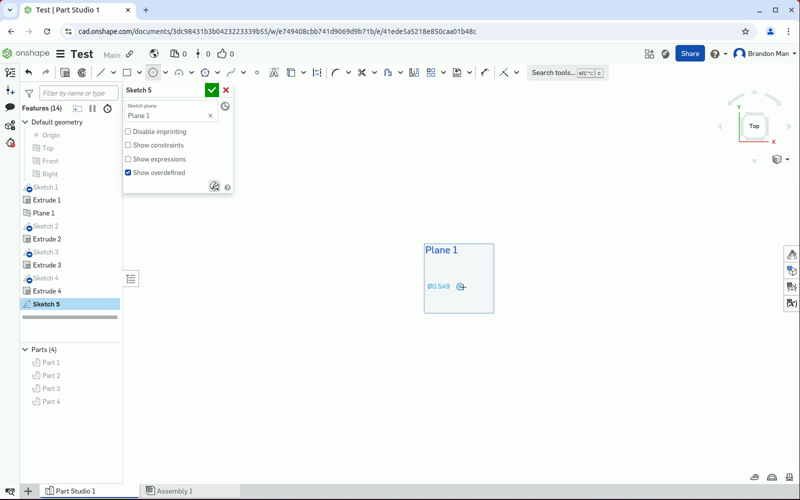
scroll(6)
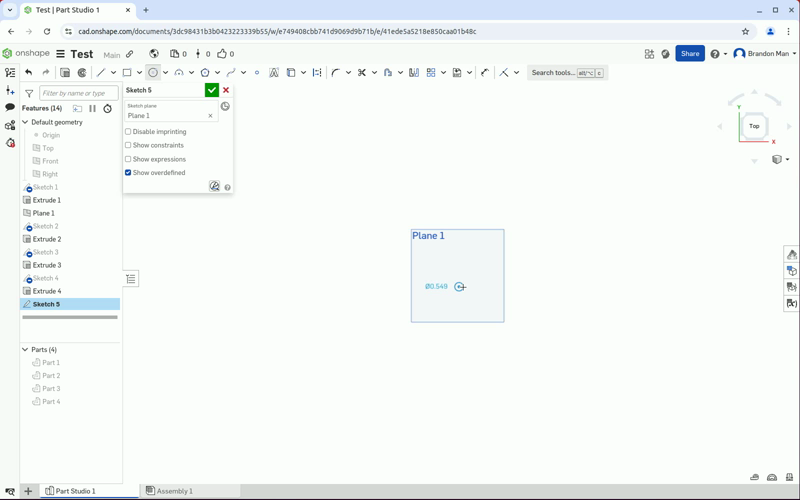
scroll(6)
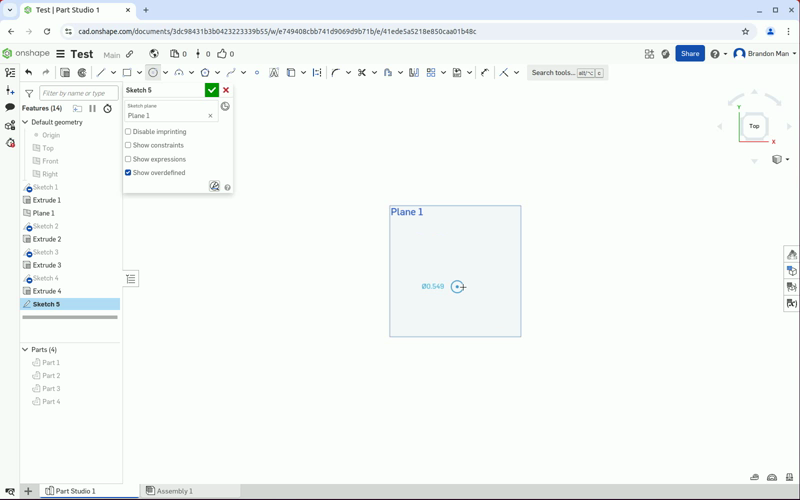
scroll(6)
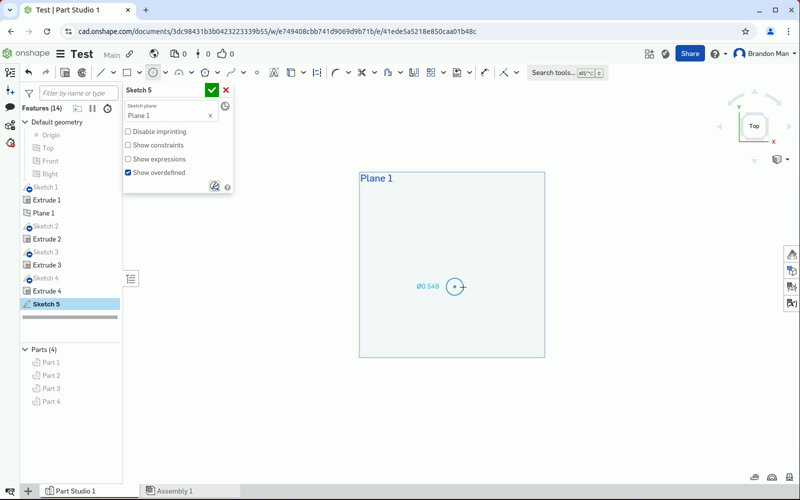
scroll(6)
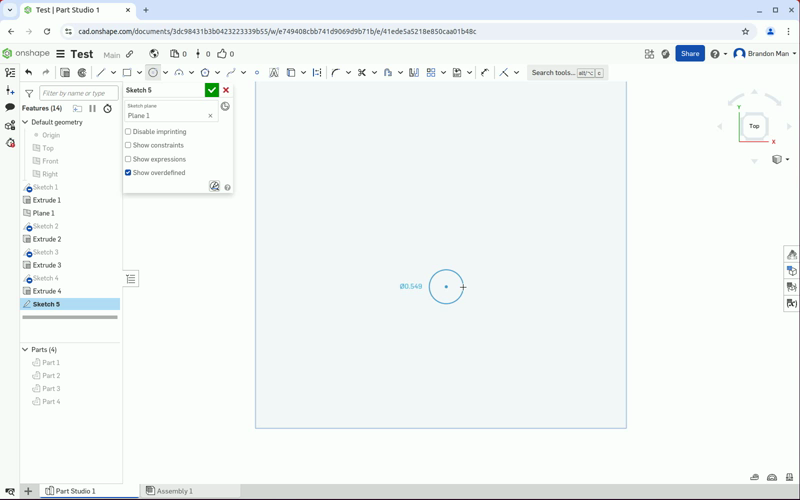
click(463, 286)
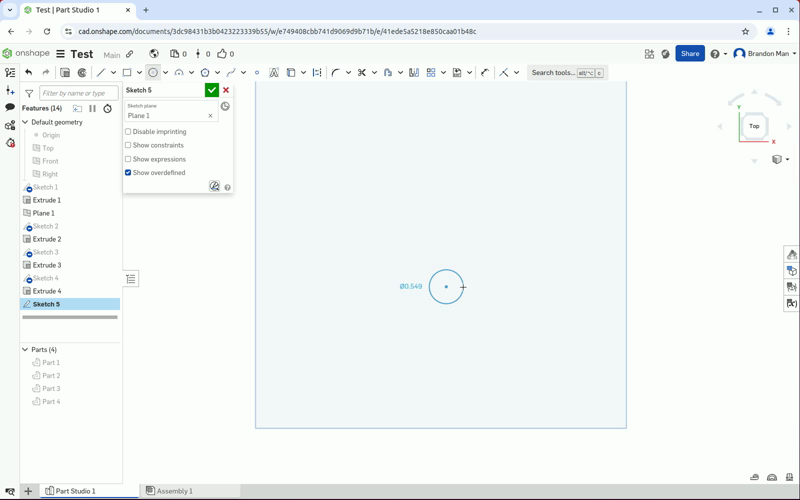
scroll(-6)
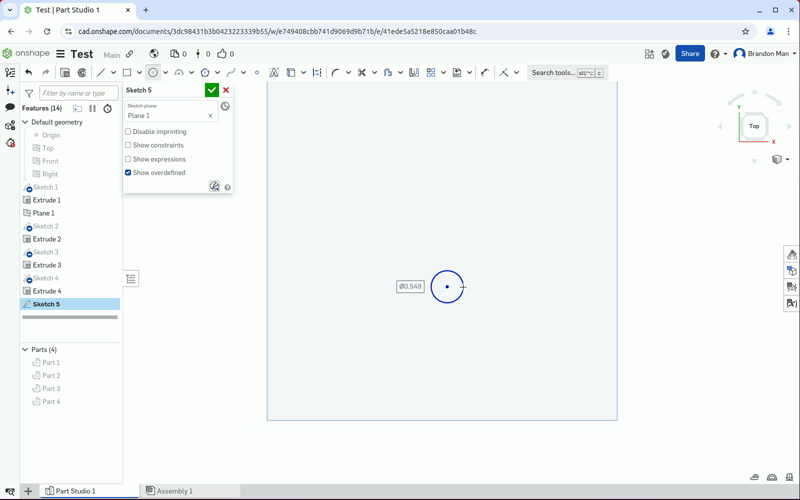
scroll(-6)
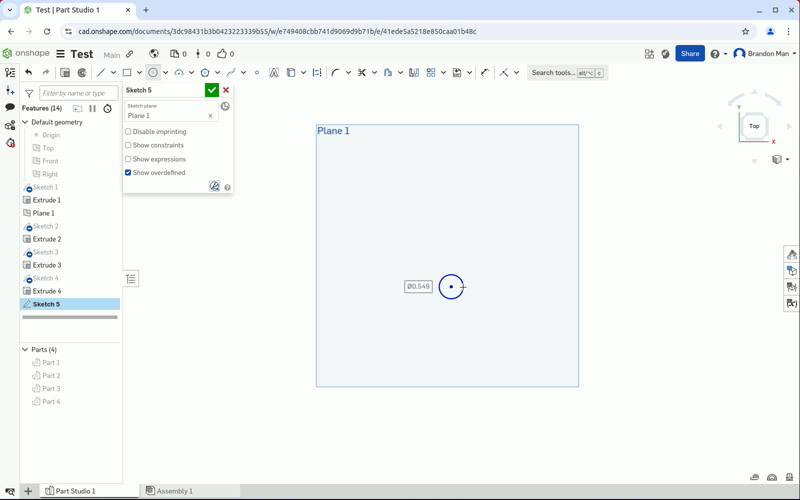
scroll(-6)
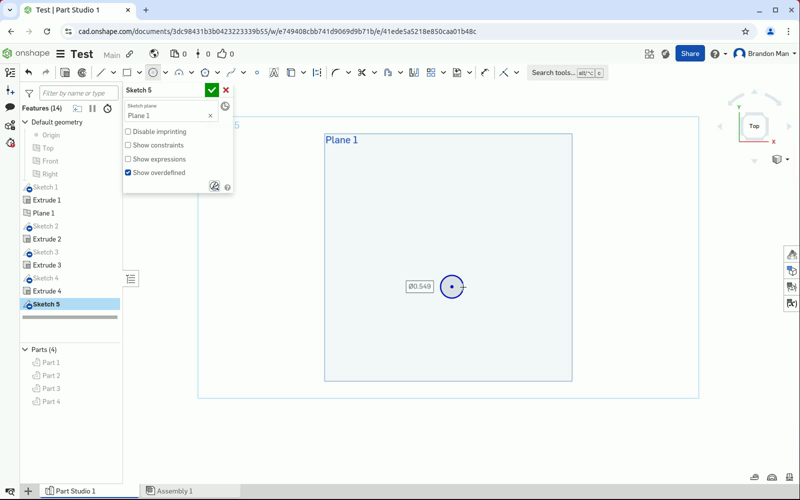
scroll(-6)
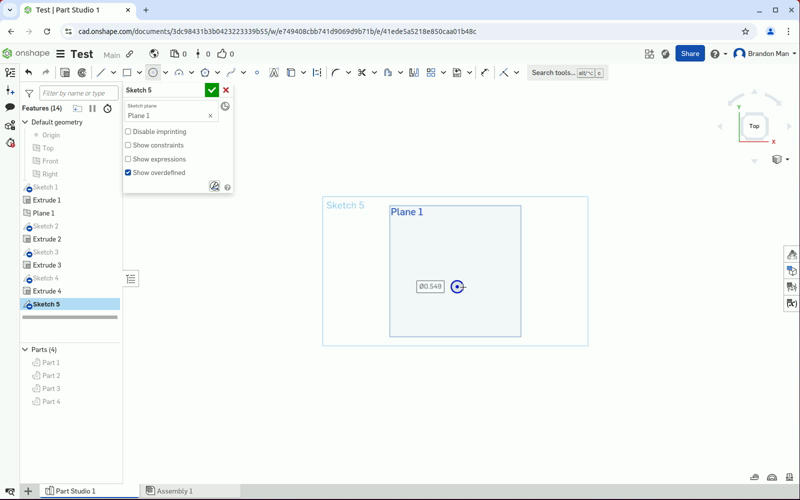
scroll(-6)
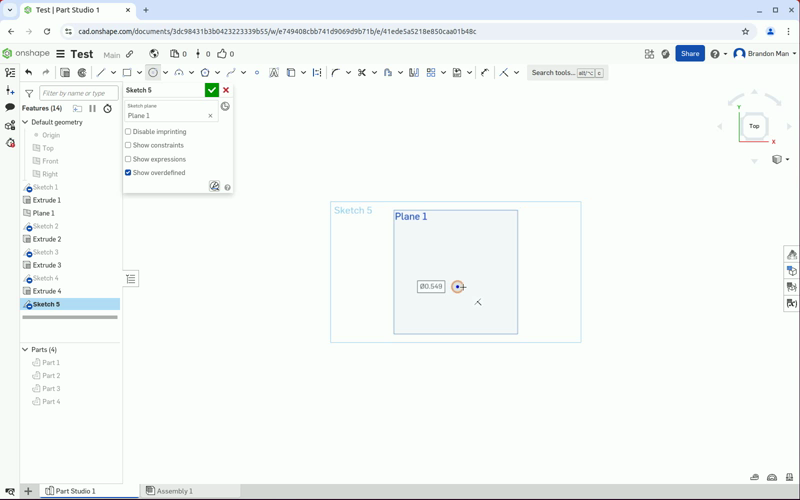
scroll(-6)
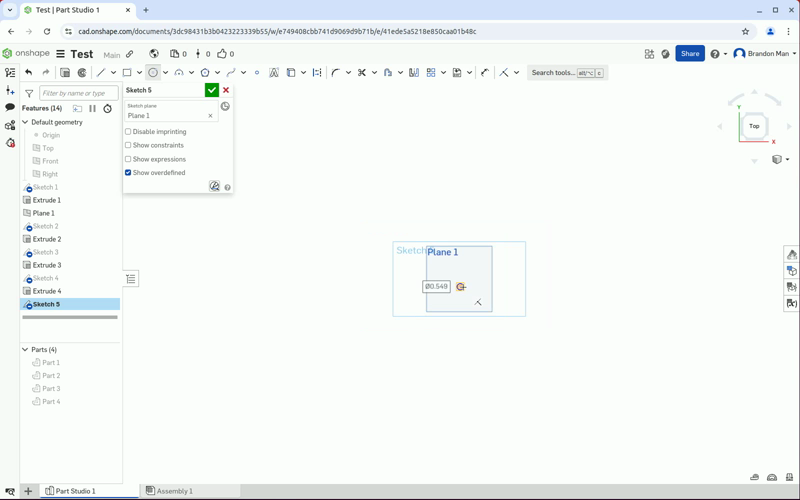
scroll(-6)
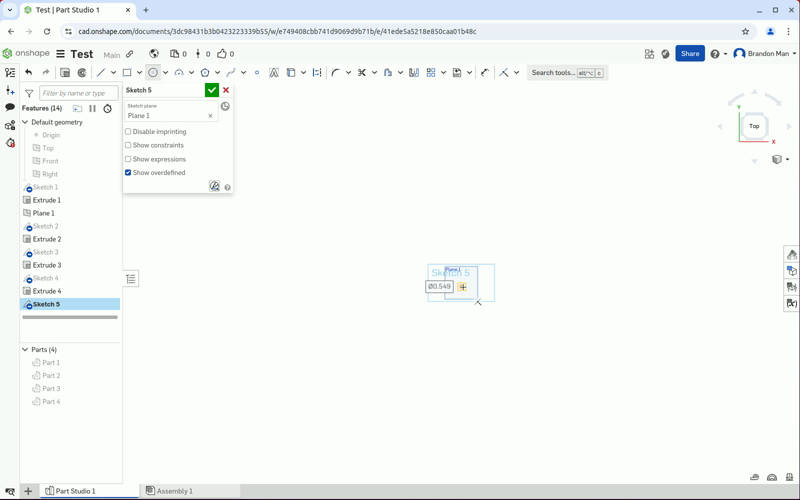
key(esc)
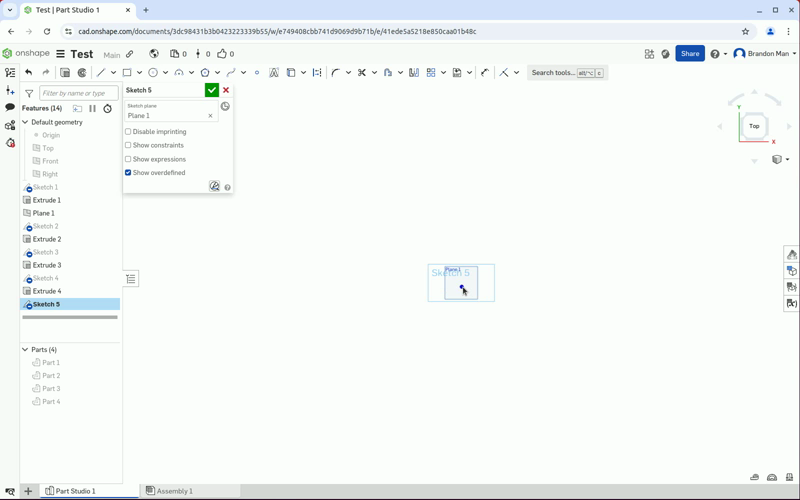
key(c)
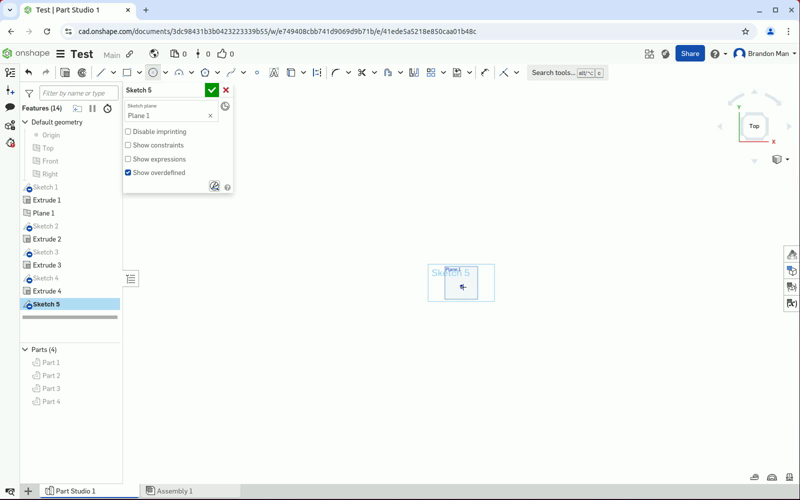
key_down(shift)
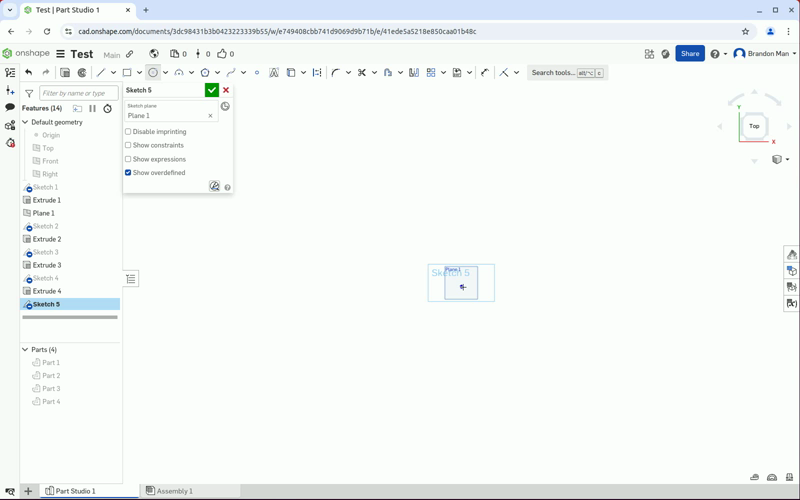
mouse_move(461, 286)
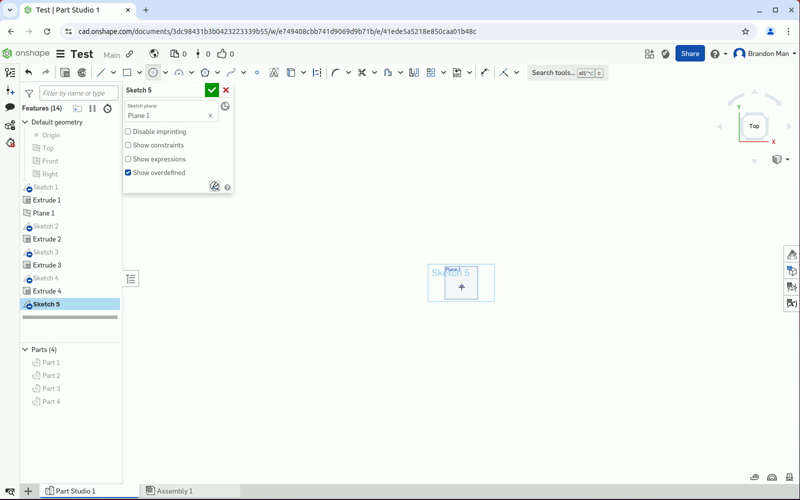
scroll(6)
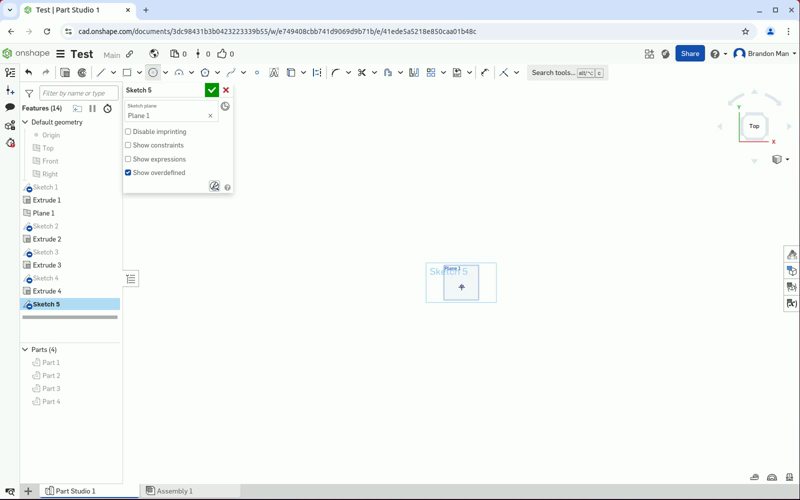
scroll(6)
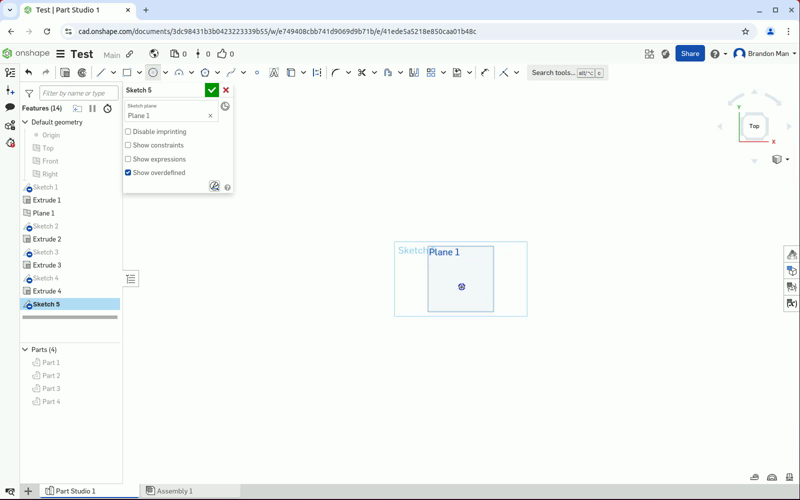
scroll(6)
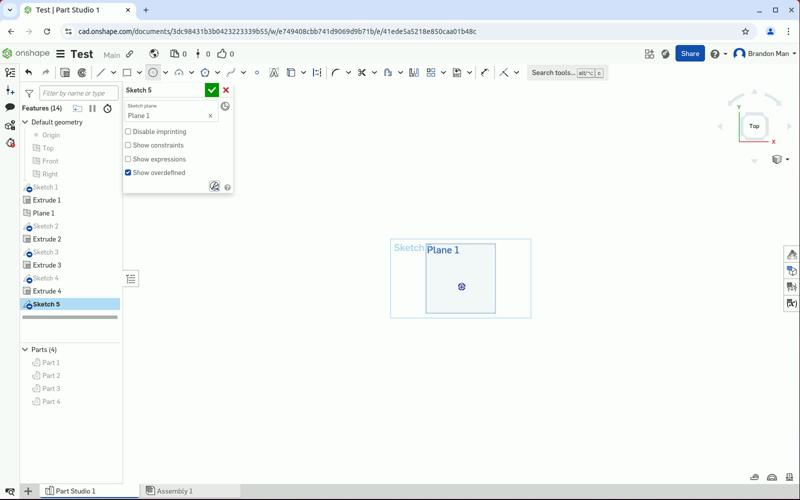
scroll(6)
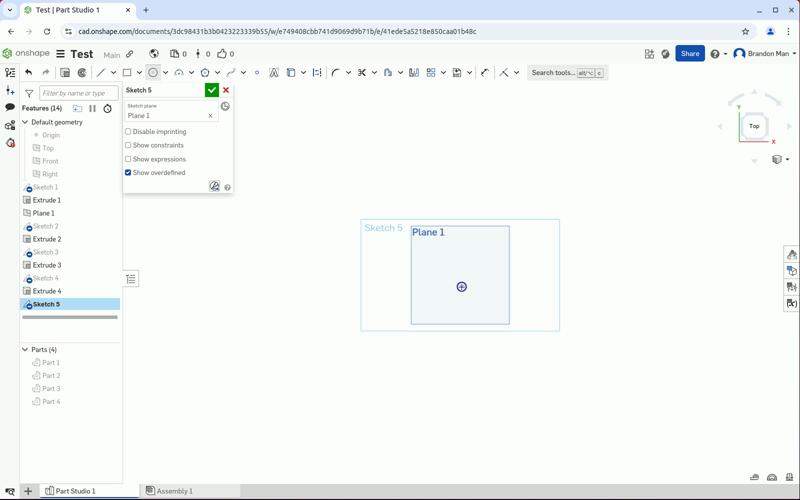
scroll(6)
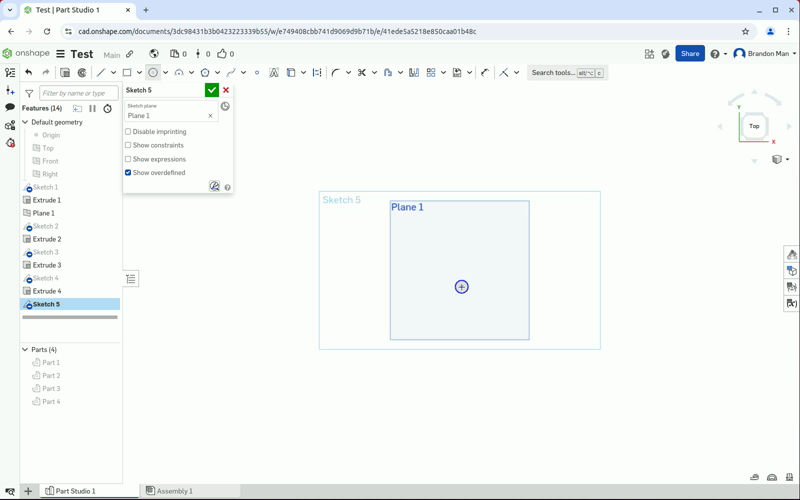
scroll(6)
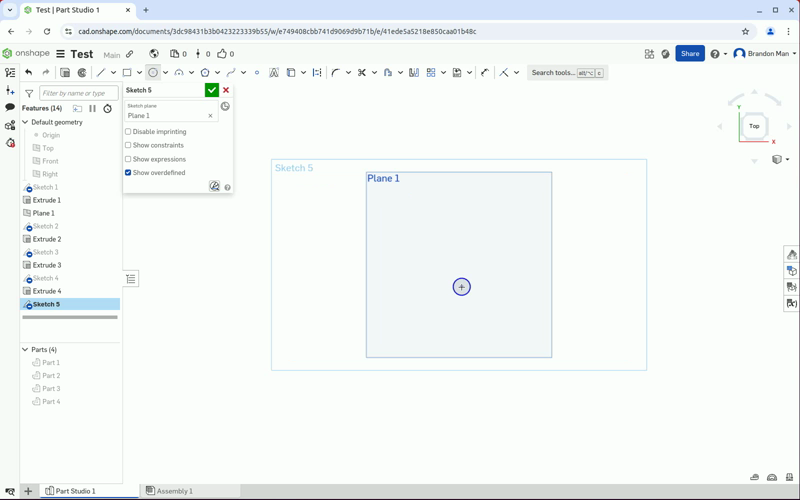
scroll(6)
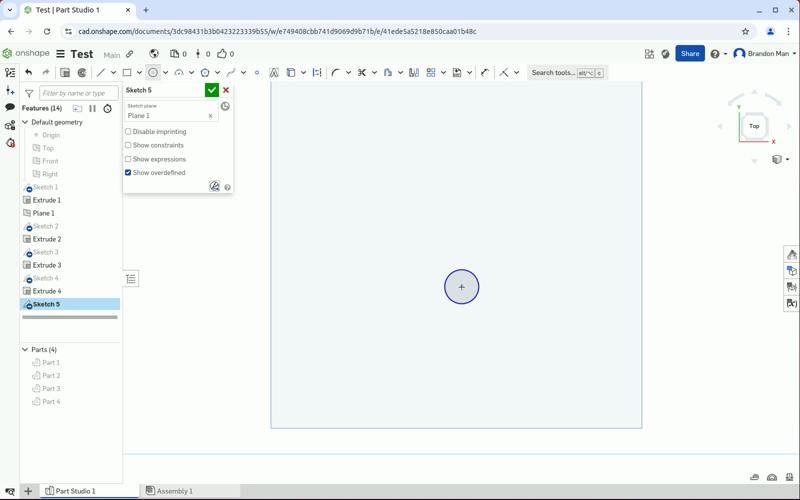
click(461, 286)
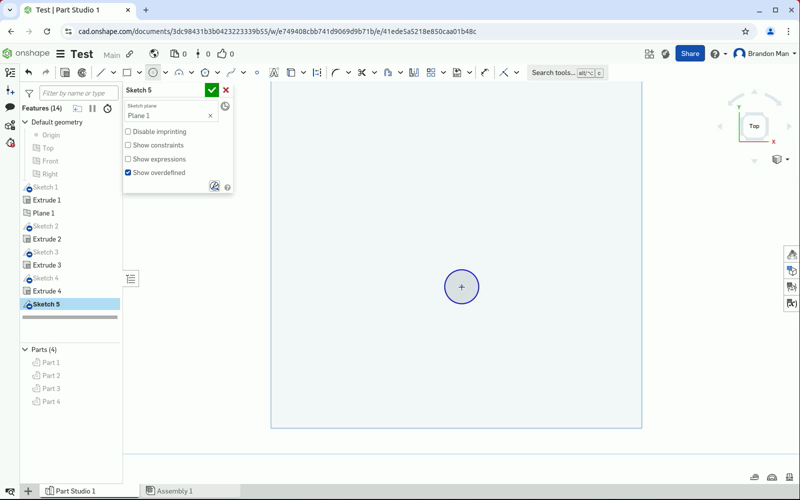
scroll(-6)
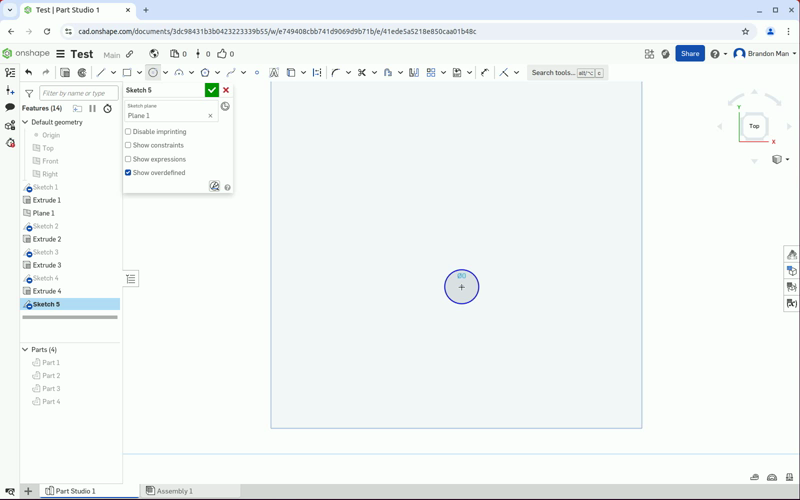
scroll(-6)
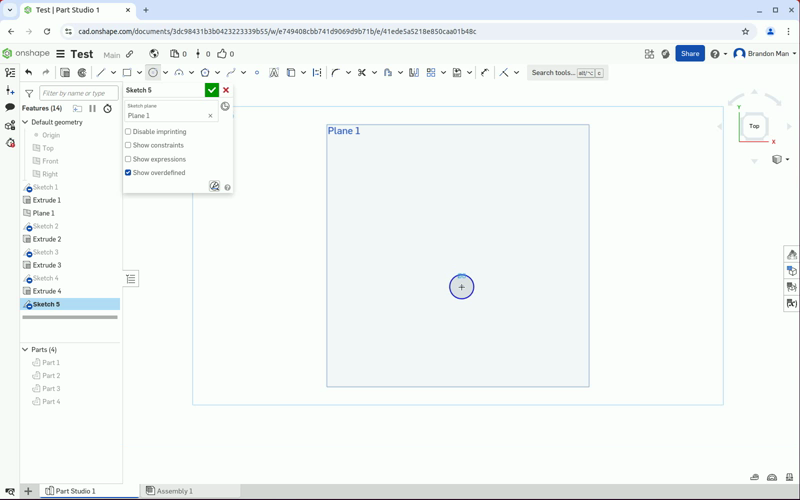
scroll(-6)
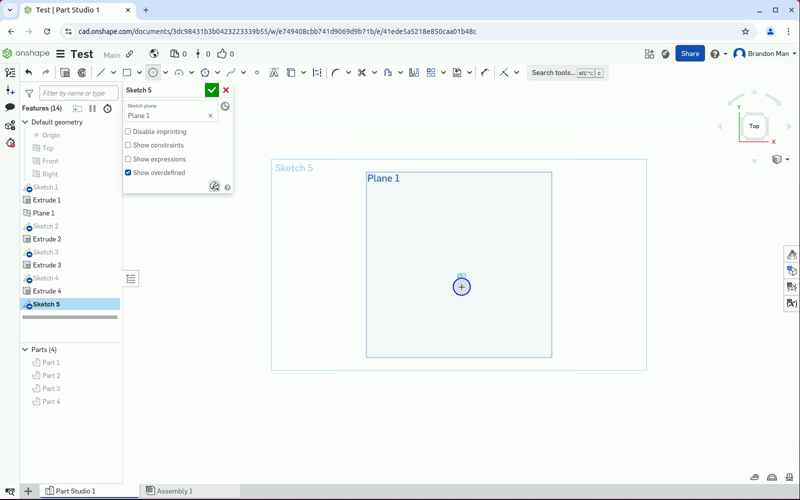
scroll(-6)
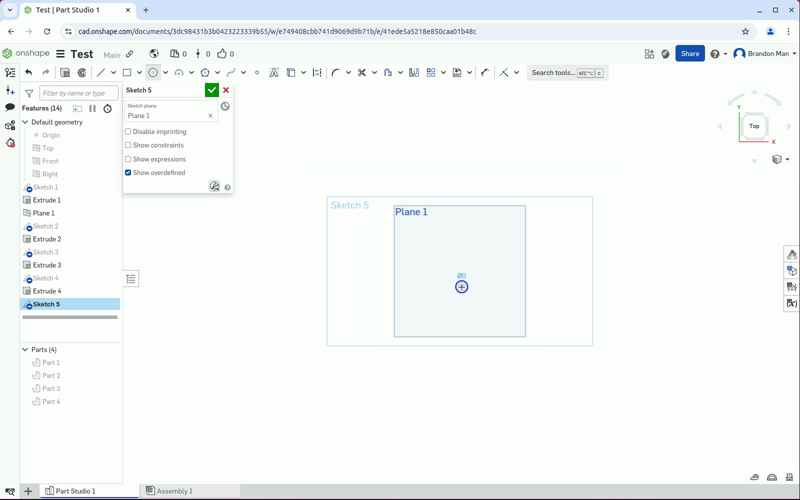
scroll(-6)
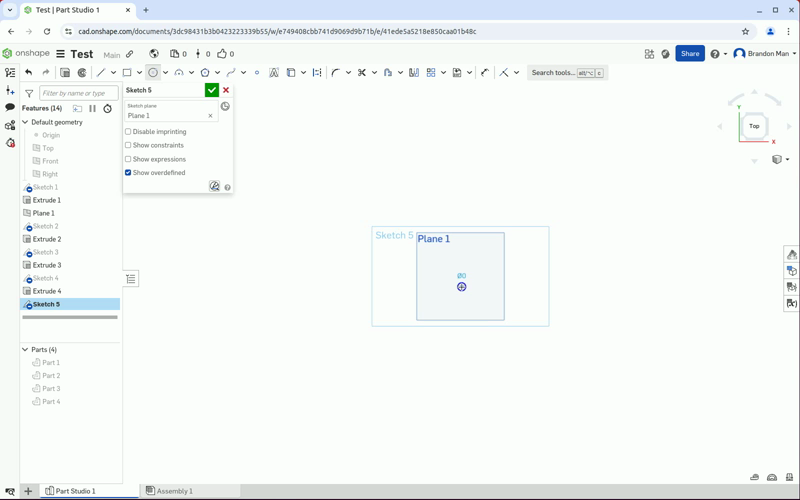
scroll(-6)
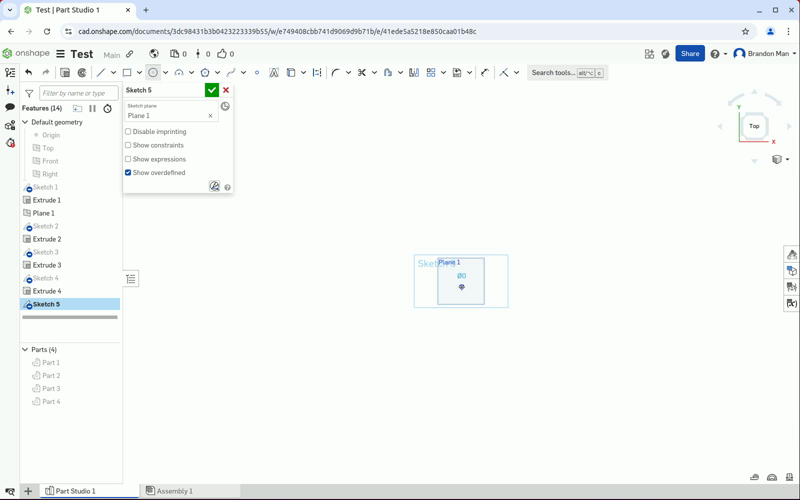
scroll(-6)
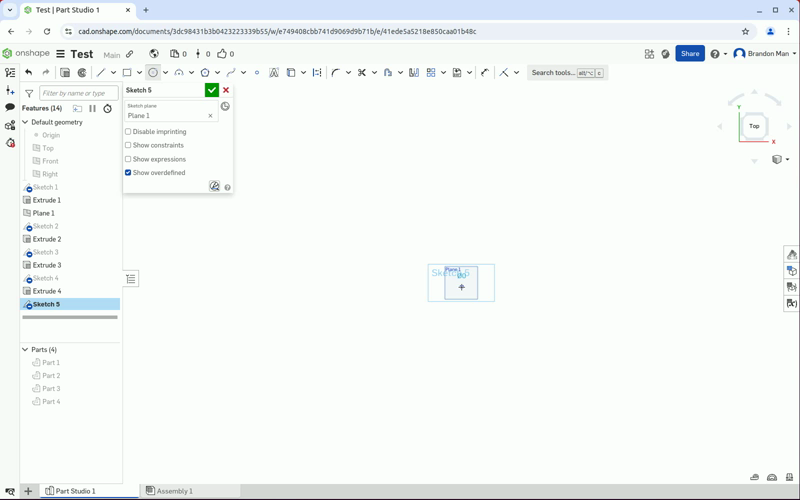
key_up(shift)
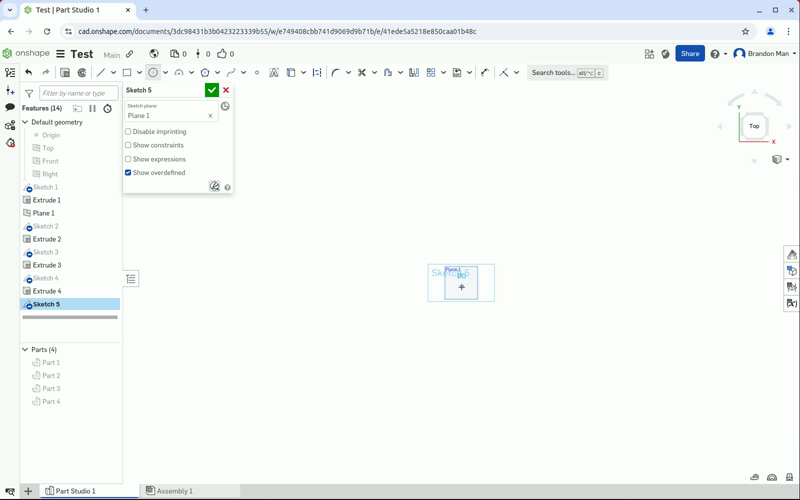
mouse_move(462, 286)
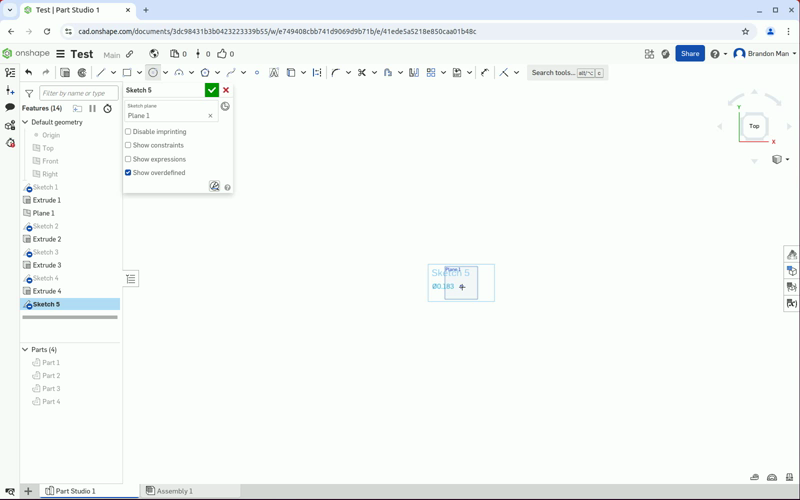
scroll(6)
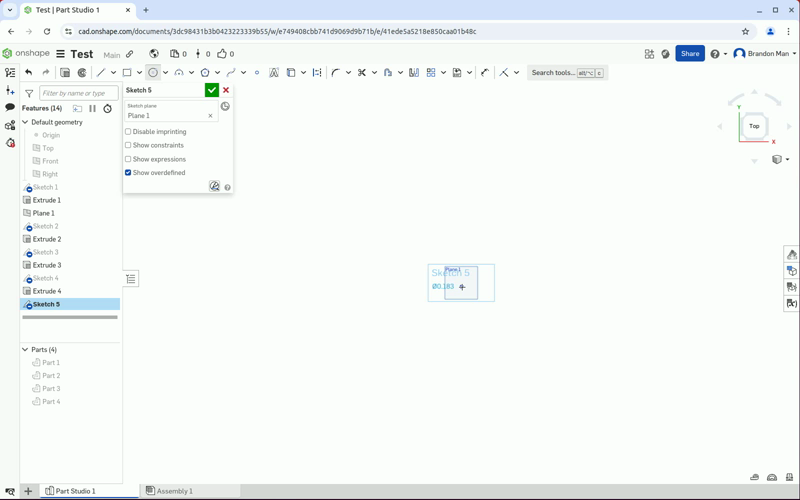
scroll(6)
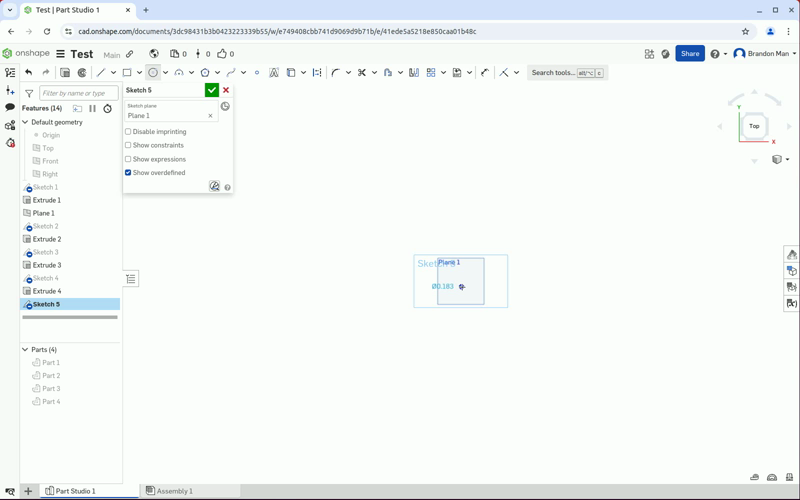
scroll(6)
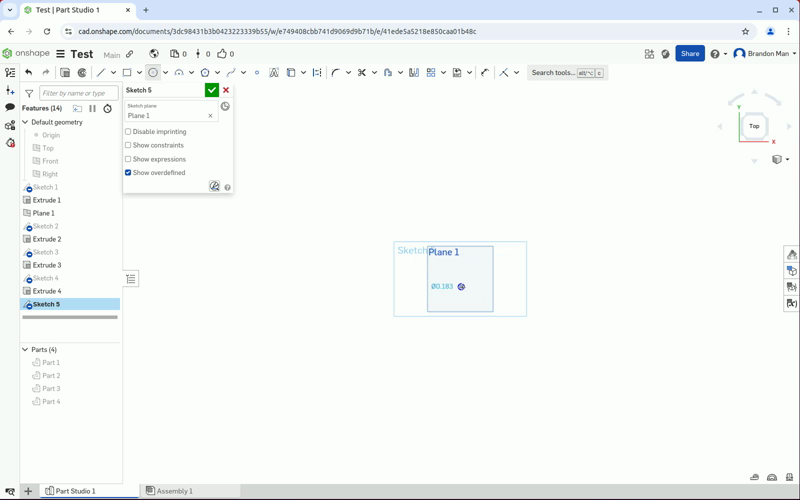
scroll(6)
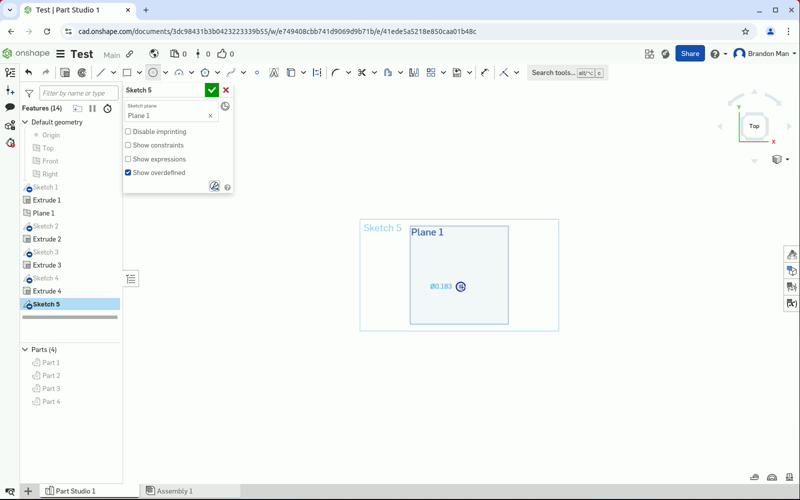
scroll(6)
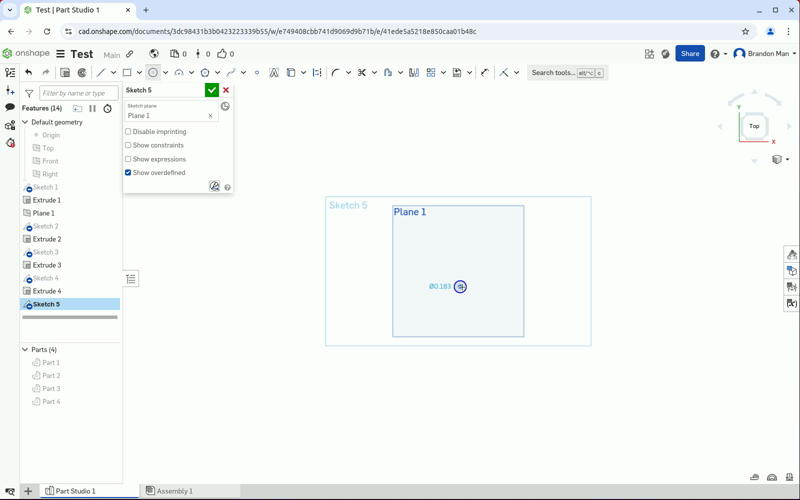
scroll(6)
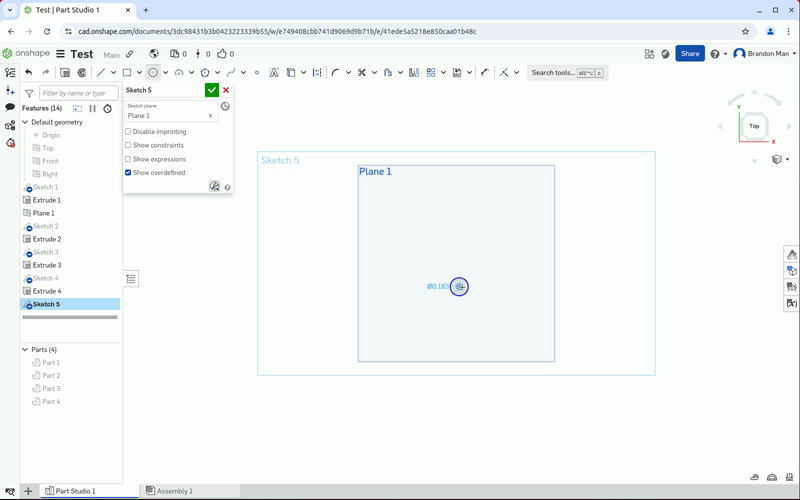
scroll(6)
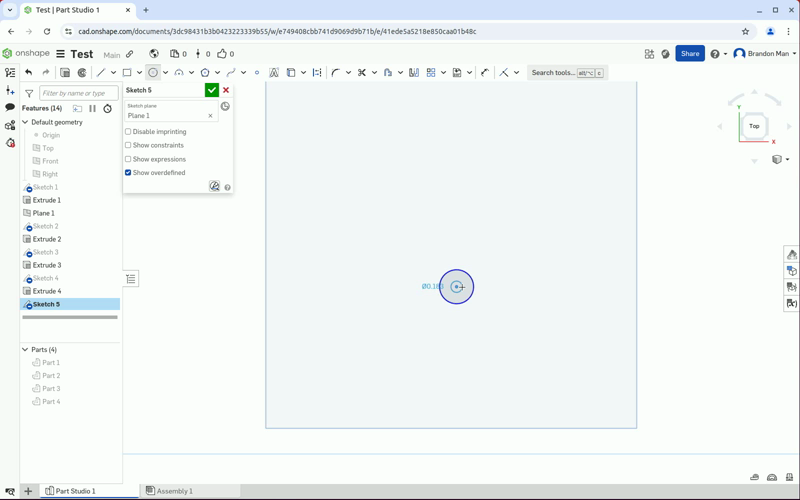
click(462, 286)
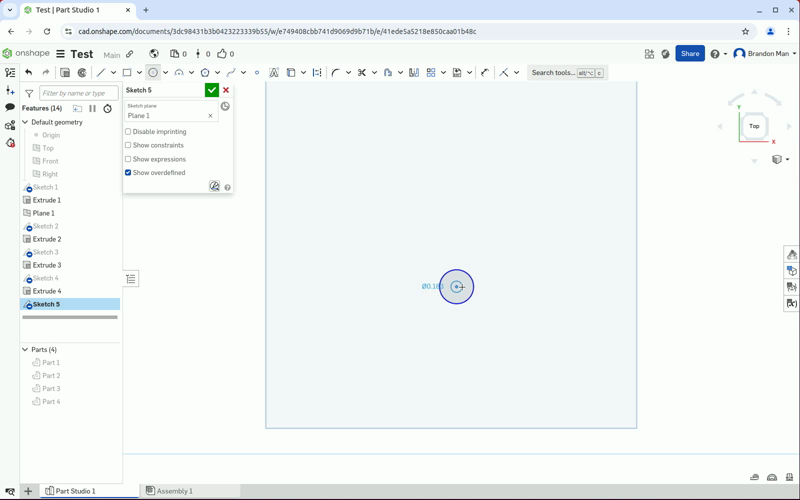
scroll(-6)
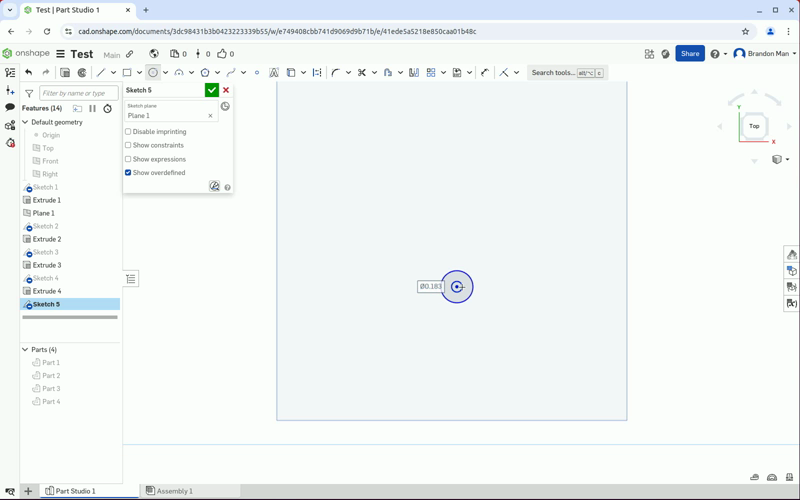
scroll(-6)
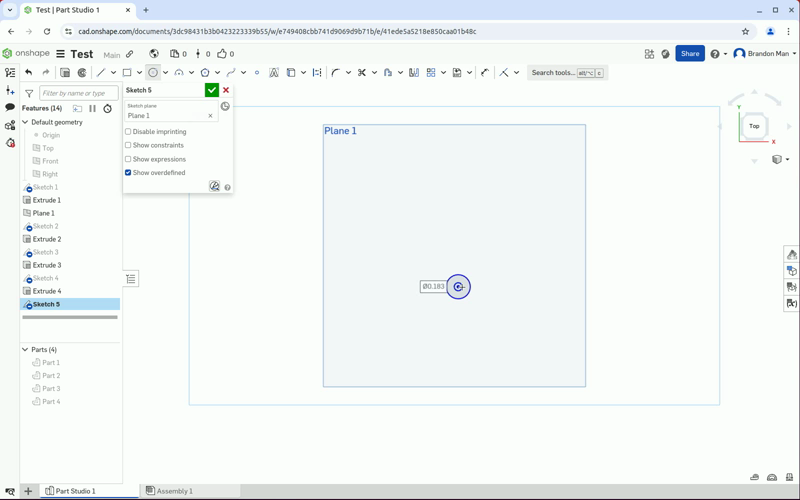
scroll(-6)
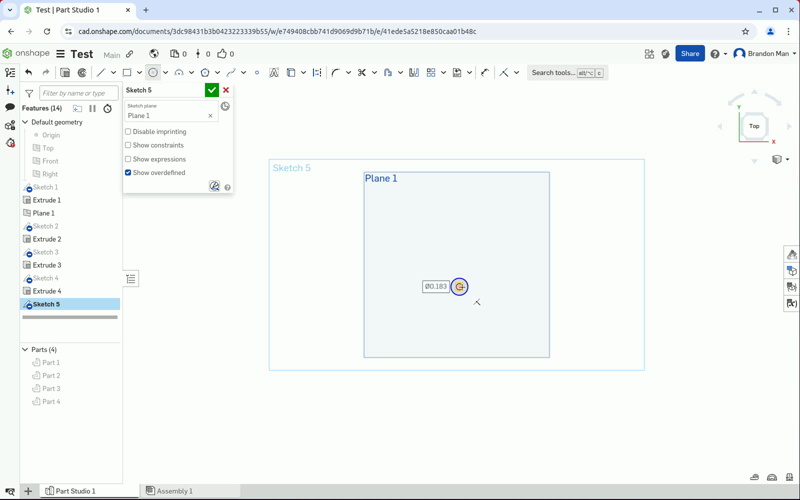
scroll(-6)
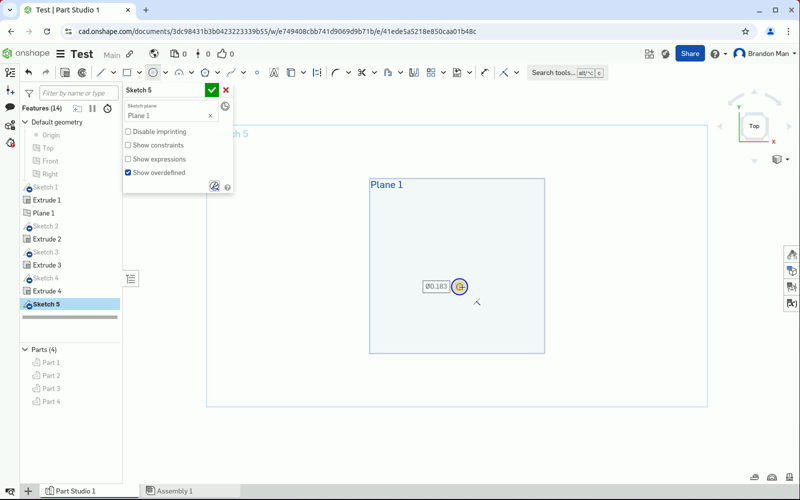
scroll(-6)
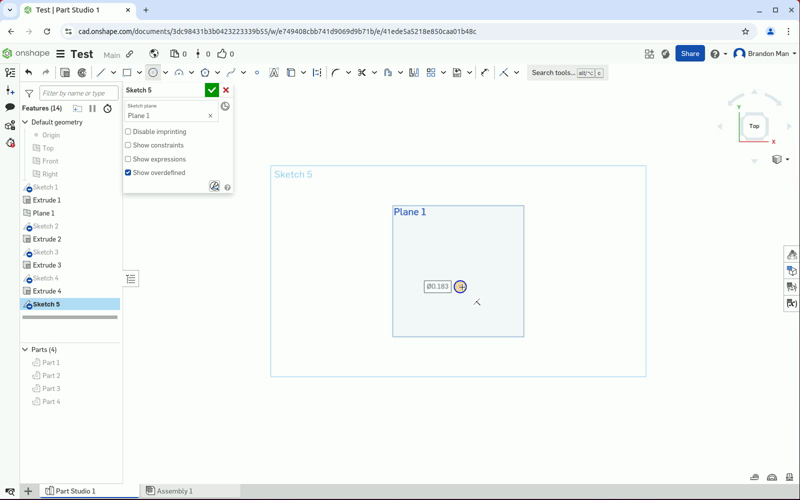
scroll(-6)
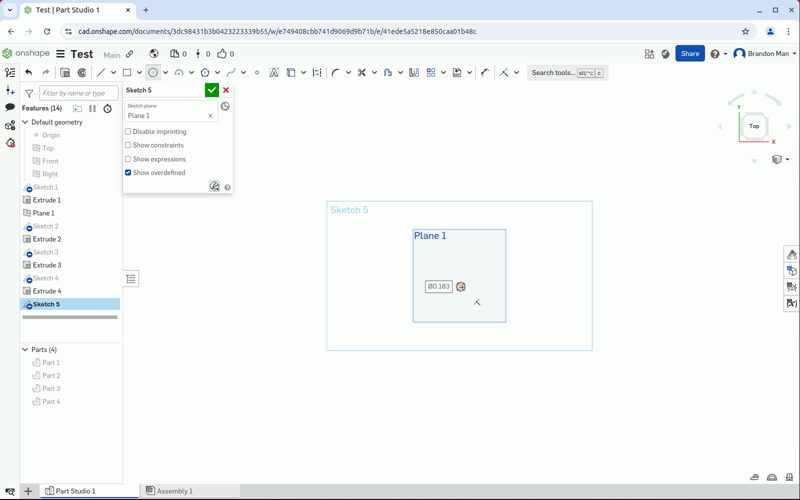
scroll(-6)
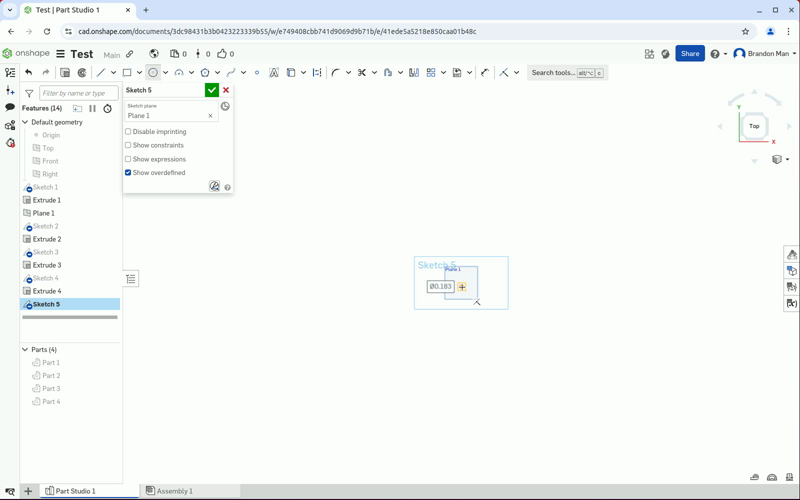
key(esc)
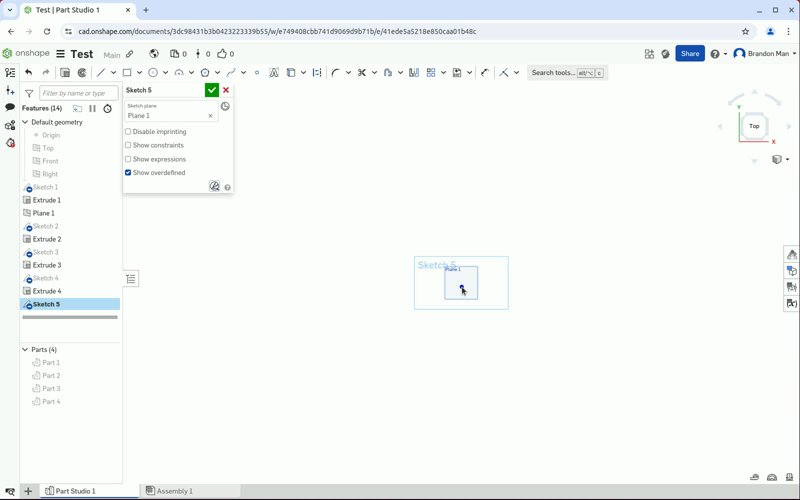
mouse_move(462, 287)
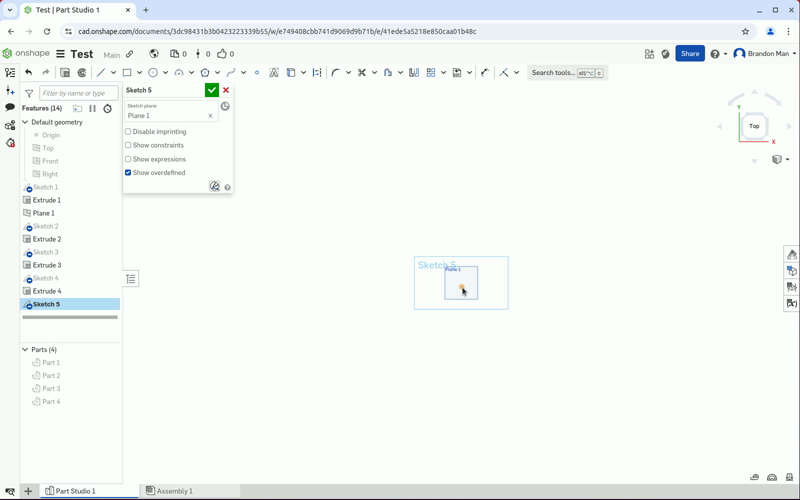
scroll(6)
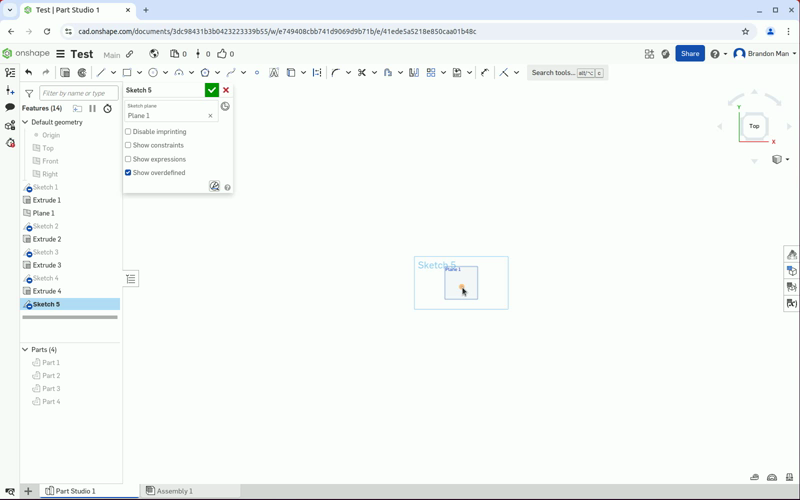
scroll(6)
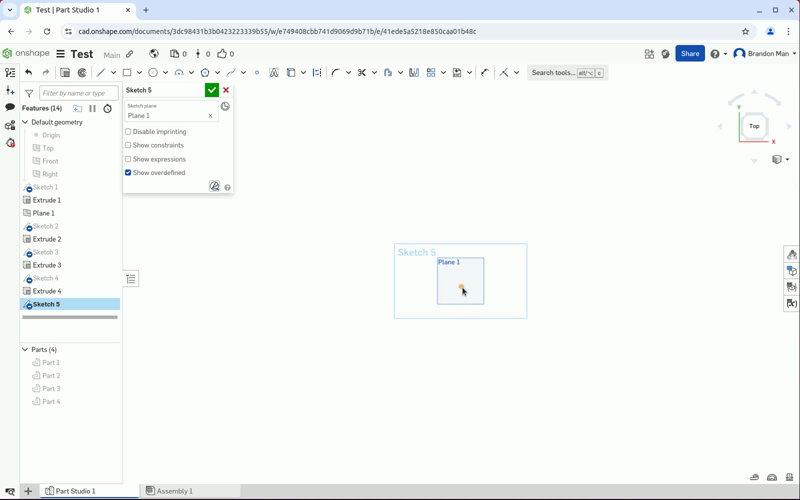
scroll(6)
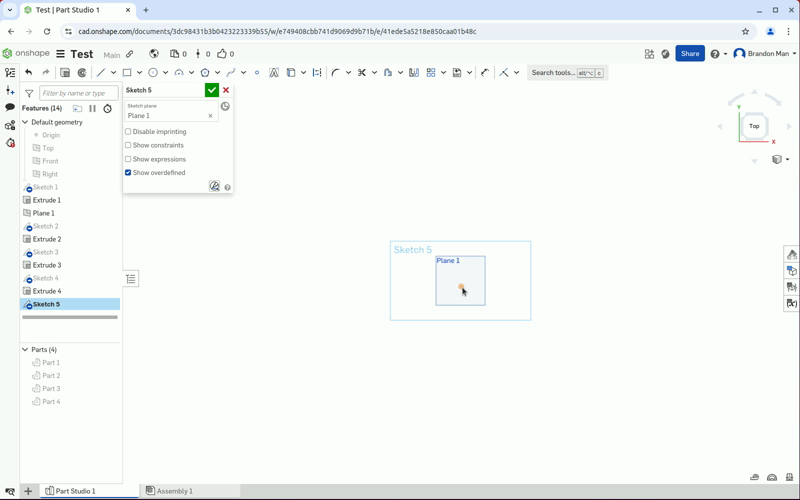
scroll(6)
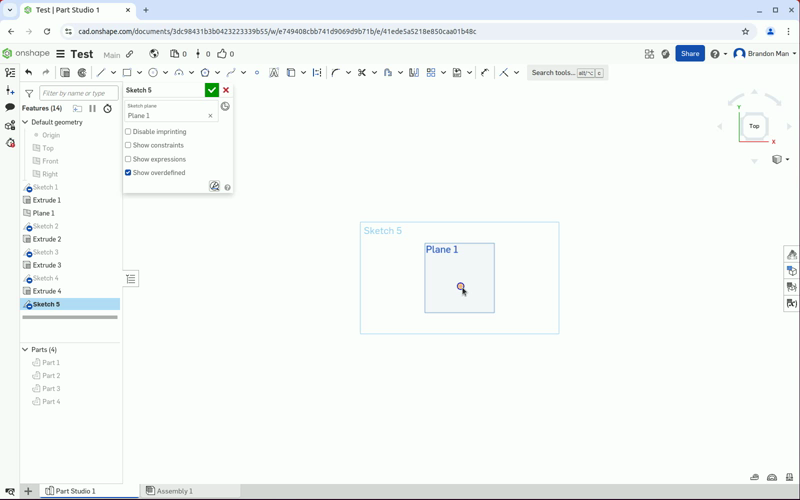
scroll(6)
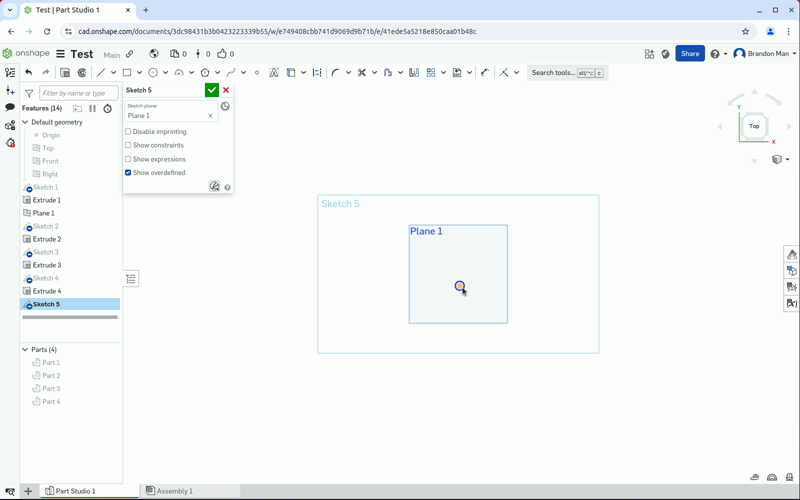
scroll(6)
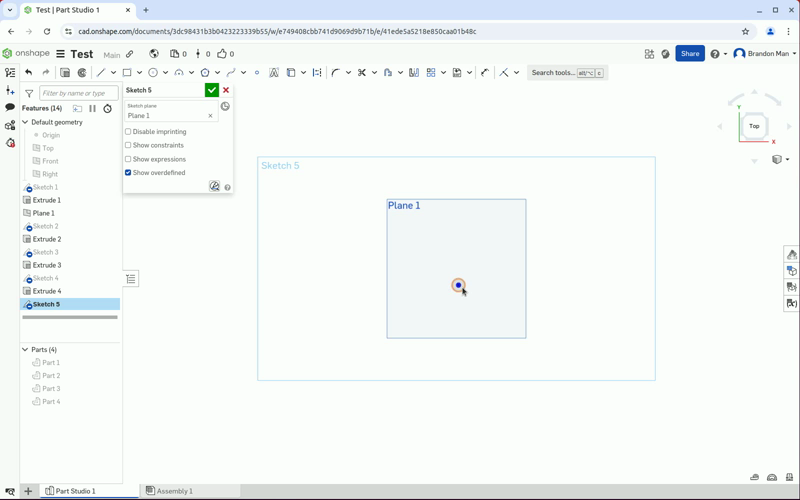
scroll(6)
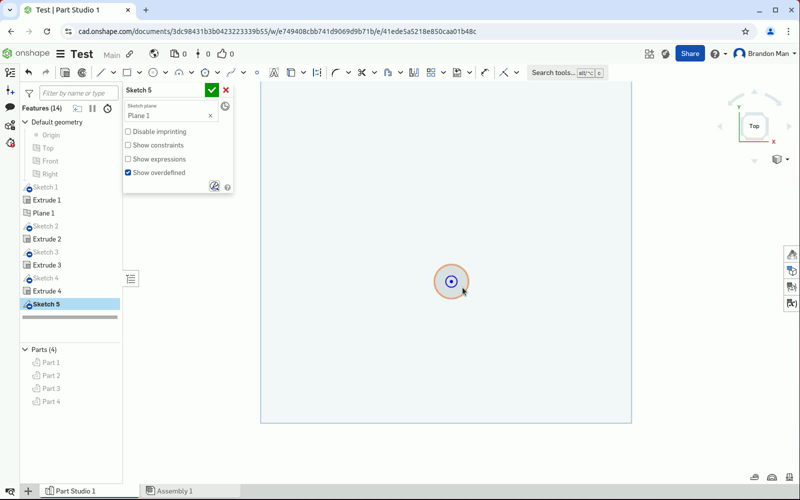
click(462, 287)
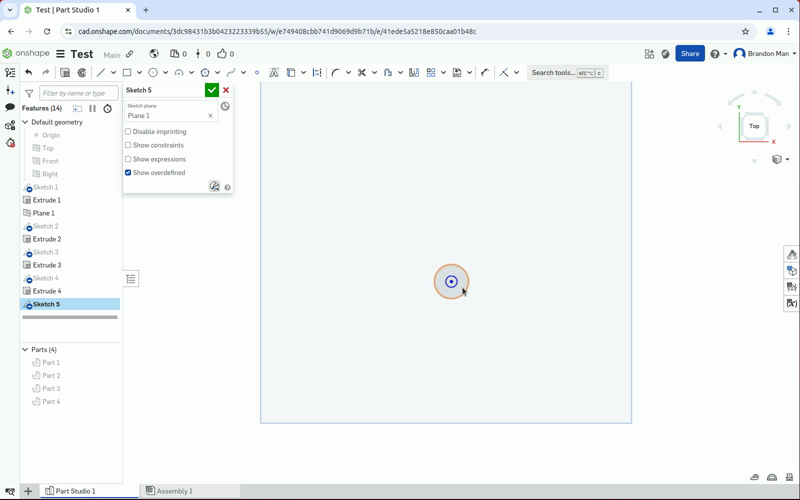
scroll(-6)
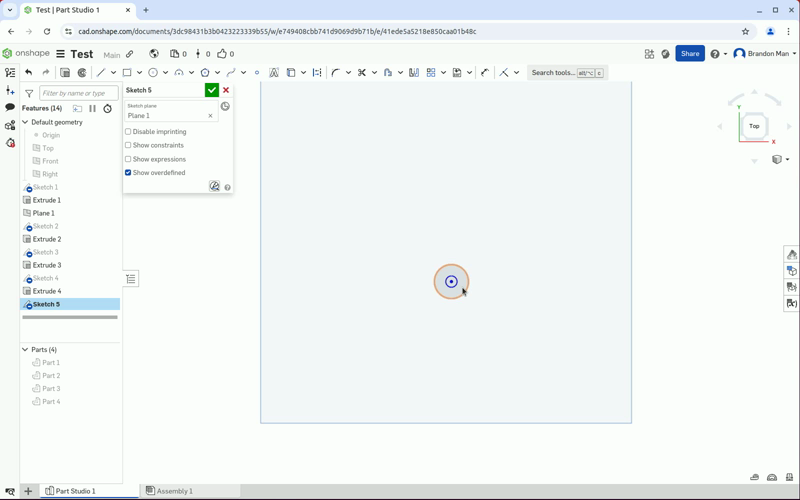
scroll(-6)
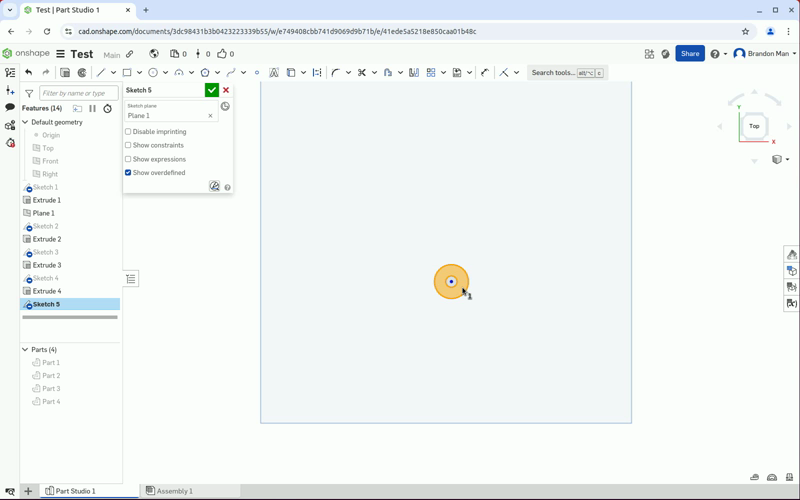
scroll(-6)
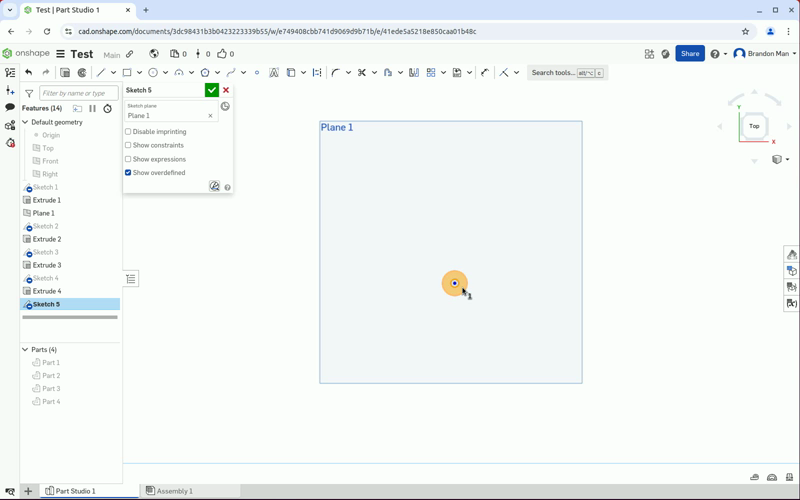
scroll(-6)
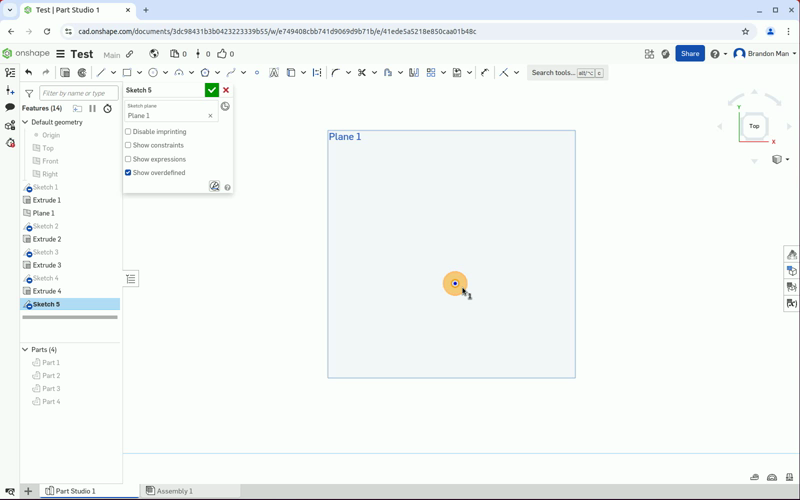
scroll(-6)
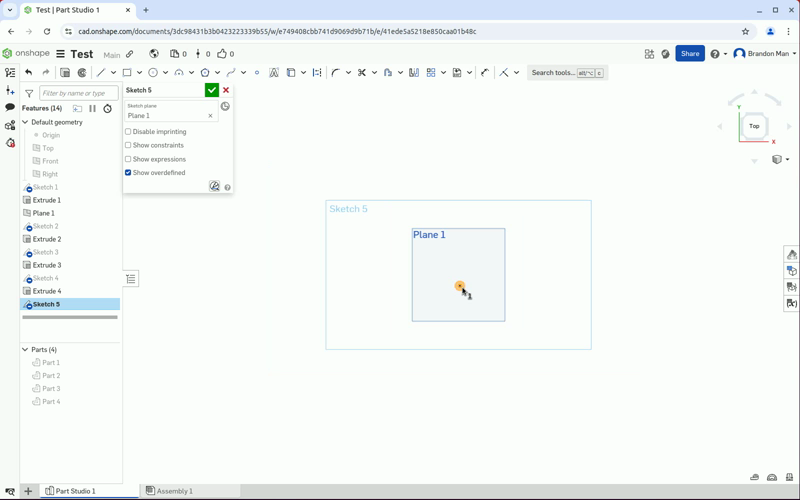
scroll(-6)
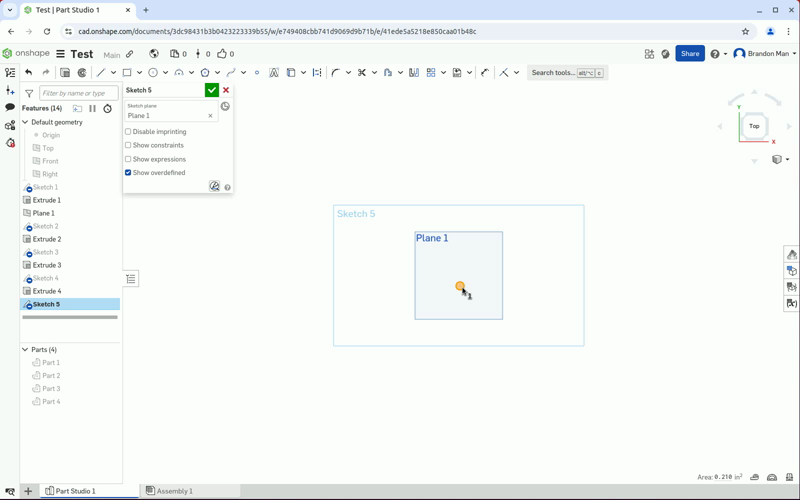
scroll(-6)
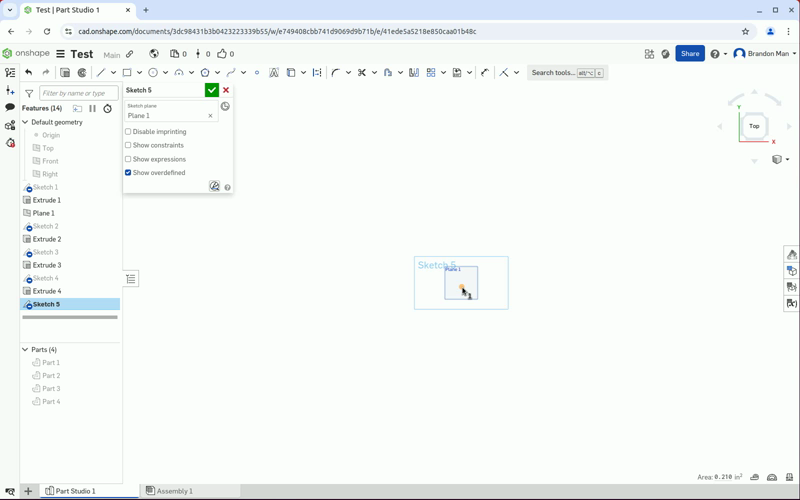
mouse_move(73, 352)
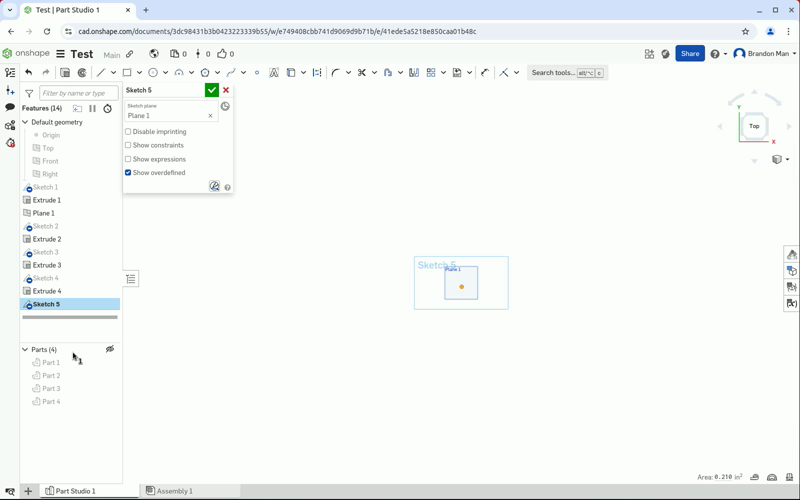
key(shift+y)
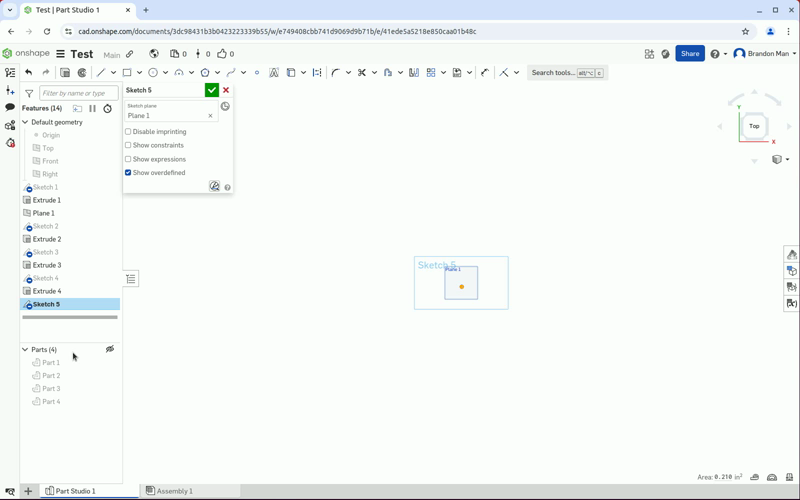
key(shift+e)
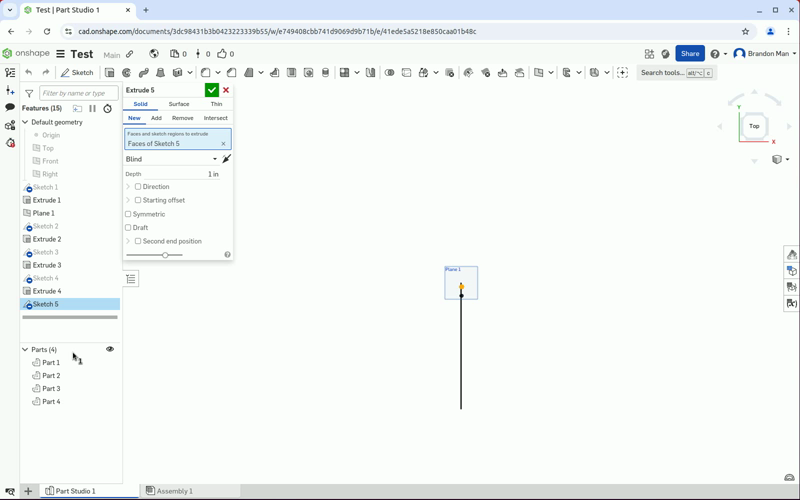
mouse_move(143, 106)
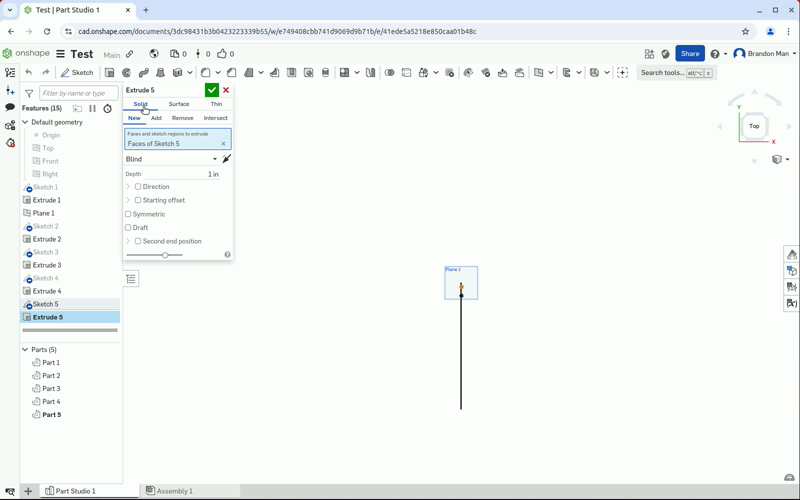
click(143, 106)
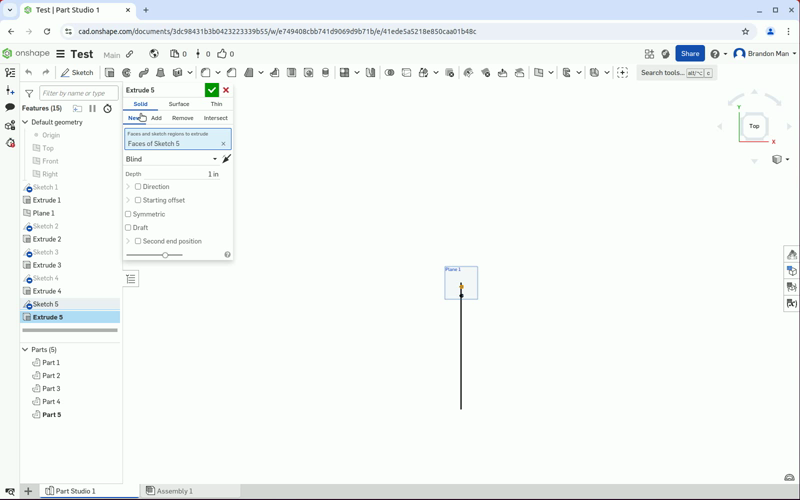
mouse_move(137, 120)
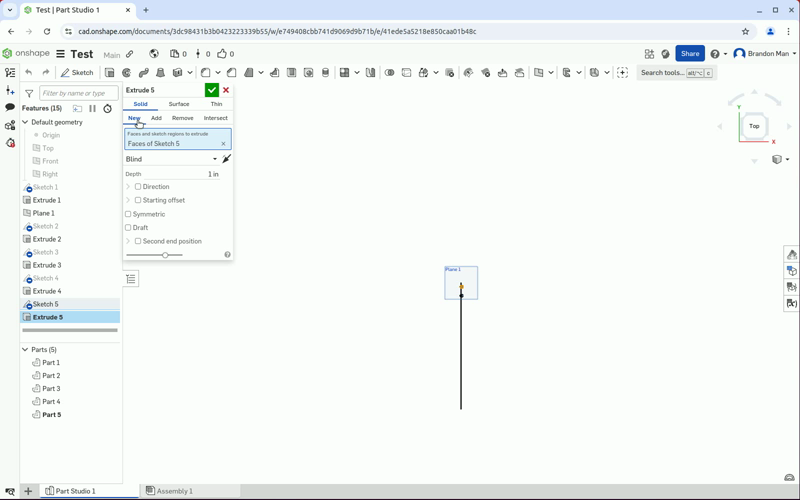
click(137, 120)
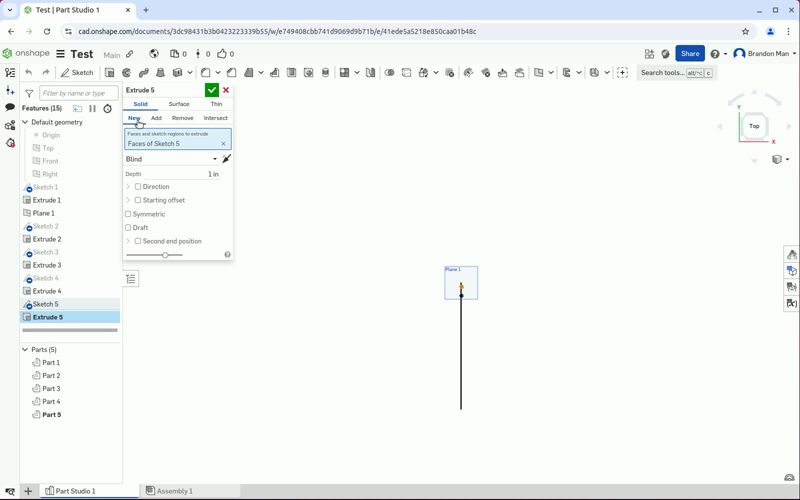
key(tab, 4)
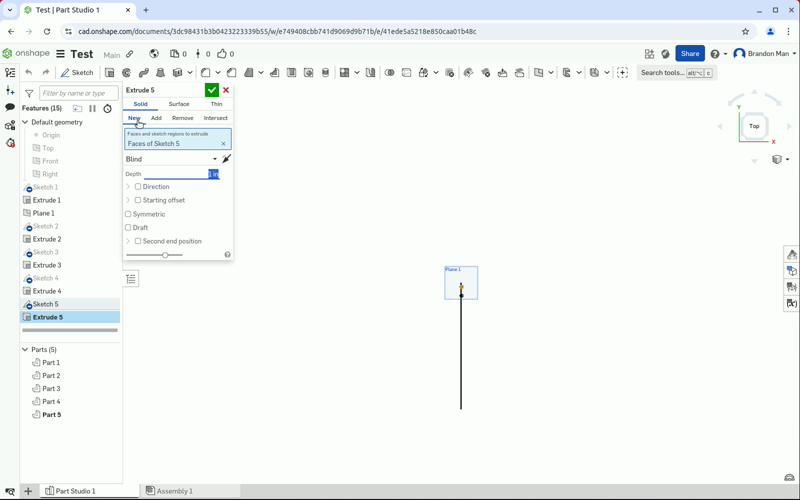
text(-0.241)
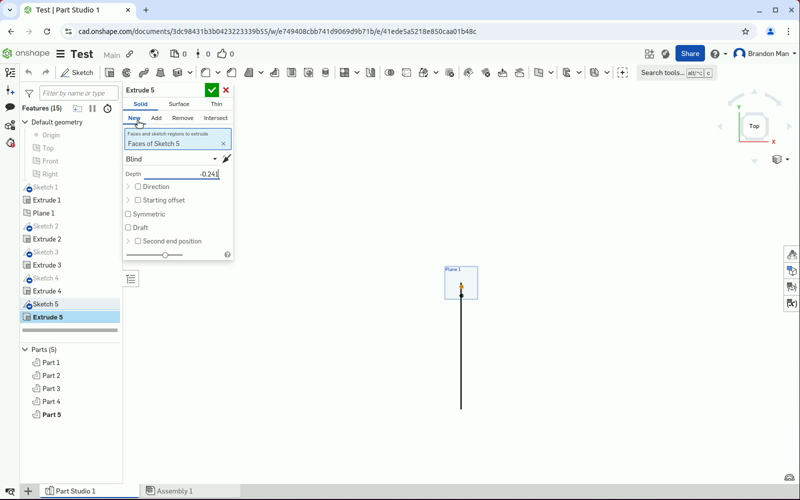
key(enter)
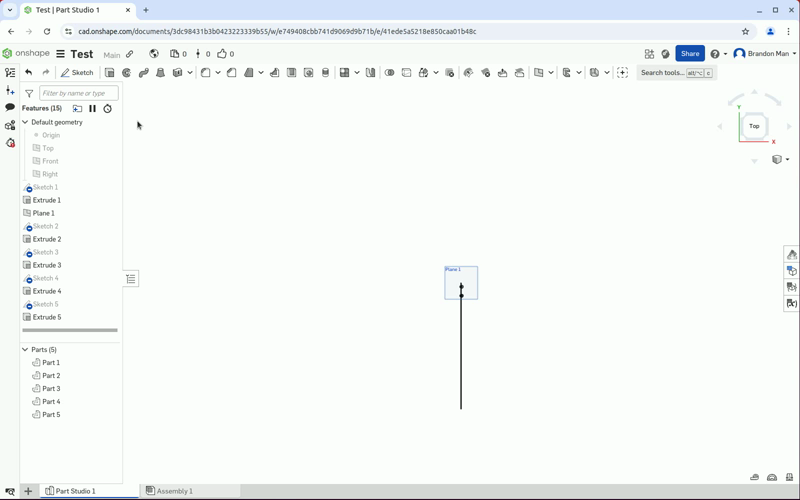
key(shift+h)
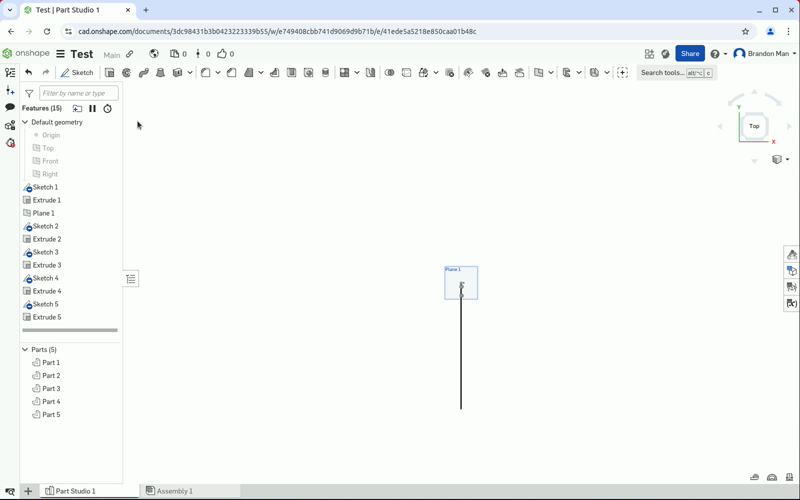
key(shift+h)
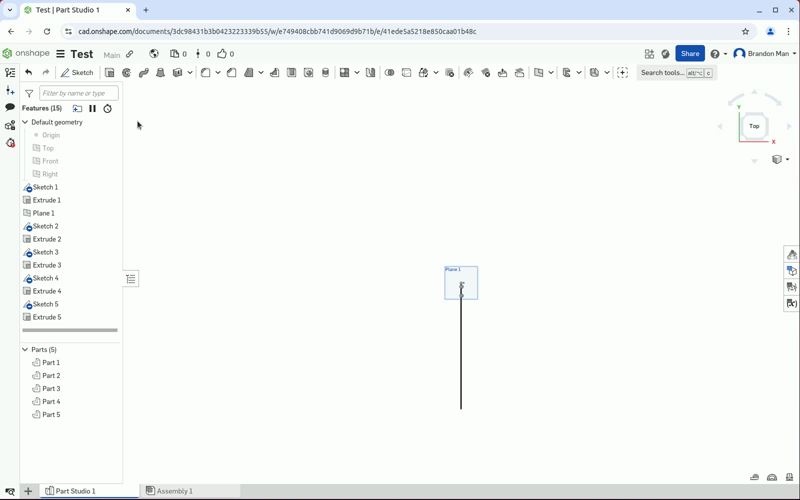
key(shift+7)
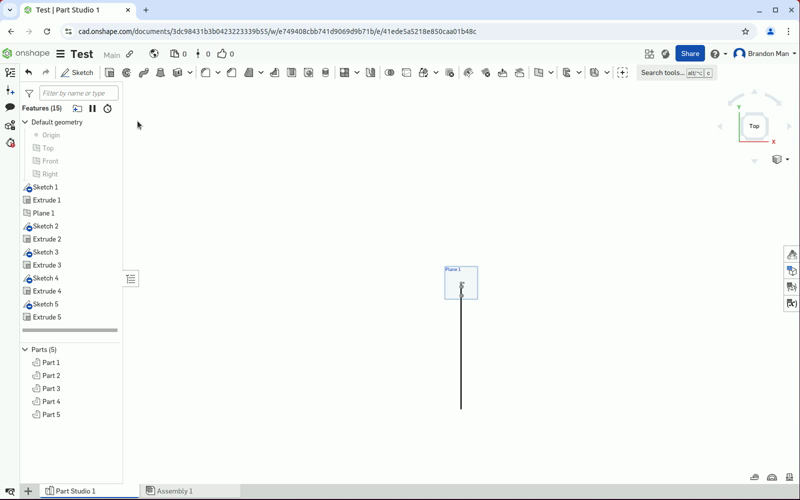
key(up, 3)
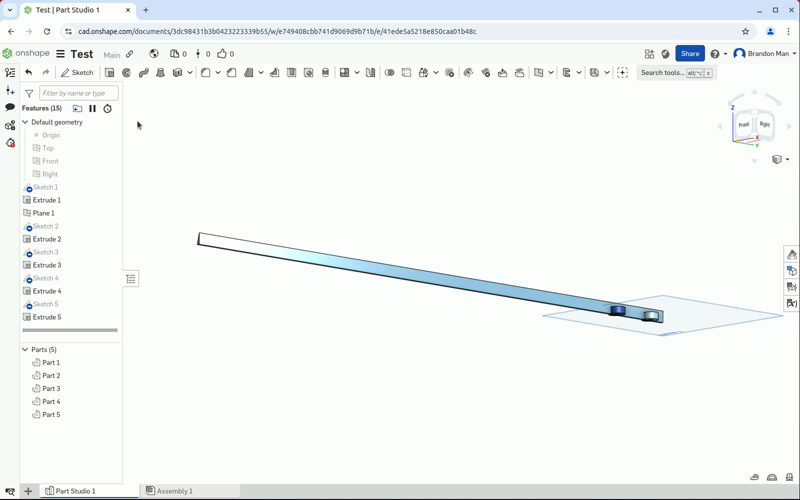
key(left, 3)
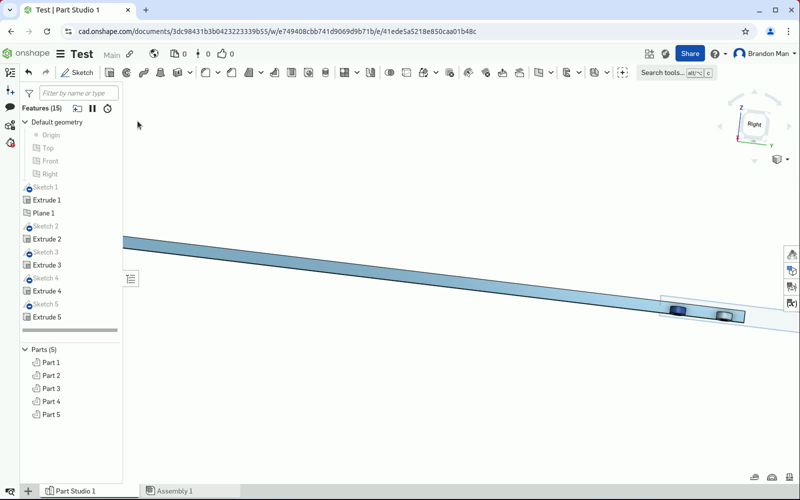
key(right, 3)
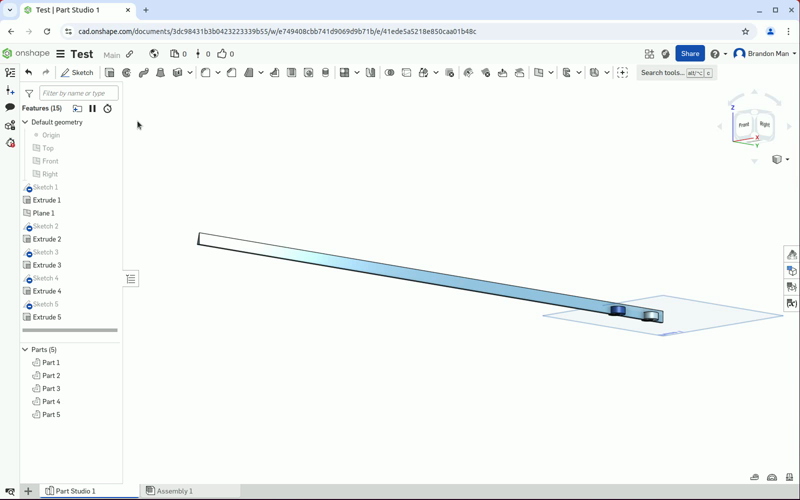
key(down, 3)
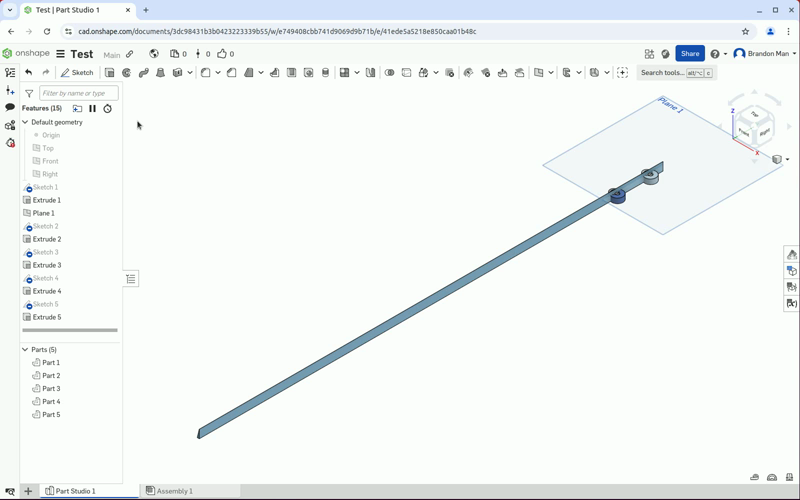
mouse_move(73, 189)
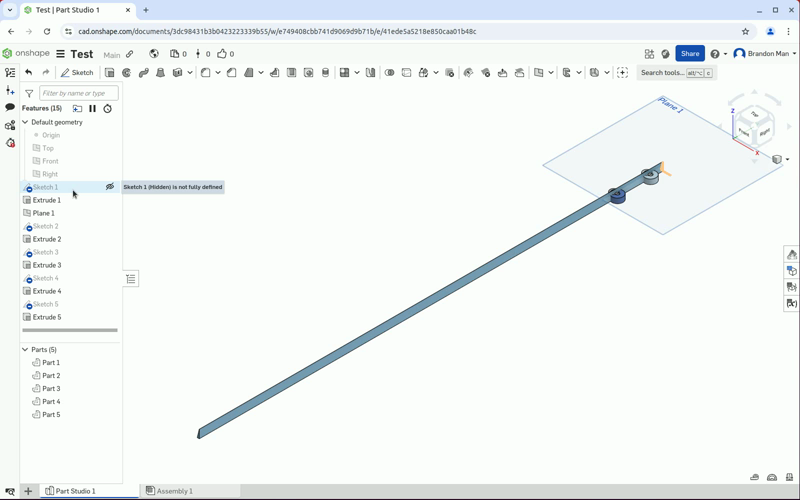
click(73, 189)